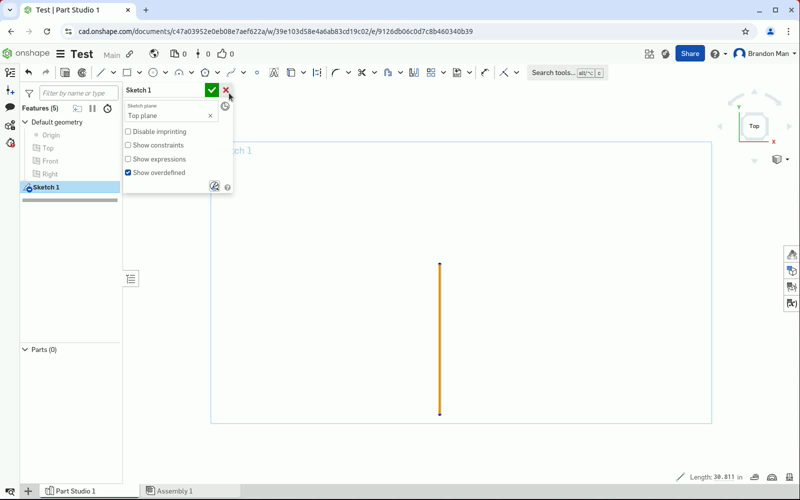
key(shift+h)
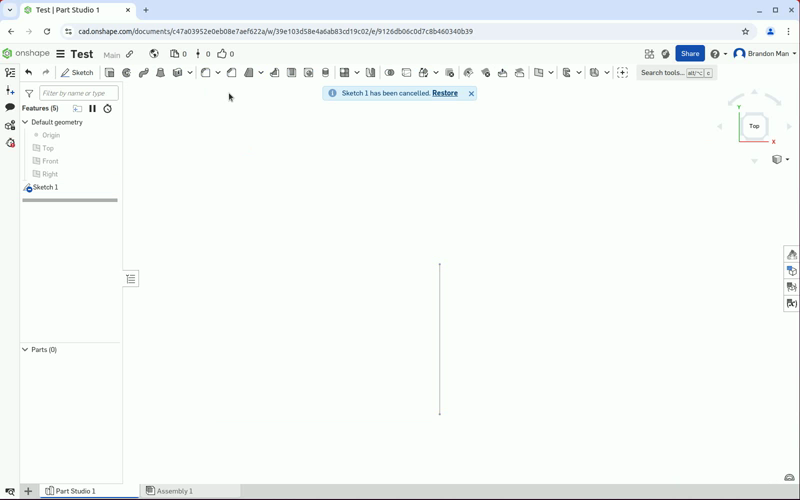
key(shift+s)
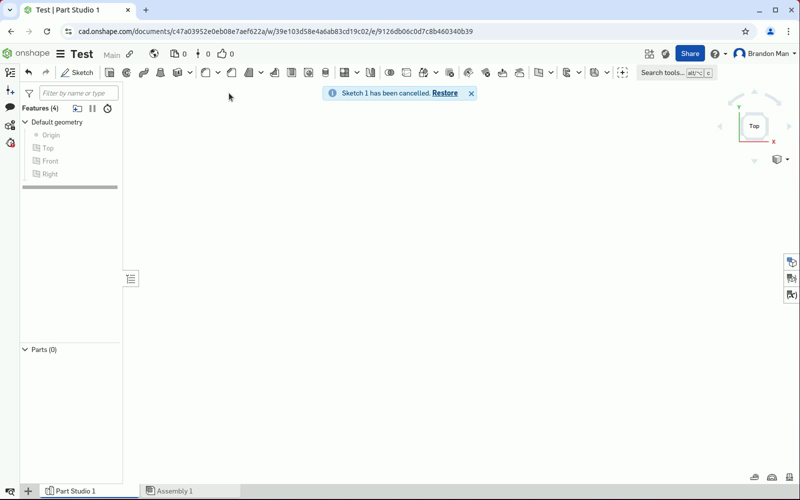
mouse_move(73, 150)
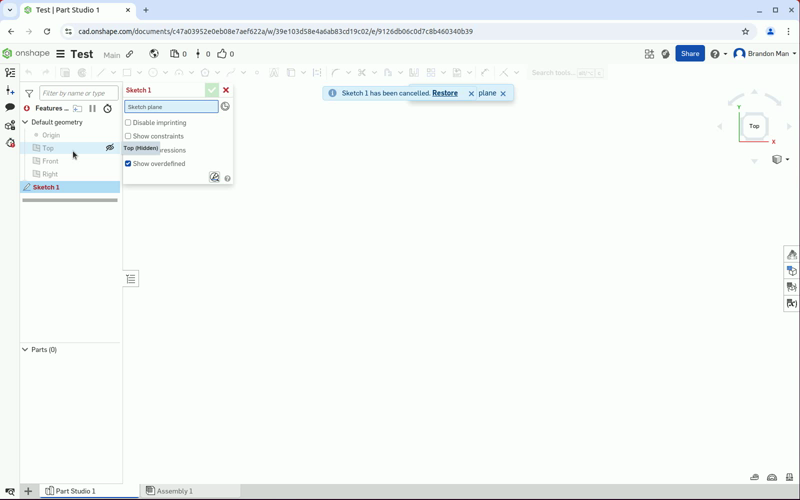
click(73, 150)
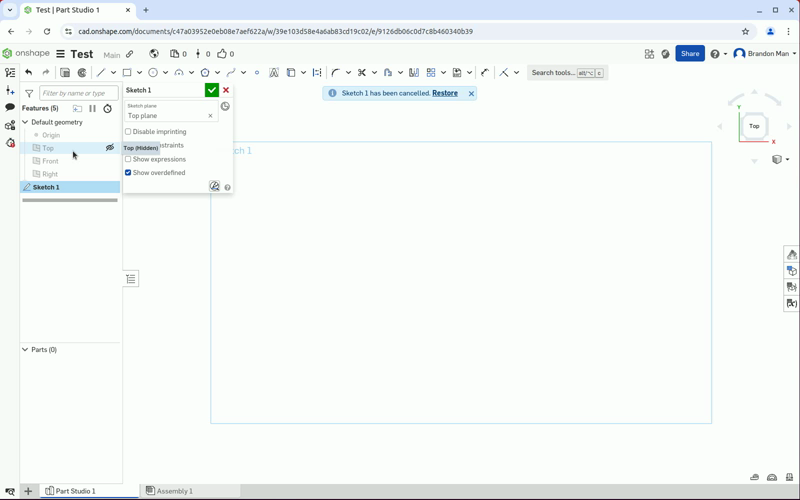
mouse_move(73, 352)
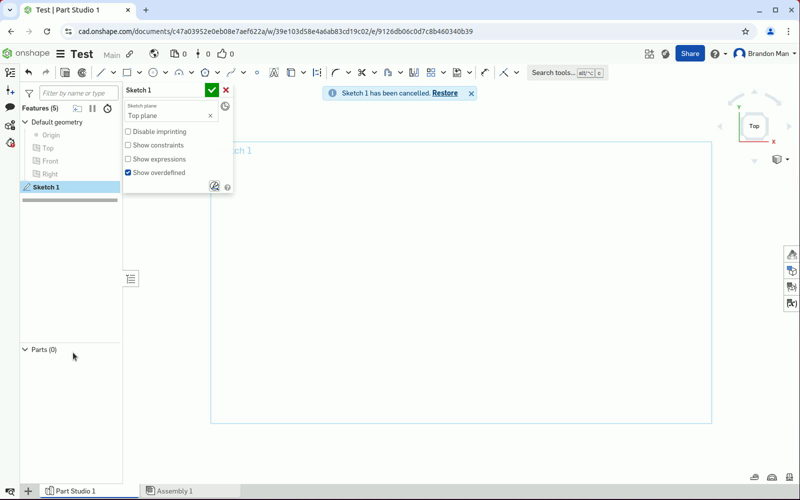
key(y)
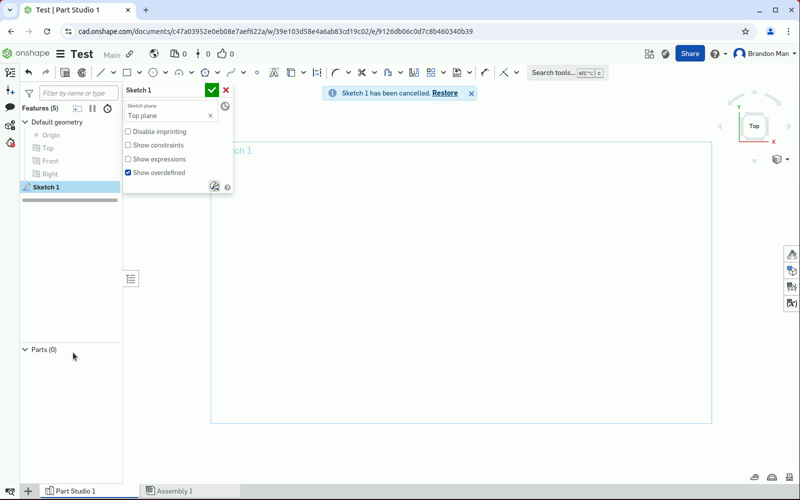
key(l)
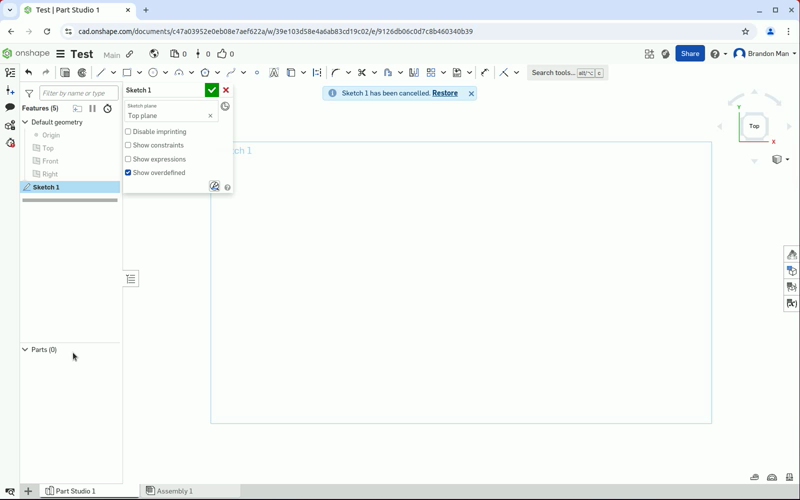
key_down(shift)
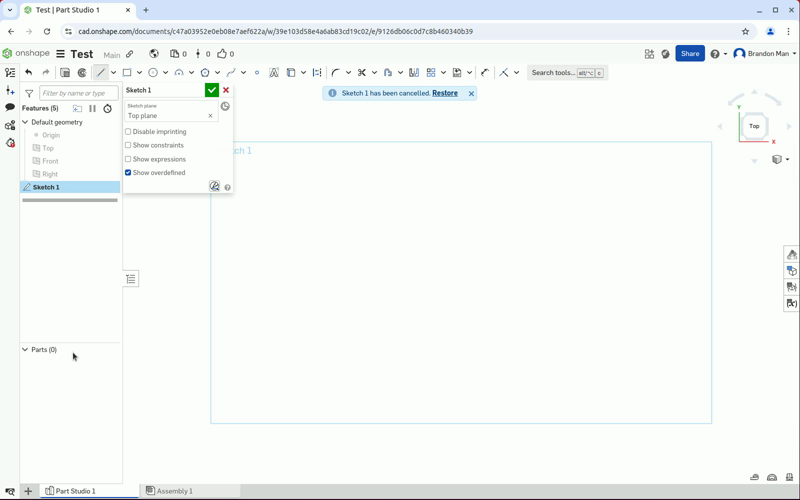
mouse_move(362, 282)
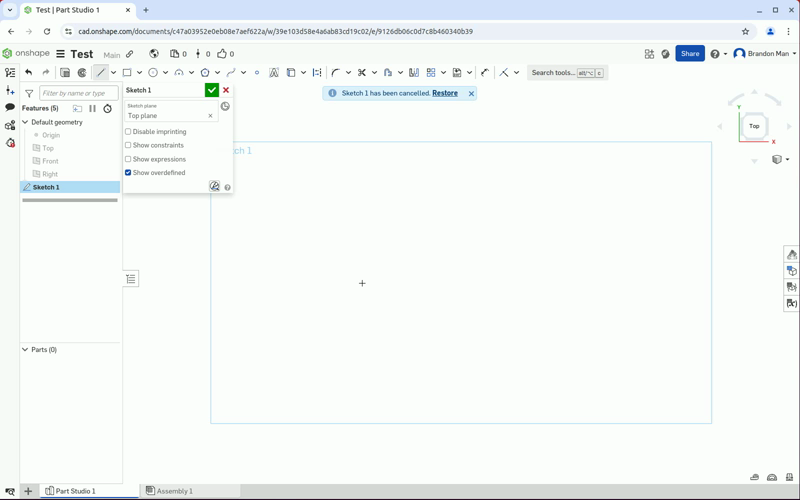
click(362, 282)
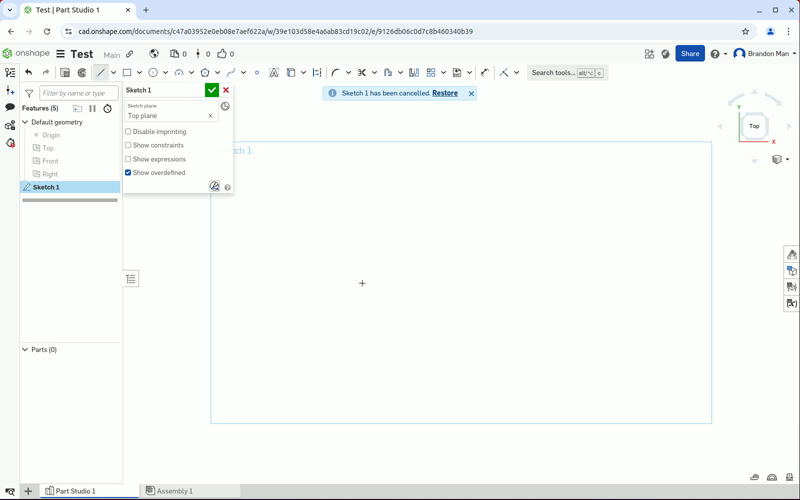
key_up(shift)
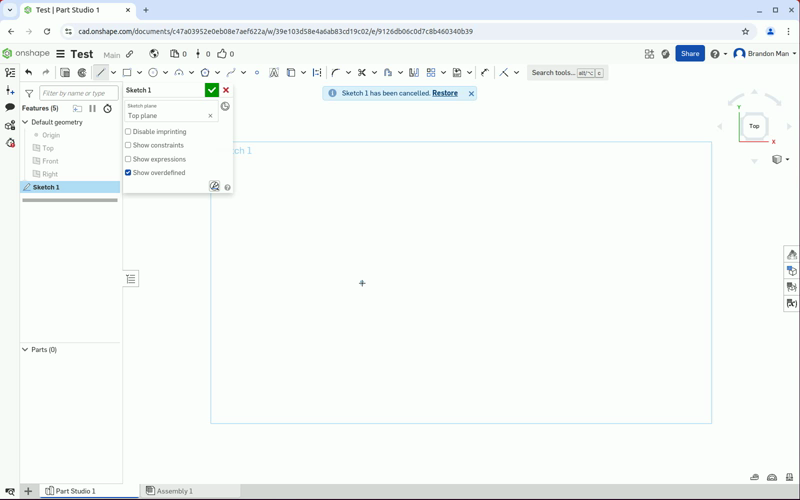
key_down(shift)
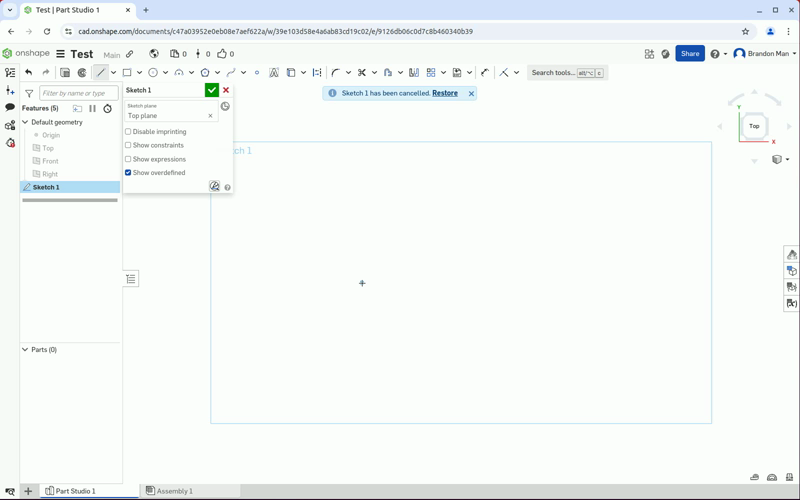
mouse_move(362, 208)
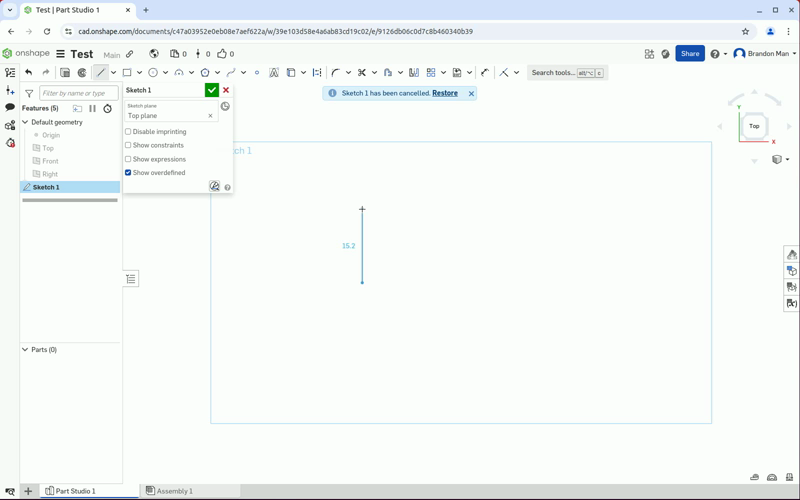
click(362, 208)
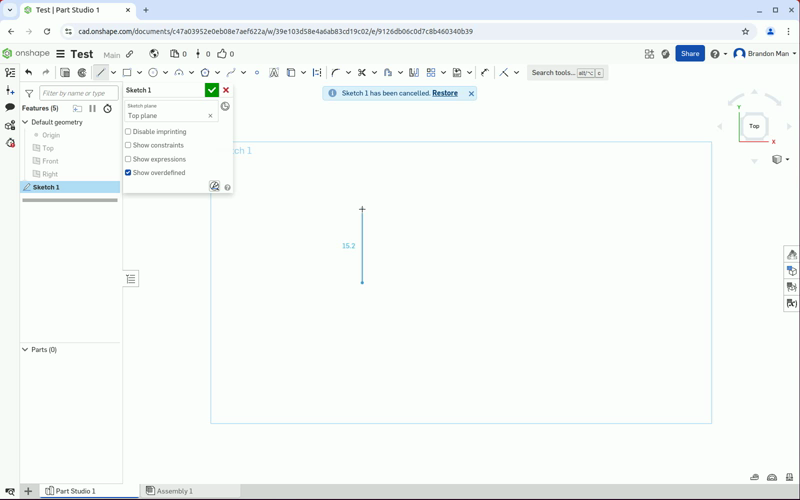
key_up(shift)
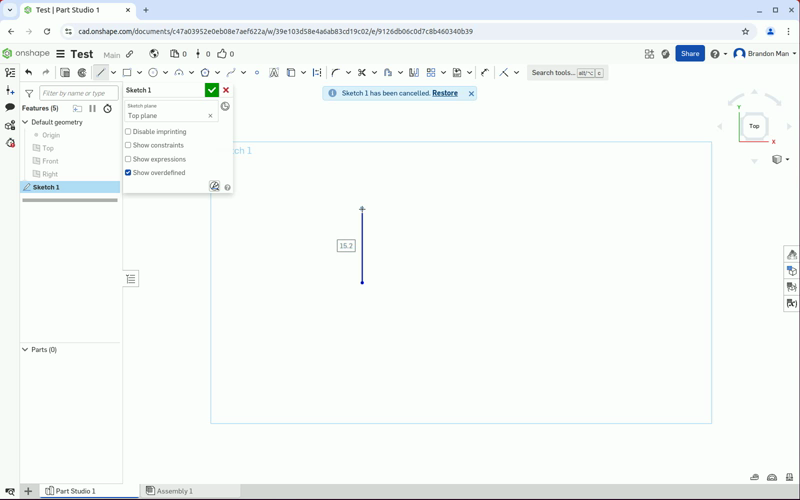
key(esc)
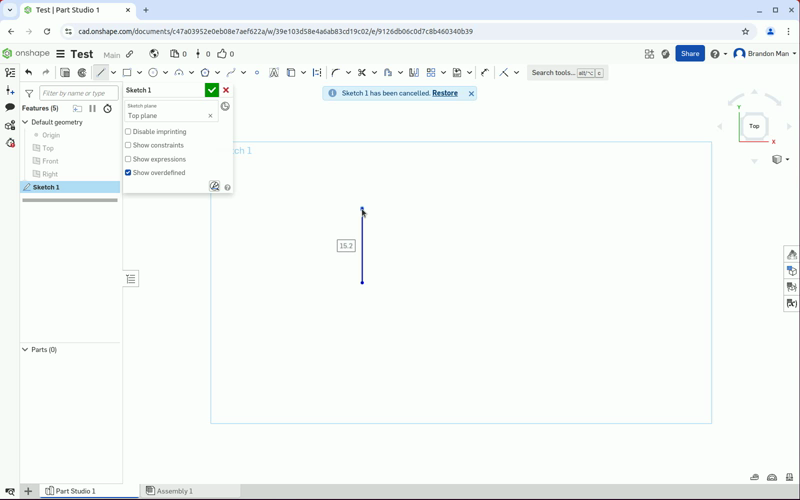
key(a)
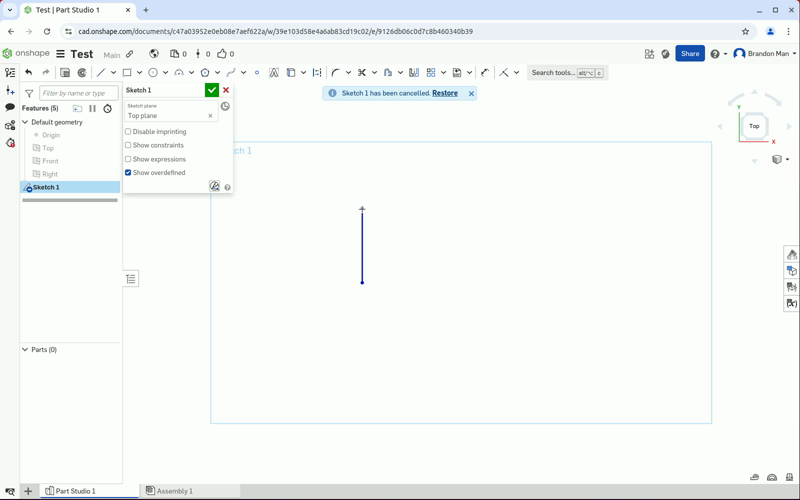
mouse_move(362, 208)
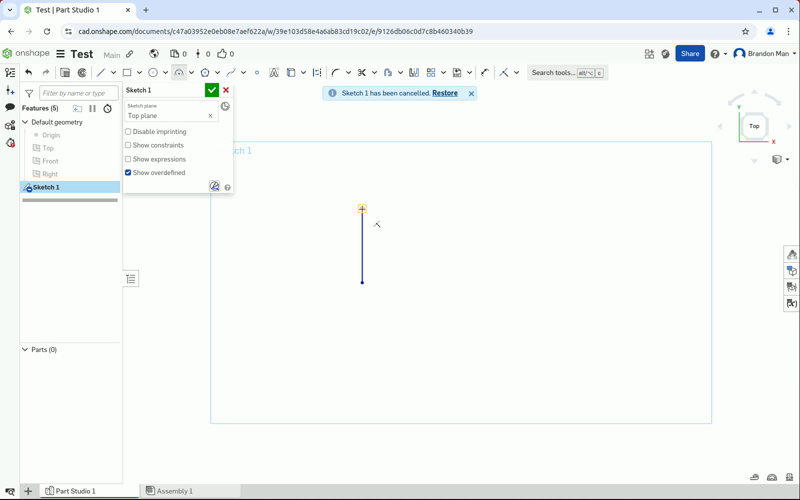
click(362, 208)
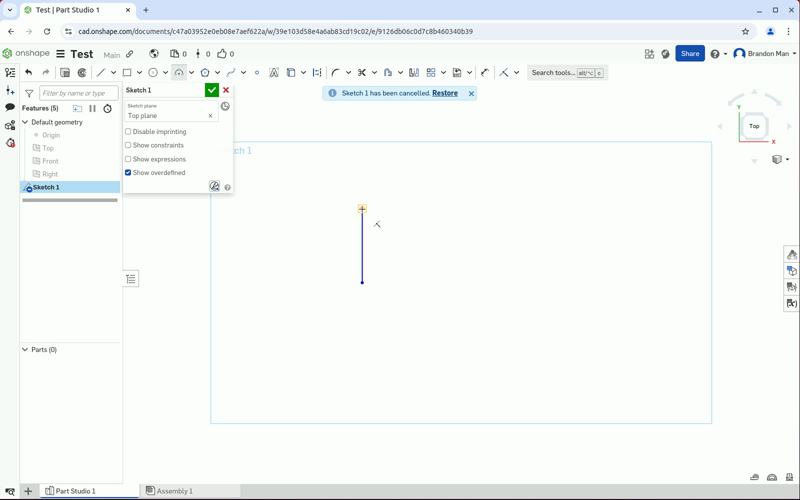
mouse_move(362, 282)
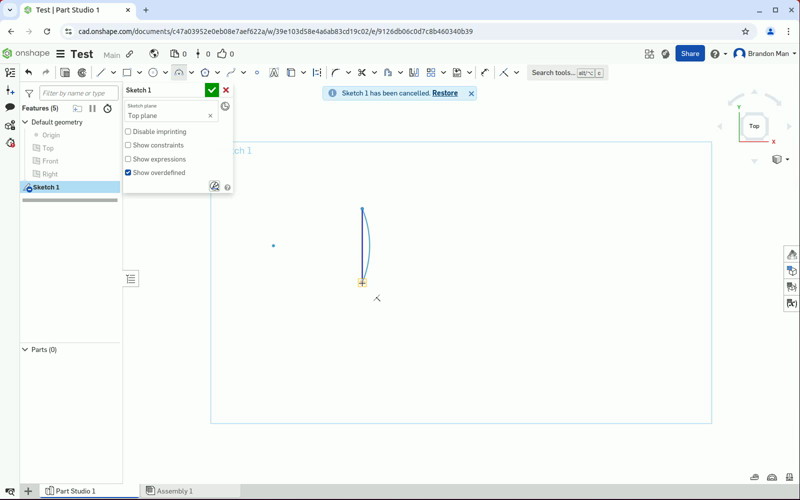
click(362, 282)
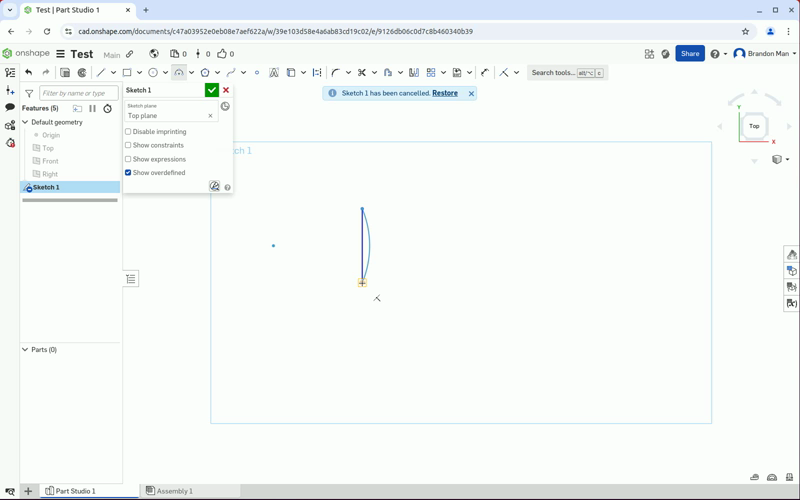
key_down(shift)
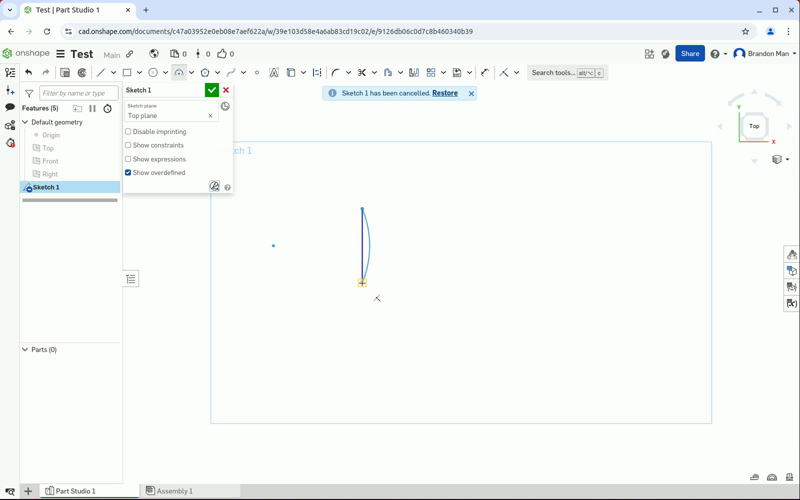
mouse_move(348, 245)
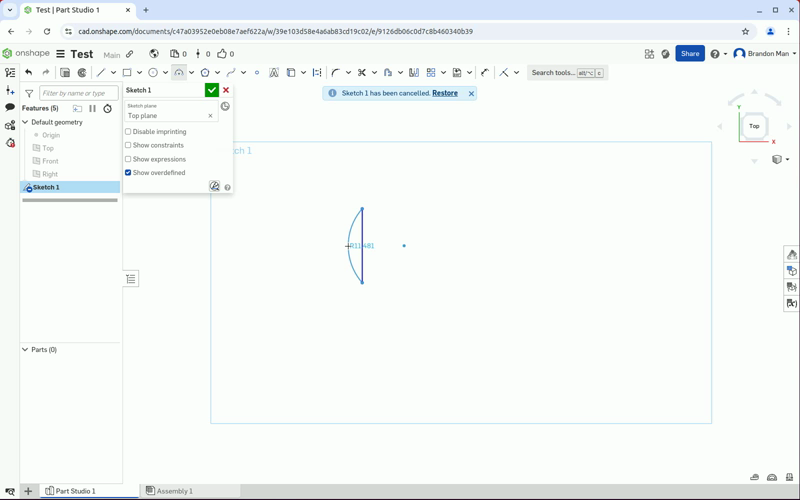
click(348, 245)
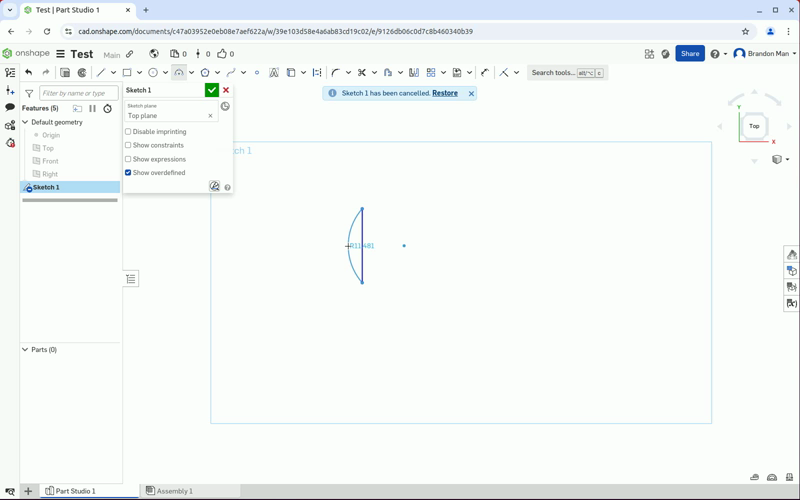
key_up(shift)
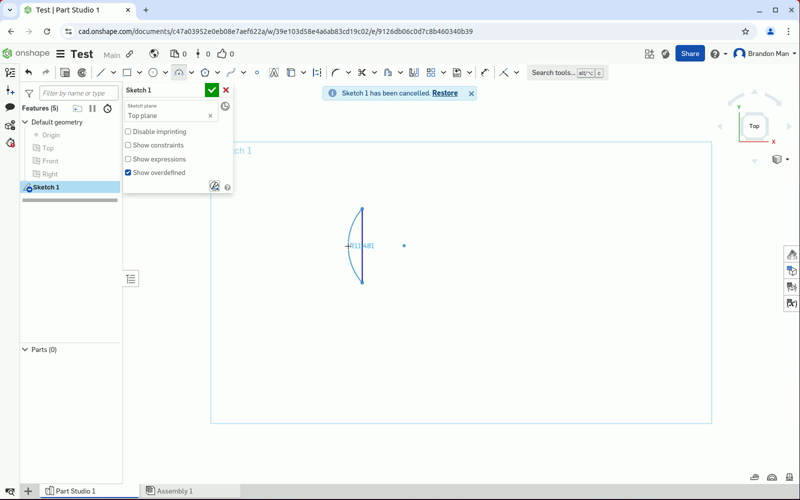
key(esc)
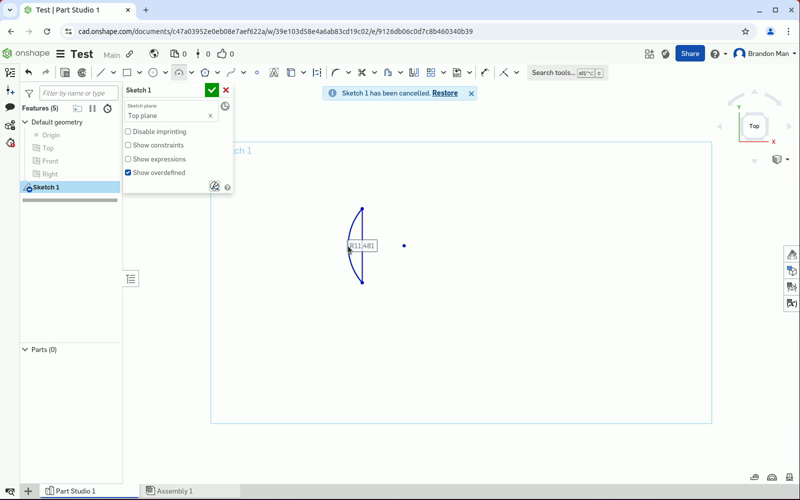
mouse_move(357, 223)
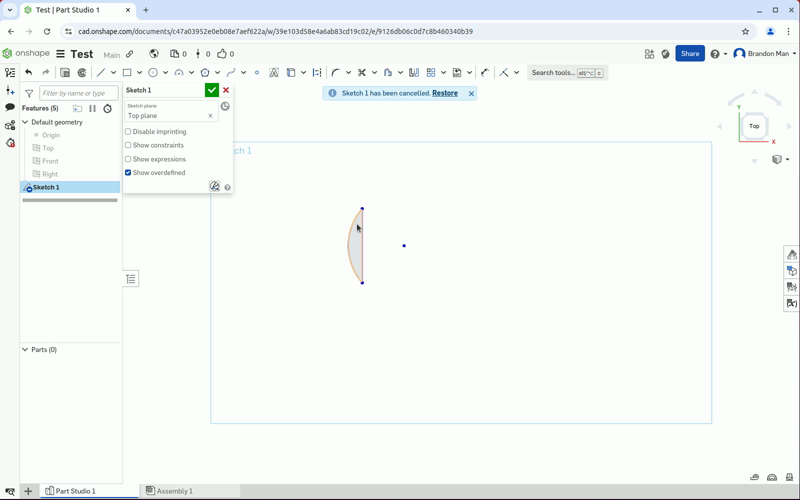
scroll(6)
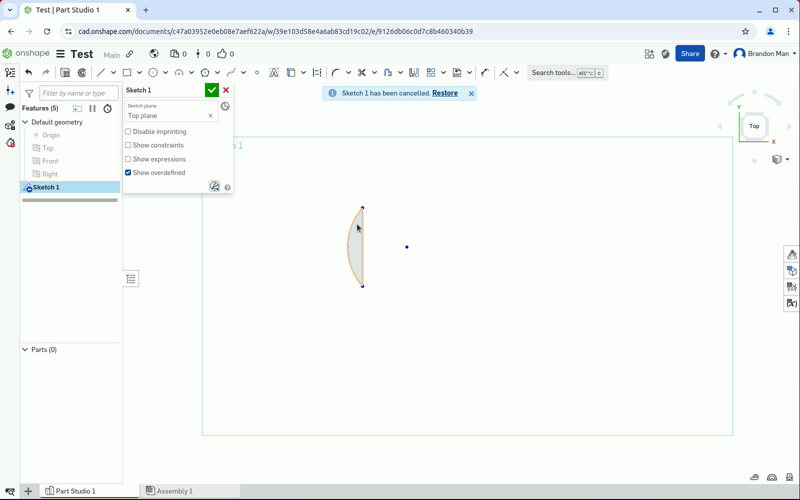
scroll(6)
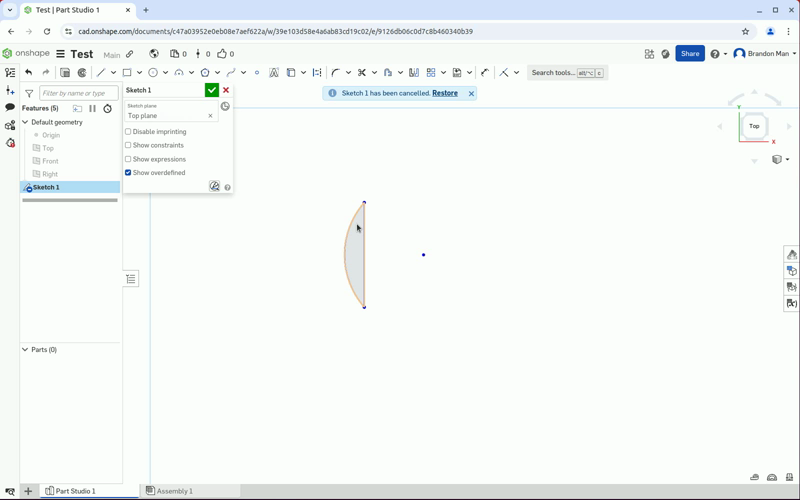
scroll(6)
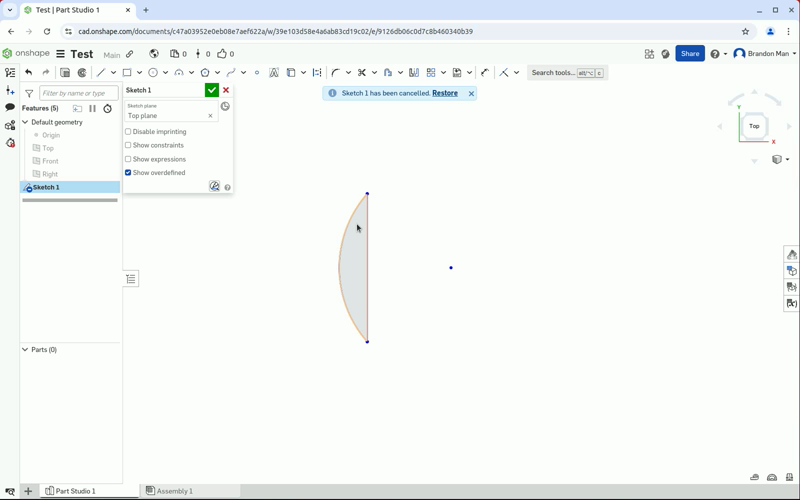
scroll(6)
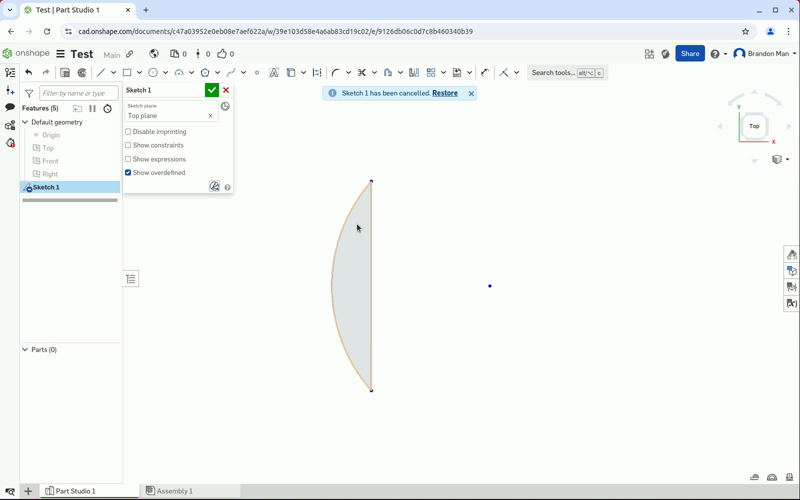
scroll(6)
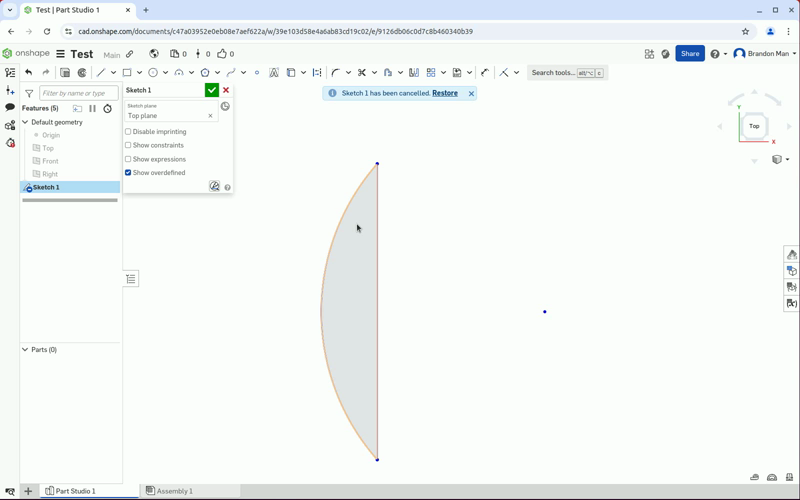
scroll(6)
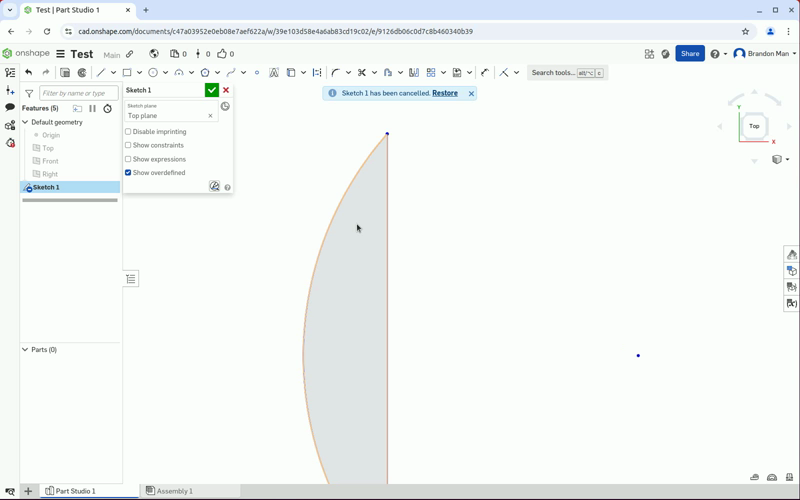
scroll(6)
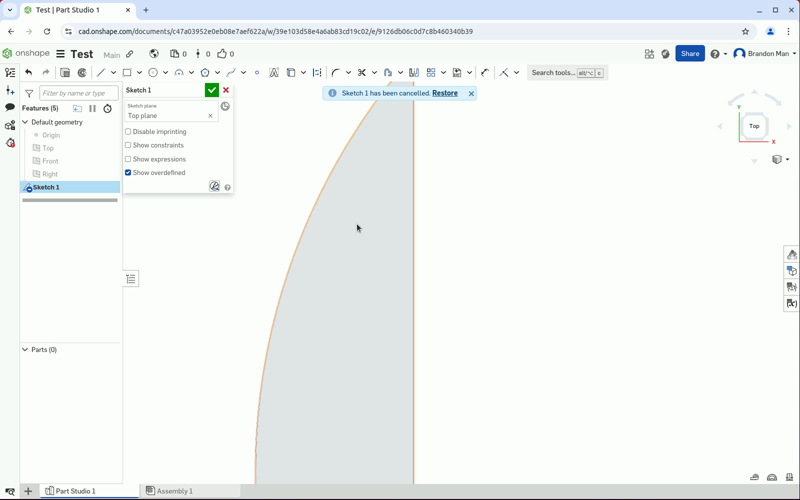
click(357, 223)
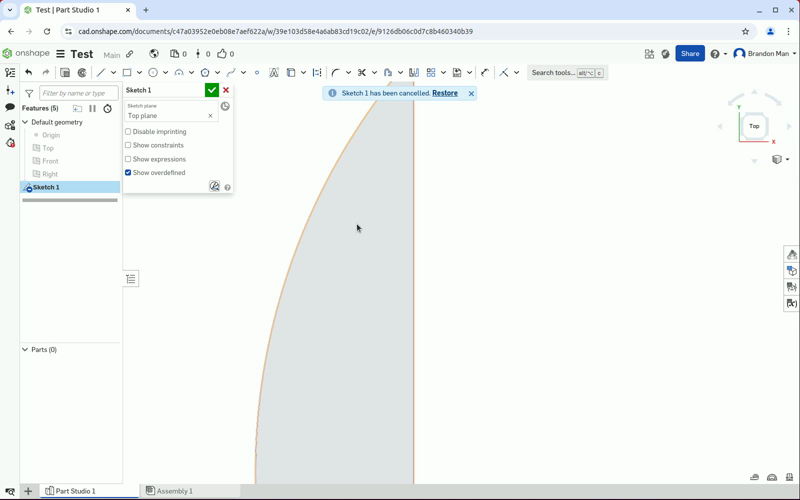
scroll(-6)
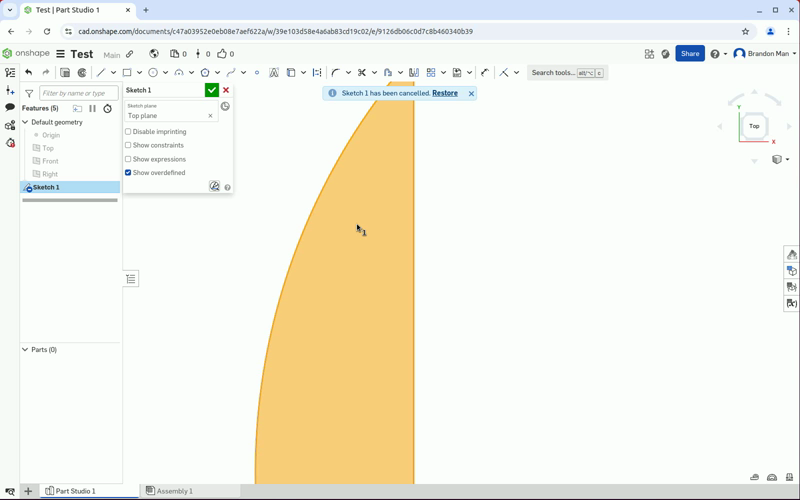
scroll(-6)
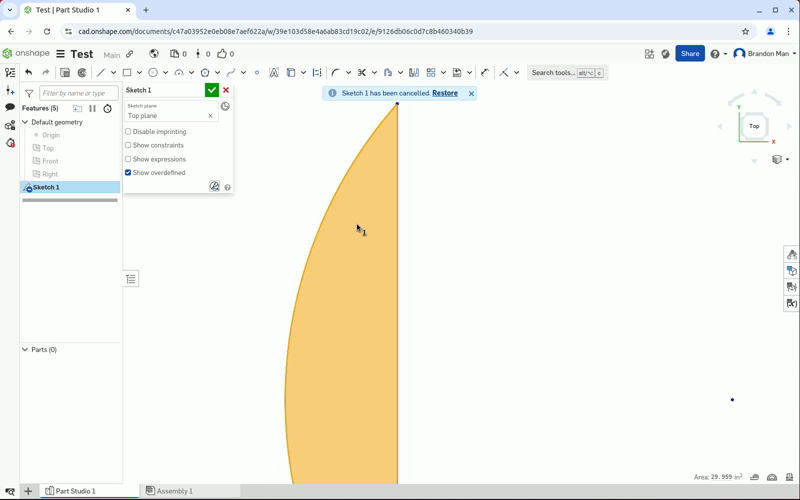
scroll(-6)
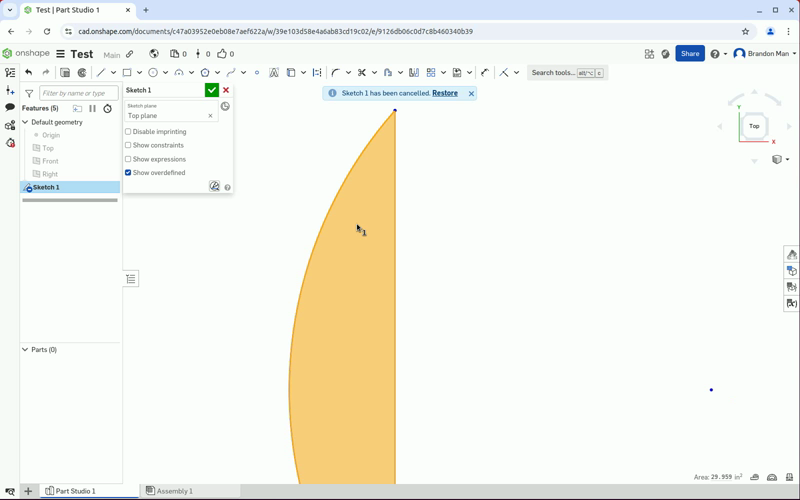
scroll(-6)
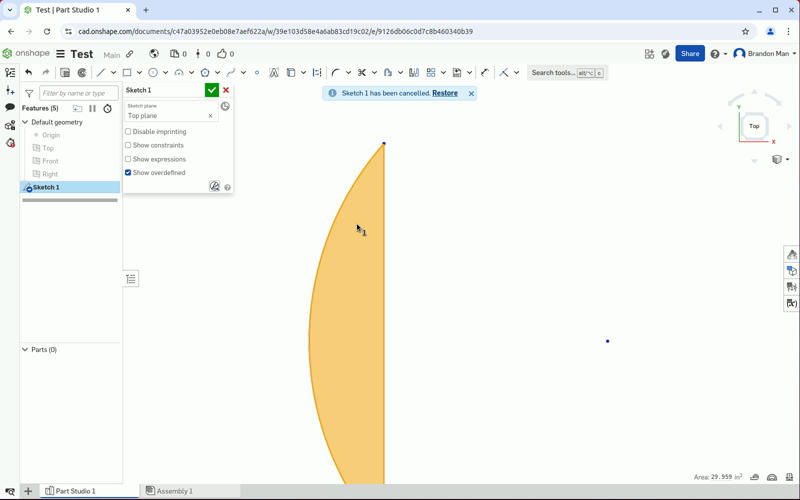
scroll(-6)
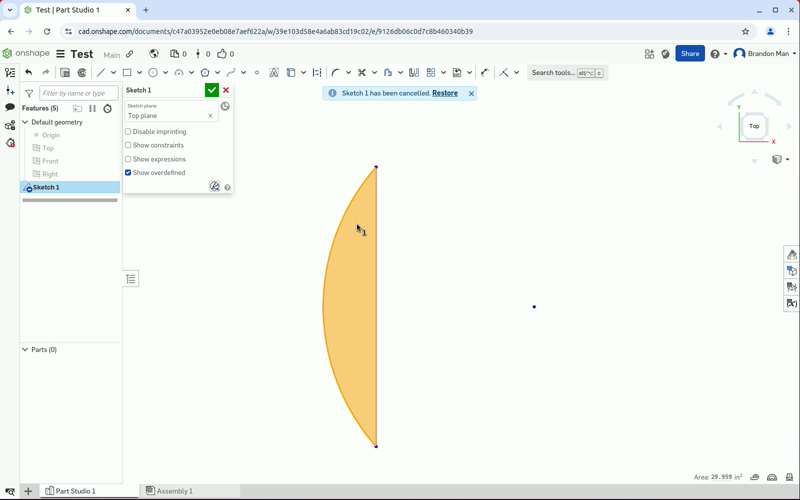
scroll(-6)
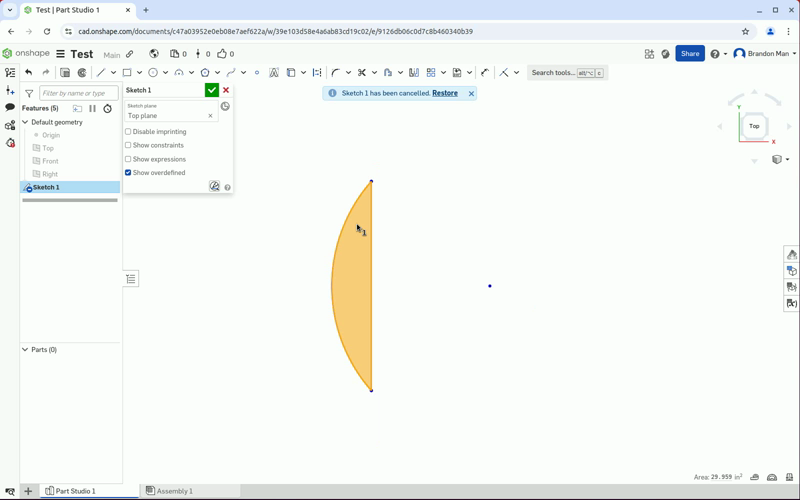
scroll(-6)
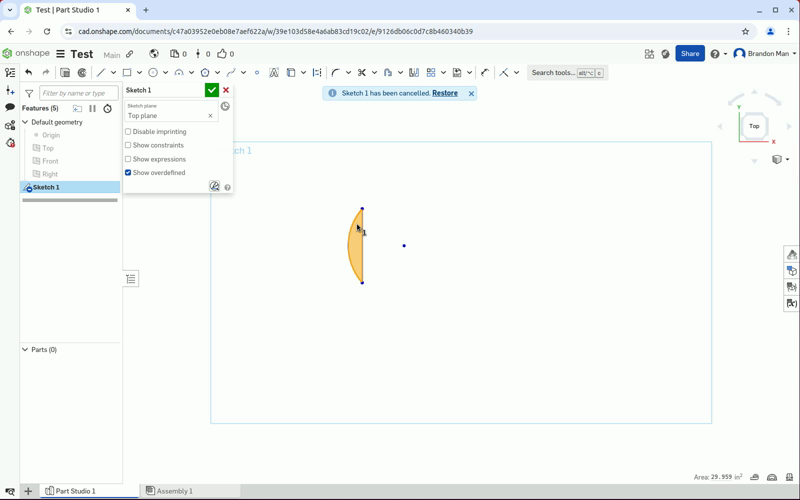
mouse_move(73, 352)
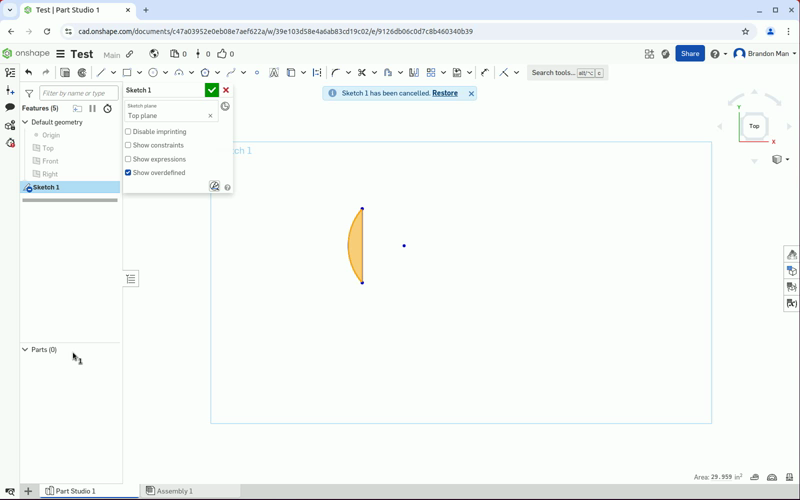
key(shift+y)
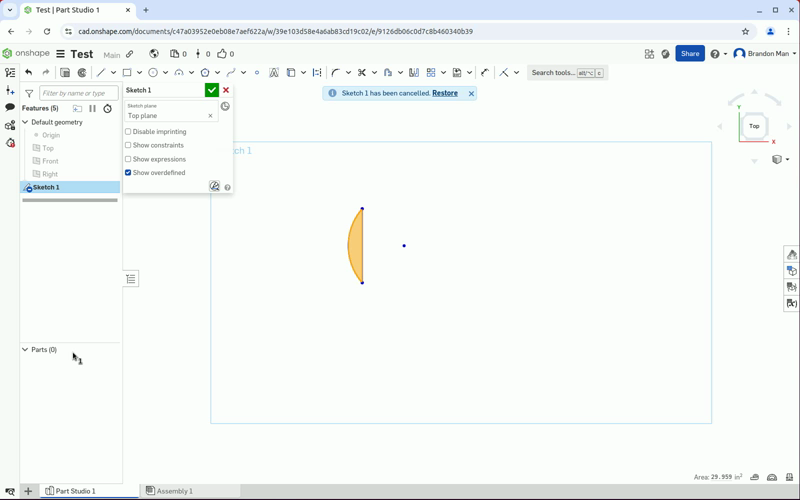
key(shift+e)
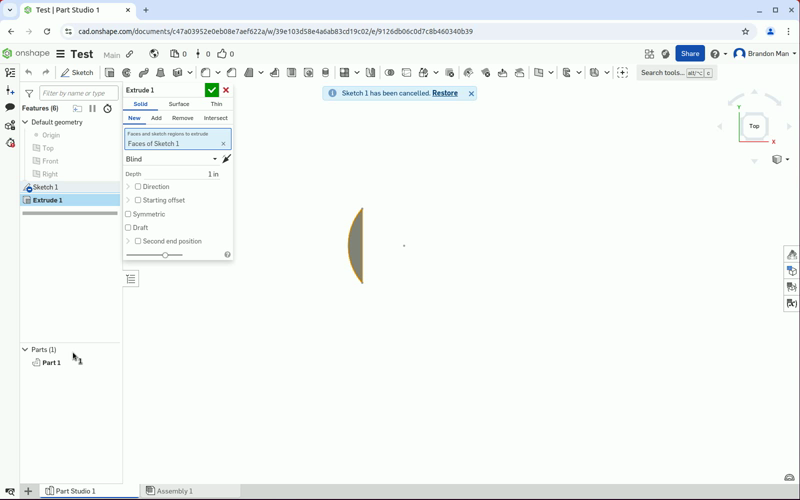
mouse_move(143, 106)
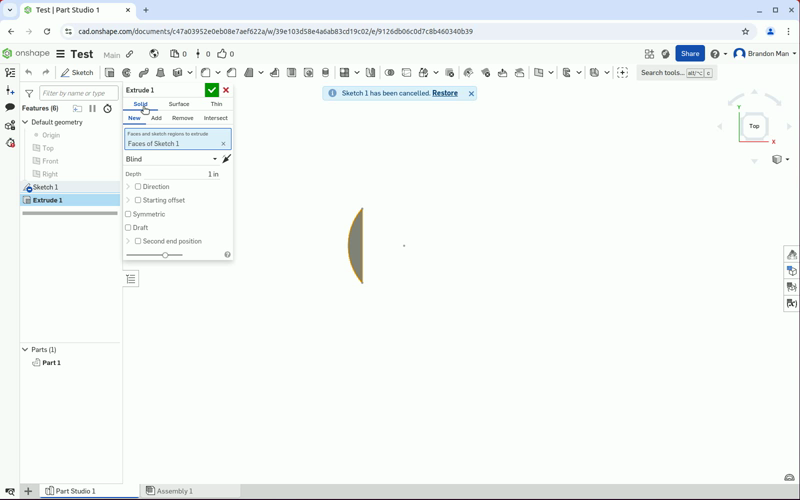
click(143, 106)
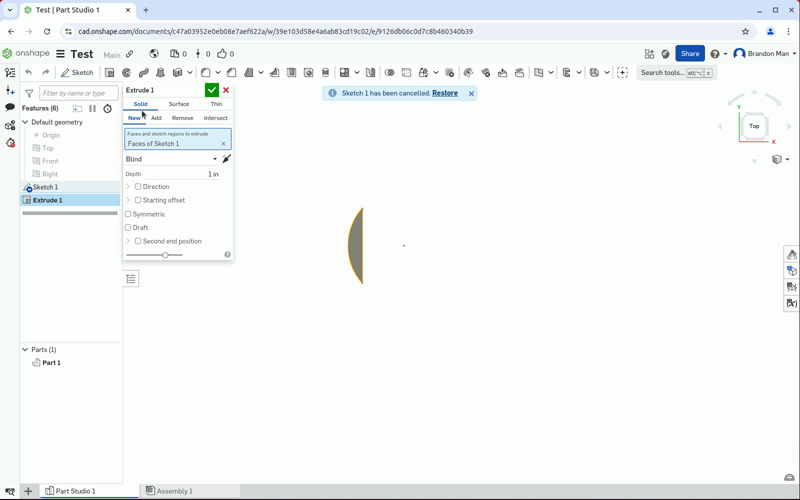
mouse_move(137, 120)
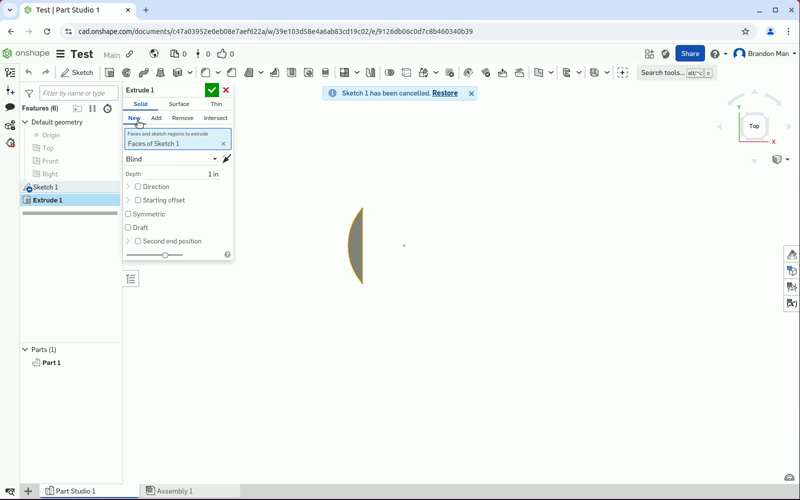
click(137, 120)
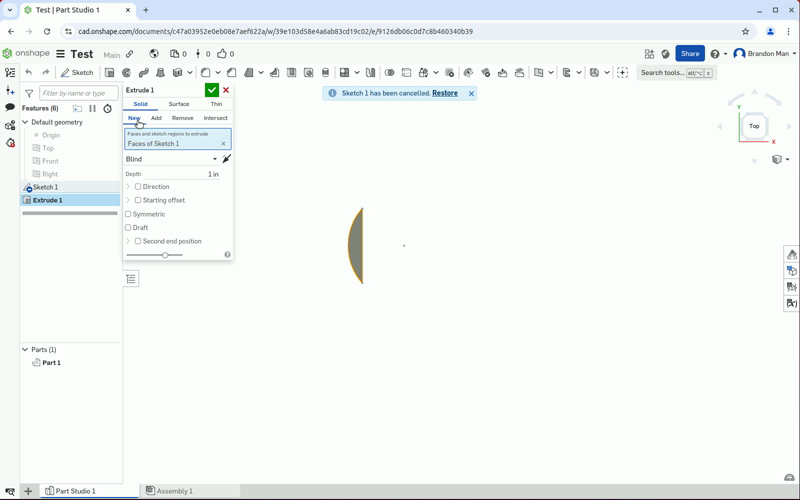
key(tab, 4)
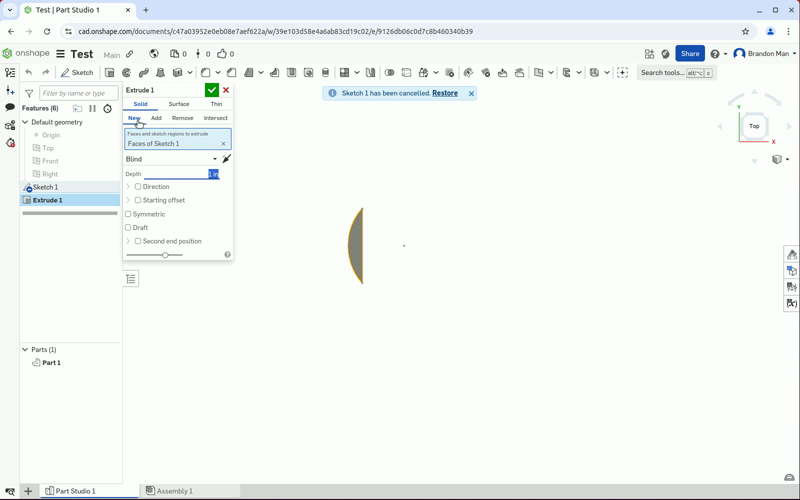
text(3.611)
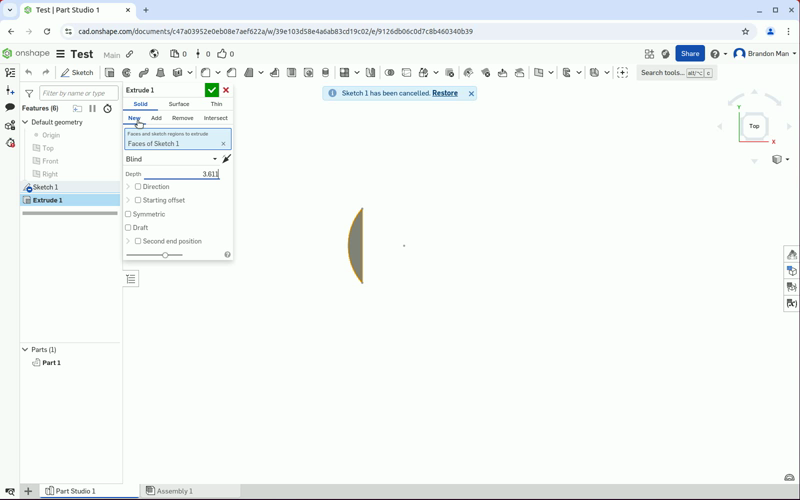
key(enter)
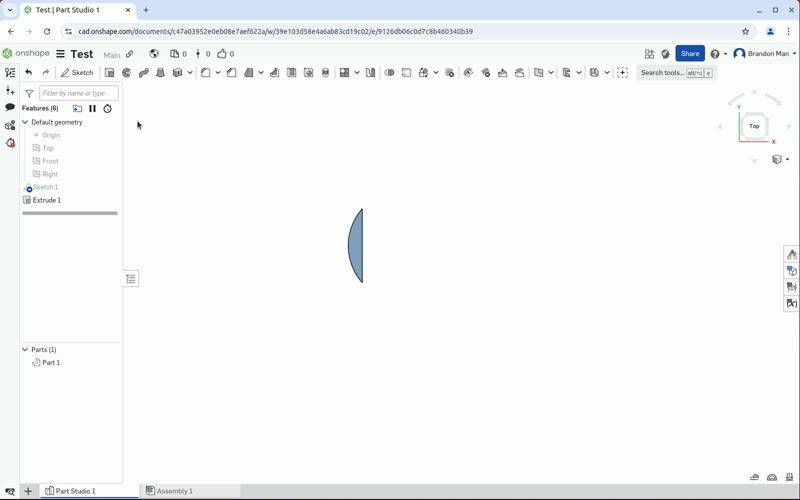
key(shift+h)
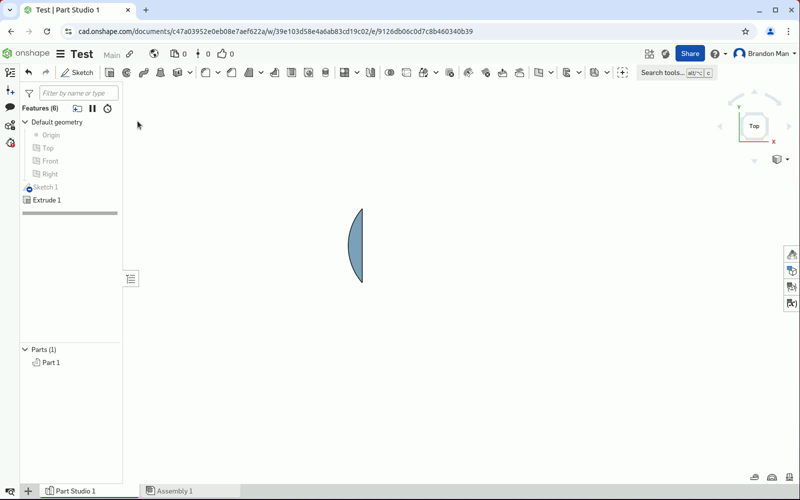
key(shift+h)
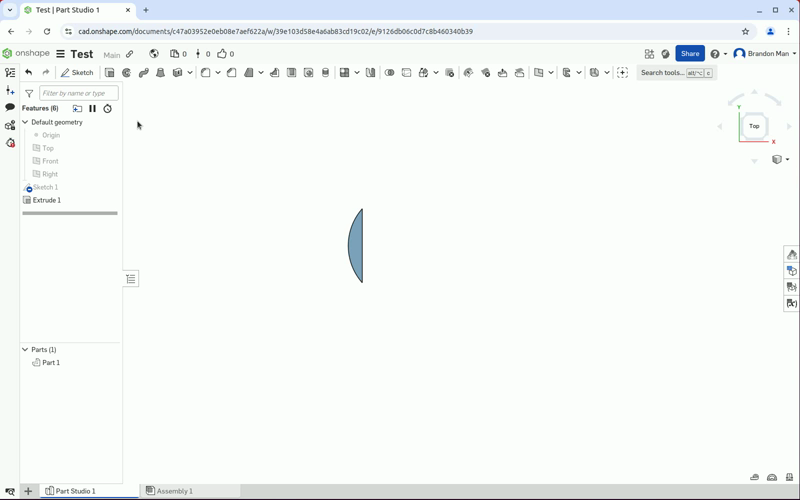
mouse_move(73, 189)
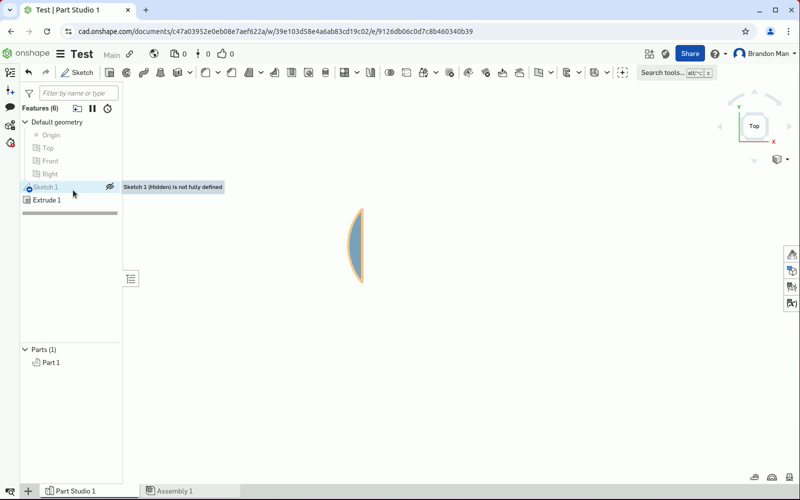
click(73, 189)
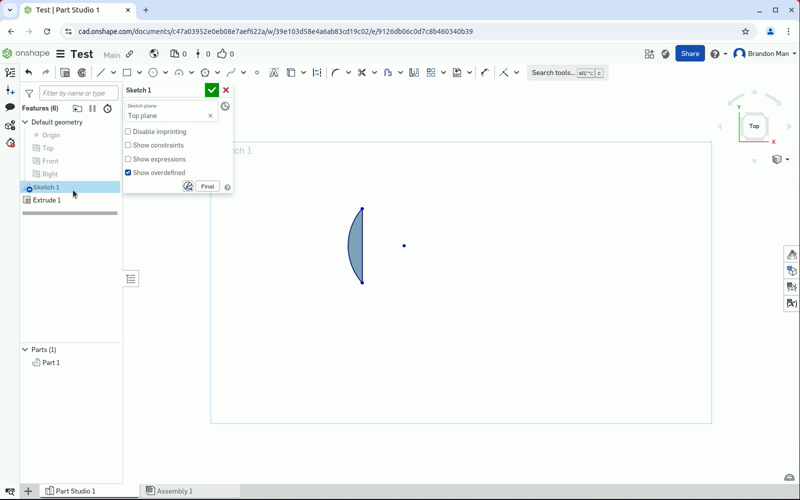
mouse_move(229, 92)
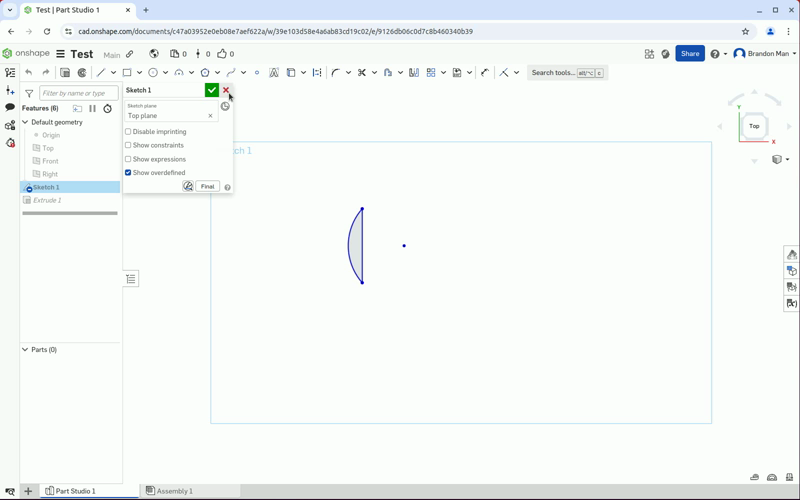
click(229, 92)
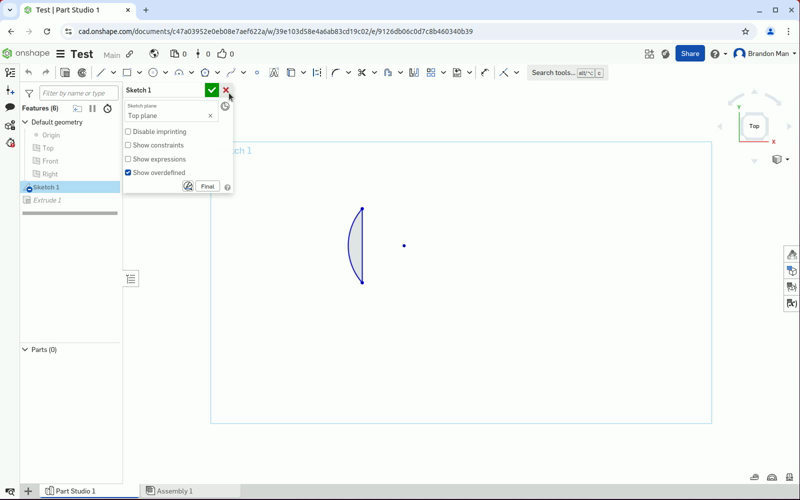
key(shift+s)
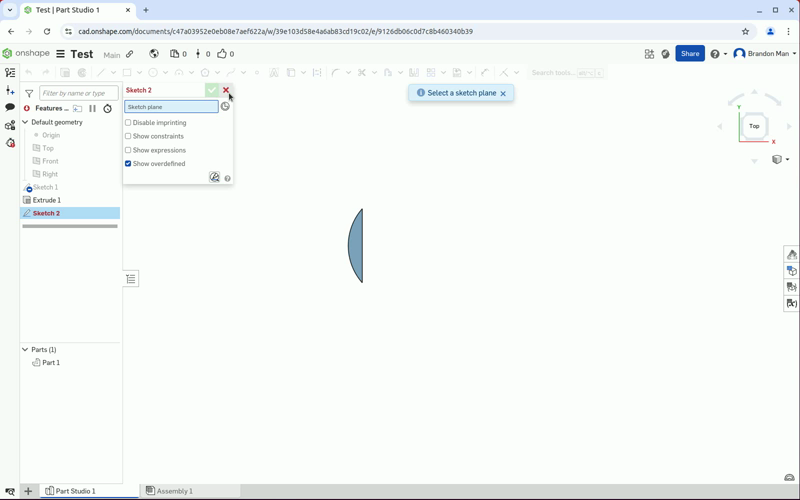
mouse_move(73, 150)
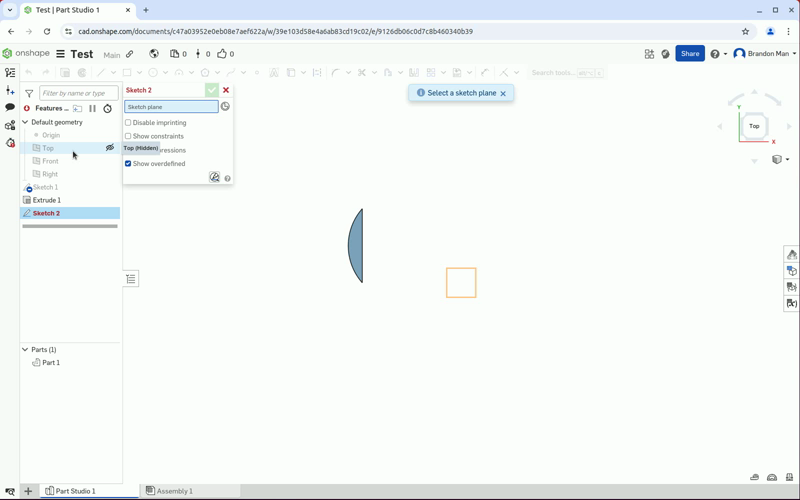
click(73, 150)
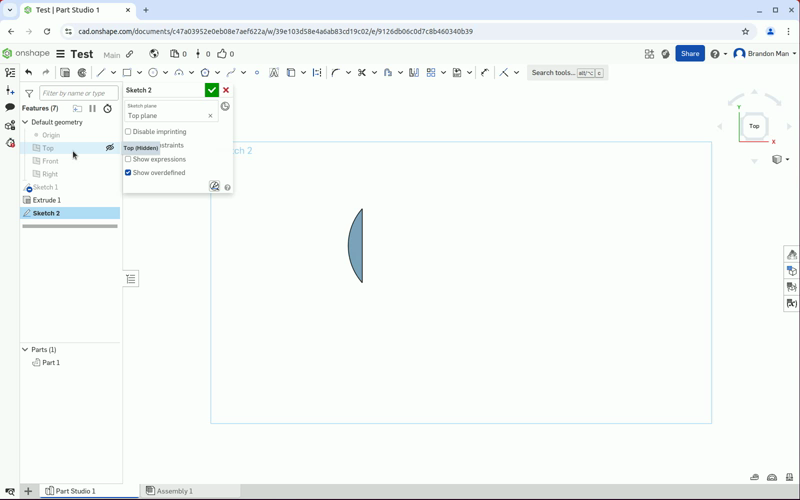
mouse_move(73, 352)
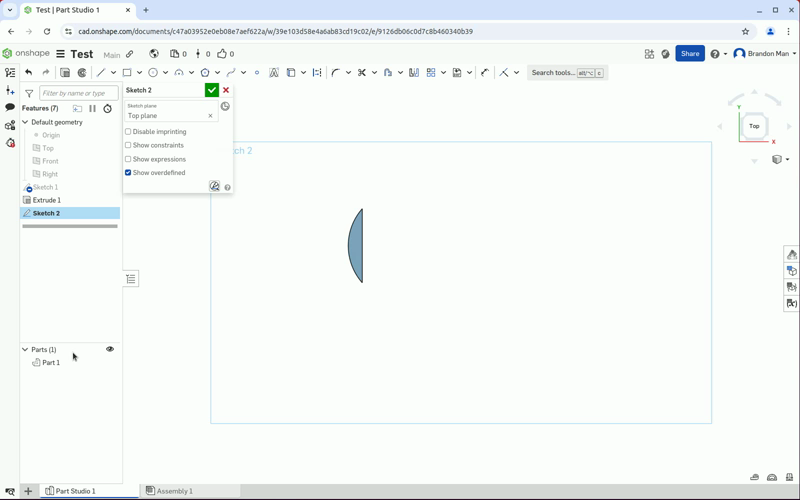
key(y)
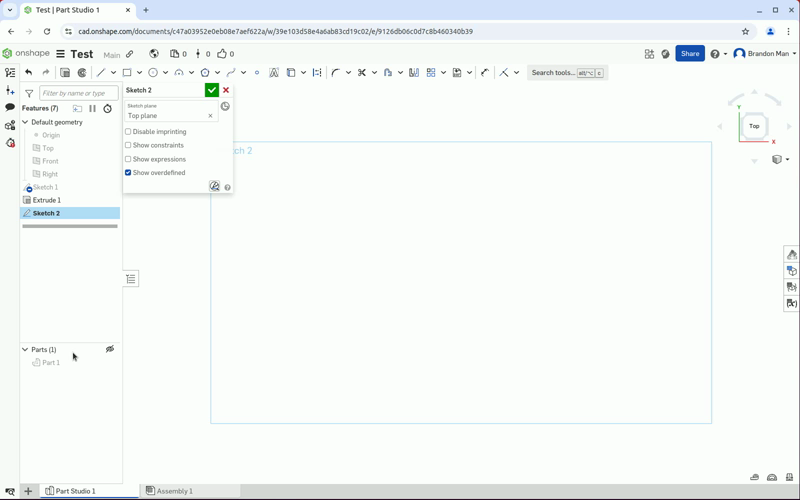
key(l)
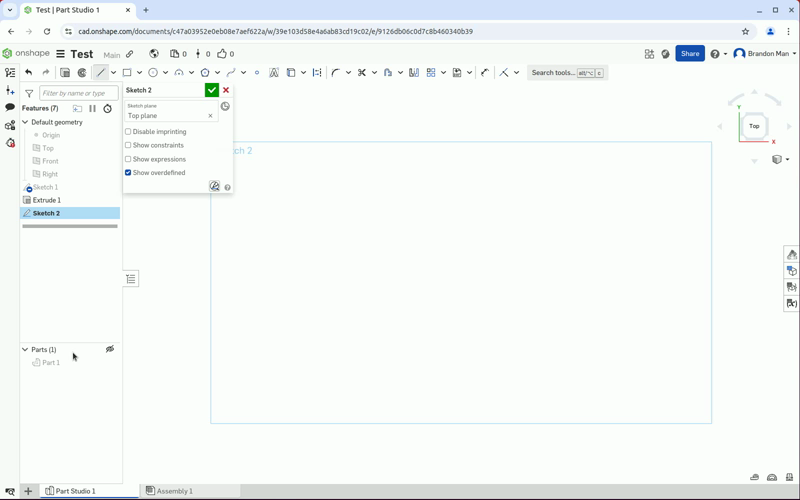
key_down(shift)
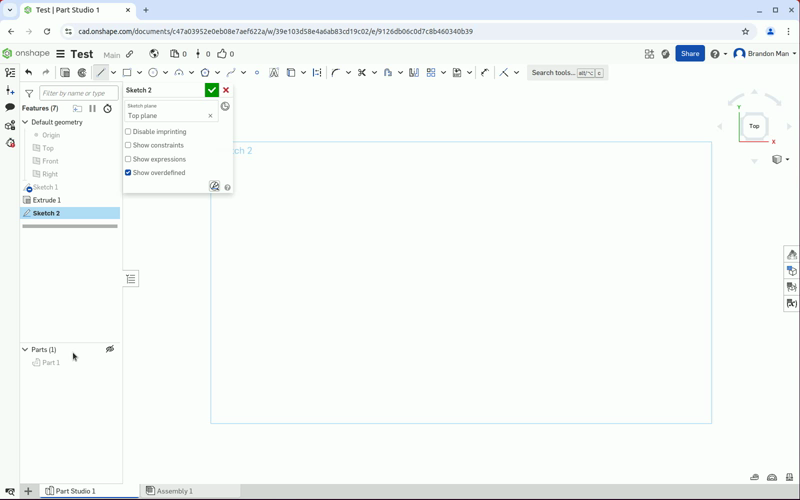
mouse_move(460, 184)
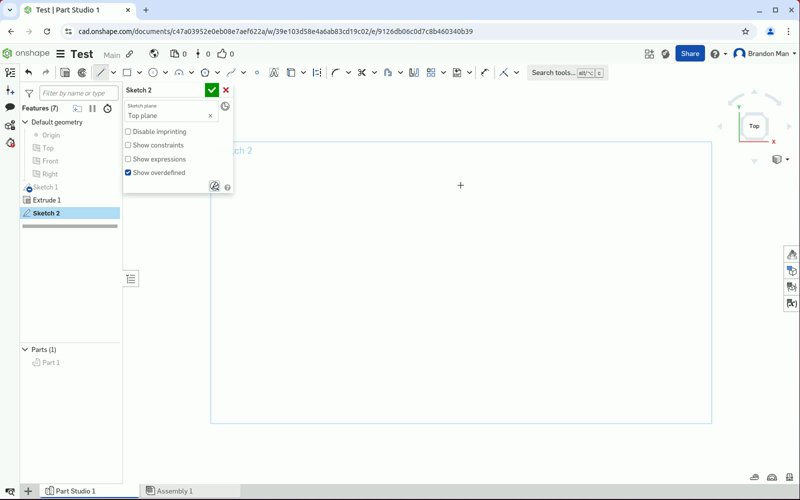
click(460, 184)
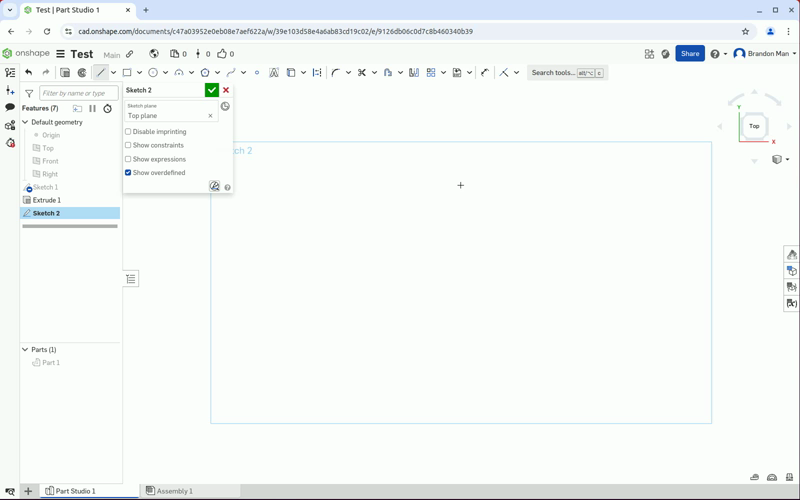
key_up(shift)
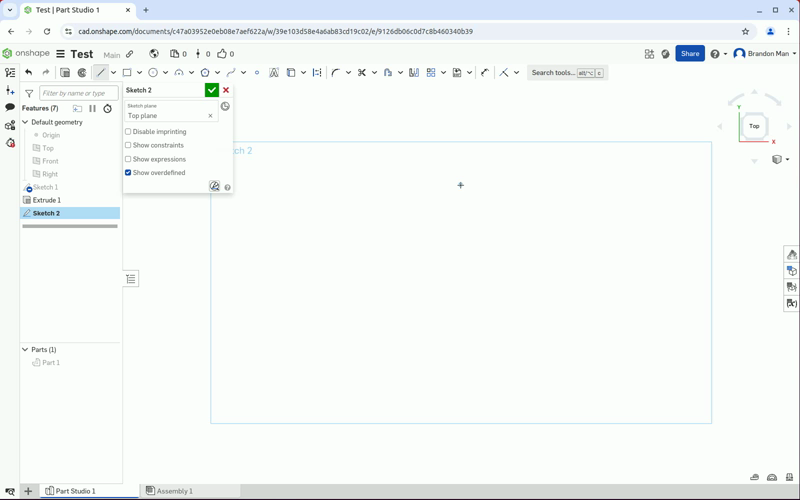
key_down(shift)
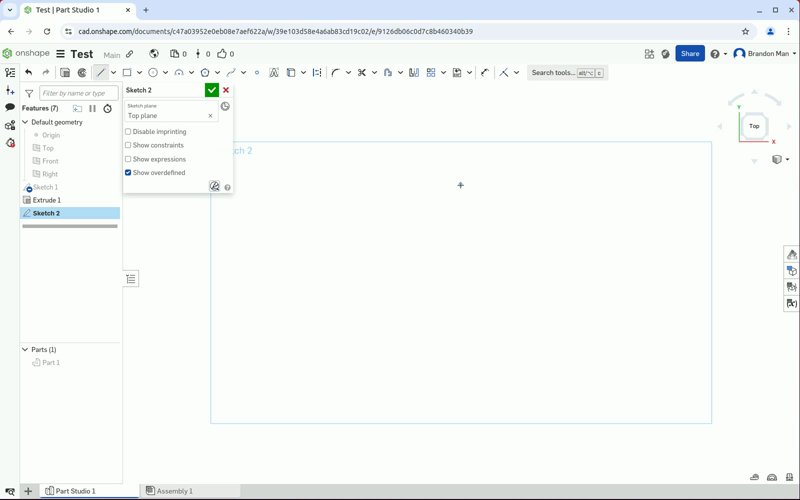
mouse_move(534, 184)
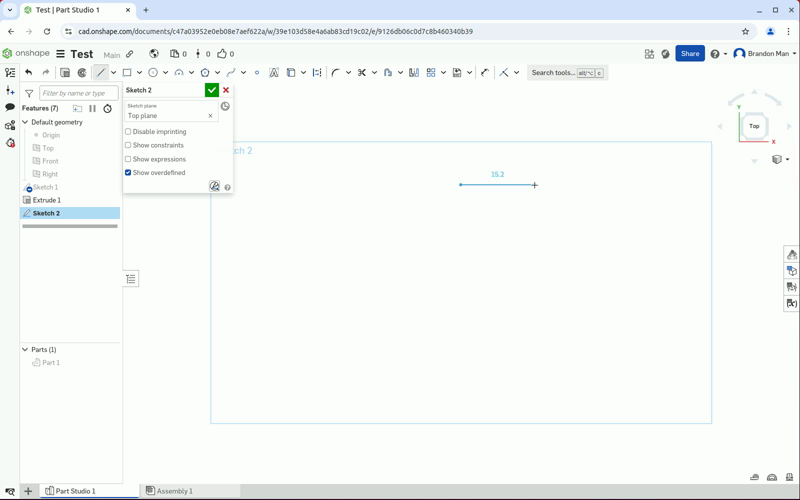
click(534, 184)
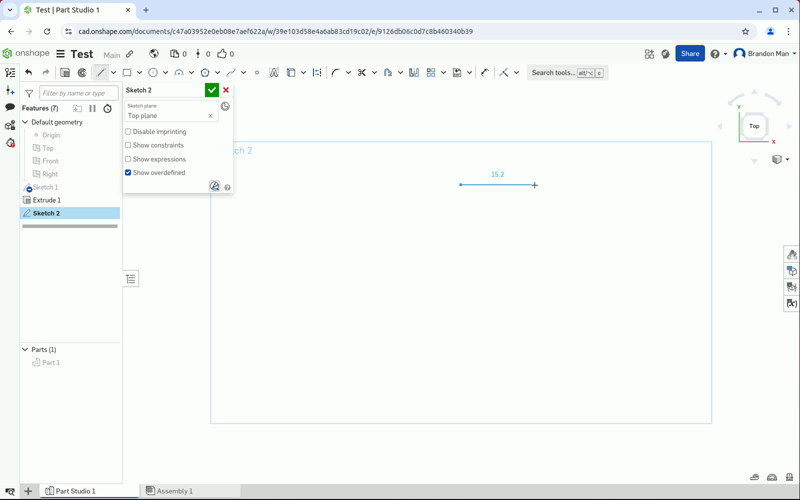
key_up(shift)
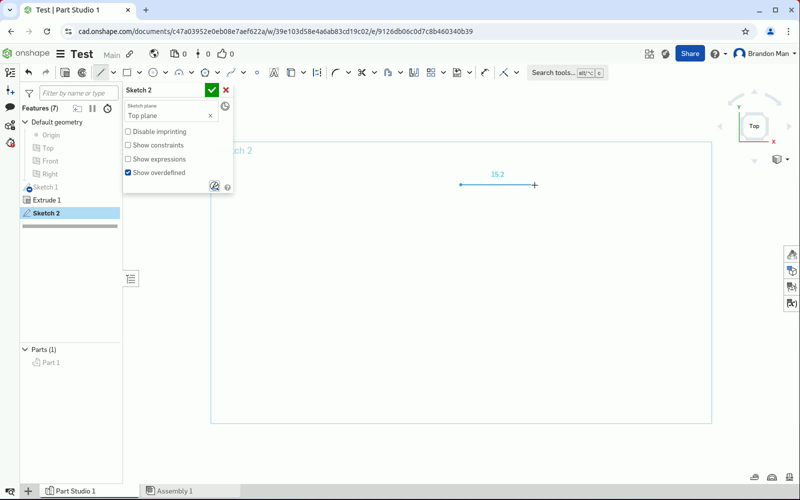
key(esc)
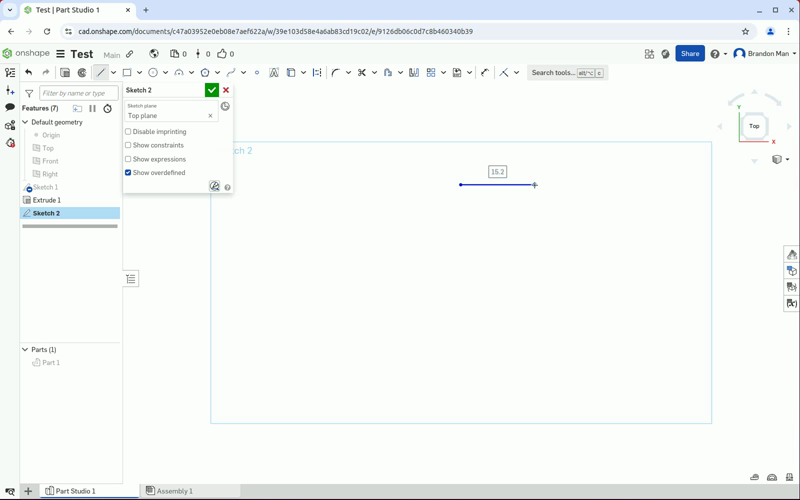
key(a)
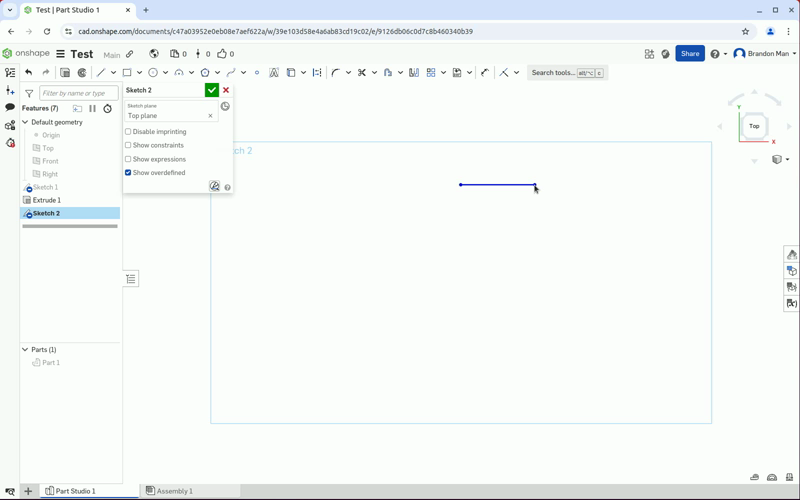
mouse_move(534, 184)
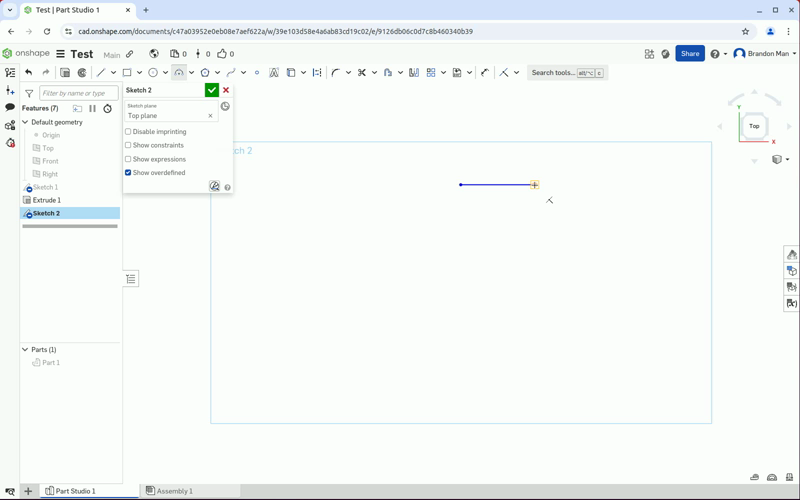
click(534, 184)
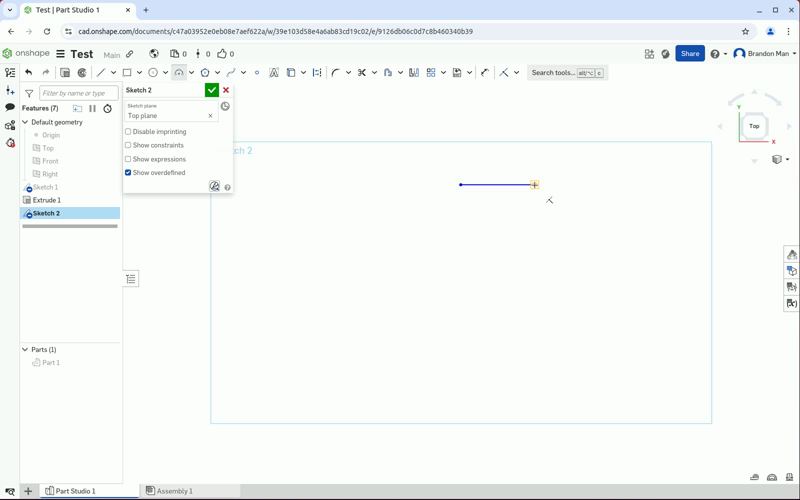
mouse_move(460, 184)
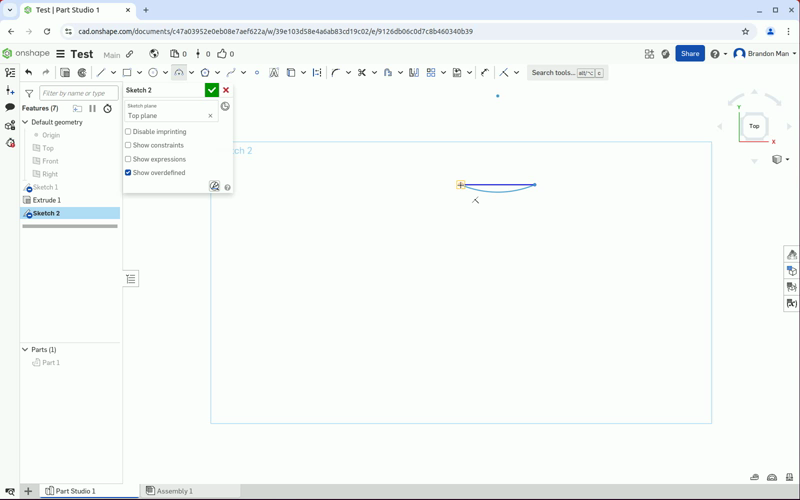
click(460, 184)
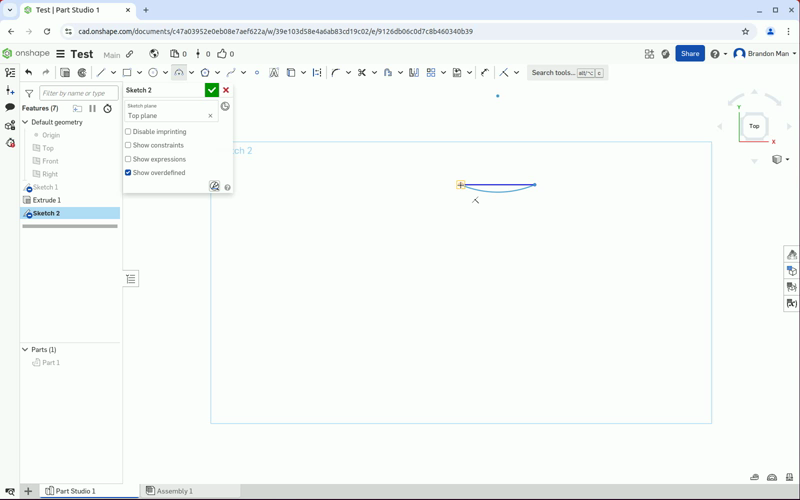
key_down(shift)
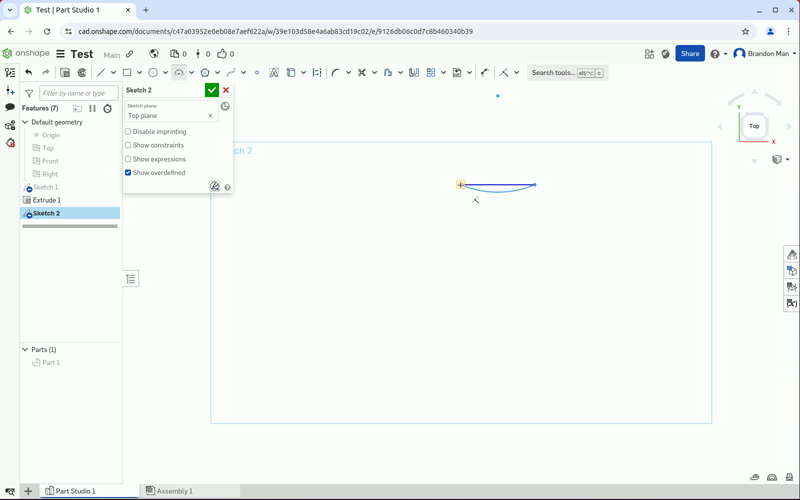
mouse_move(498, 170)
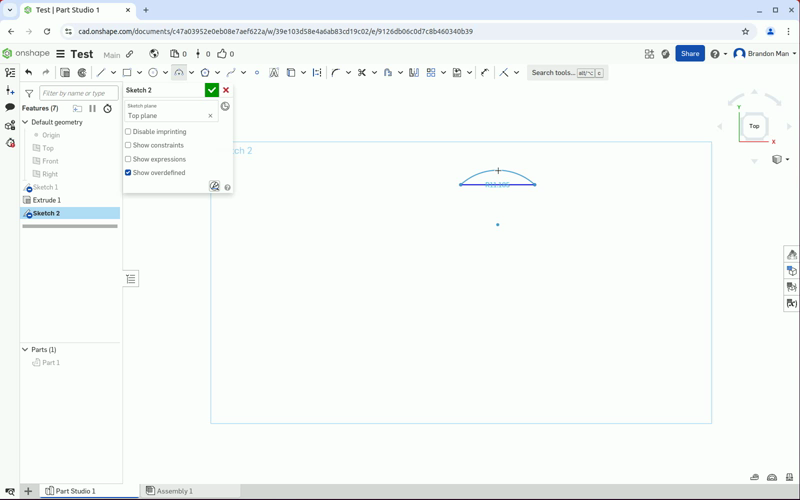
click(498, 170)
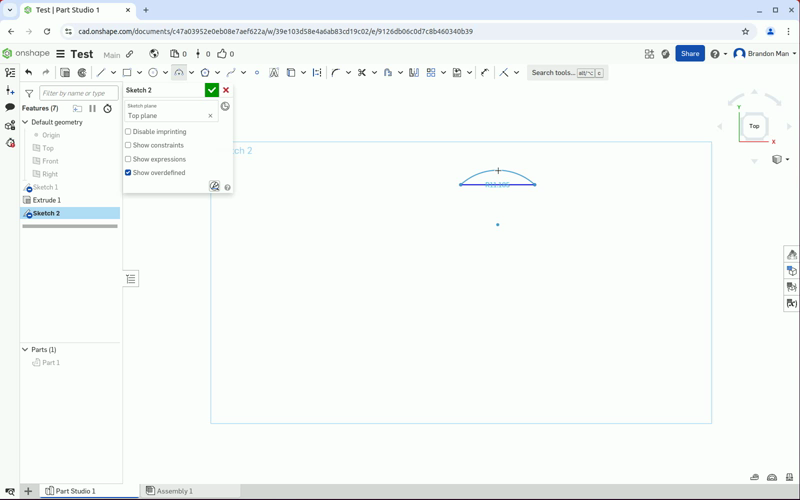
key_up(shift)
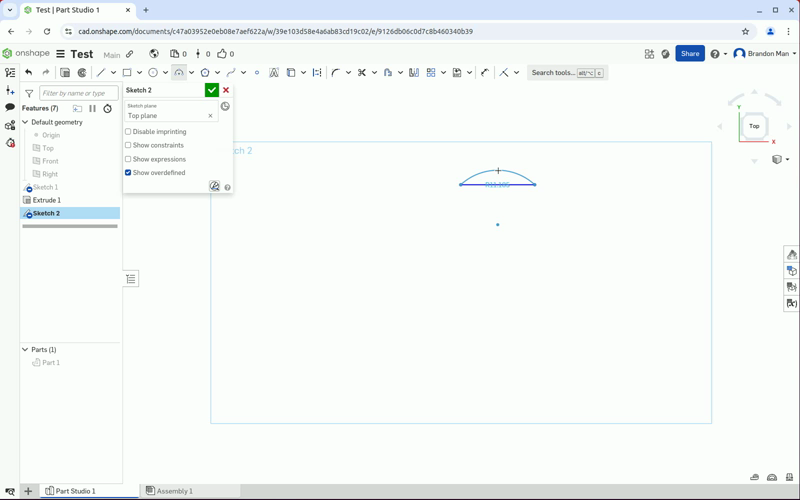
key(esc)
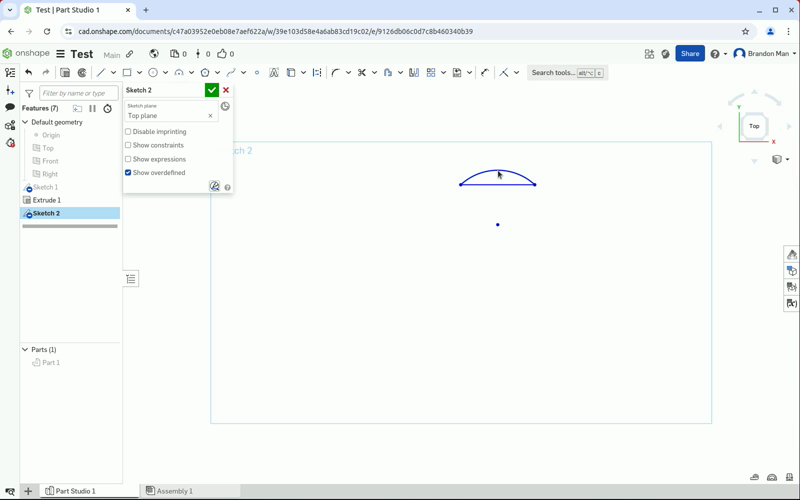
mouse_move(519, 177)
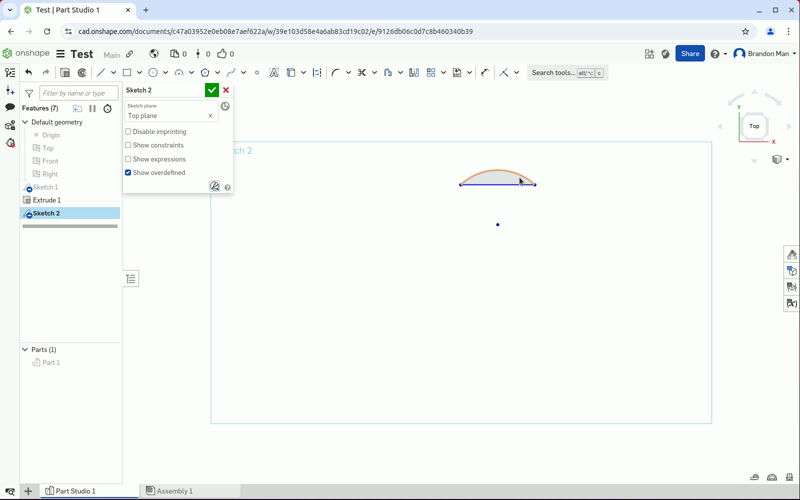
scroll(6)
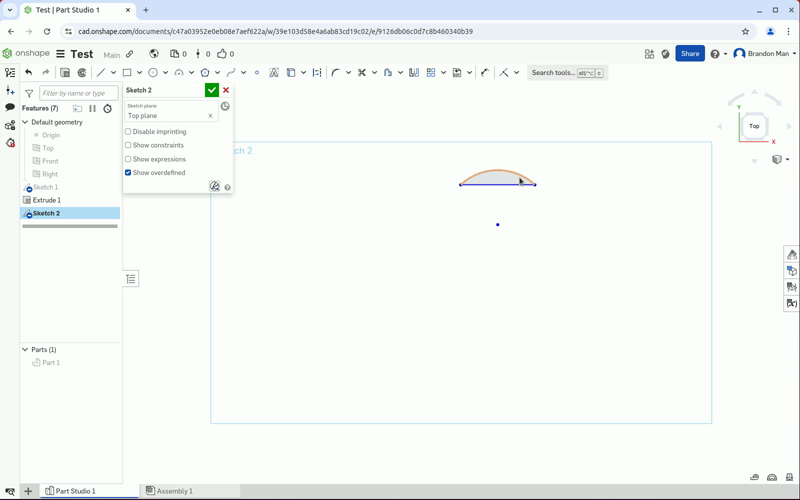
scroll(6)
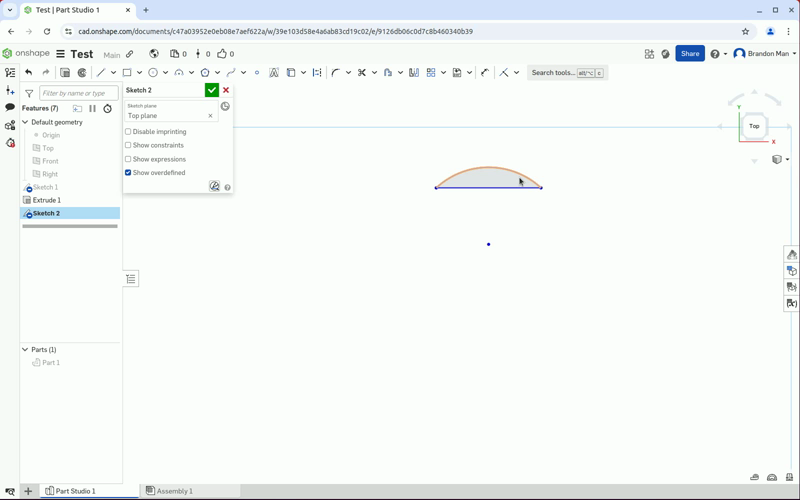
scroll(6)
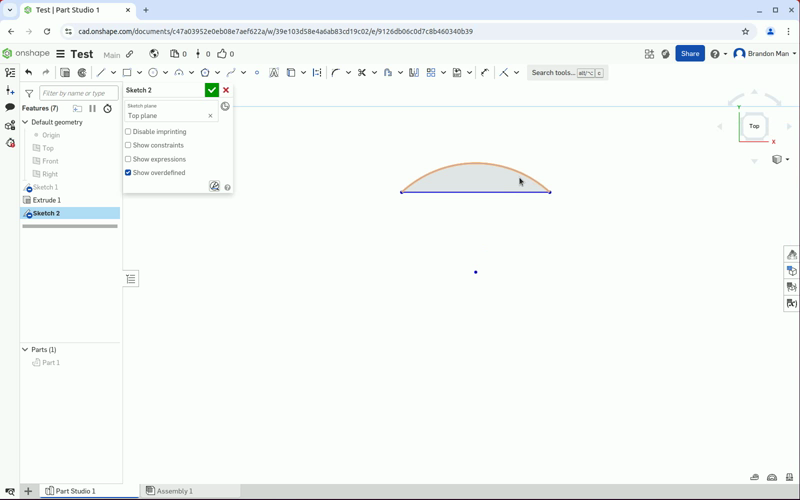
scroll(6)
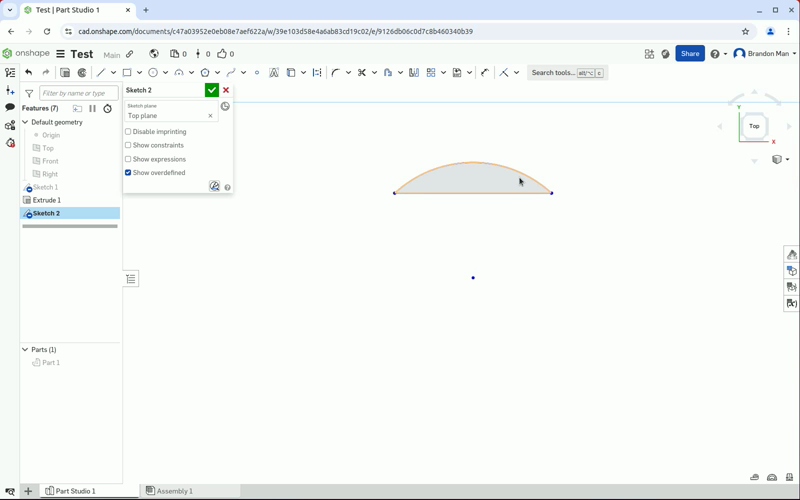
scroll(6)
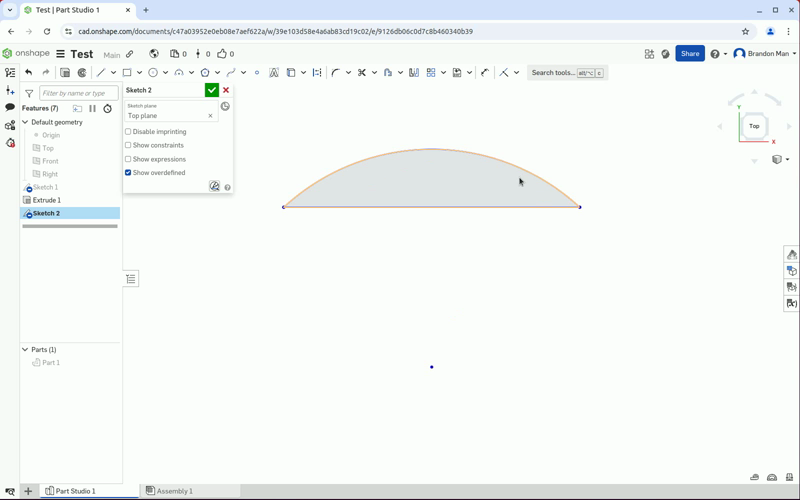
scroll(6)
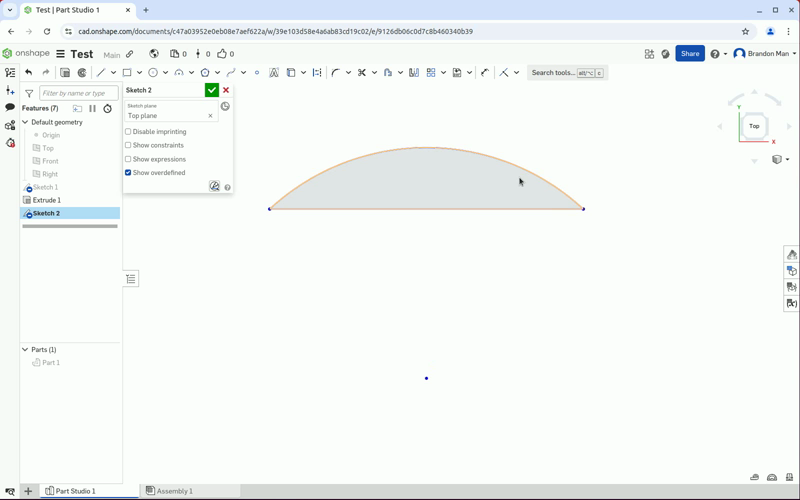
scroll(6)
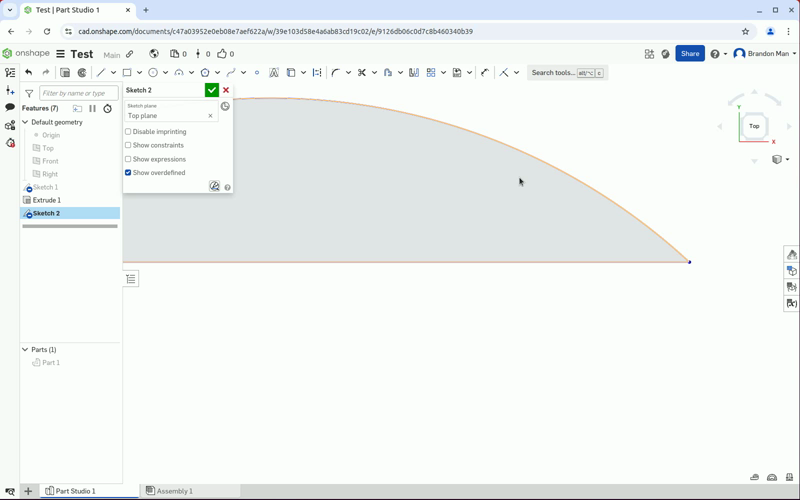
click(519, 177)
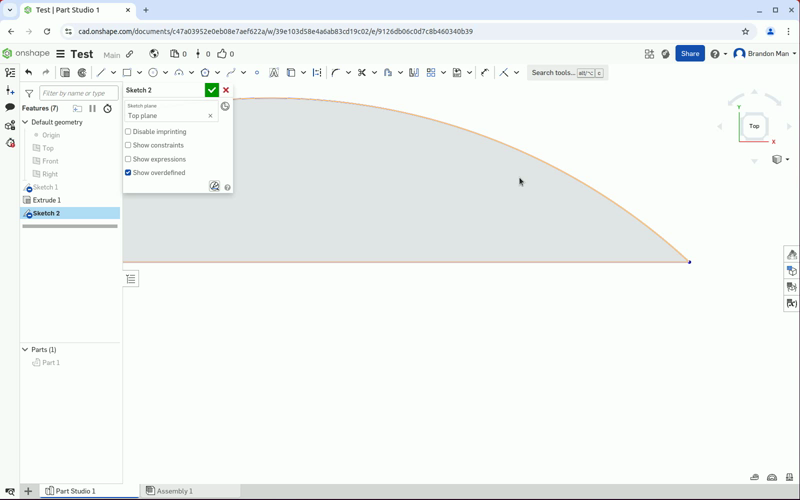
scroll(-6)
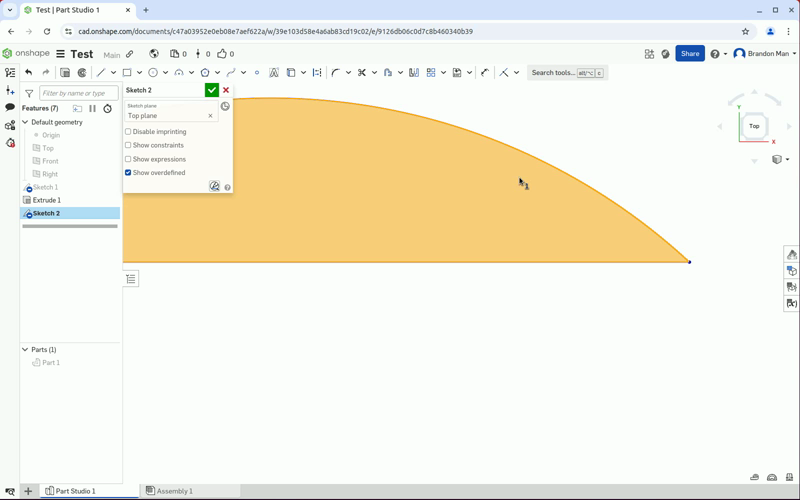
scroll(-6)
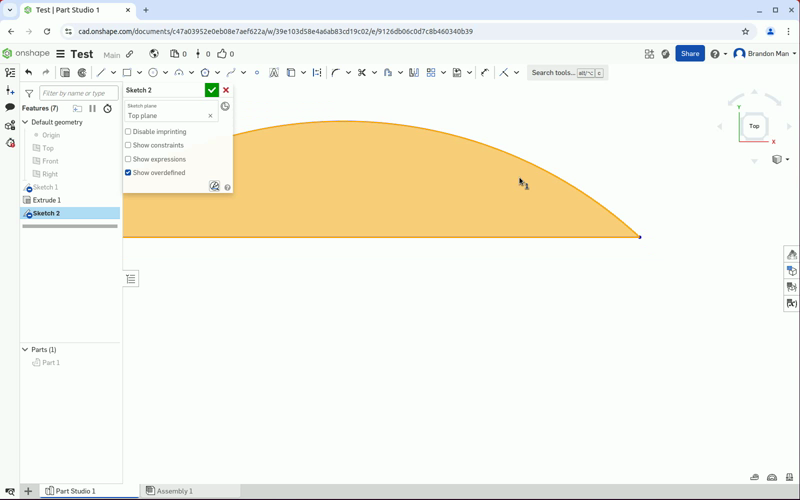
scroll(-6)
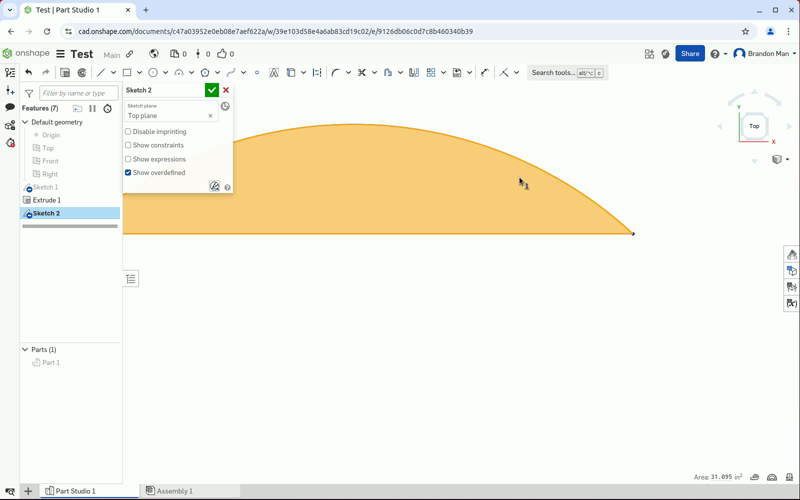
scroll(-6)
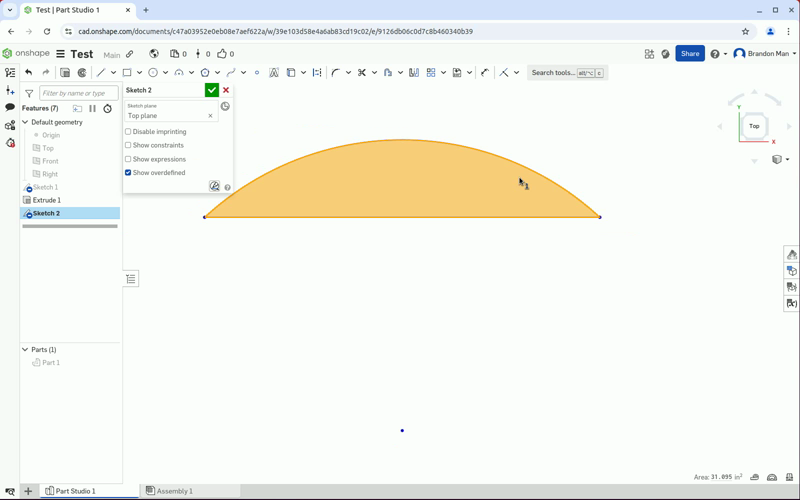
scroll(-6)
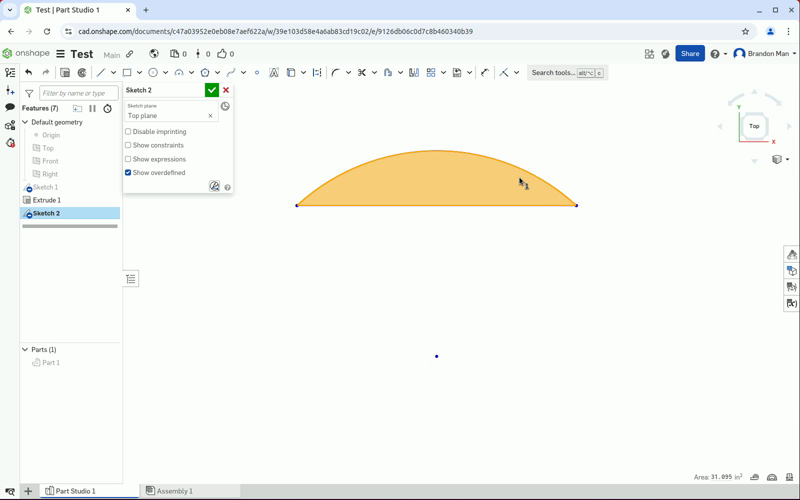
scroll(-6)
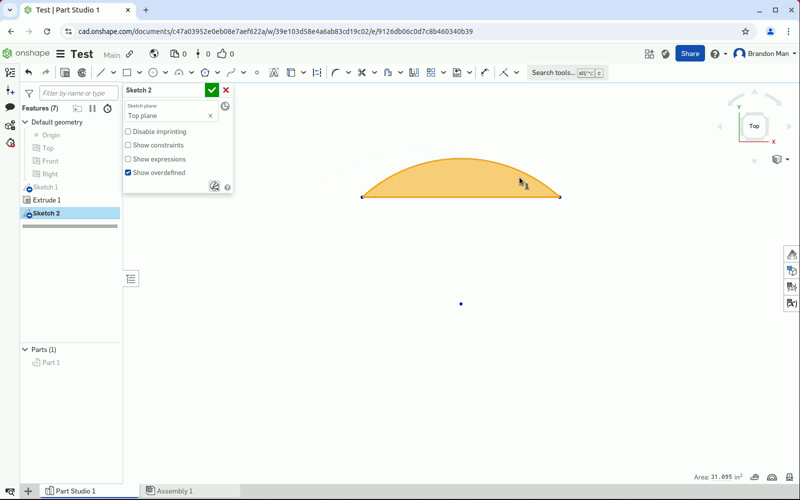
scroll(-6)
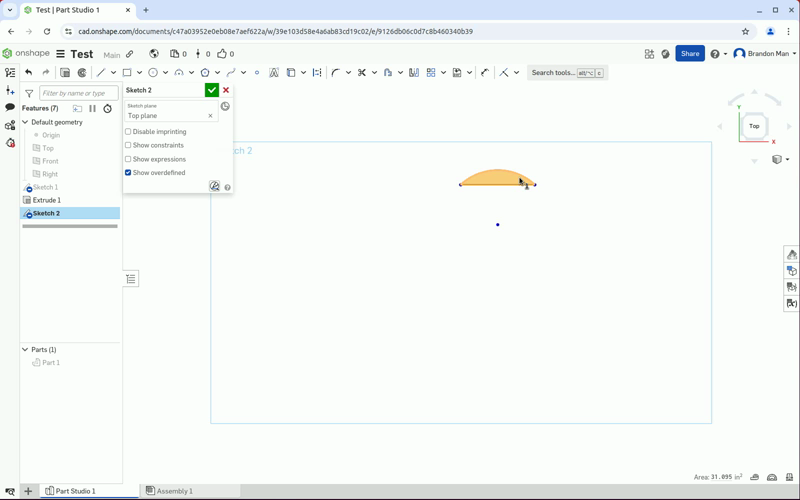
mouse_move(73, 352)
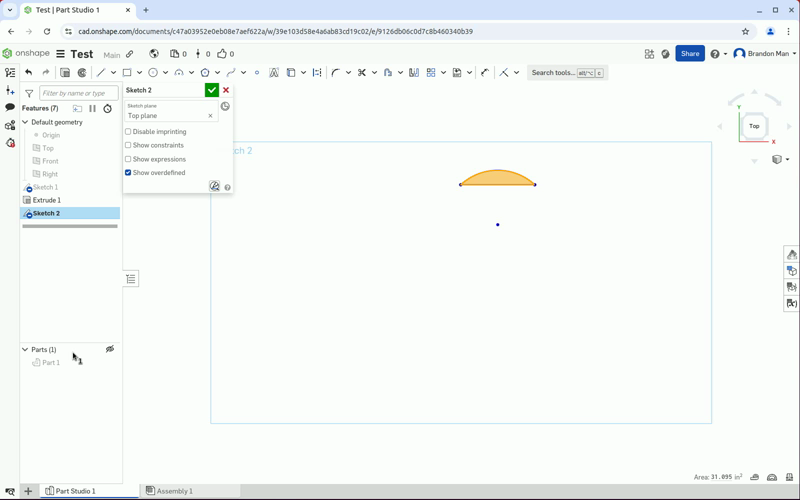
key(shift+y)
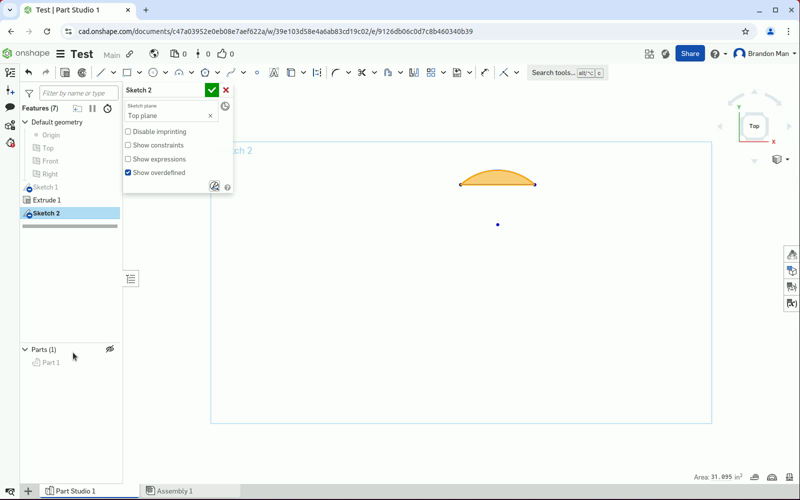
key(shift+e)
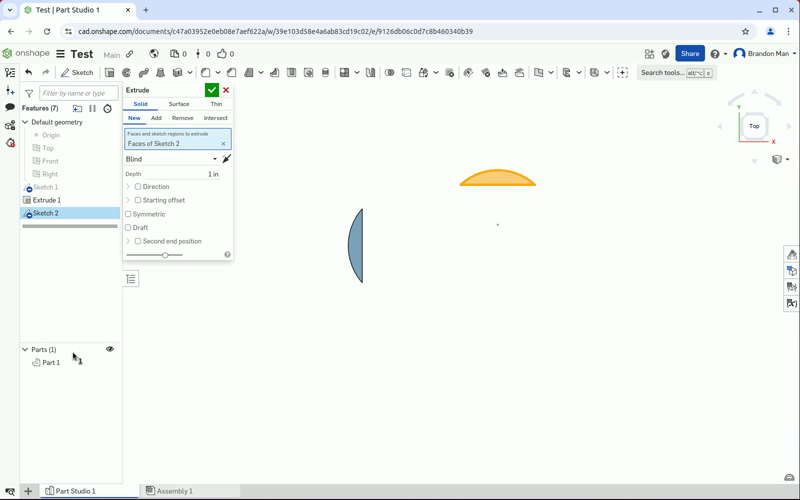
mouse_move(143, 106)
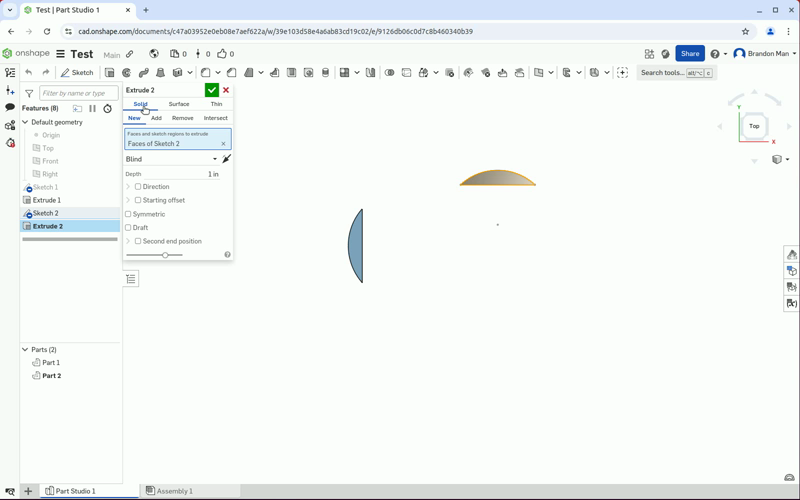
click(143, 106)
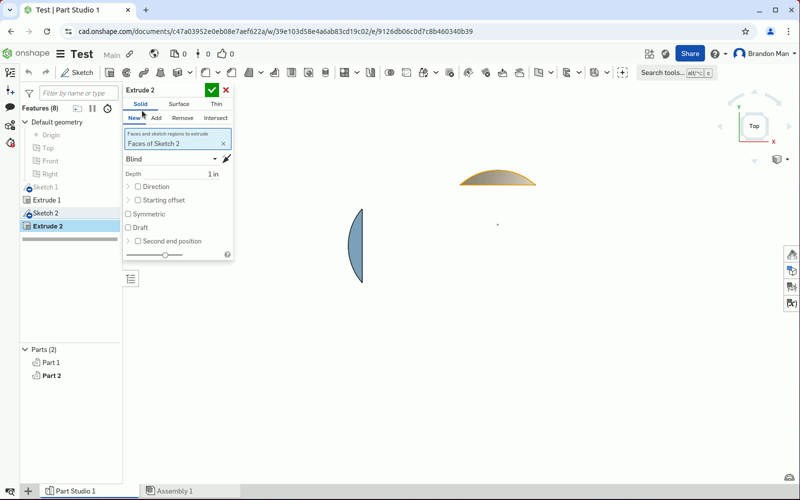
mouse_move(137, 120)
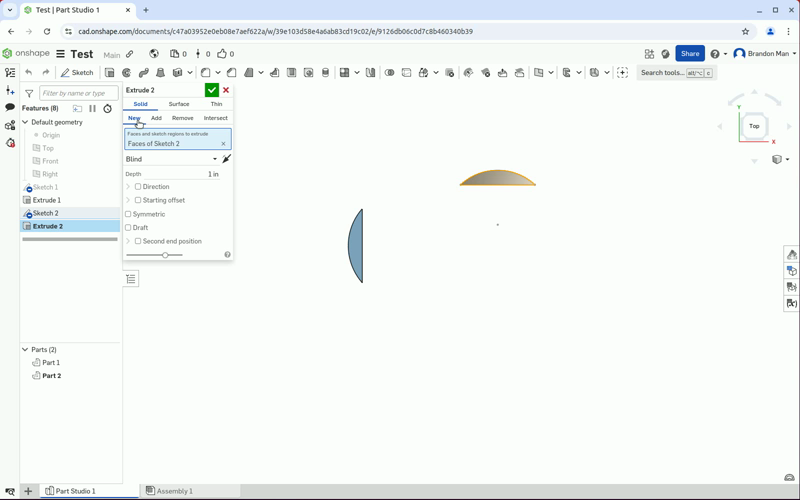
click(137, 120)
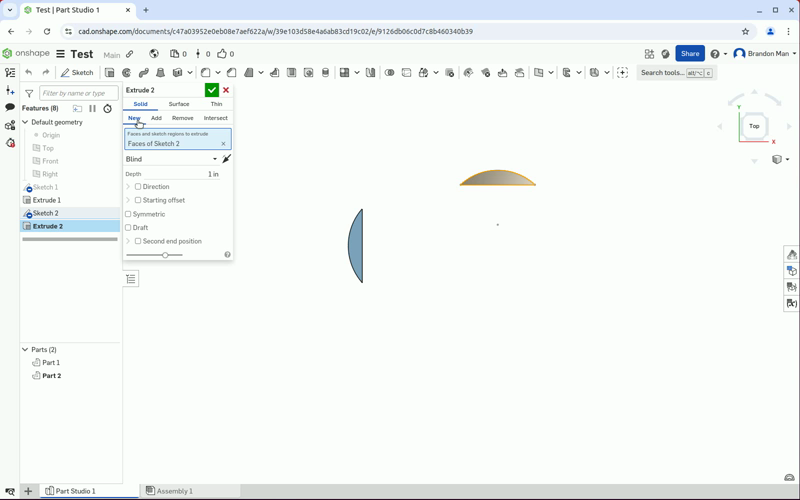
key(tab, 4)
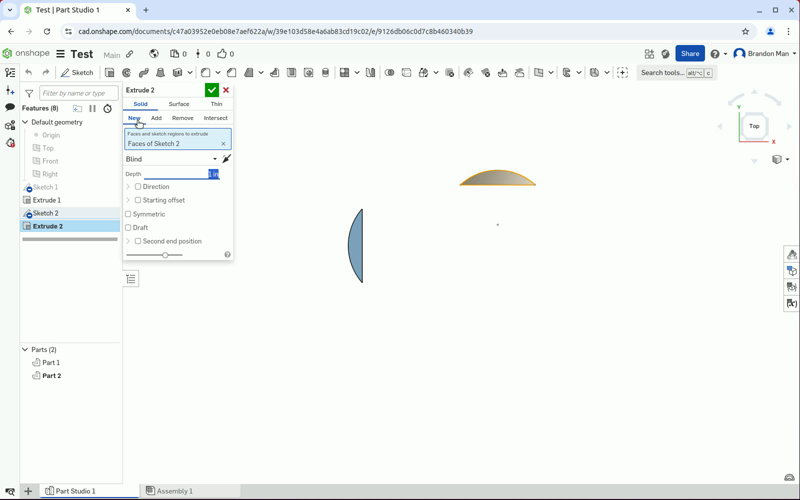
text(3.611)
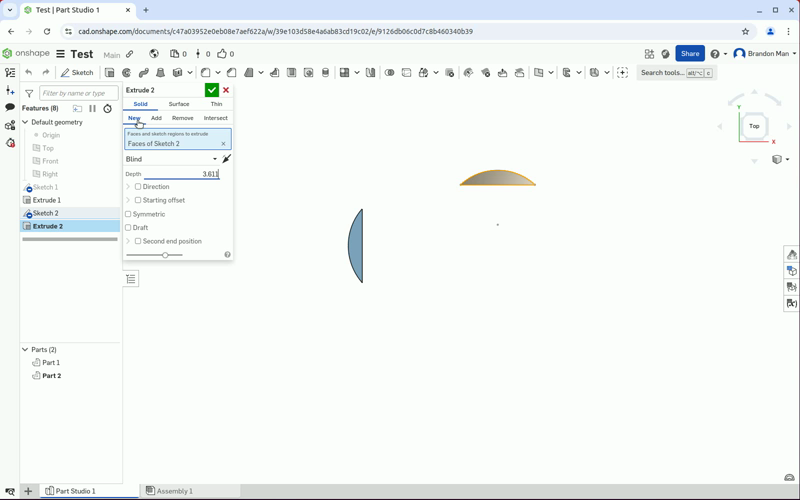
key(enter)
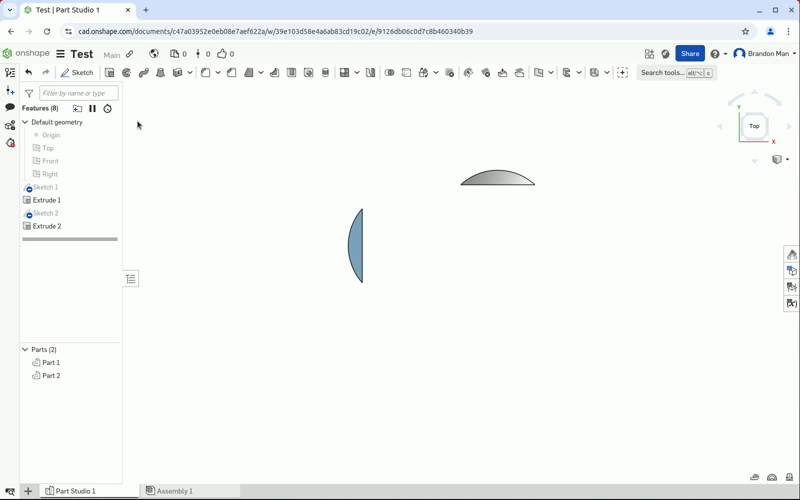
key(shift+h)
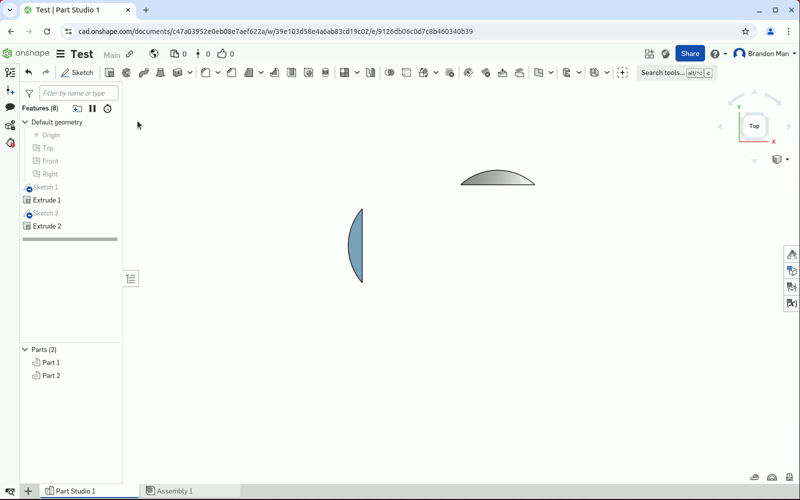
key(shift+h)
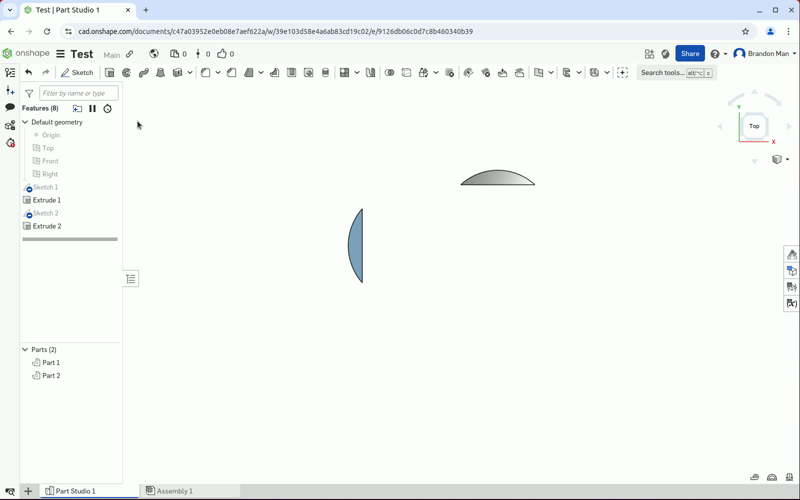
mouse_move(73, 189)
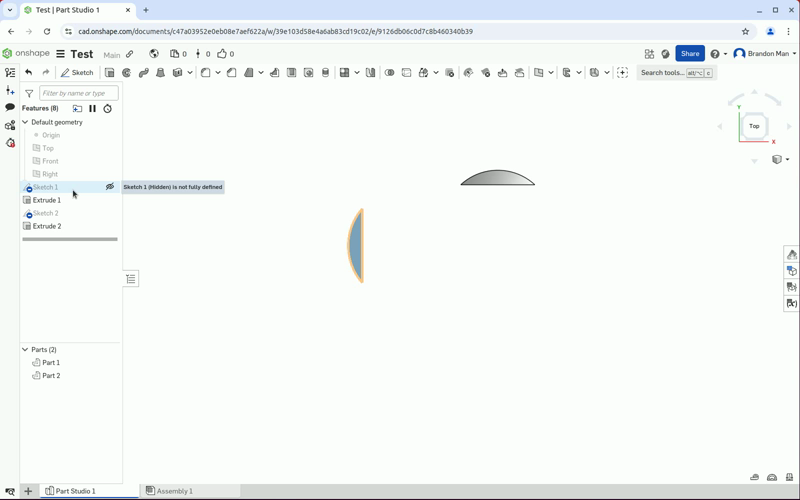
click(73, 189)
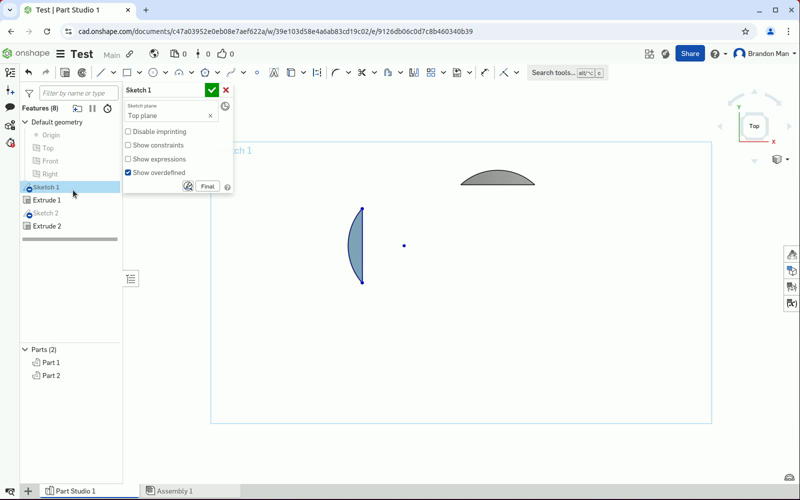
mouse_move(229, 92)
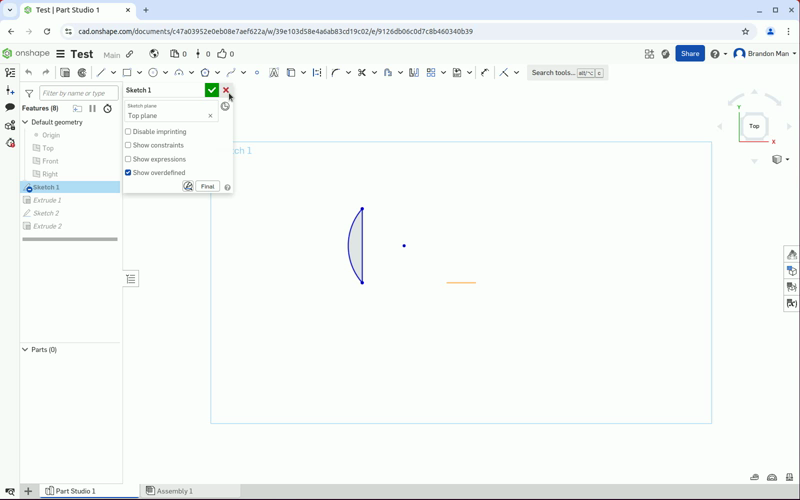
click(229, 92)
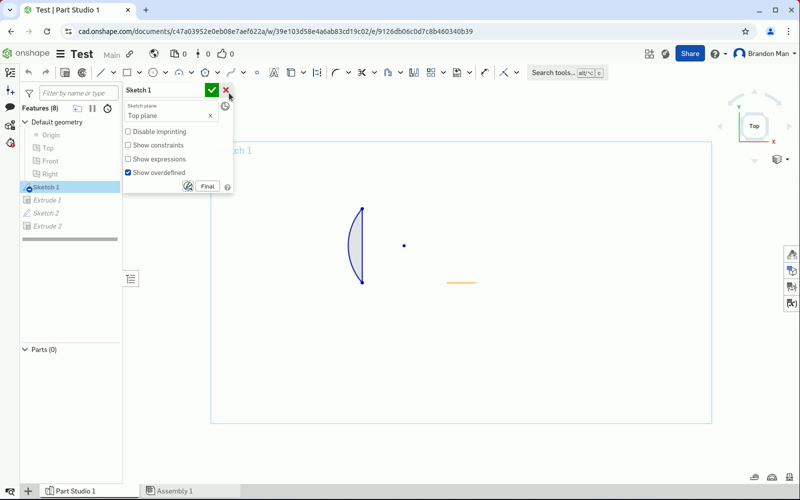
key(shift+s)
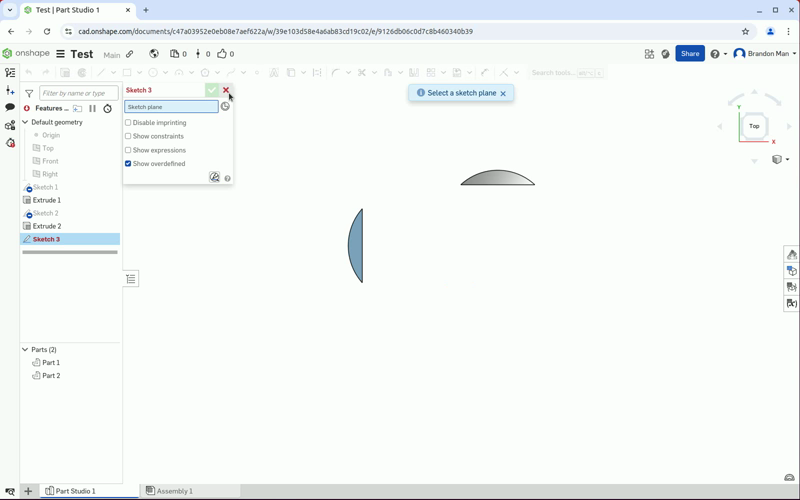
mouse_move(73, 150)
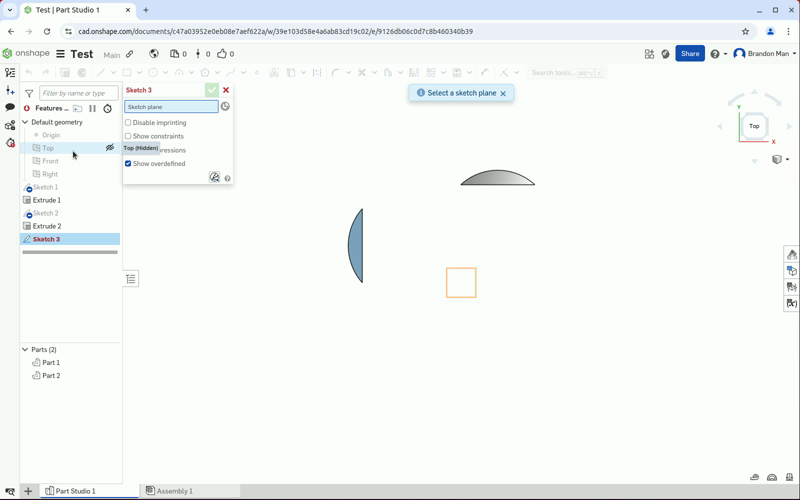
click(73, 150)
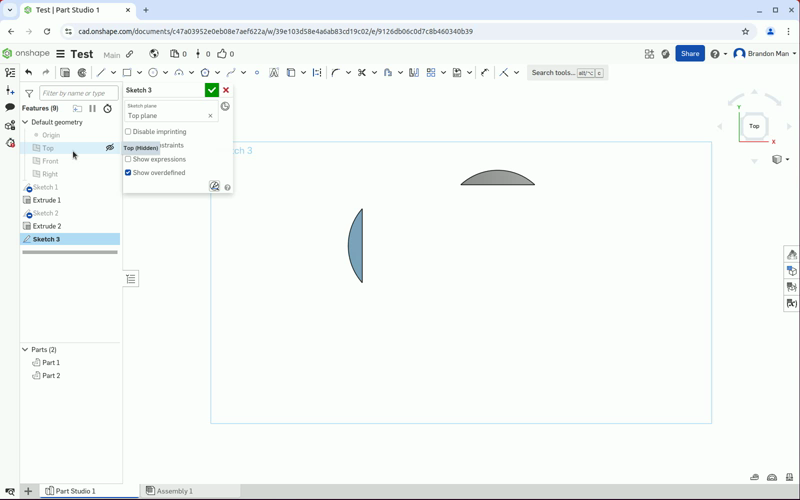
mouse_move(73, 352)
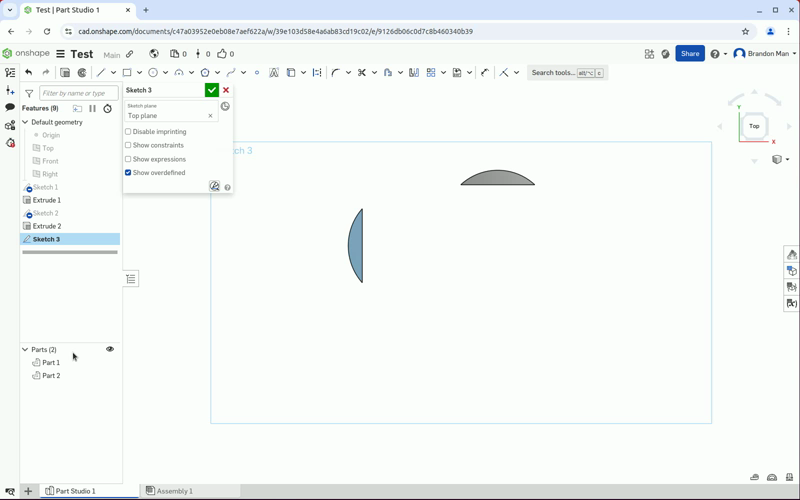
key(y)
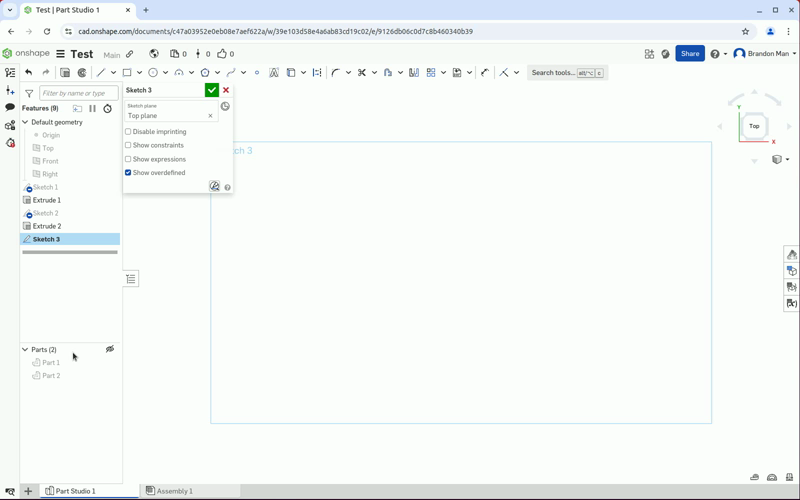
key(a)
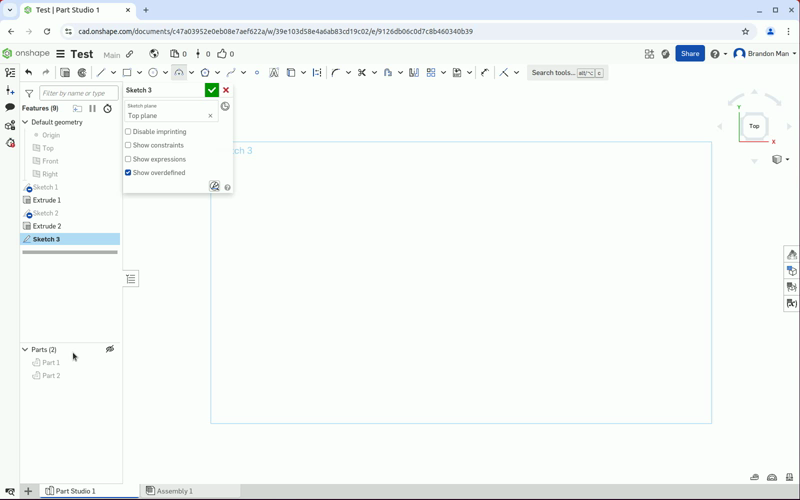
key_down(shift)
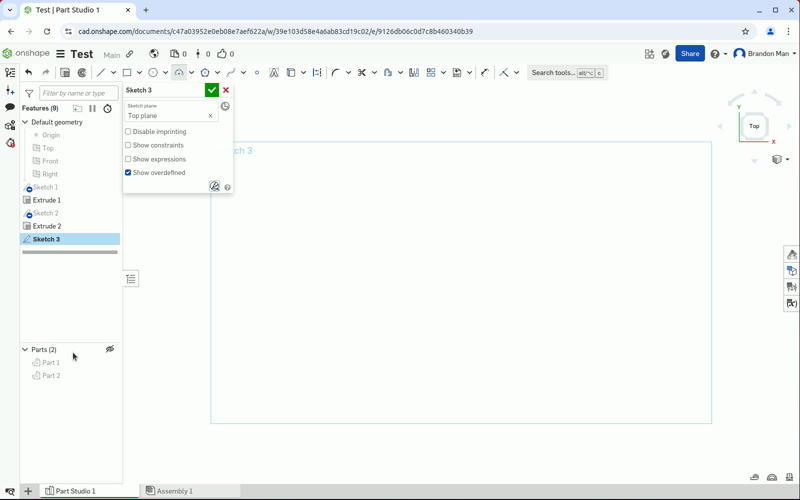
mouse_move(559, 356)
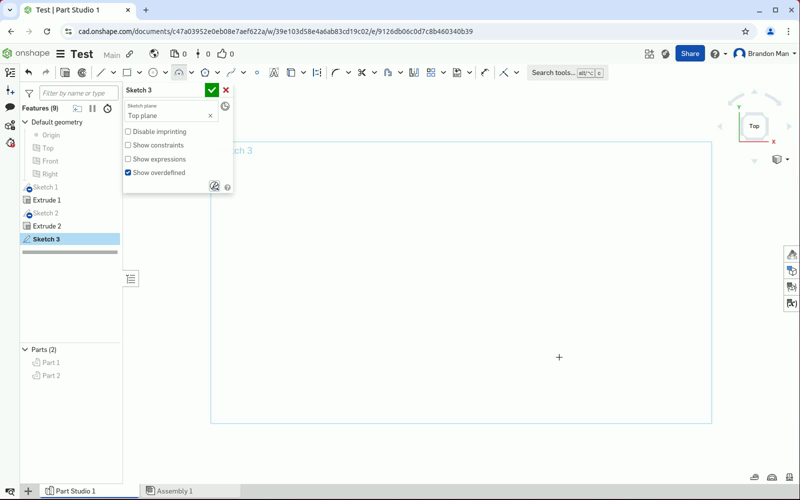
click(559, 356)
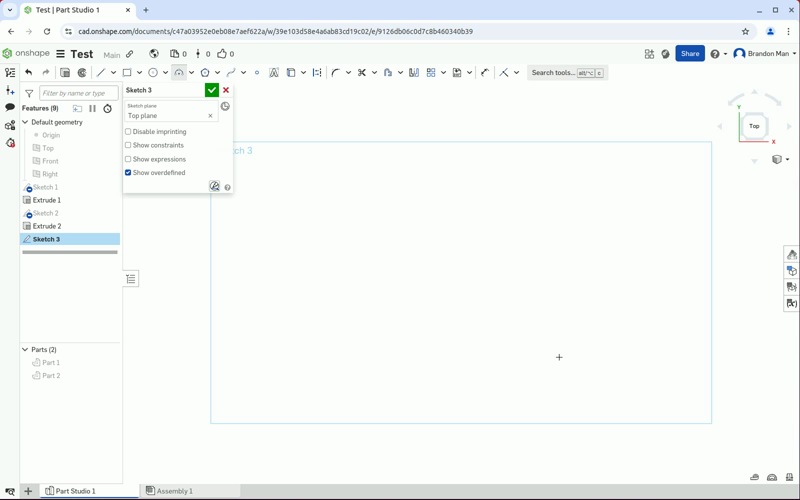
key_up(shift)
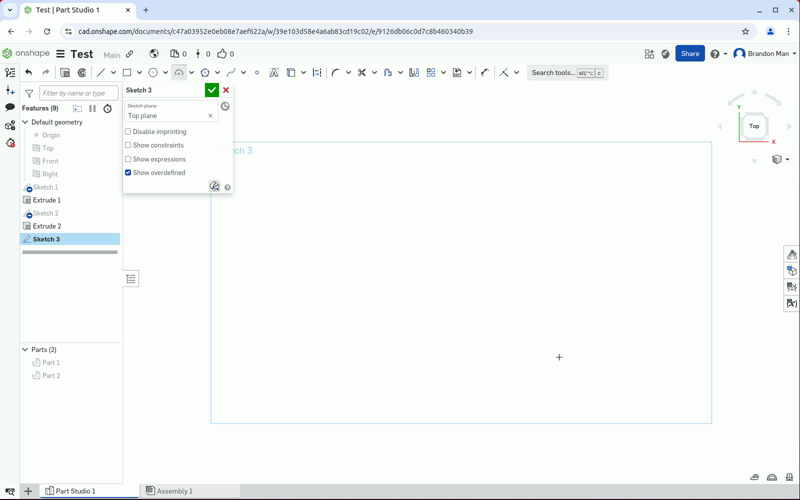
key_down(shift)
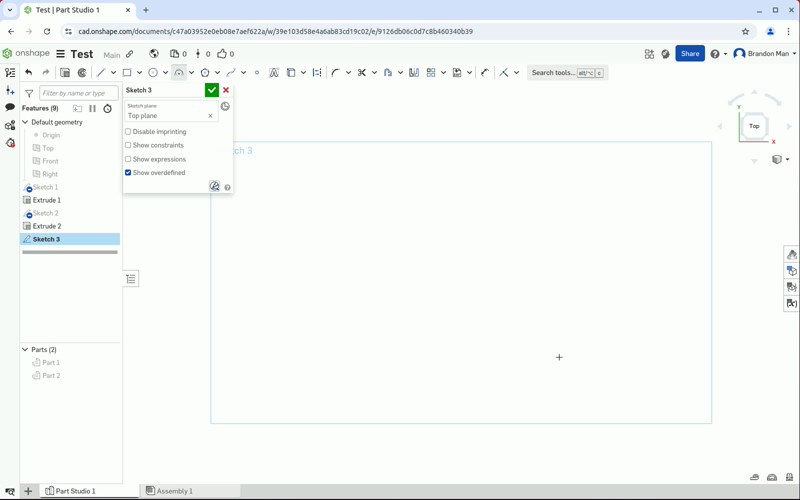
mouse_move(559, 282)
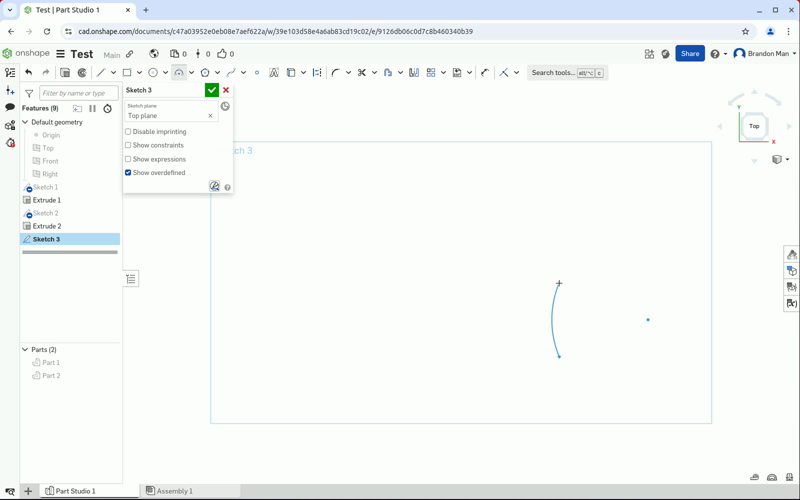
click(559, 282)
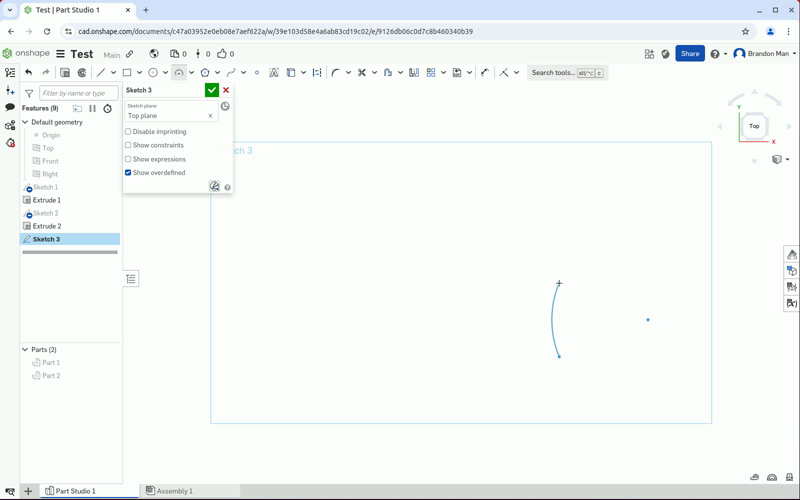
mouse_move(573, 319)
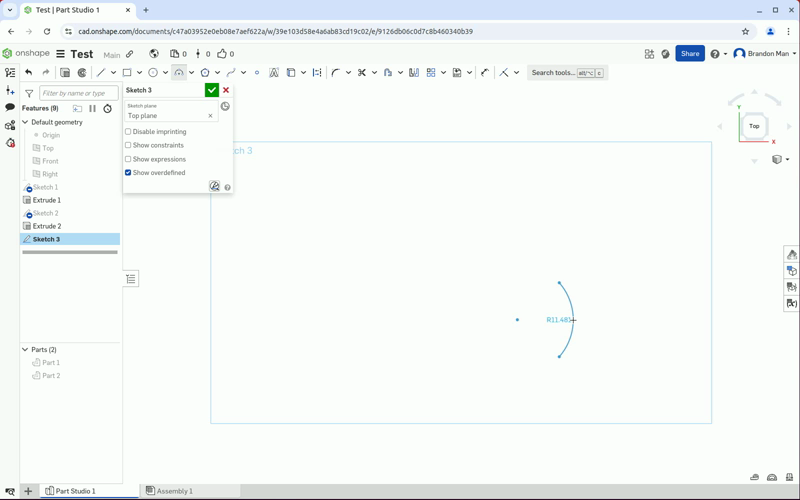
click(573, 319)
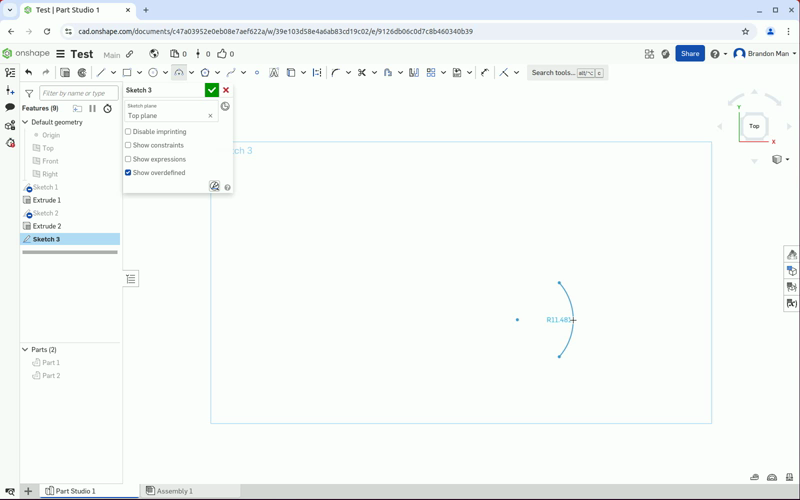
key_up(shift)
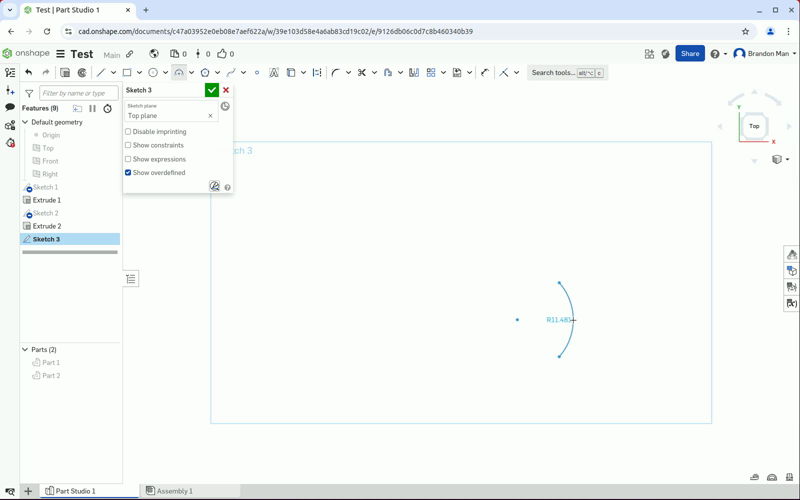
key(esc)
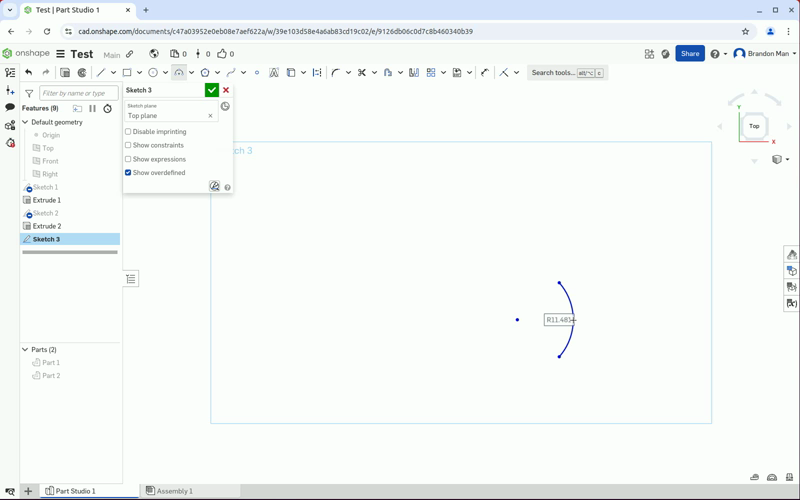
key(l)
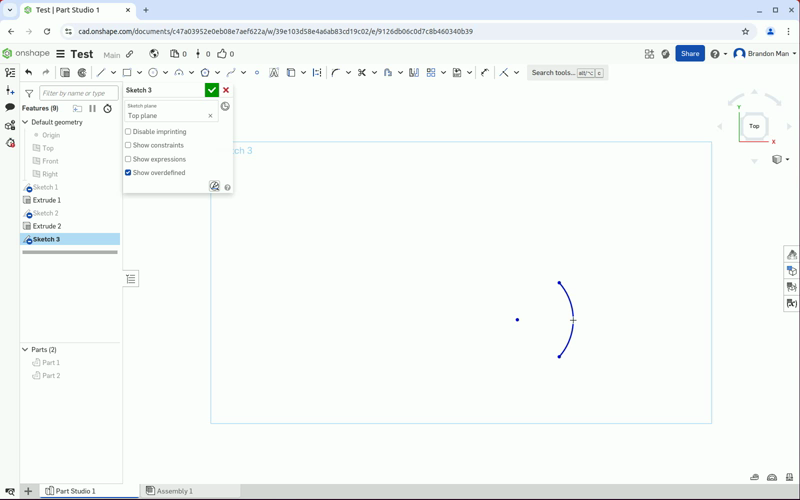
mouse_move(559, 282)
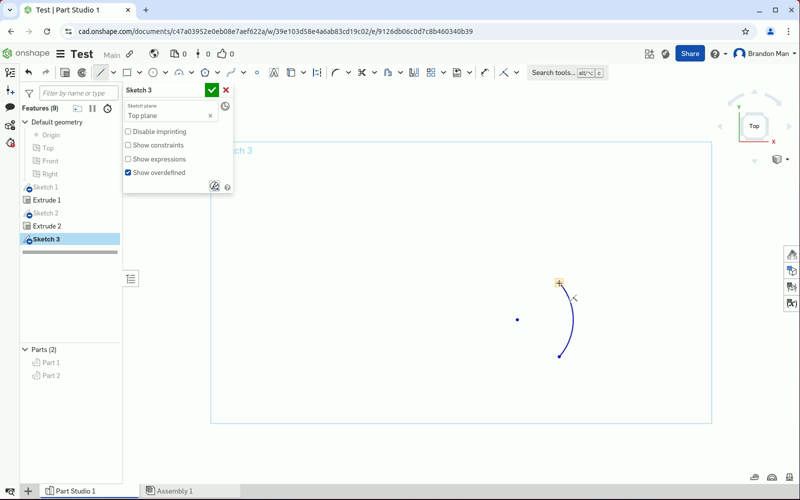
click(559, 282)
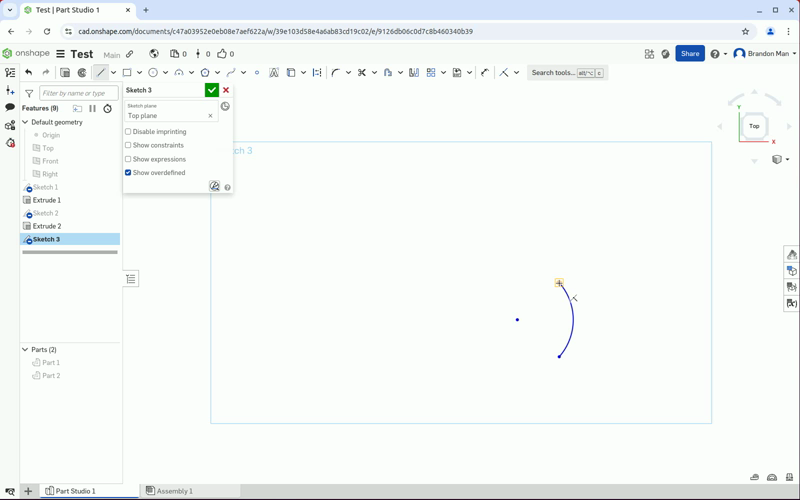
key_down(shift)
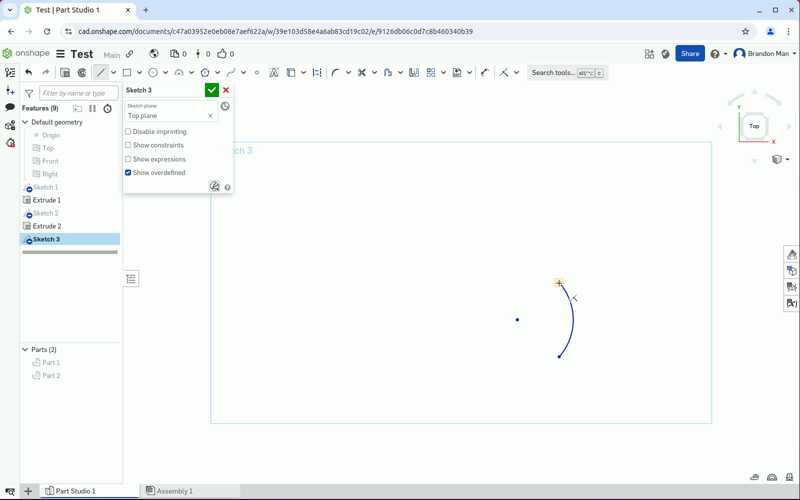
mouse_move(559, 356)
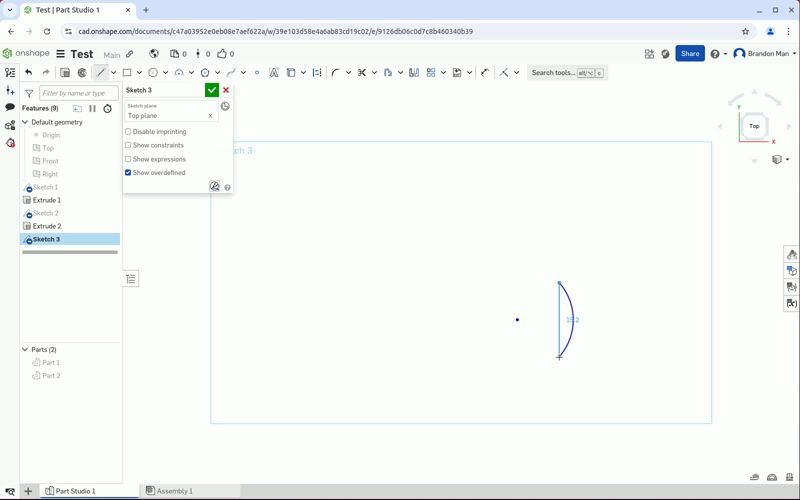
key_up(shift)
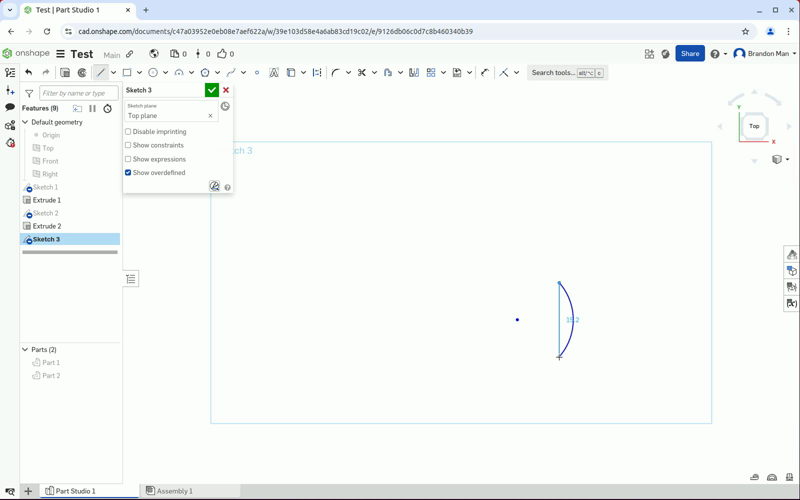
click(559, 356)
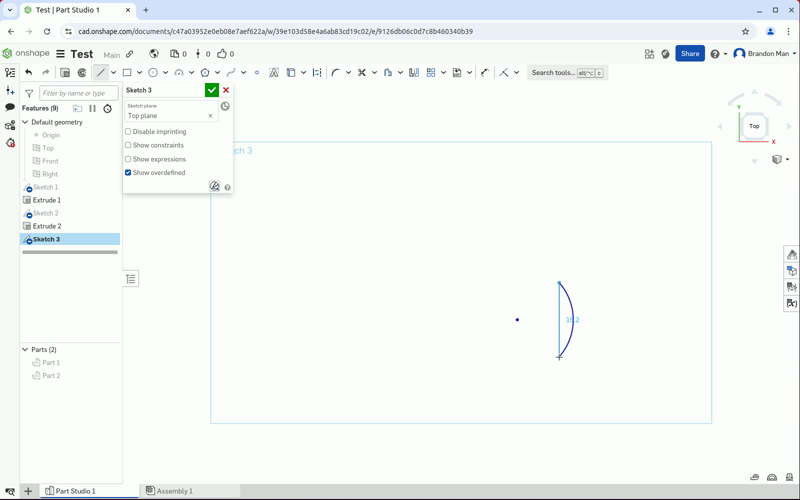
key(esc)
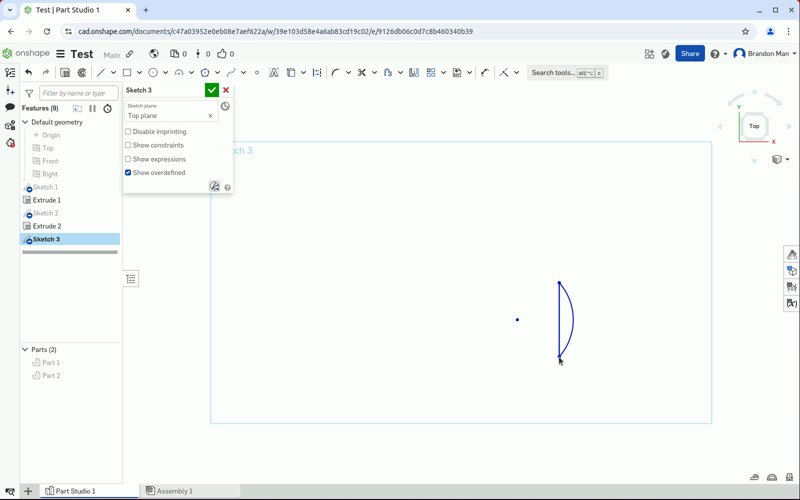
mouse_move(565, 344)
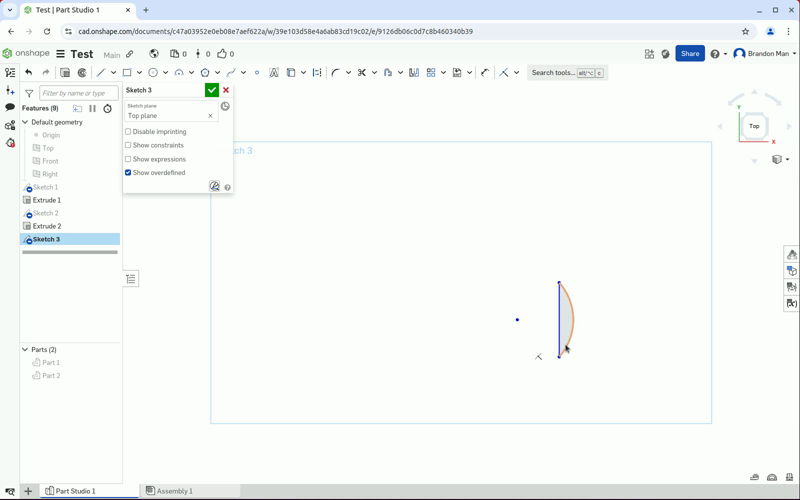
scroll(6)
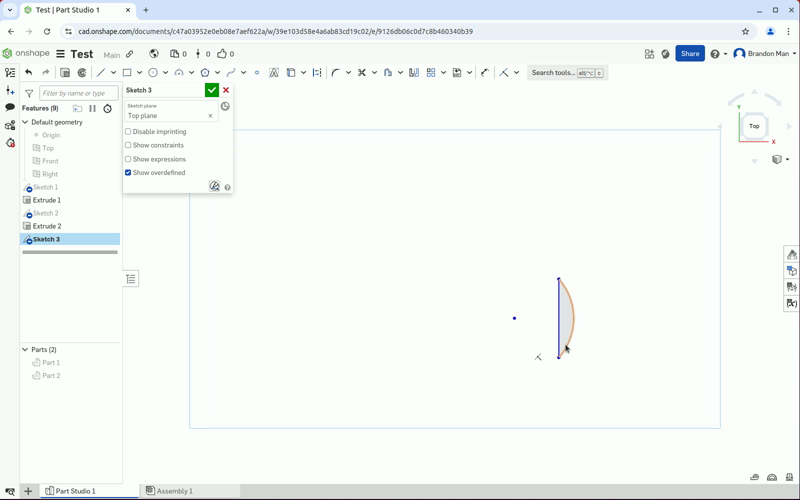
scroll(6)
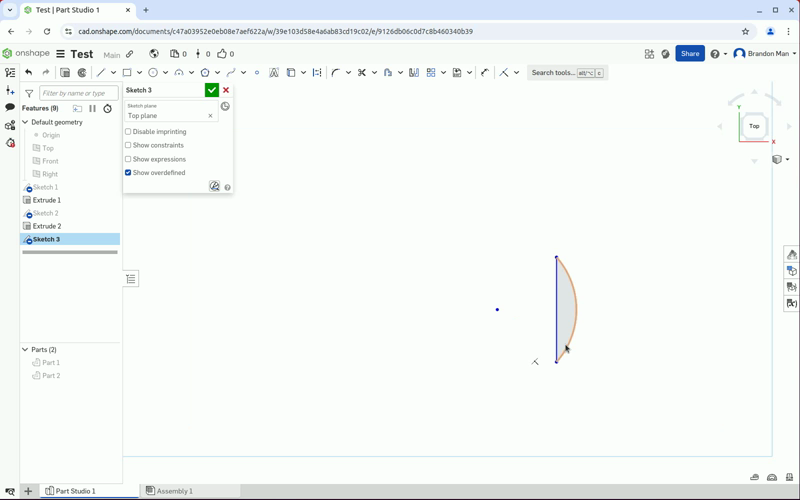
scroll(6)
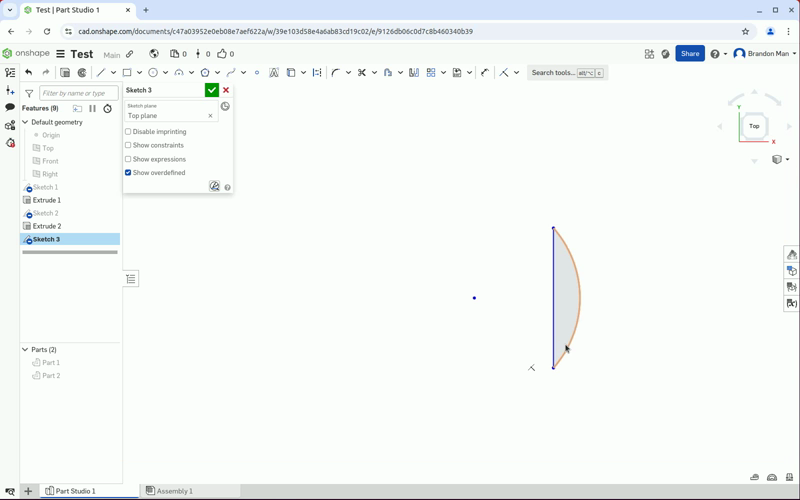
scroll(6)
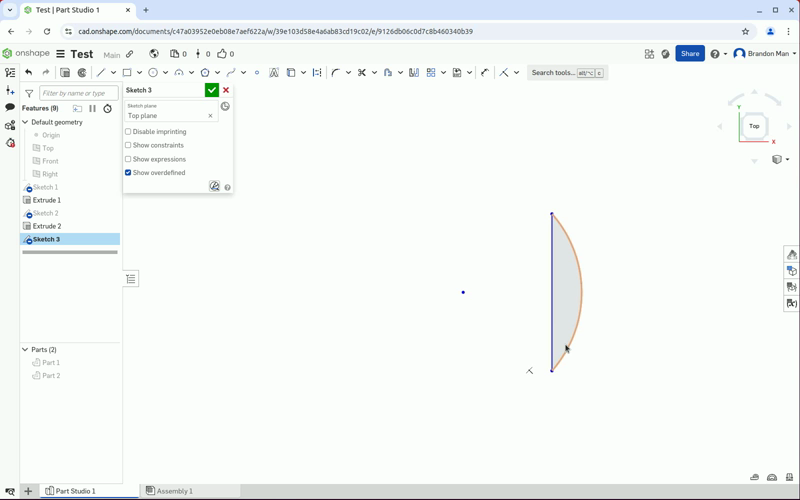
scroll(6)
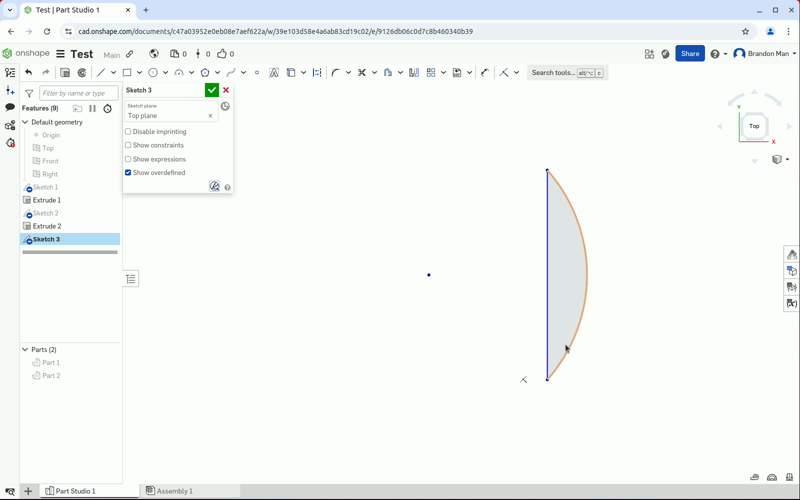
scroll(6)
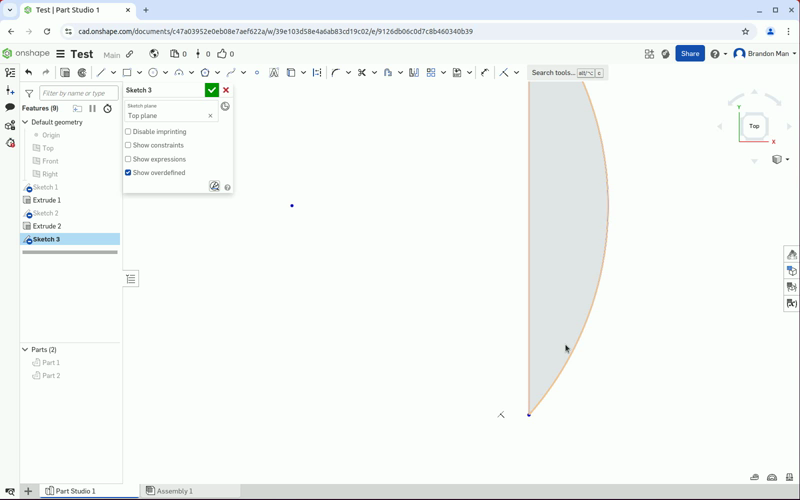
scroll(6)
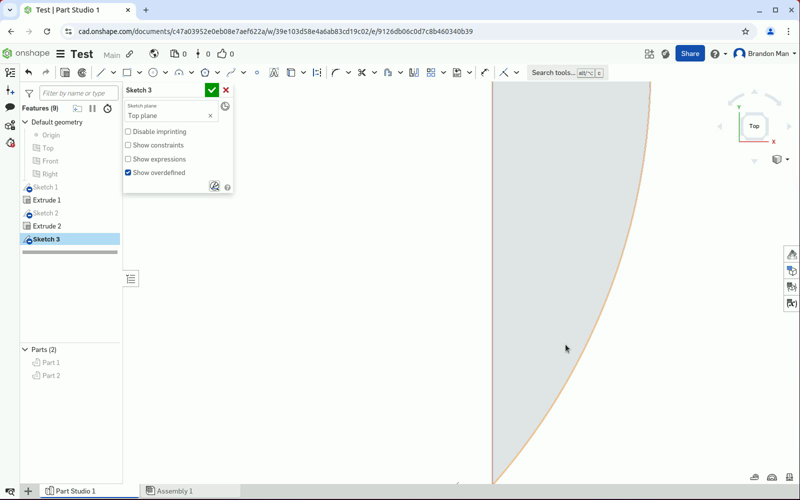
click(565, 344)
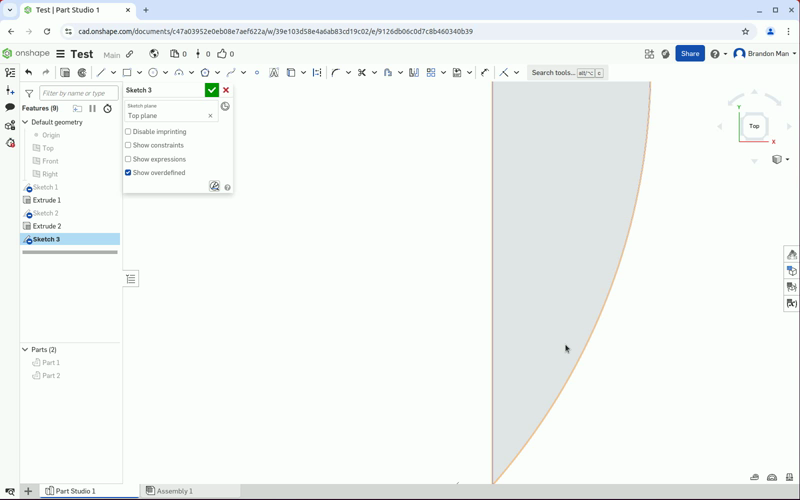
scroll(-6)
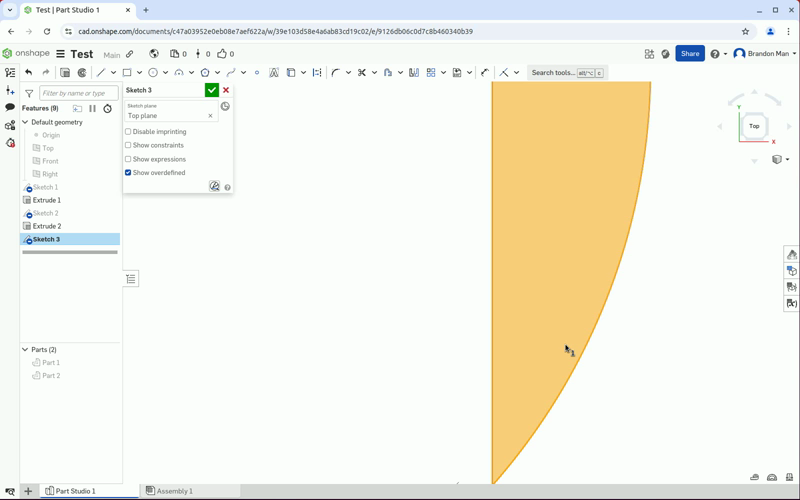
scroll(-6)
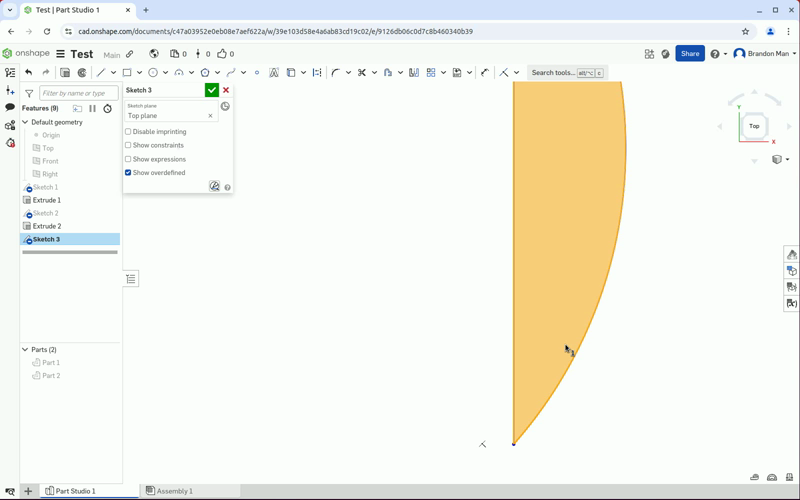
scroll(-6)
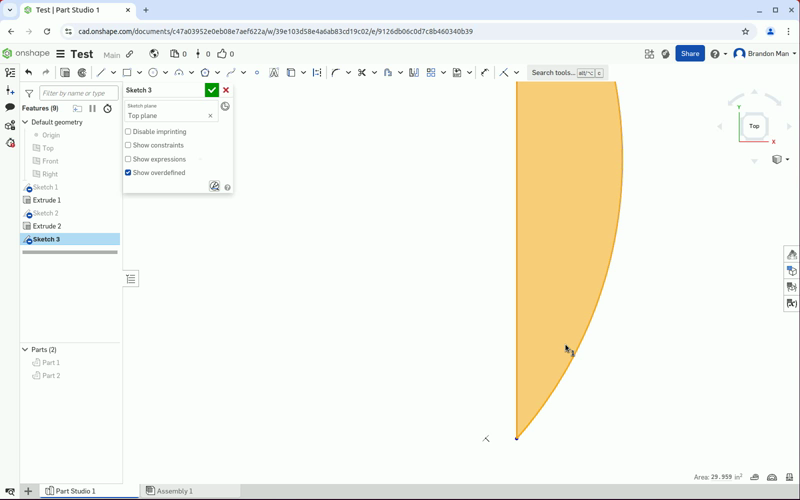
scroll(-6)
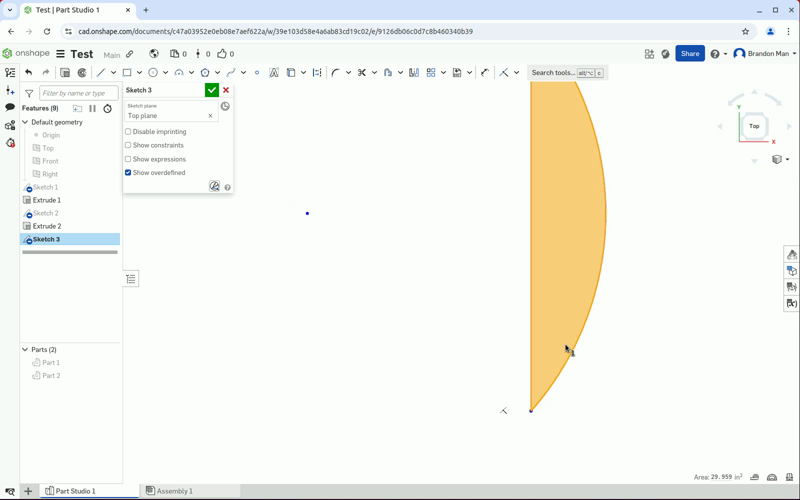
scroll(-6)
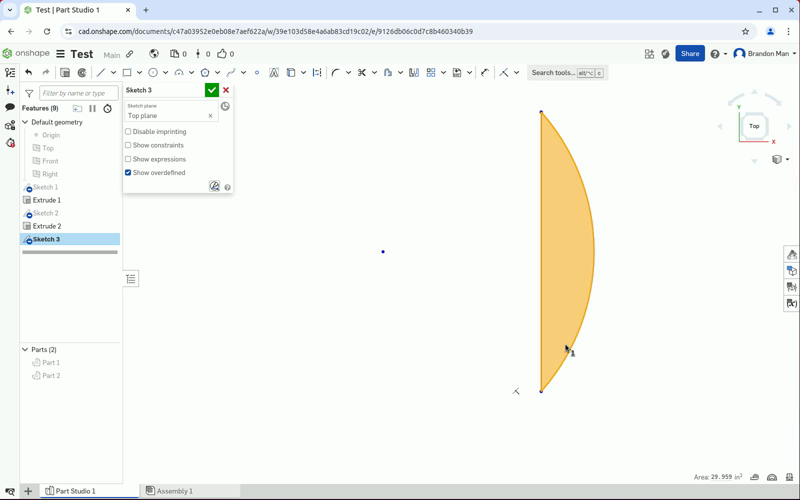
scroll(-6)
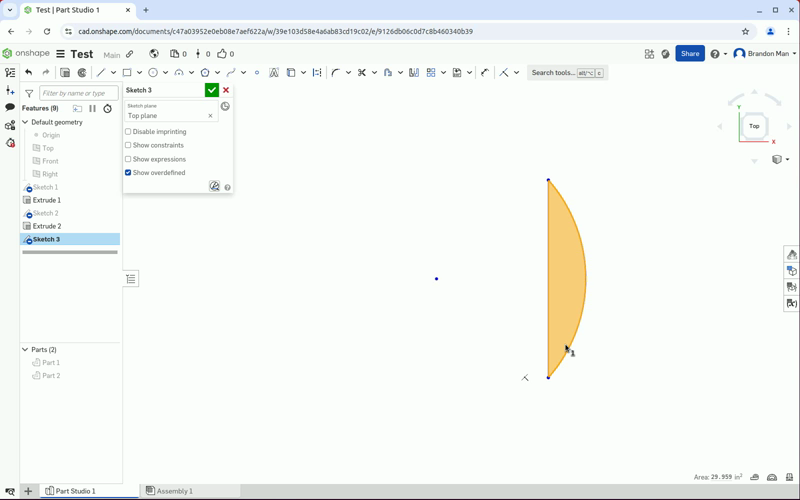
scroll(-6)
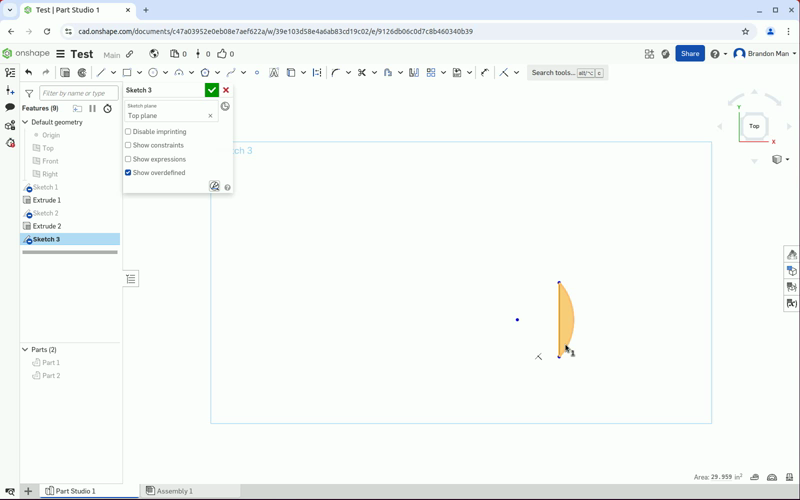
mouse_move(73, 352)
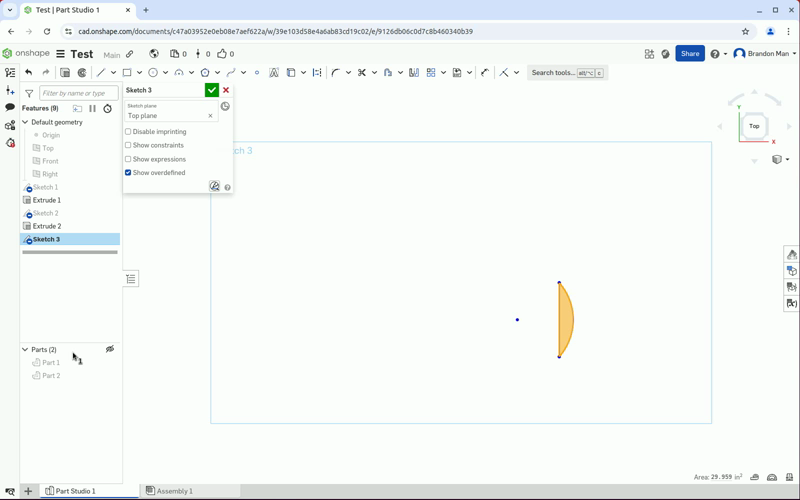
key(shift+y)
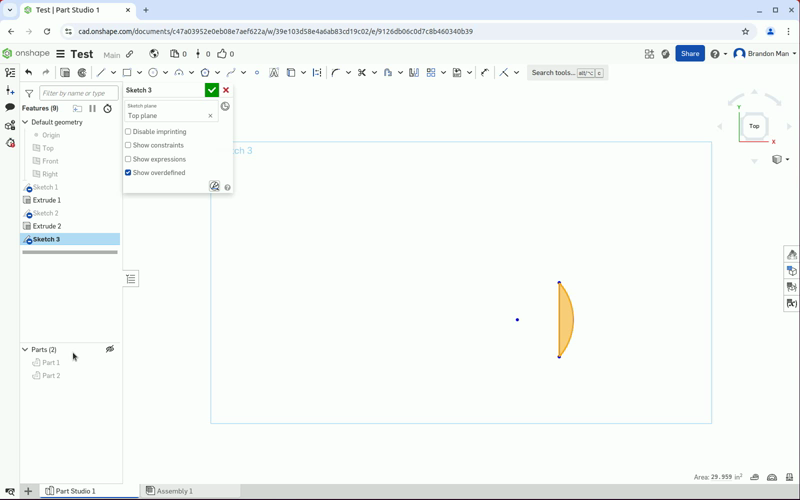
key(shift+e)
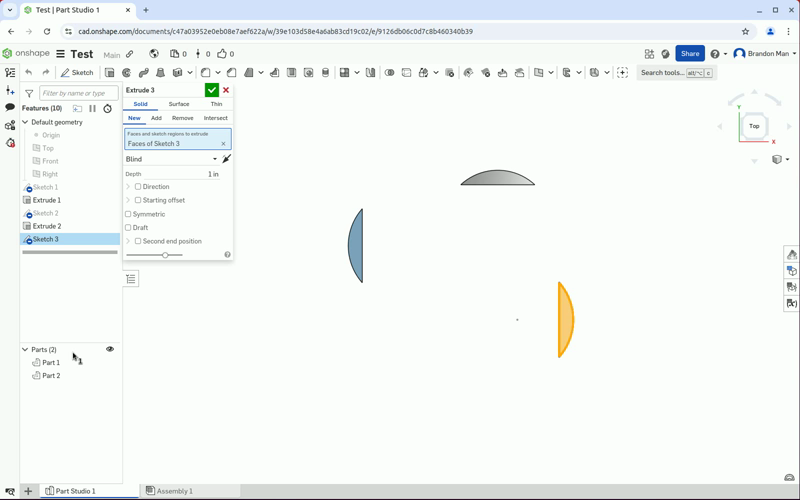
mouse_move(143, 106)
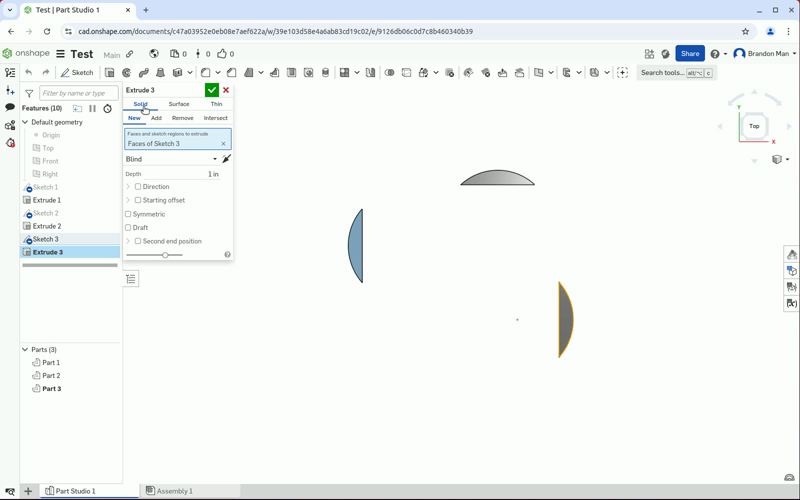
click(143, 106)
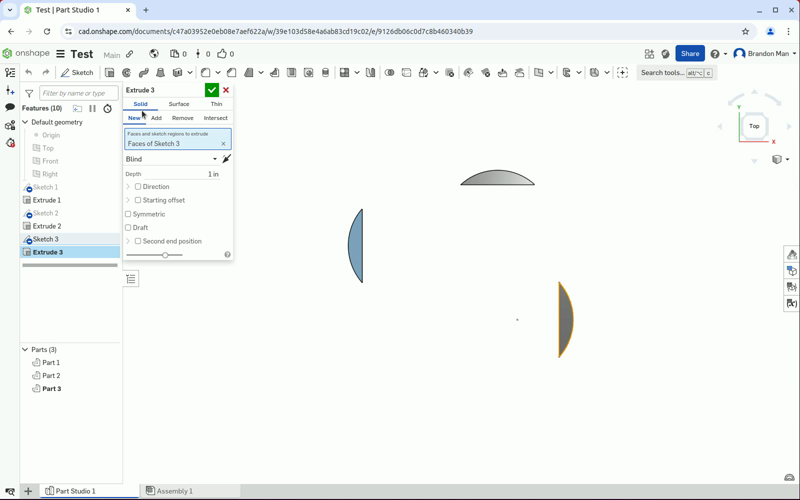
mouse_move(137, 120)
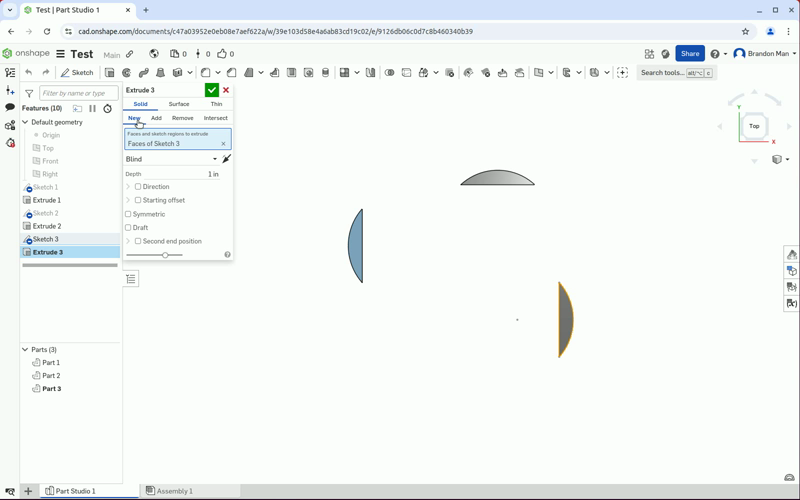
click(137, 120)
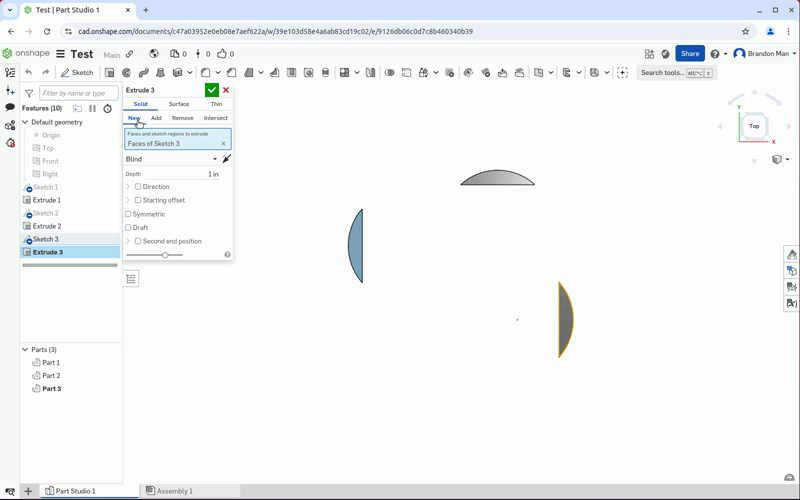
key(tab, 4)
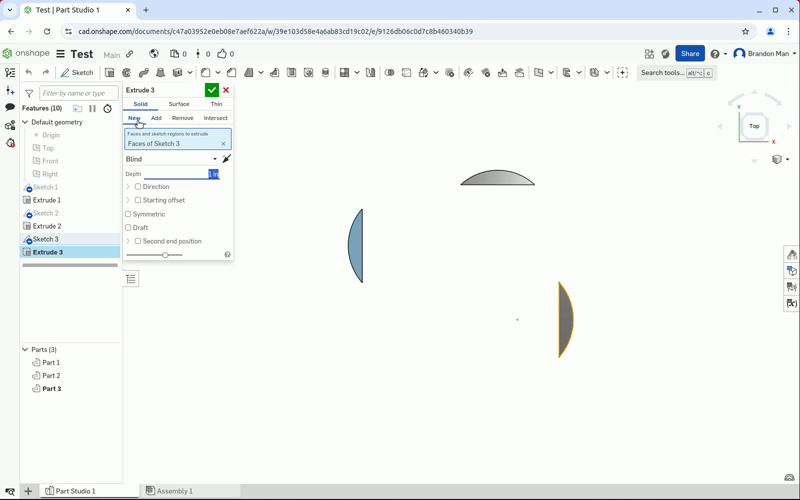
text(3.611)
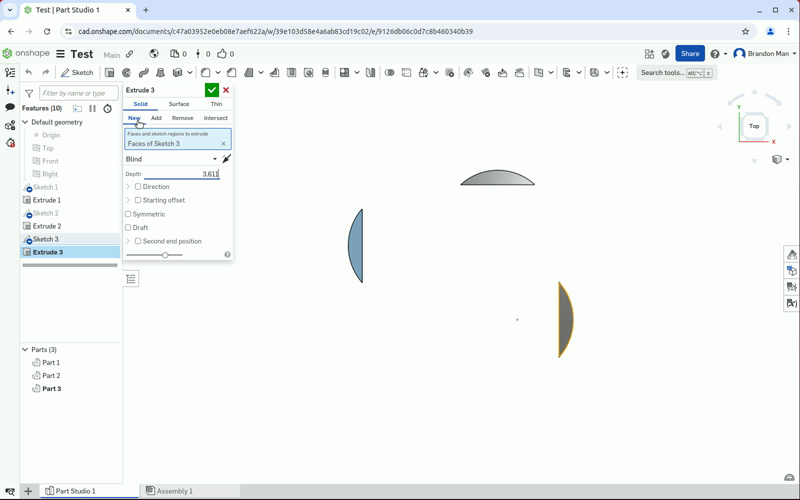
key(enter)
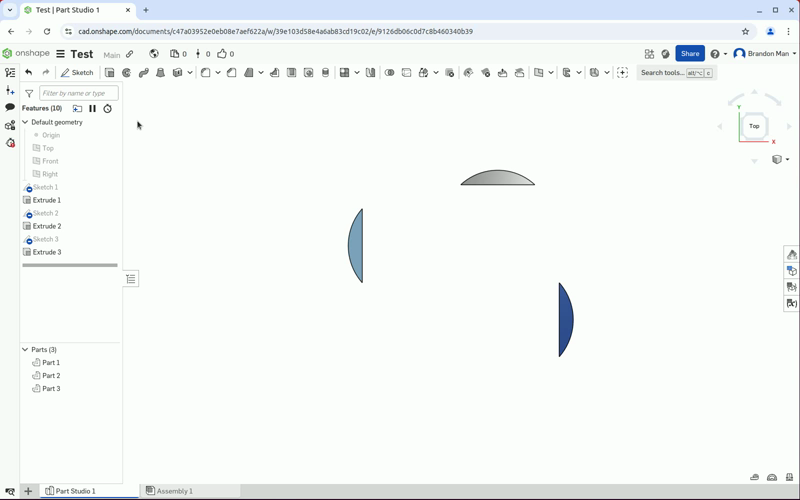
key(shift+h)
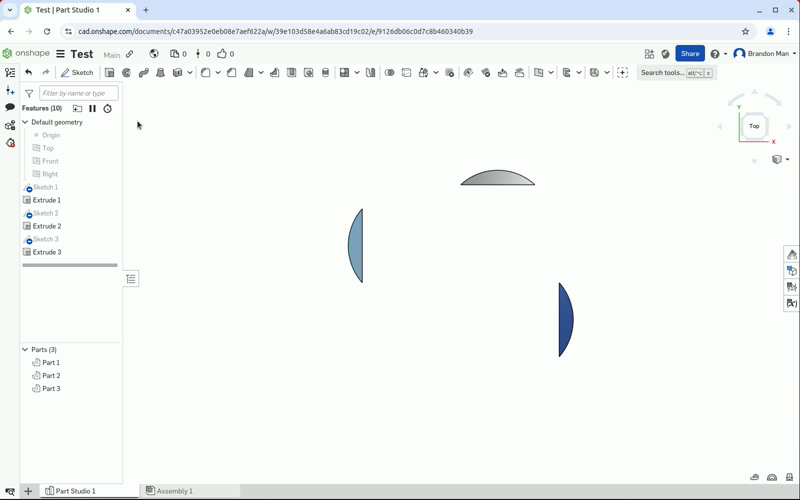
key(shift+h)
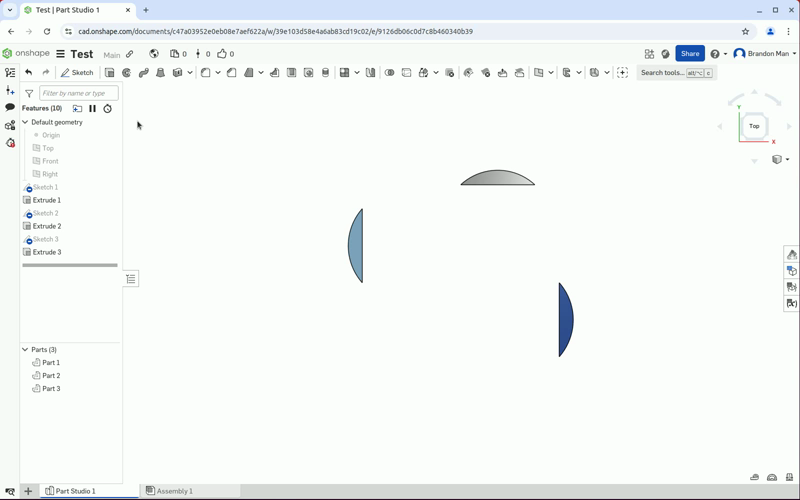
mouse_move(73, 189)
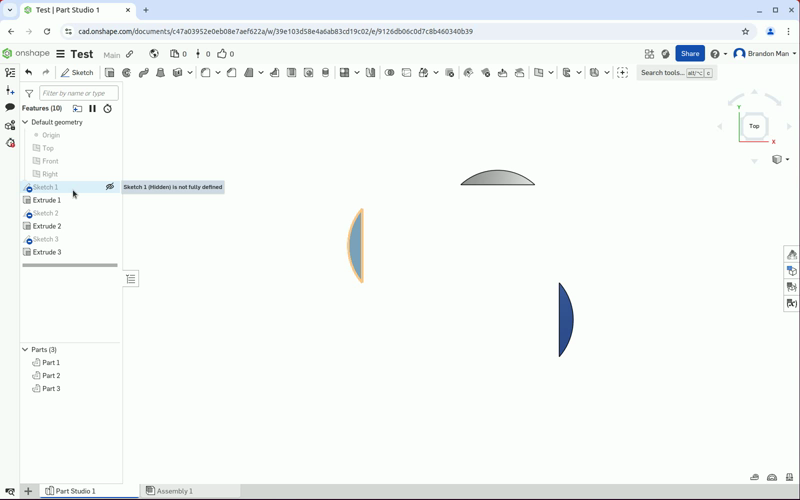
click(73, 189)
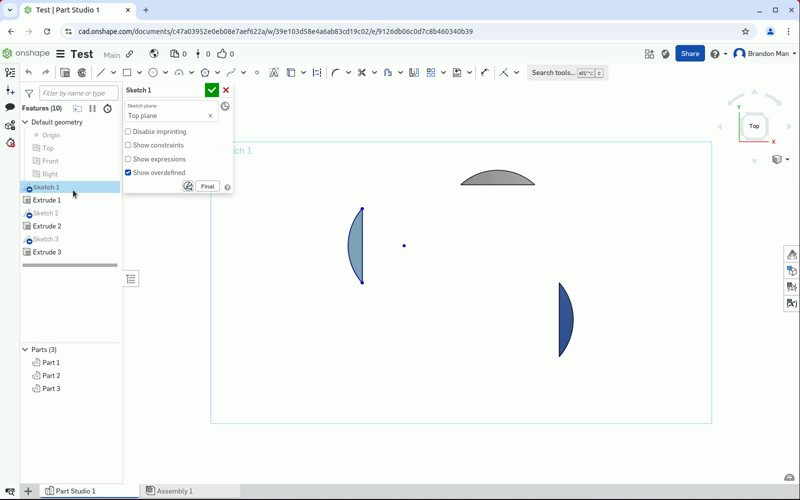
mouse_move(229, 92)
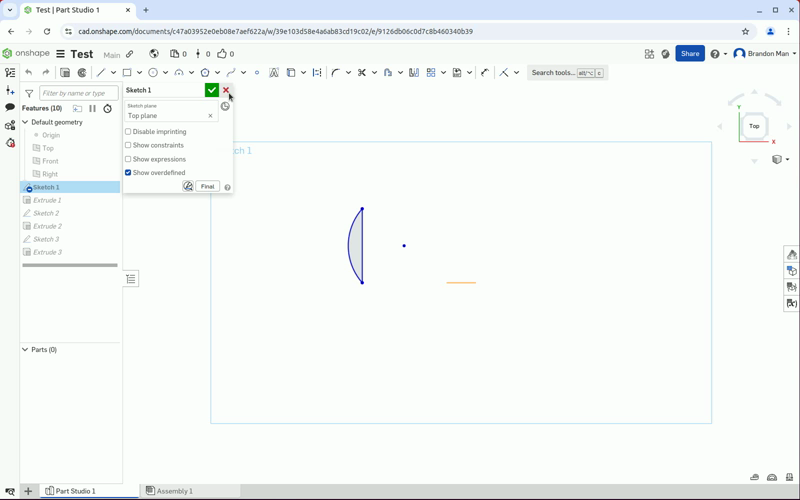
click(229, 92)
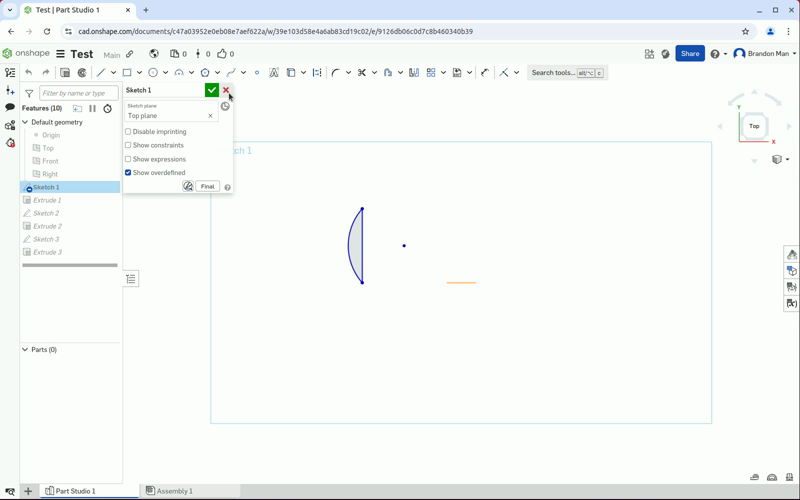
key(shift+s)
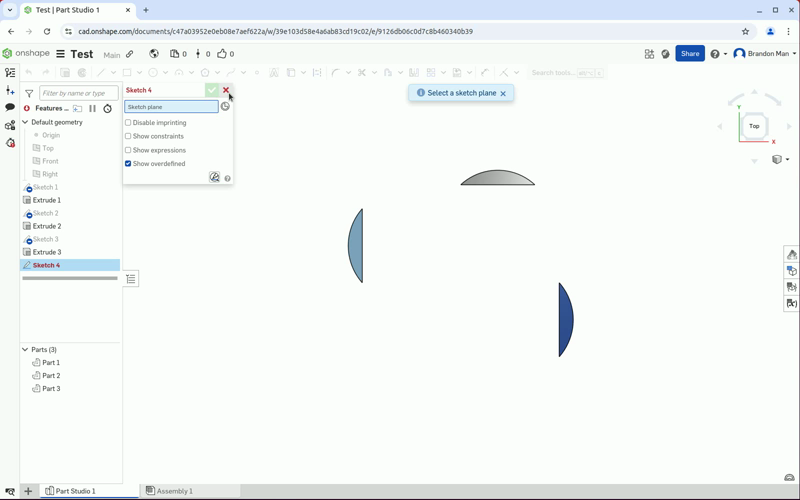
mouse_move(73, 150)
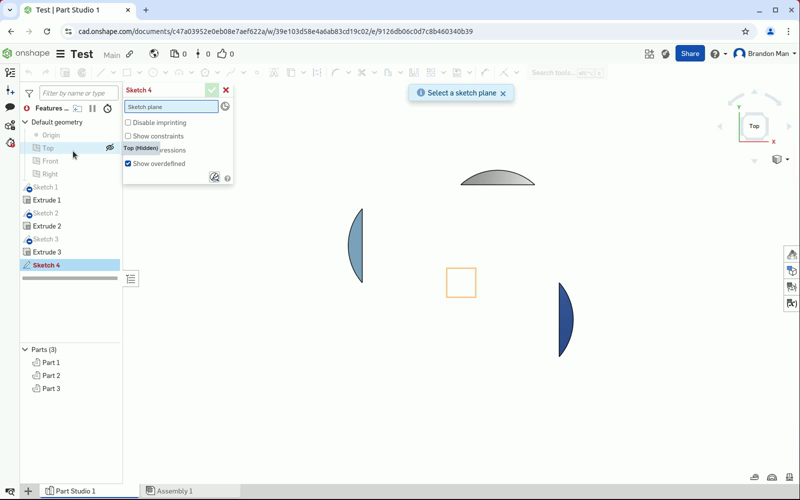
click(73, 150)
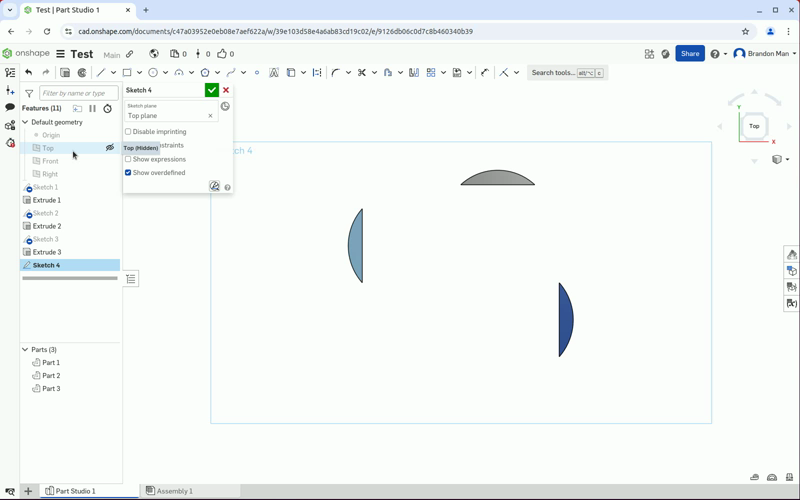
mouse_move(73, 352)
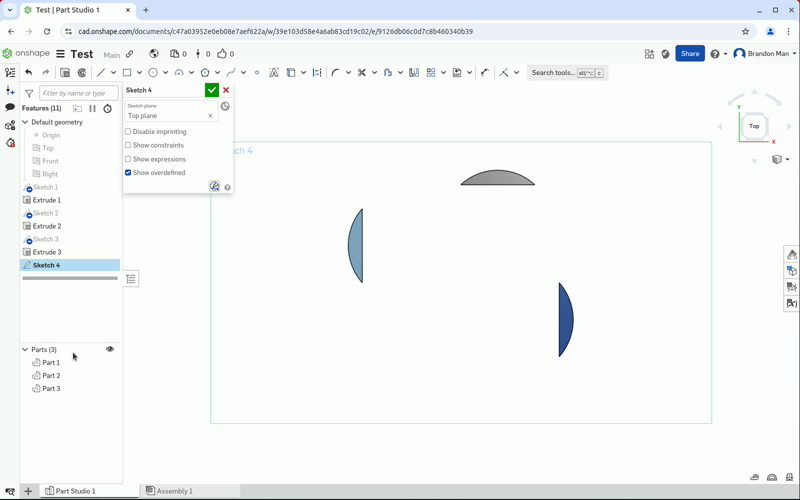
key(y)
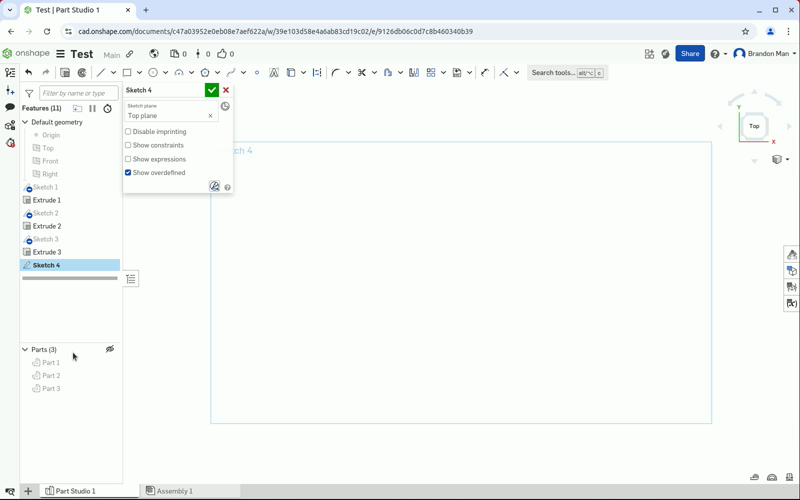
key(a)
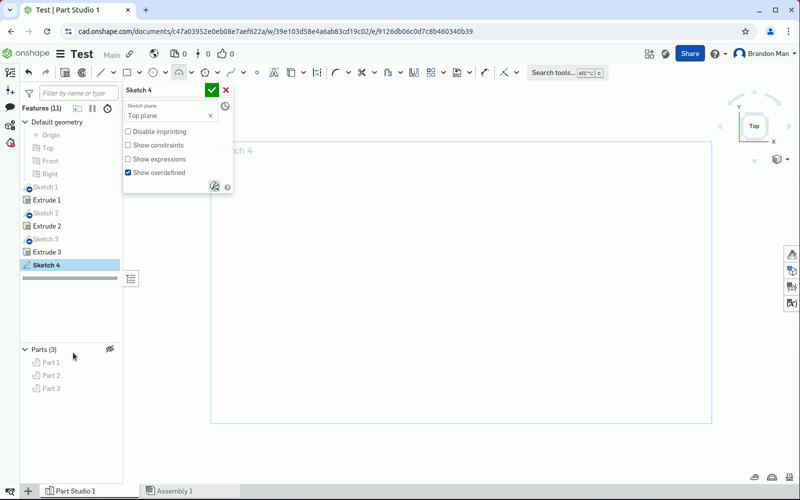
key_down(shift)
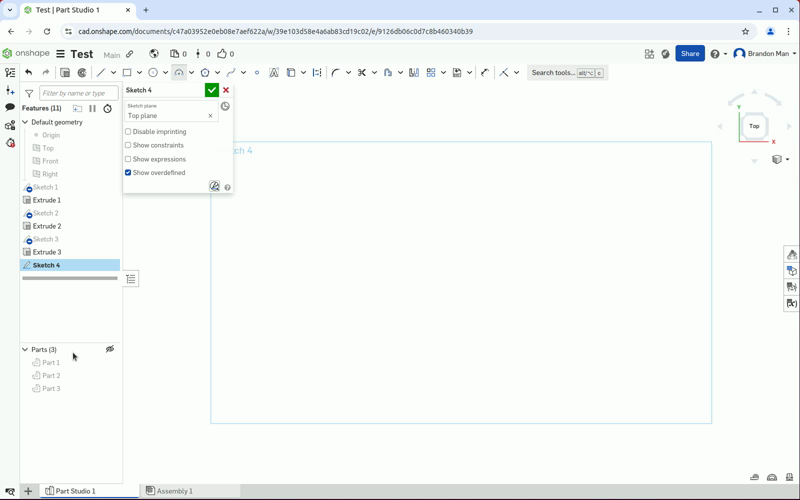
mouse_move(386, 381)
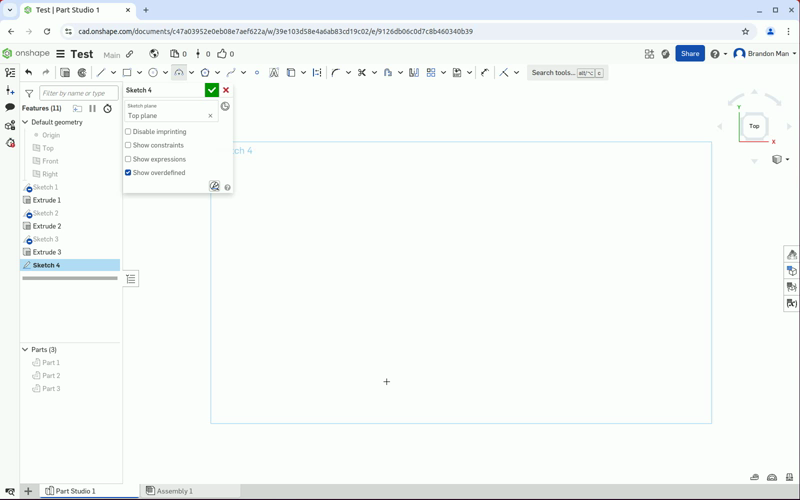
click(386, 381)
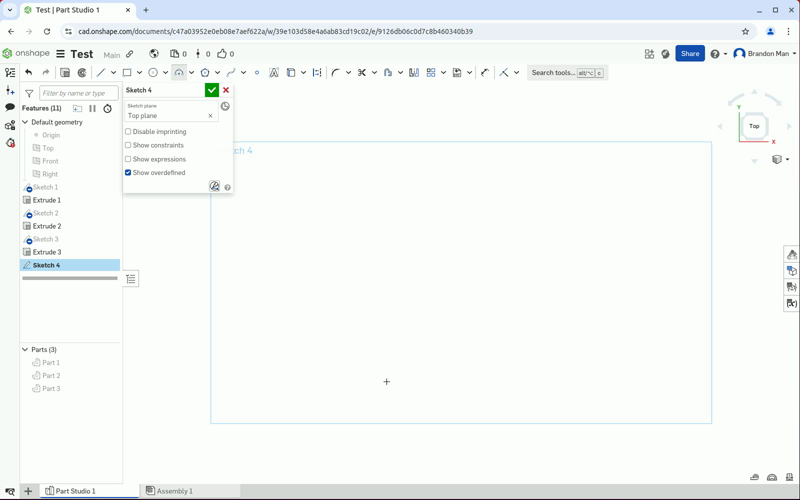
key_up(shift)
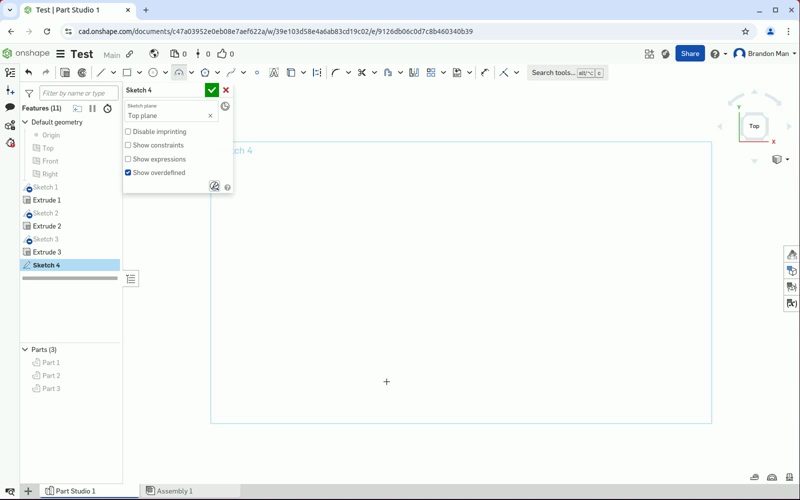
key_down(shift)
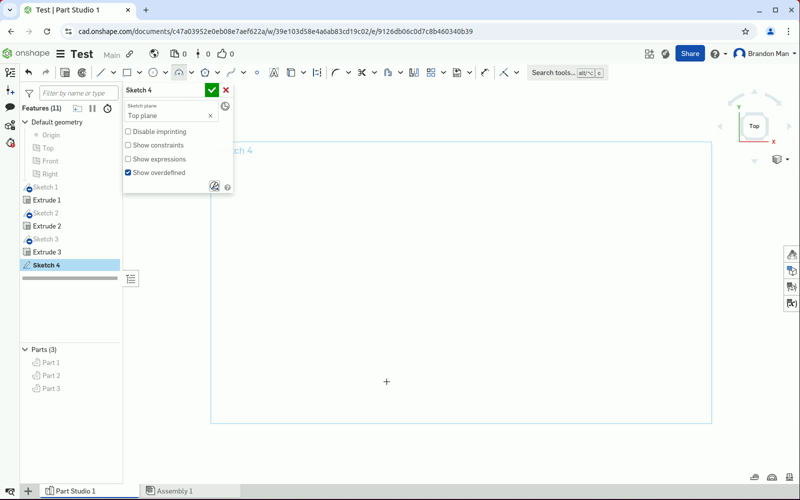
mouse_move(461, 381)
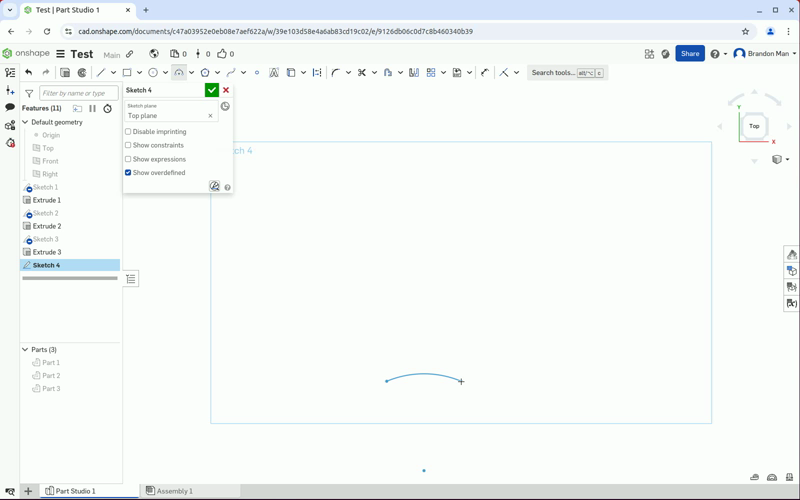
click(461, 381)
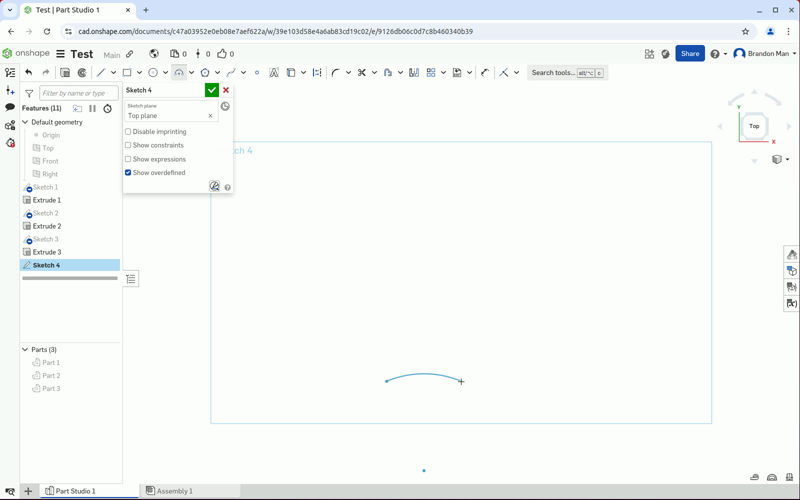
mouse_move(424, 395)
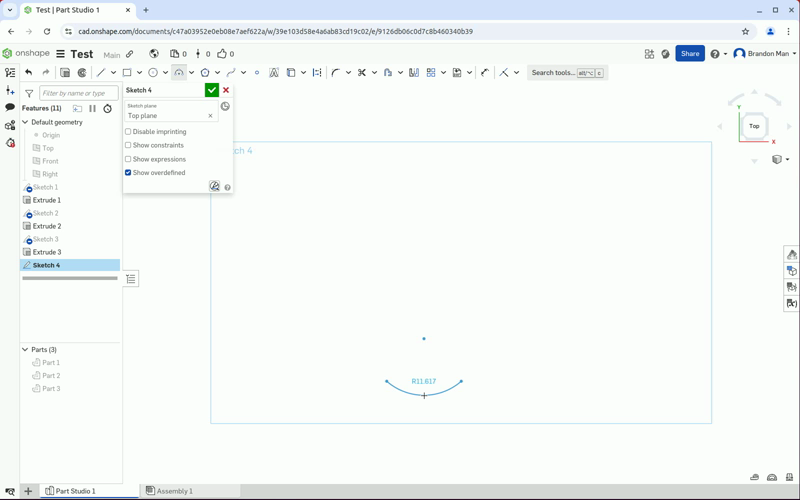
click(424, 395)
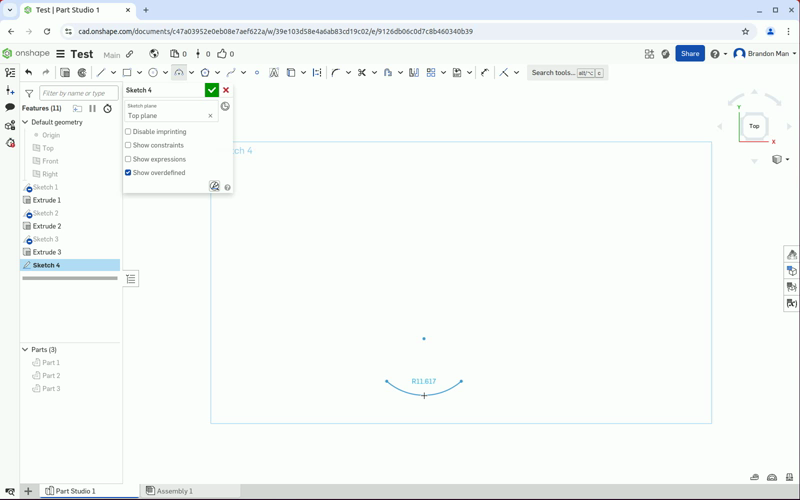
key_up(shift)
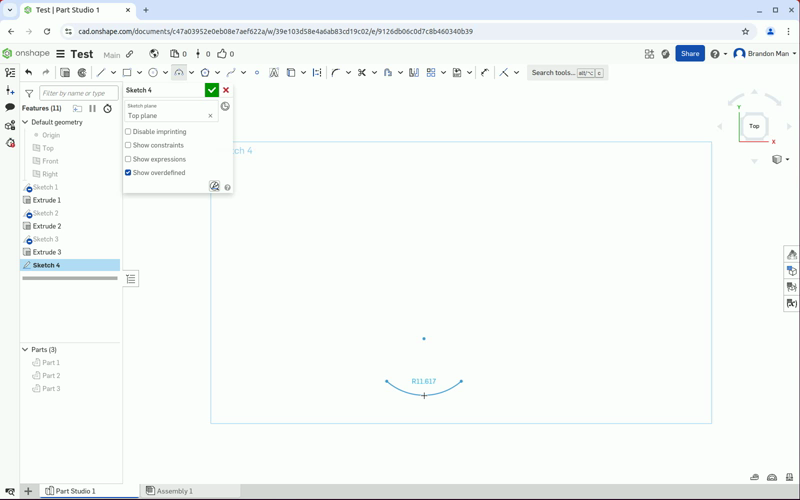
key(esc)
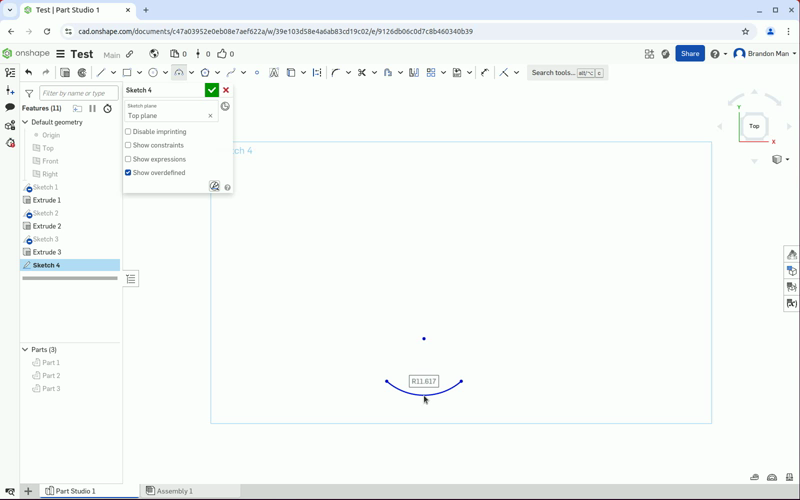
key(l)
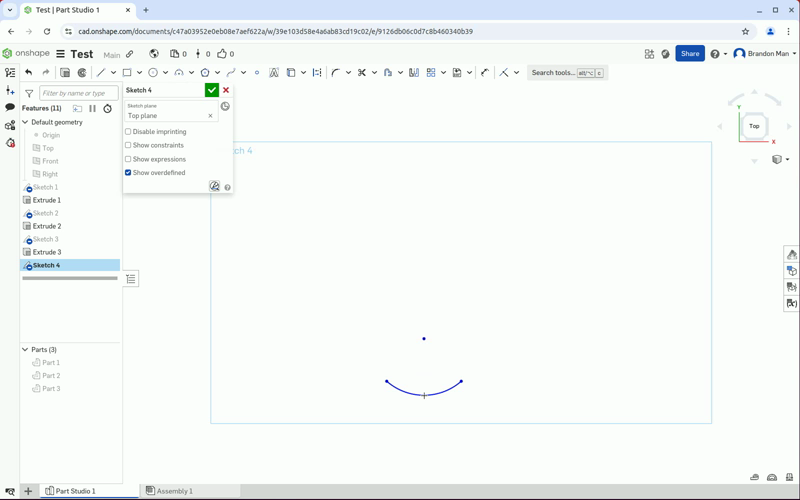
mouse_move(461, 381)
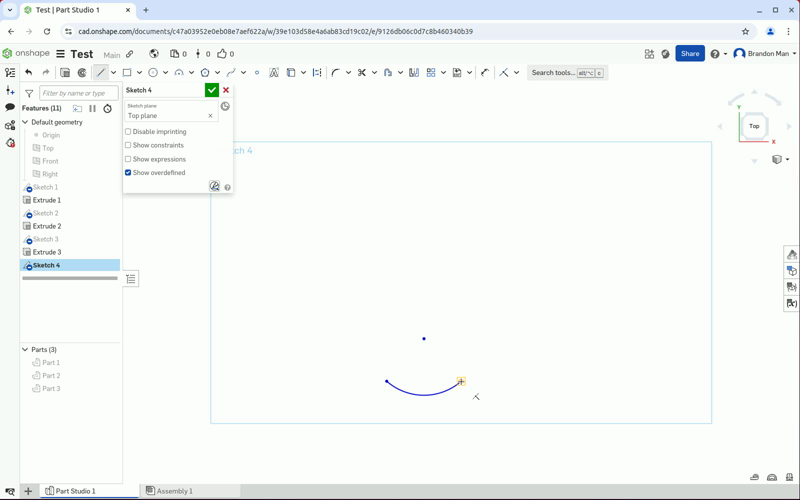
click(461, 381)
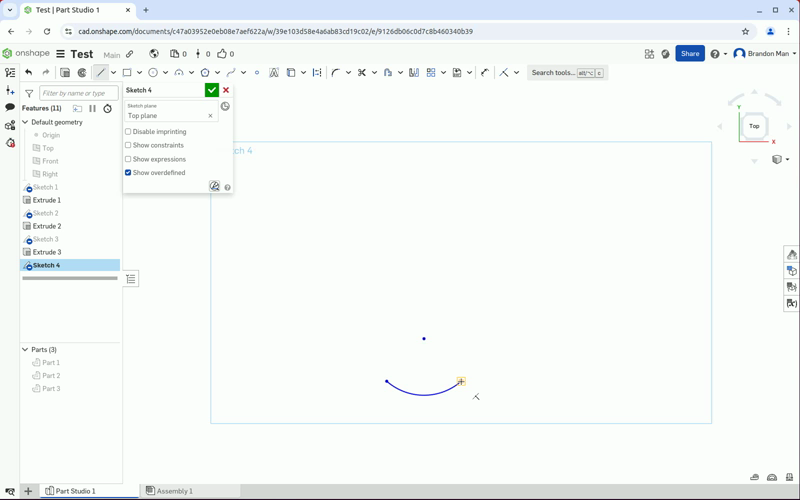
key_down(shift)
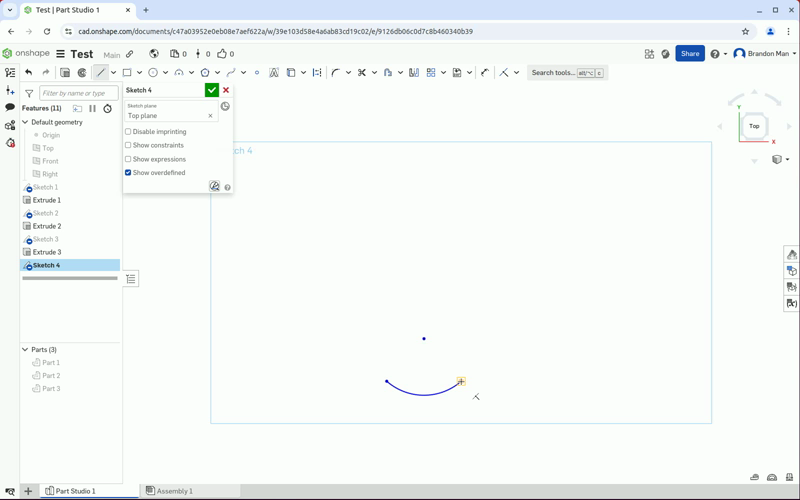
mouse_move(386, 381)
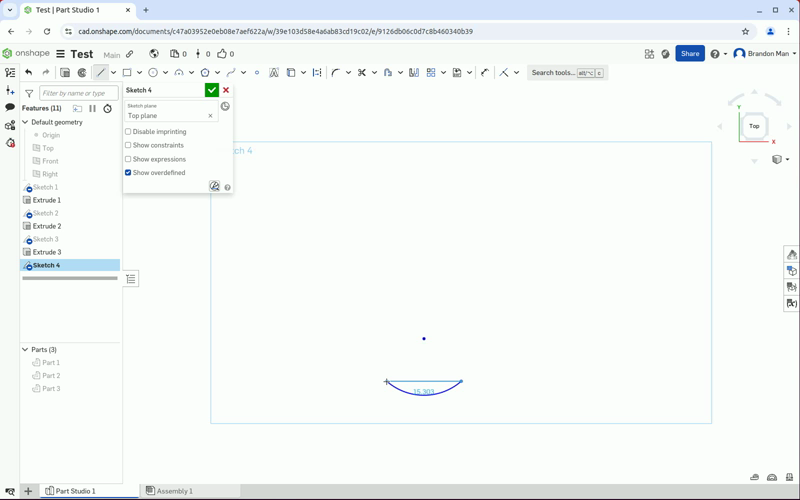
key_up(shift)
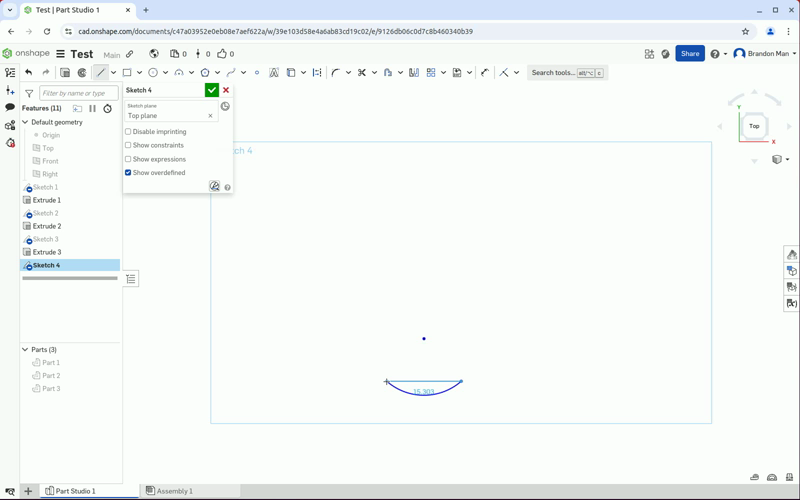
click(386, 381)
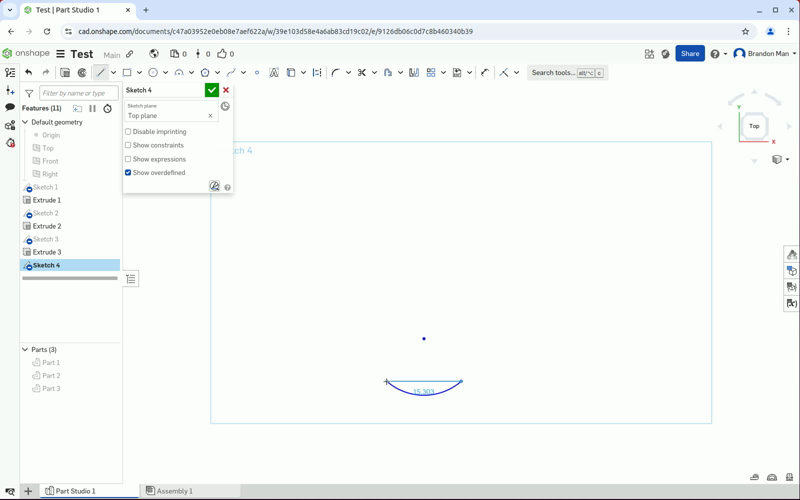
key(esc)
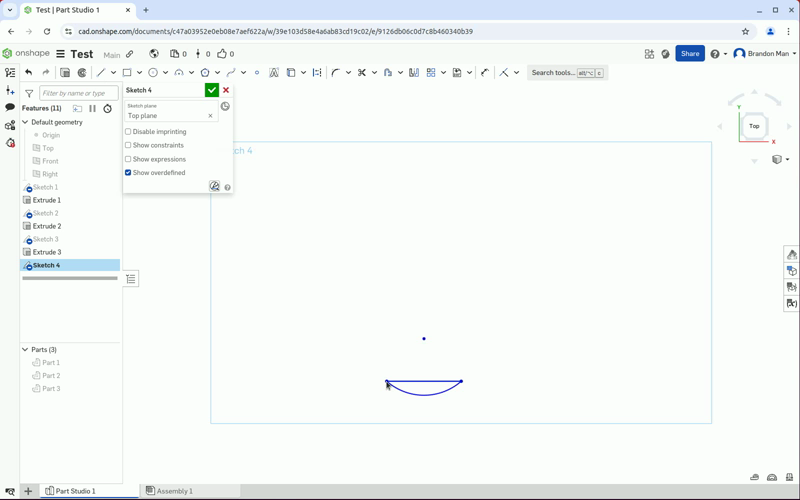
mouse_move(425, 389)
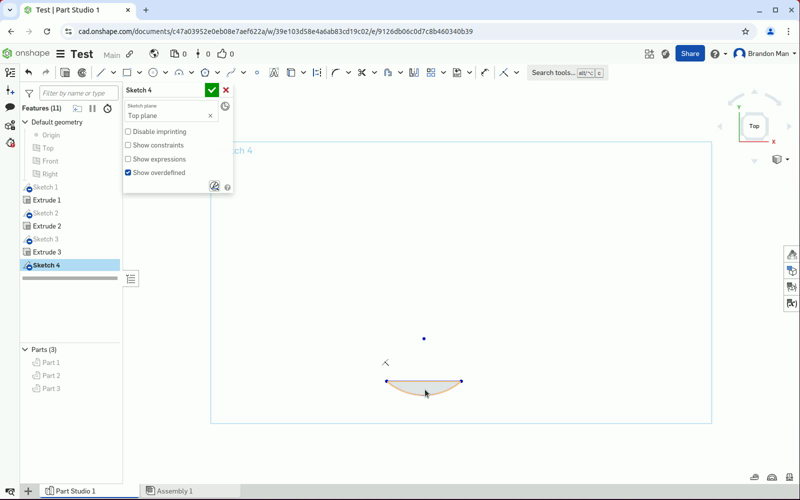
scroll(6)
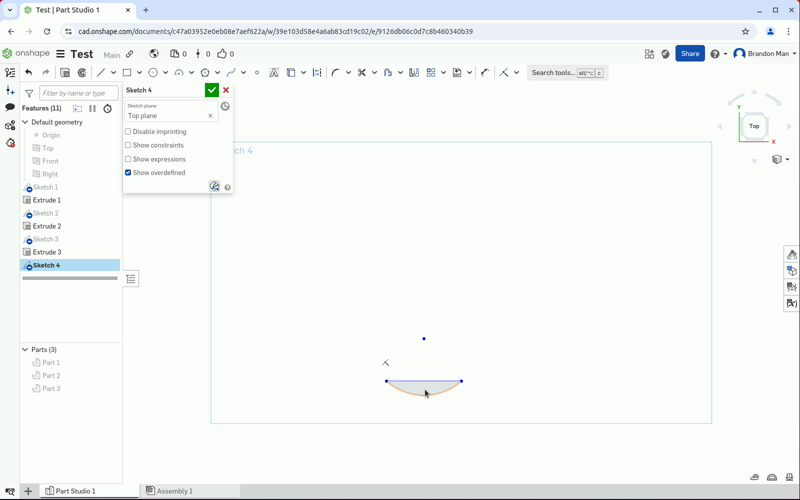
scroll(6)
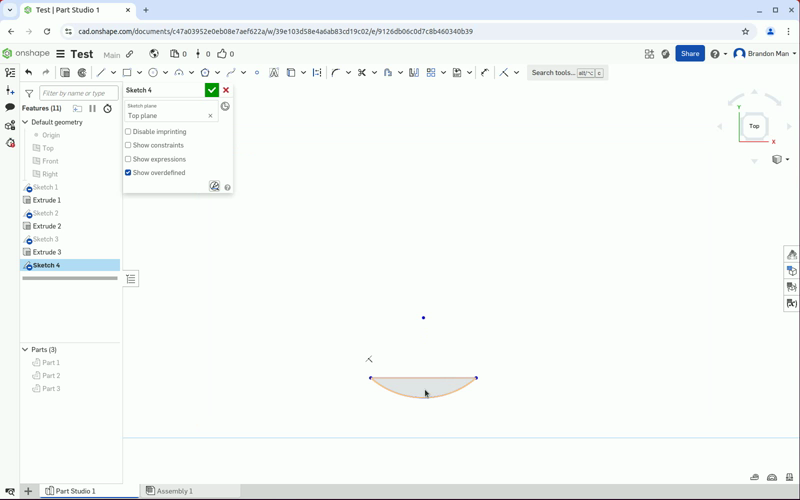
scroll(6)
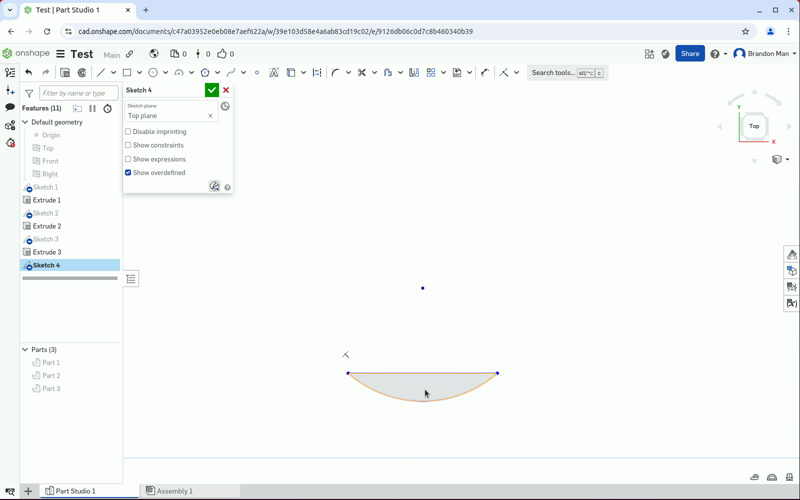
scroll(6)
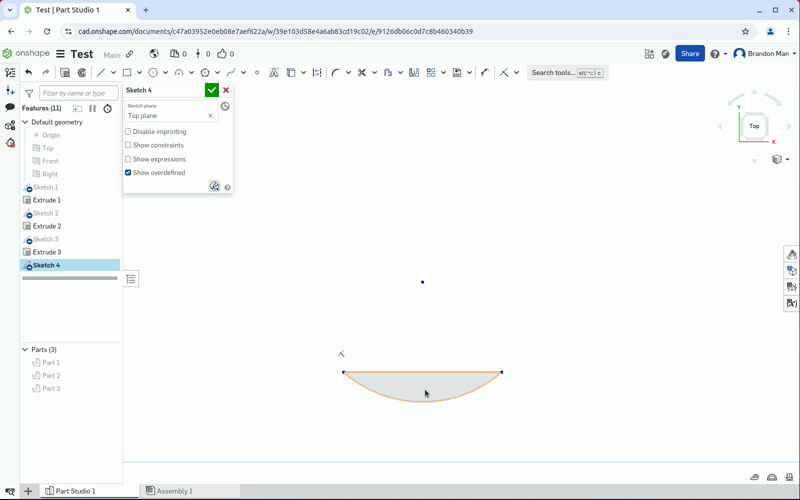
scroll(6)
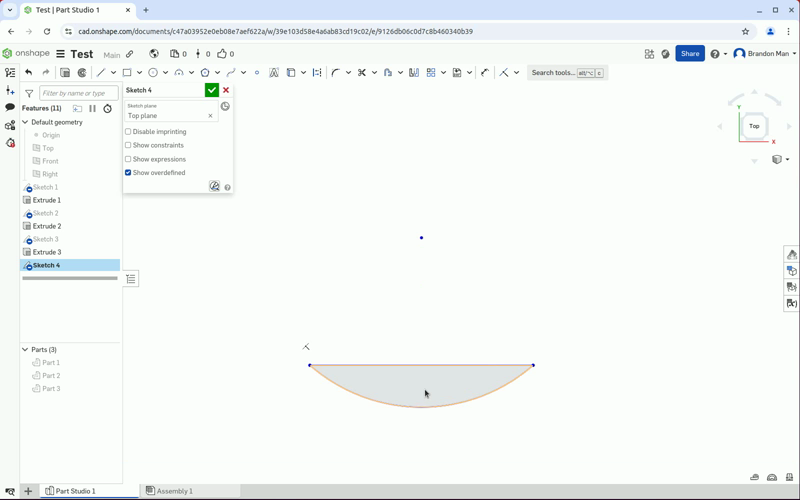
scroll(6)
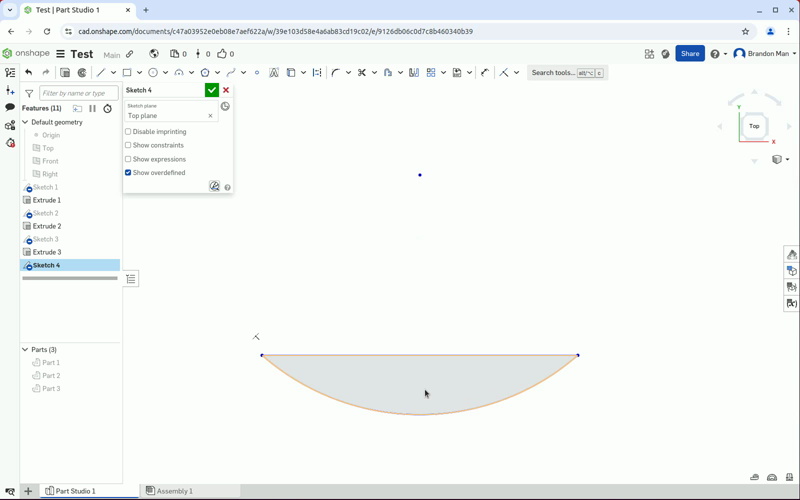
scroll(6)
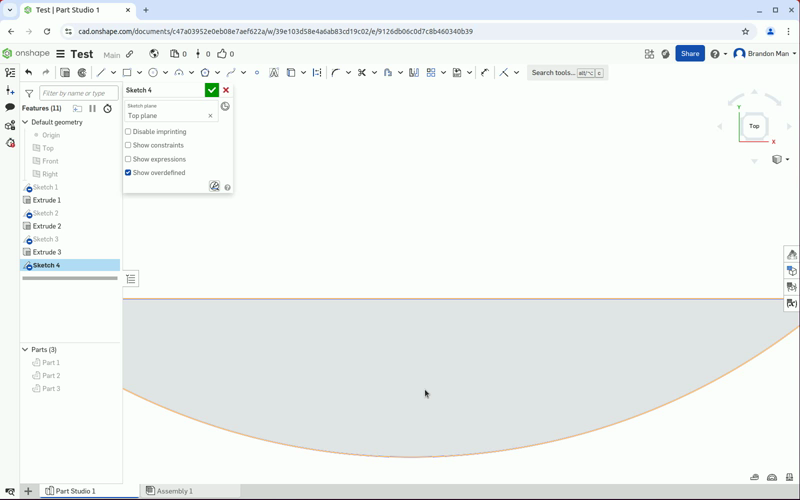
click(425, 389)
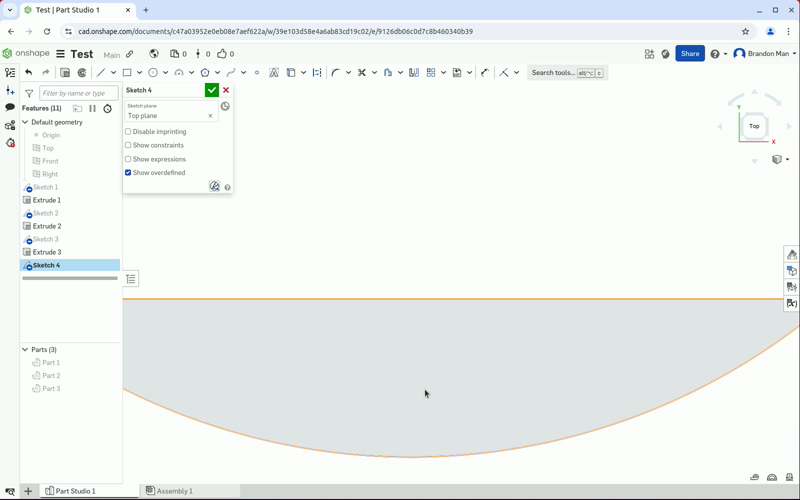
scroll(-6)
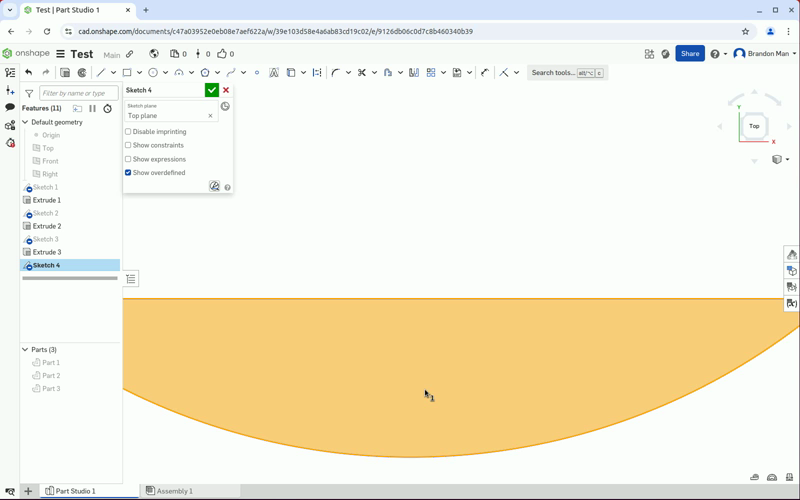
scroll(-6)
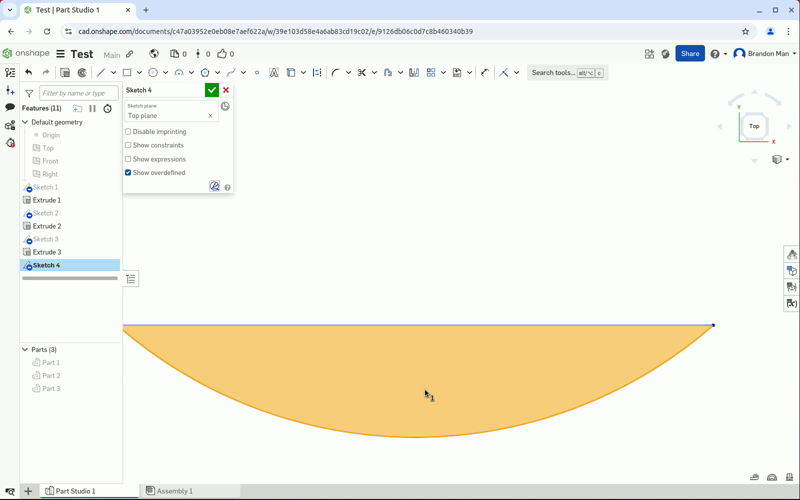
scroll(-6)
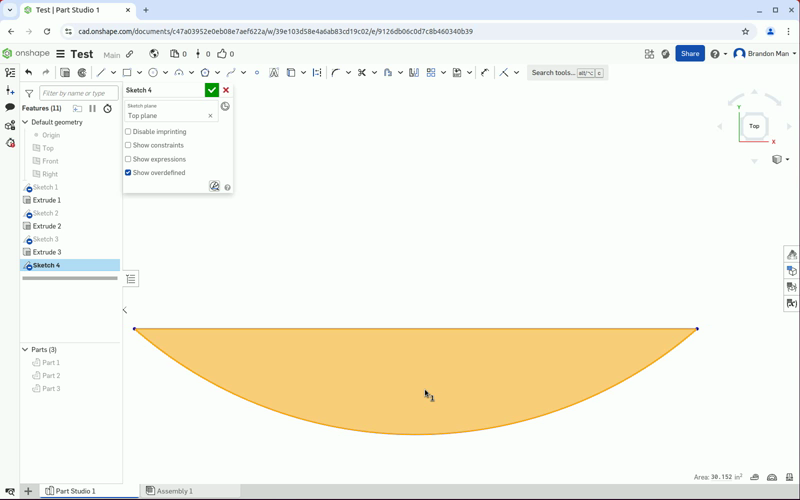
scroll(-6)
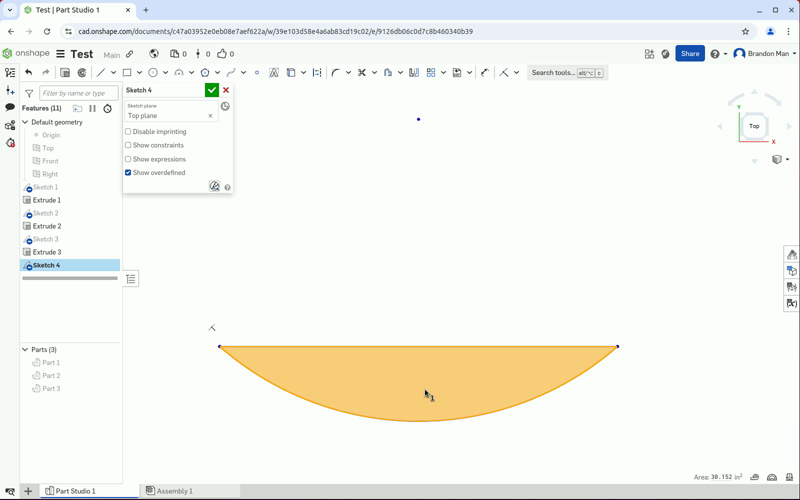
scroll(-6)
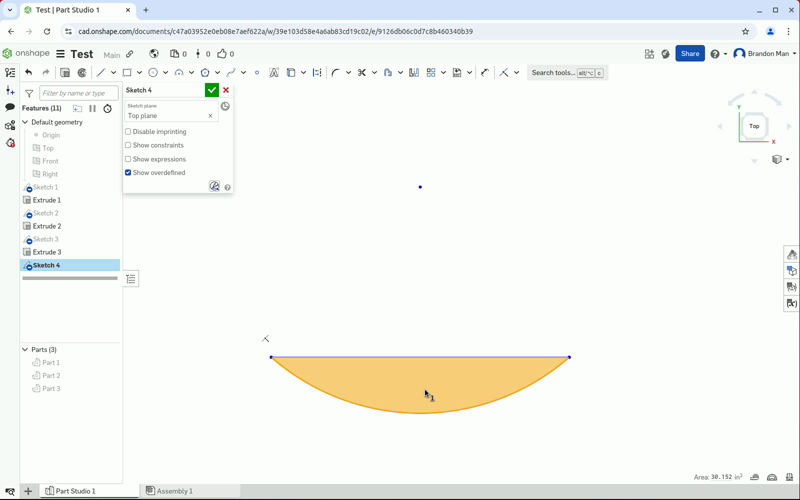
scroll(-6)
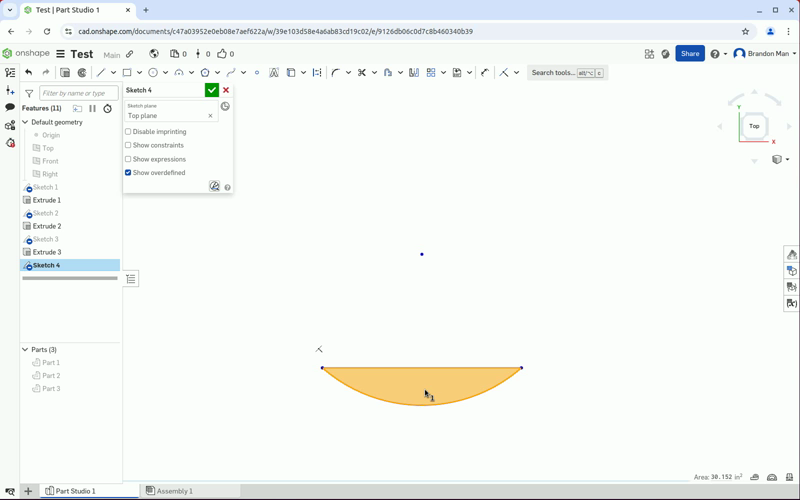
scroll(-6)
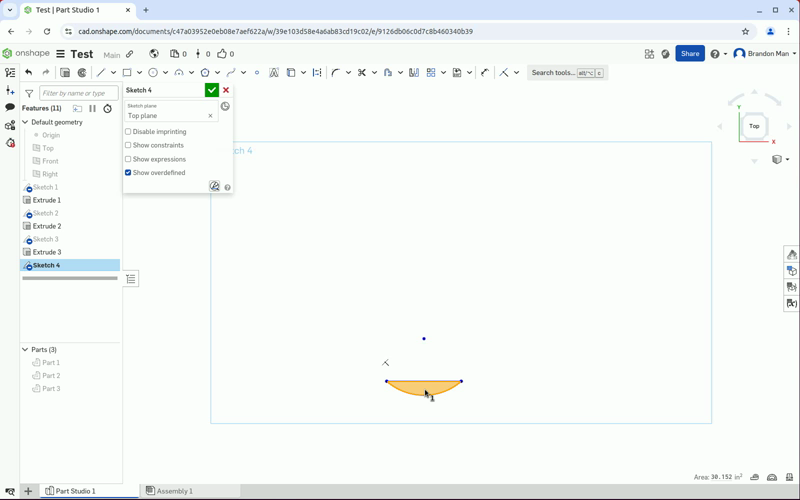
mouse_move(73, 352)
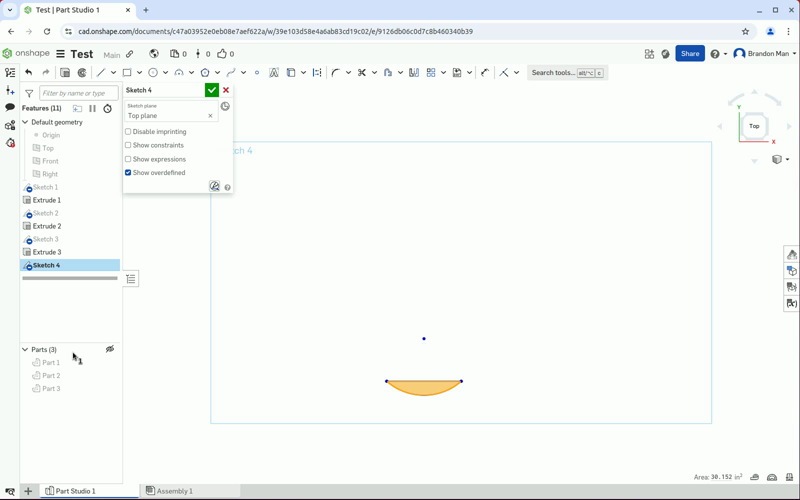
key(shift+y)
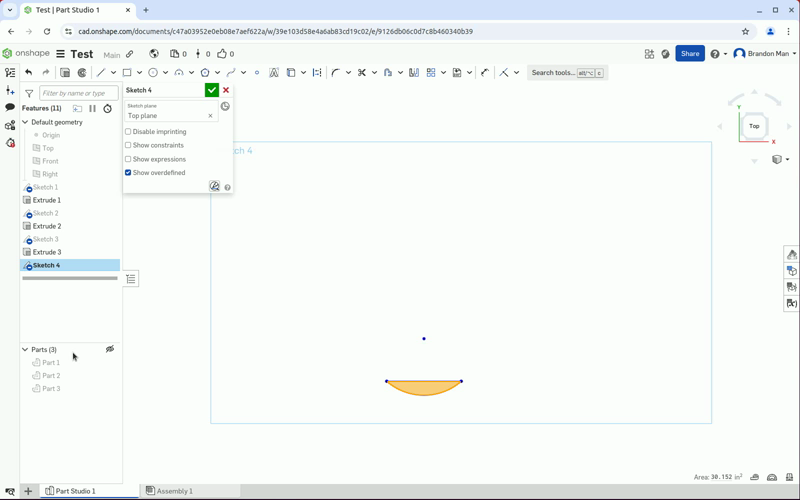
key(shift+e)
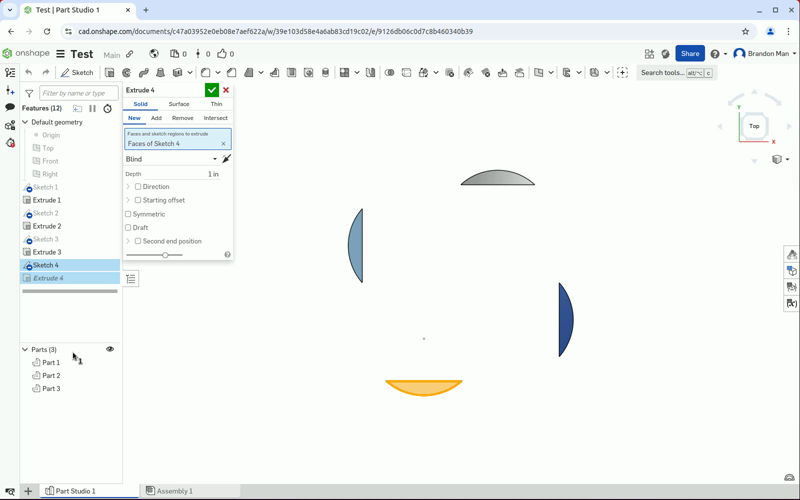
mouse_move(143, 106)
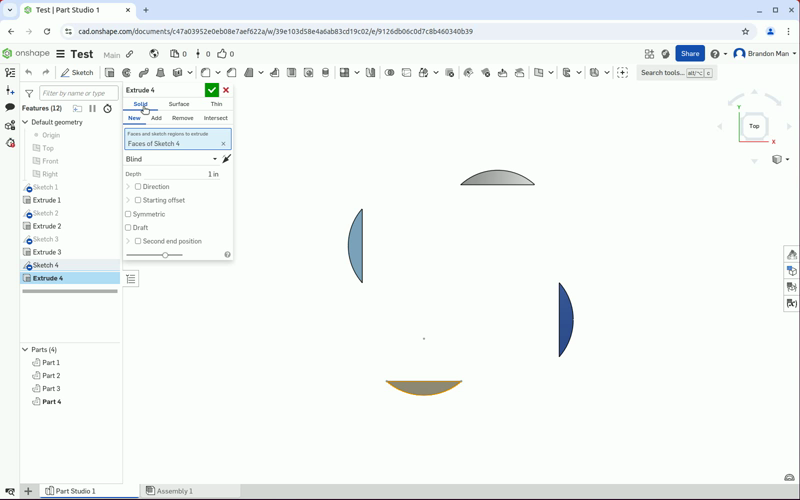
click(143, 106)
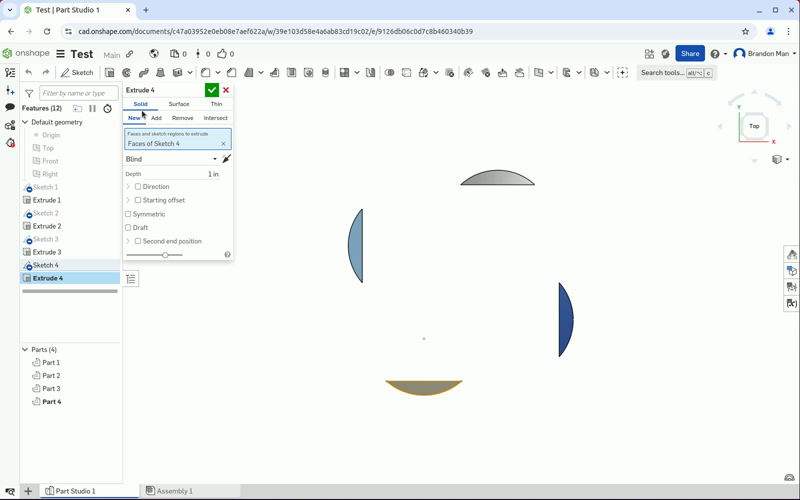
mouse_move(137, 120)
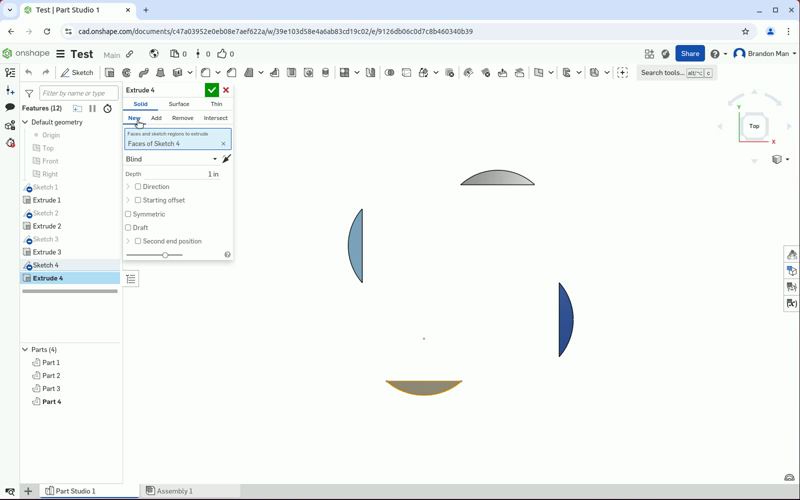
click(137, 120)
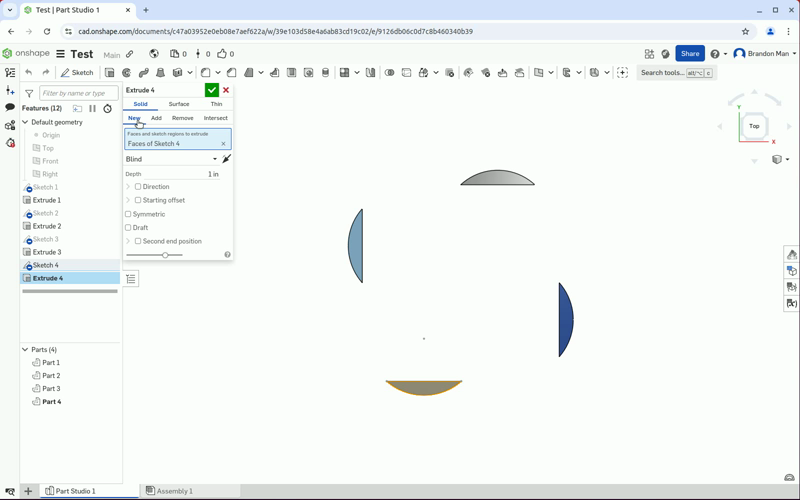
key(tab, 4)
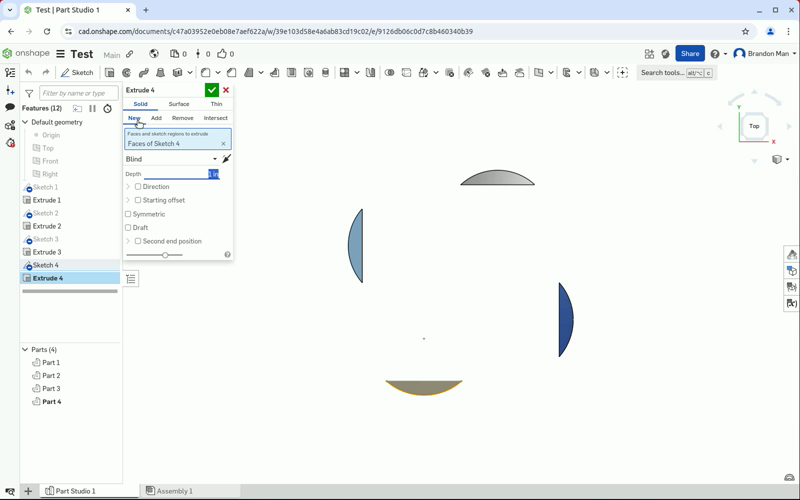
text(3.611)
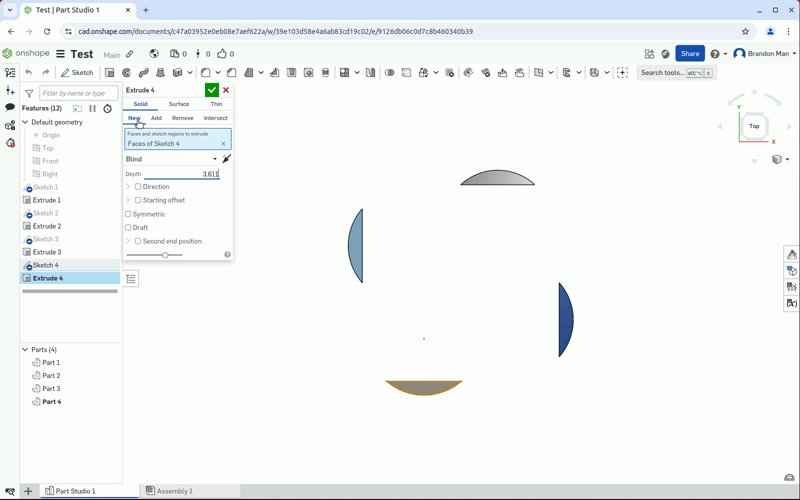
key(enter)
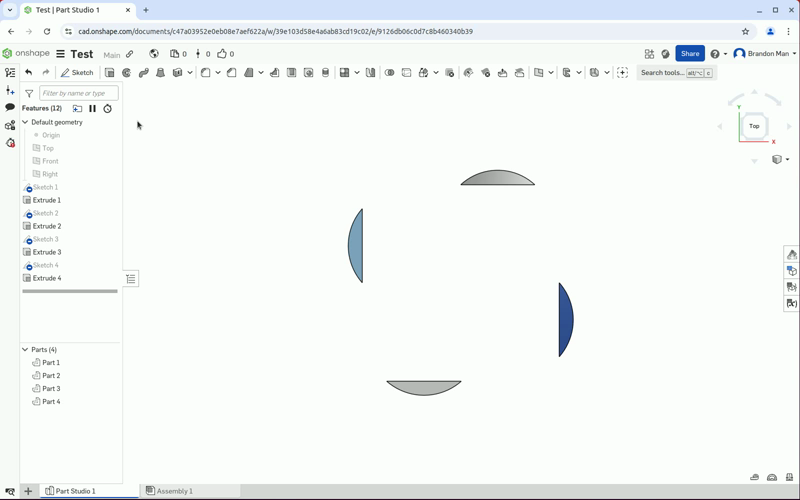
key(shift+h)
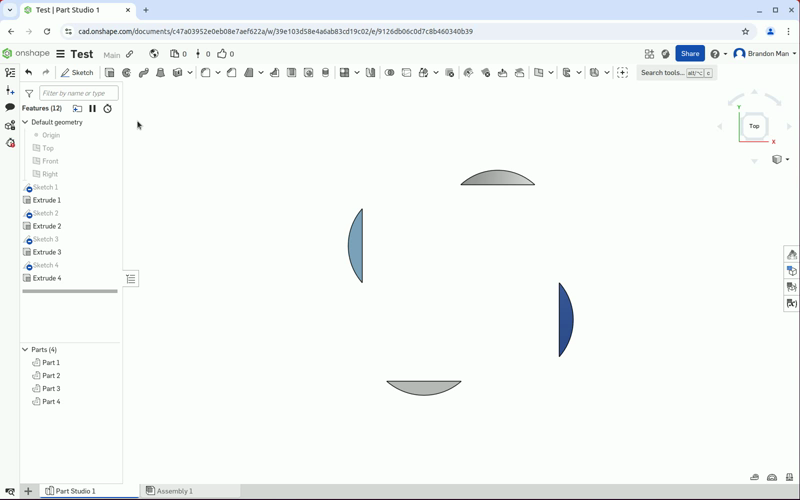
key(shift+h)
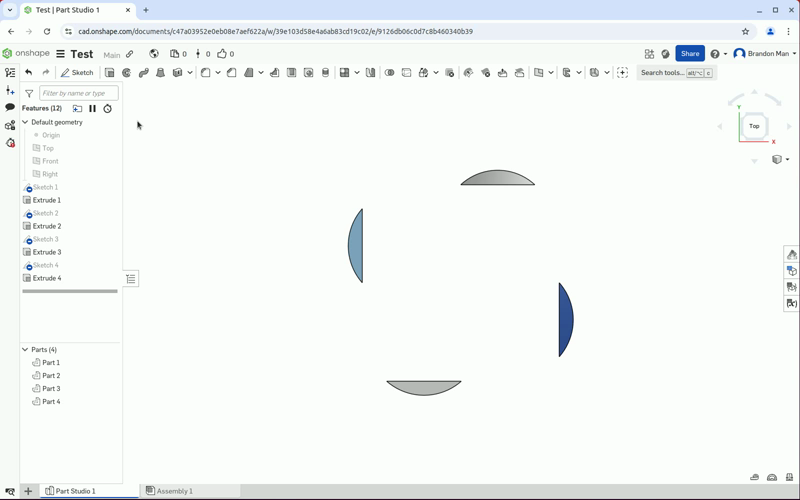
mouse_move(73, 189)
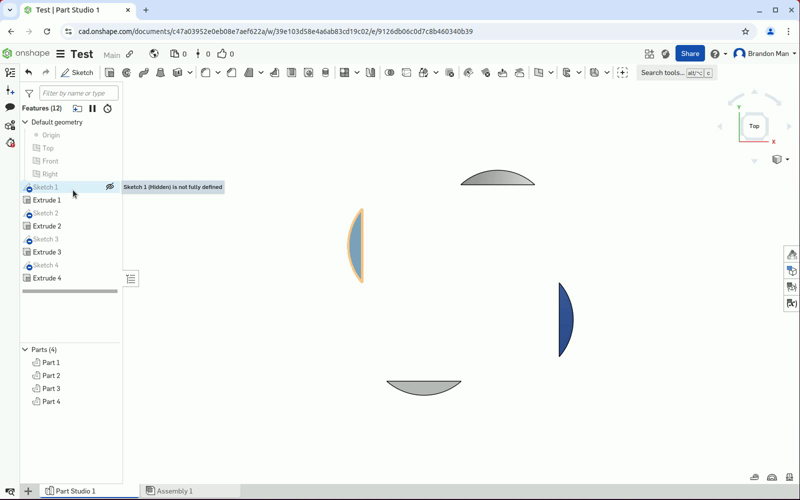
click(73, 189)
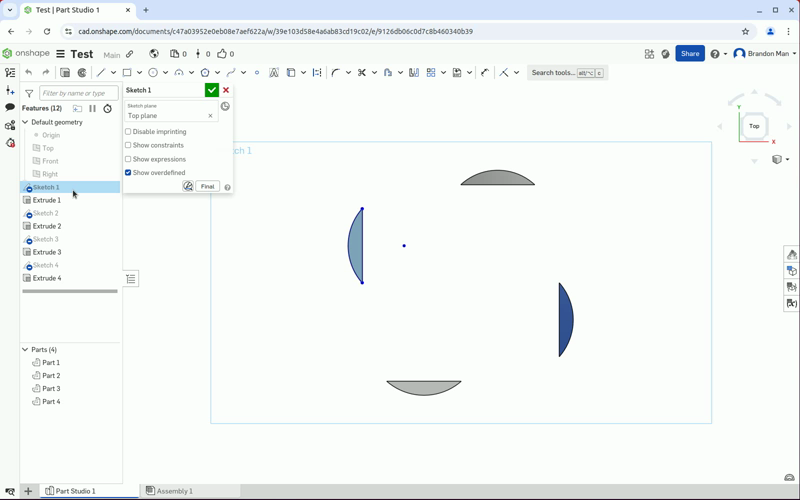
mouse_move(229, 92)
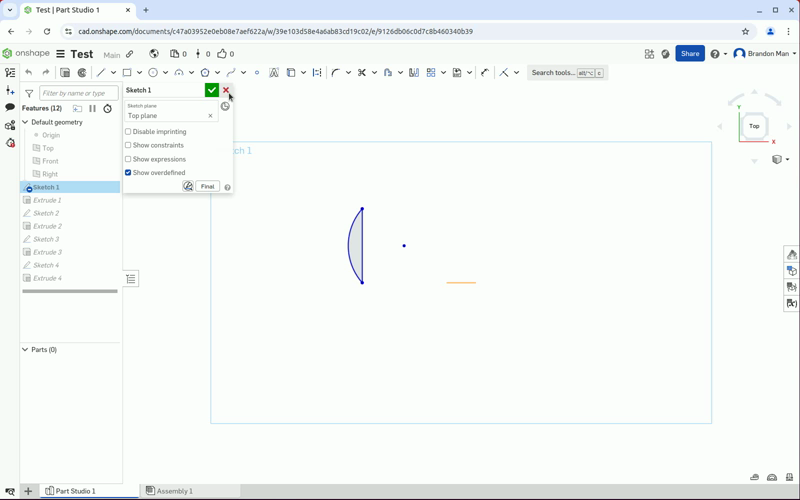
click(229, 92)
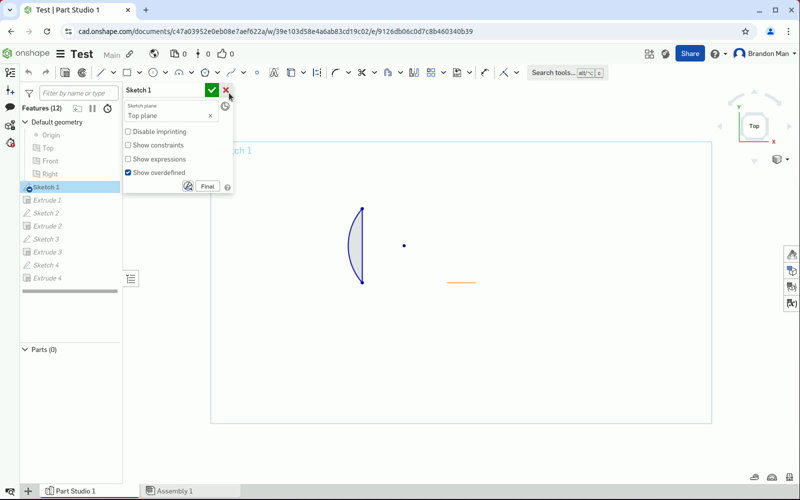
key(shift+s)
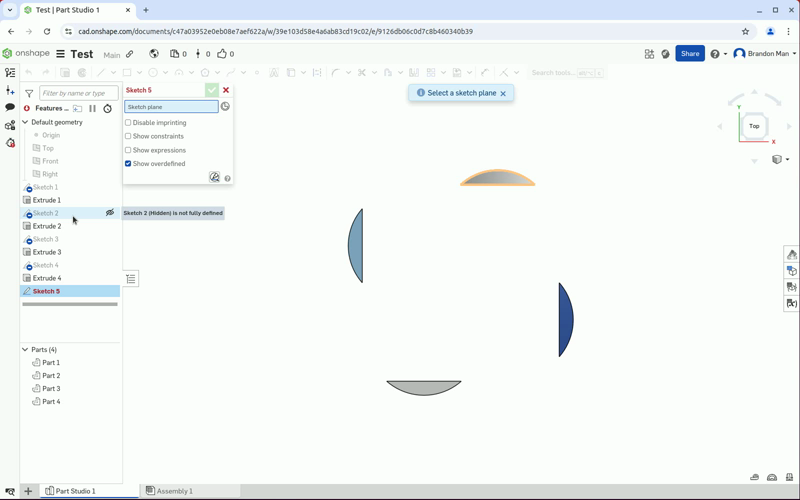
scroll(3)
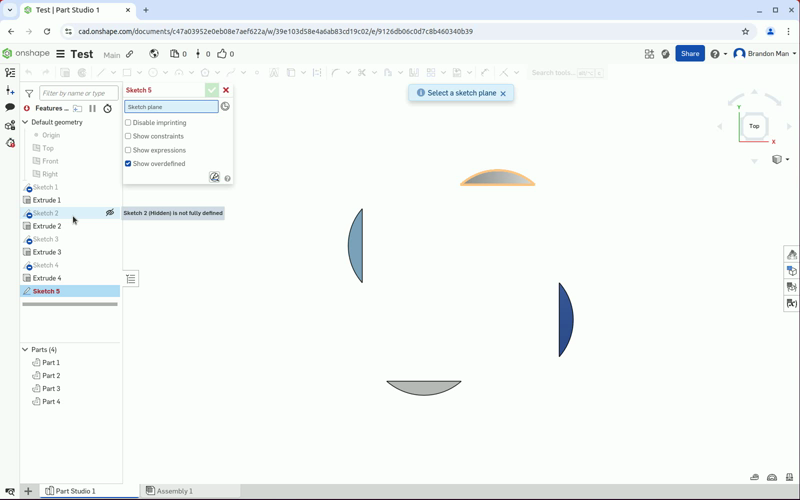
mouse_move(73, 150)
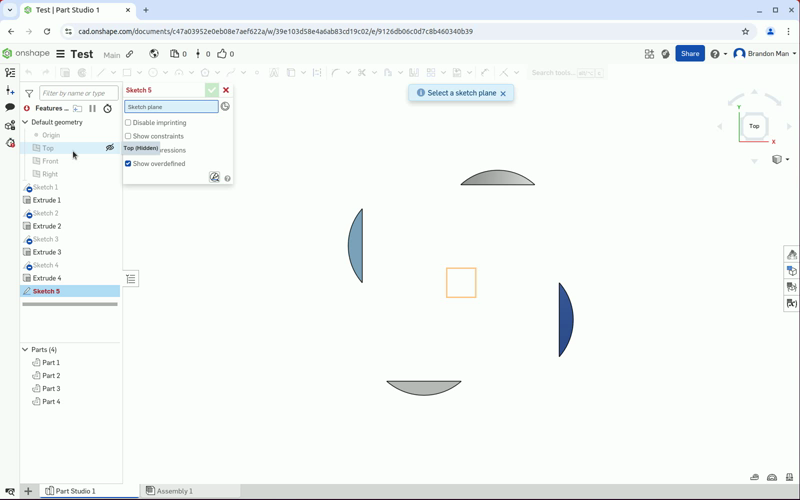
click(73, 150)
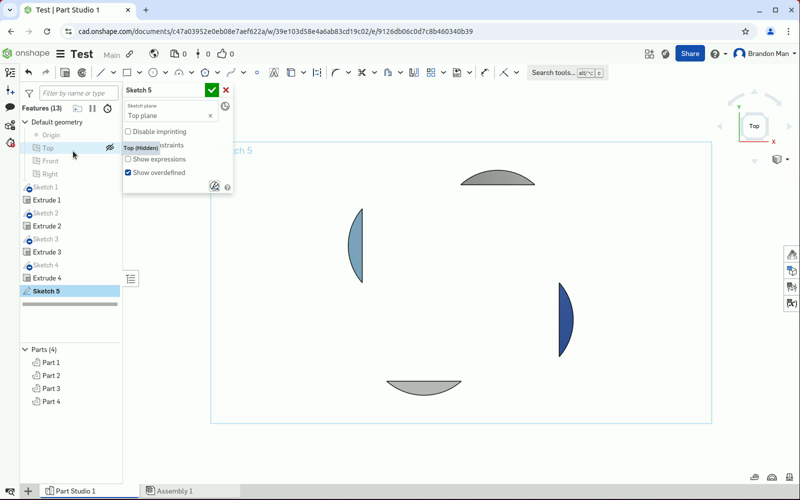
mouse_move(73, 352)
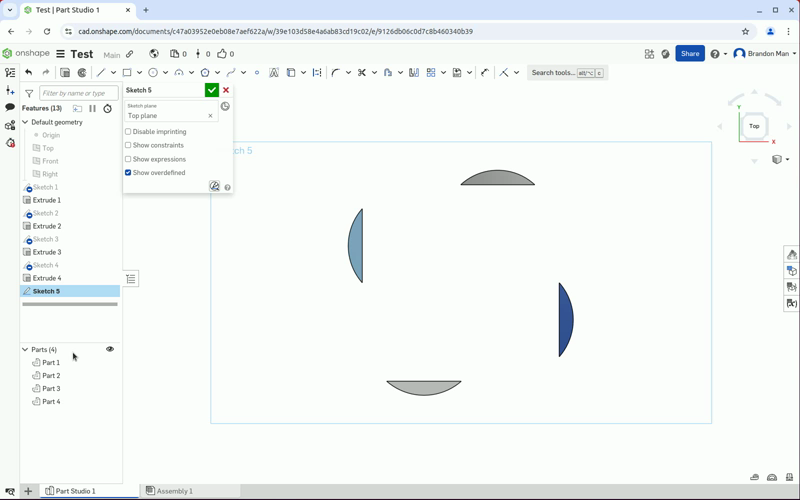
key(y)
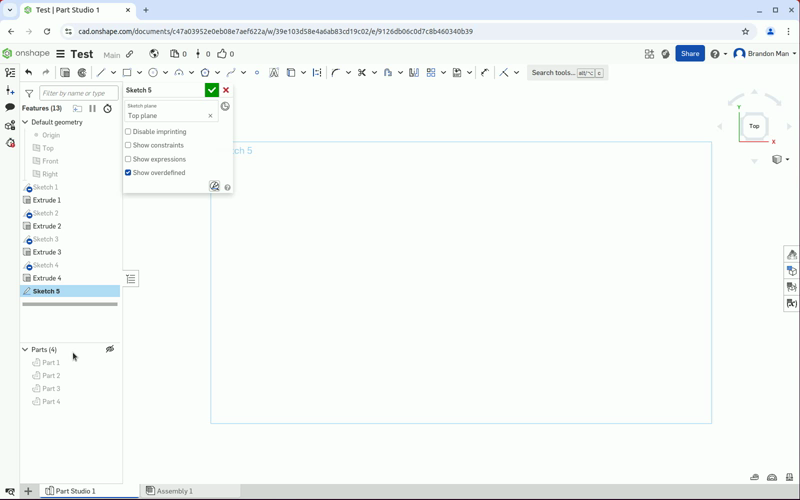
key(a)
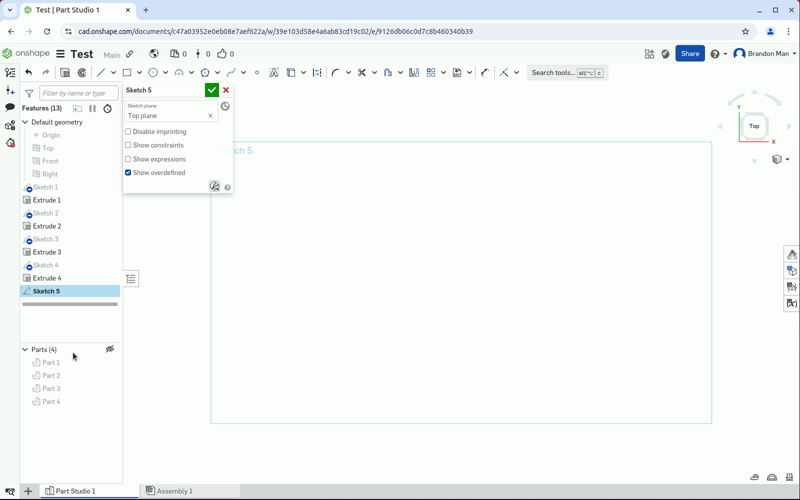
key_down(shift)
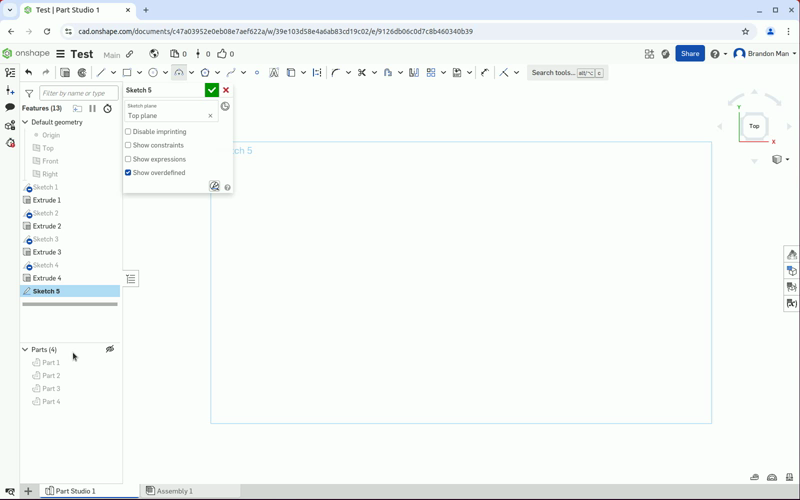
mouse_move(460, 254)
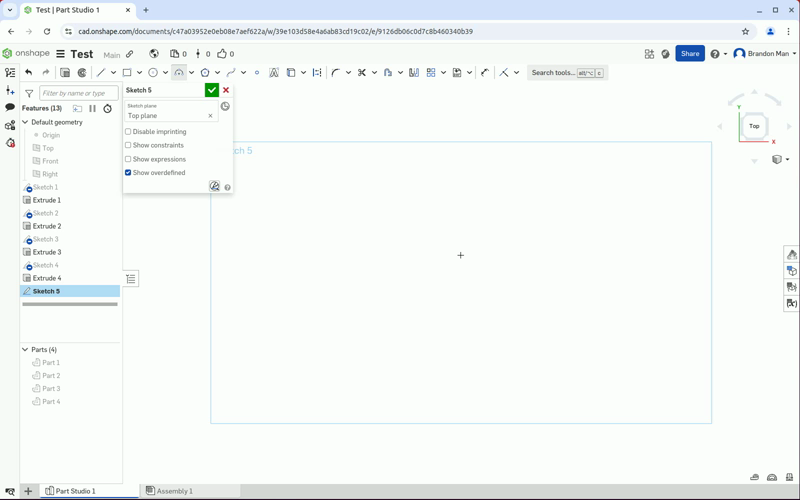
click(460, 254)
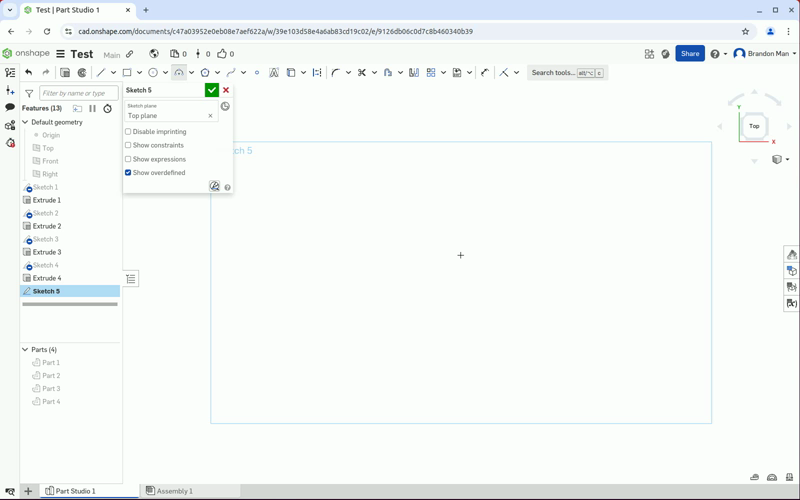
key_up(shift)
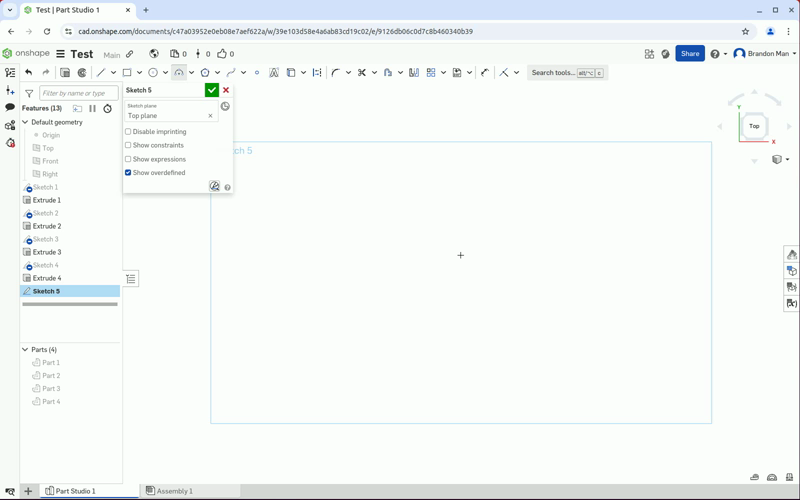
key_down(shift)
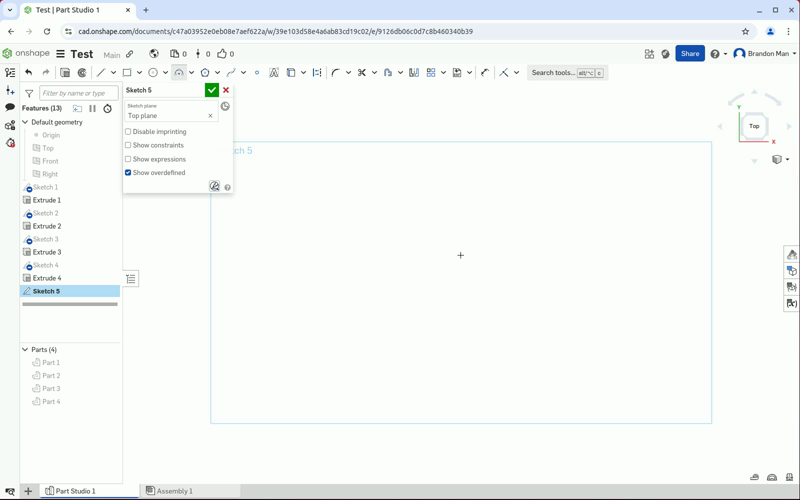
mouse_move(488, 282)
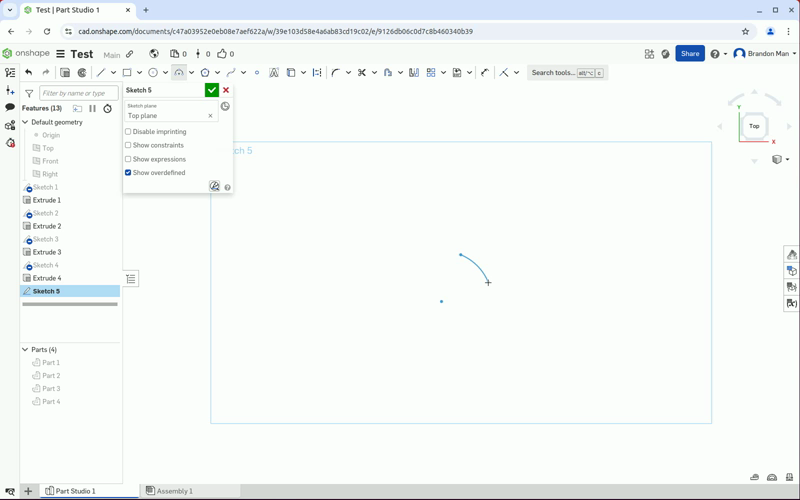
click(488, 282)
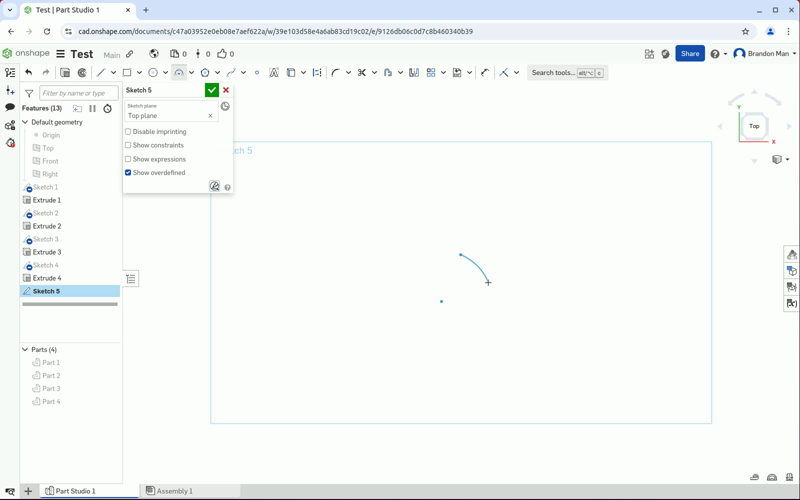
mouse_move(480, 262)
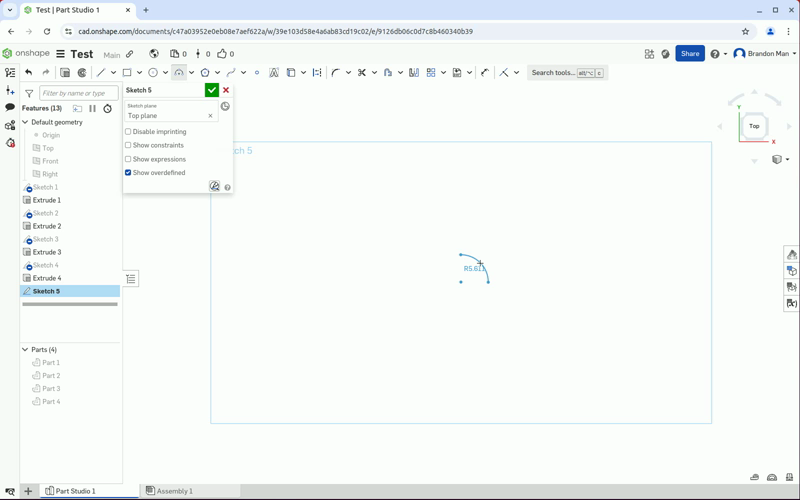
click(480, 262)
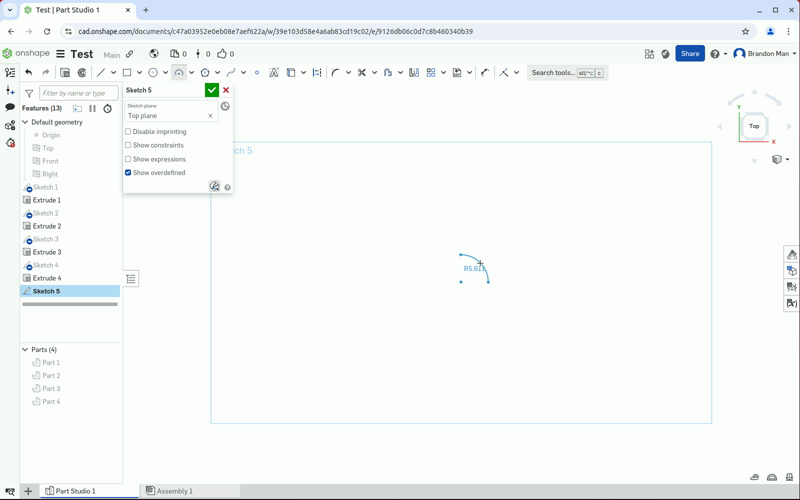
key_up(shift)
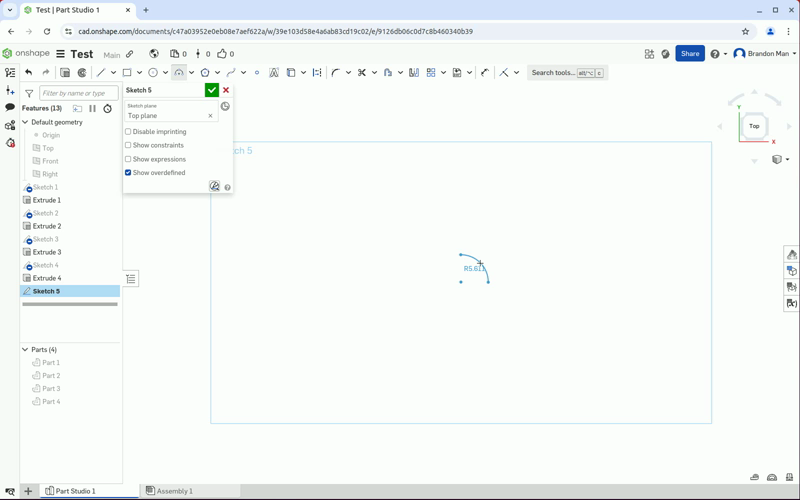
key(esc)
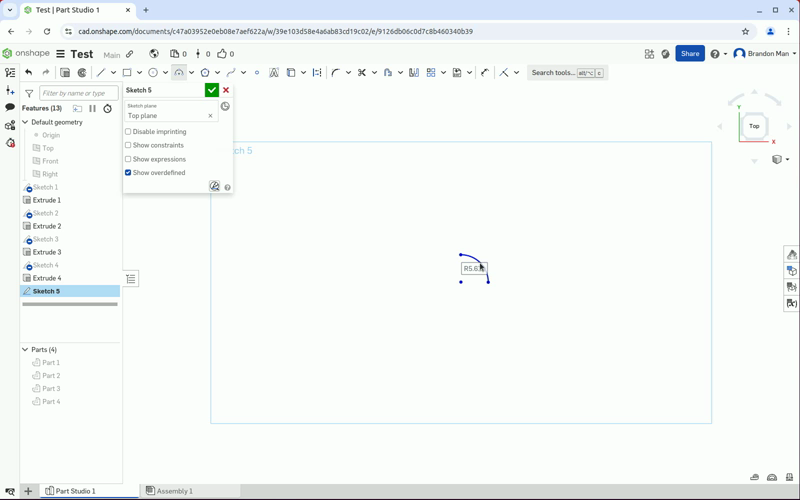
key(l)
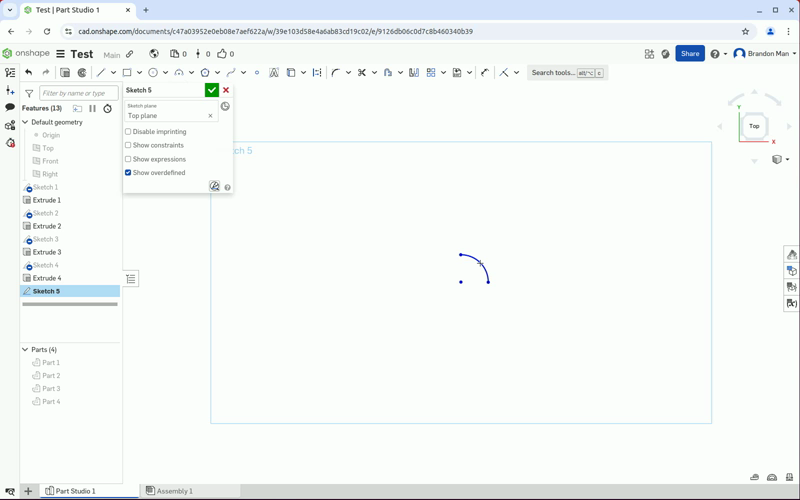
mouse_move(488, 282)
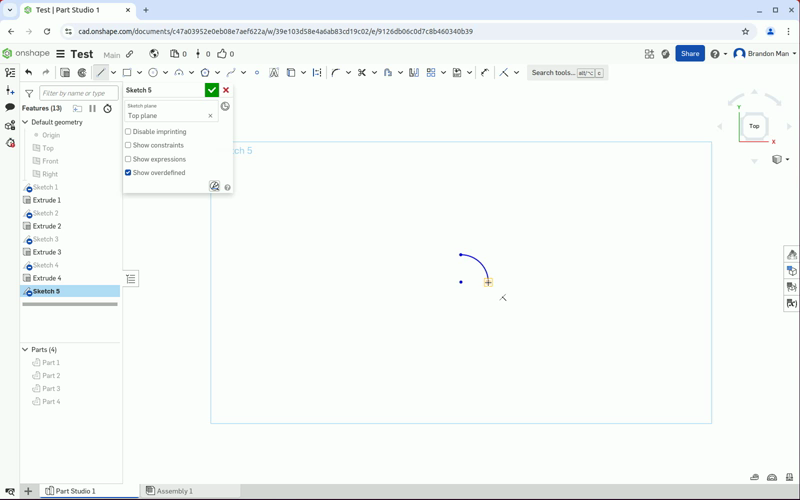
click(488, 282)
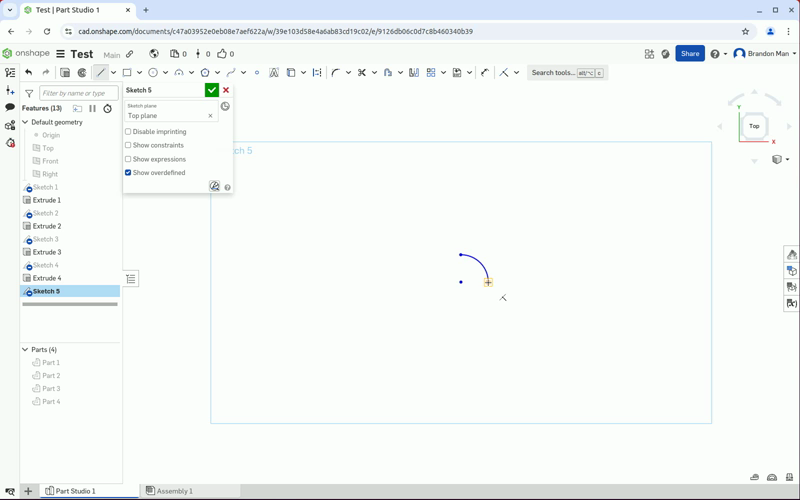
key_down(shift)
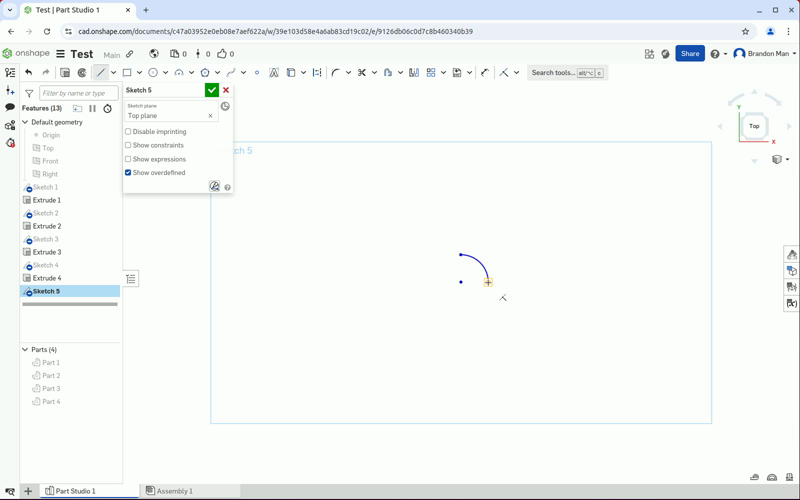
mouse_move(488, 356)
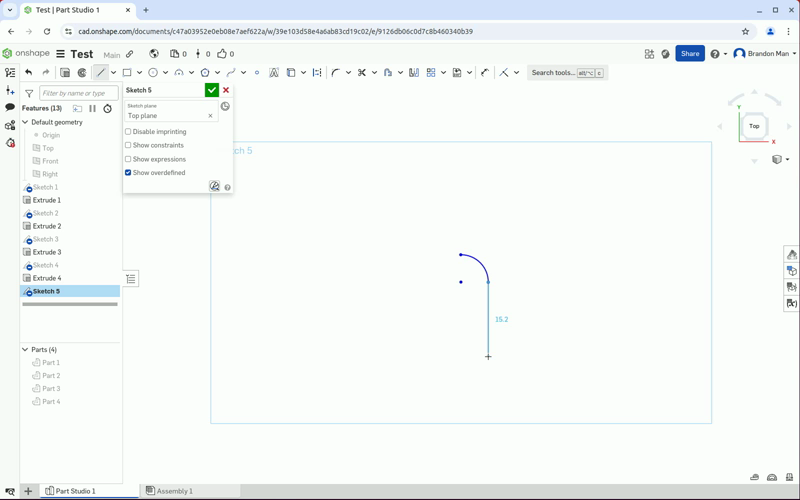
click(488, 356)
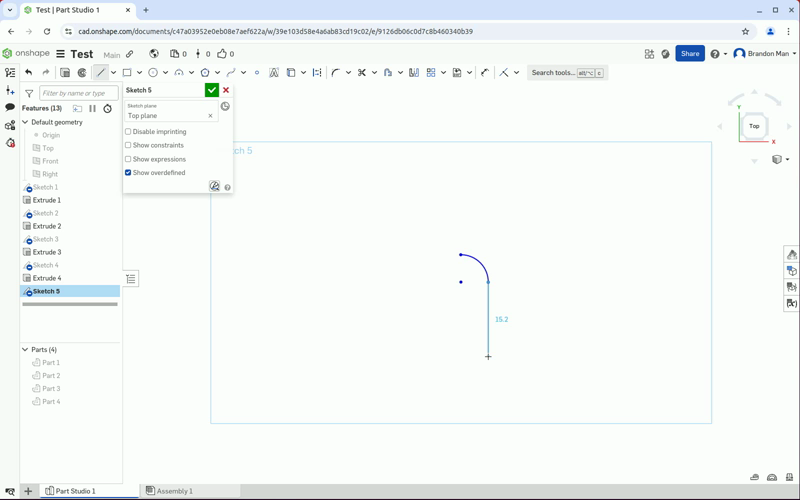
key_up(shift)
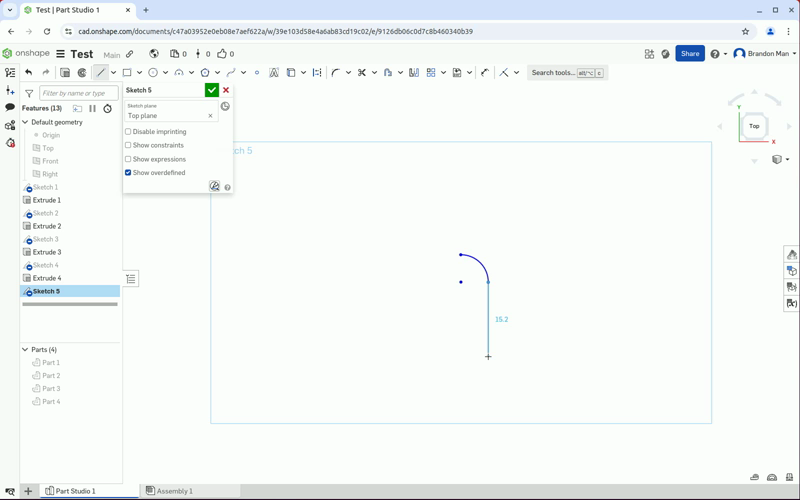
key(esc)
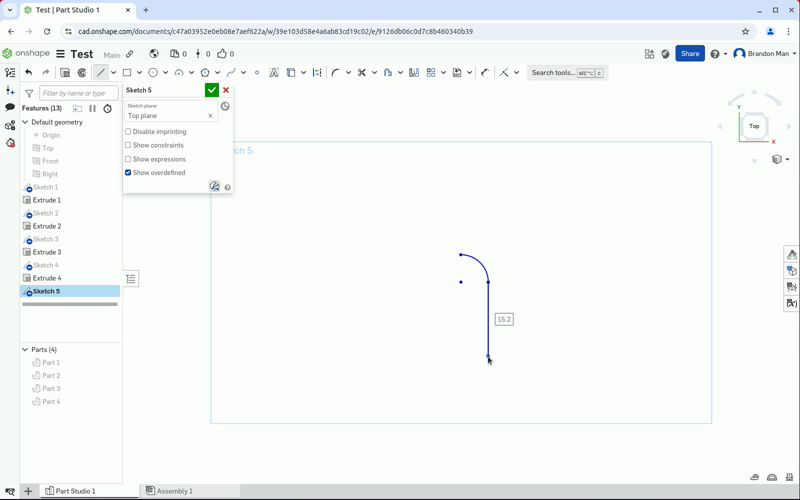
key(a)
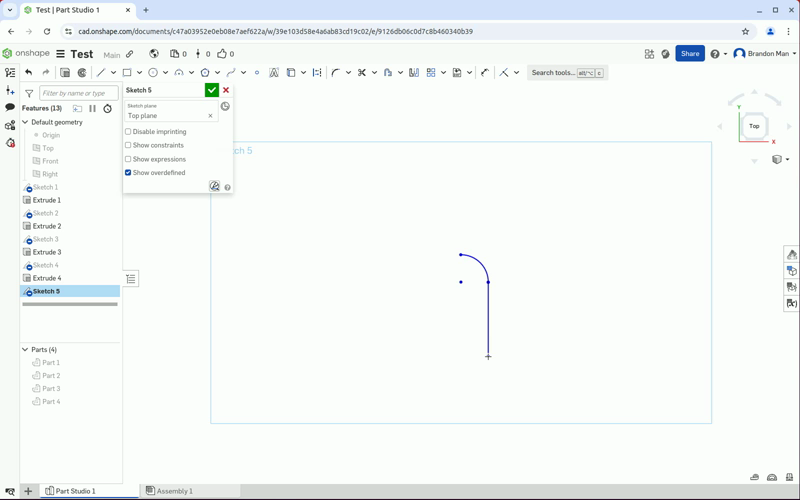
mouse_move(488, 356)
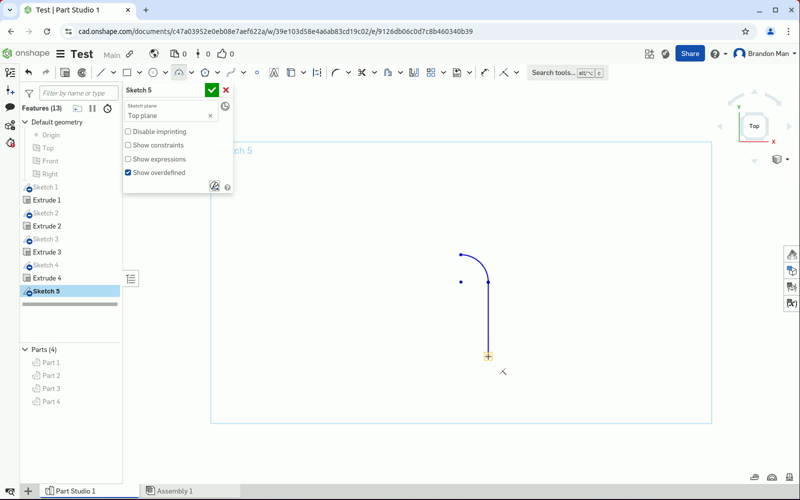
click(488, 356)
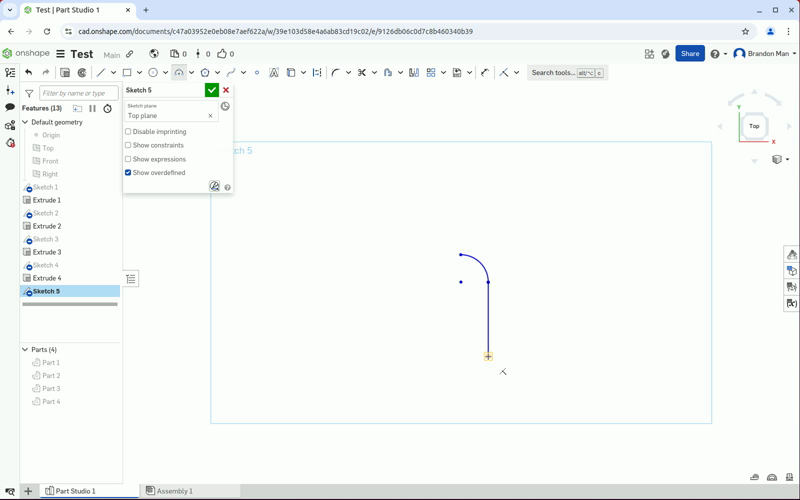
key_down(shift)
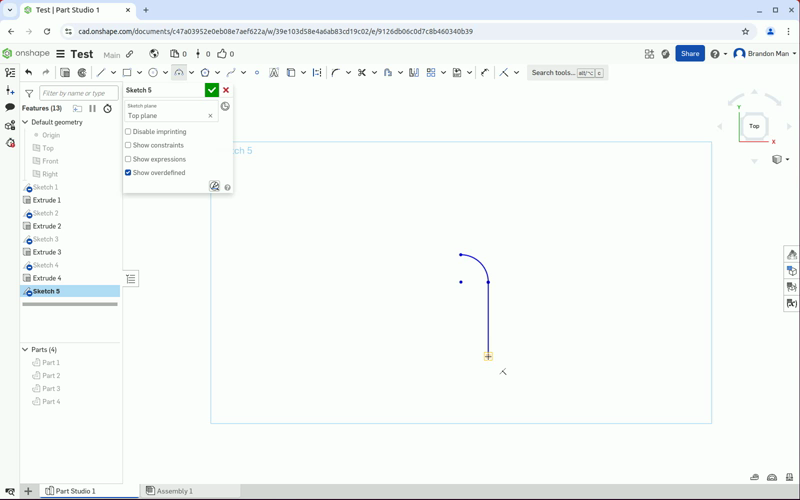
mouse_move(558, 356)
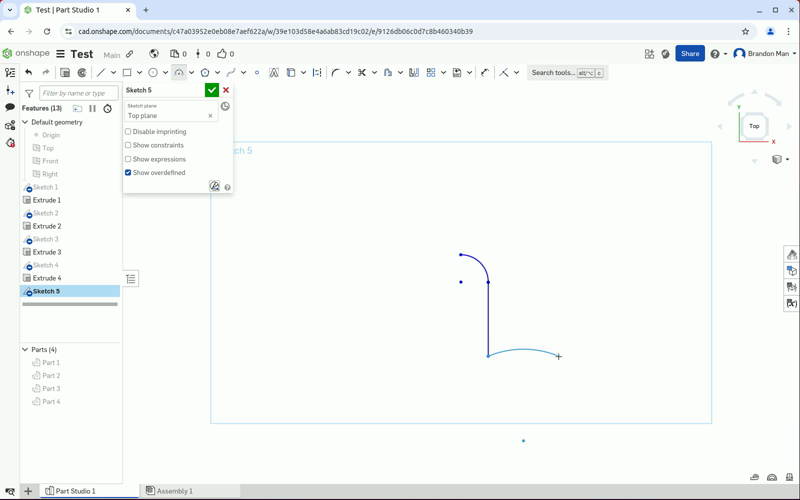
click(558, 356)
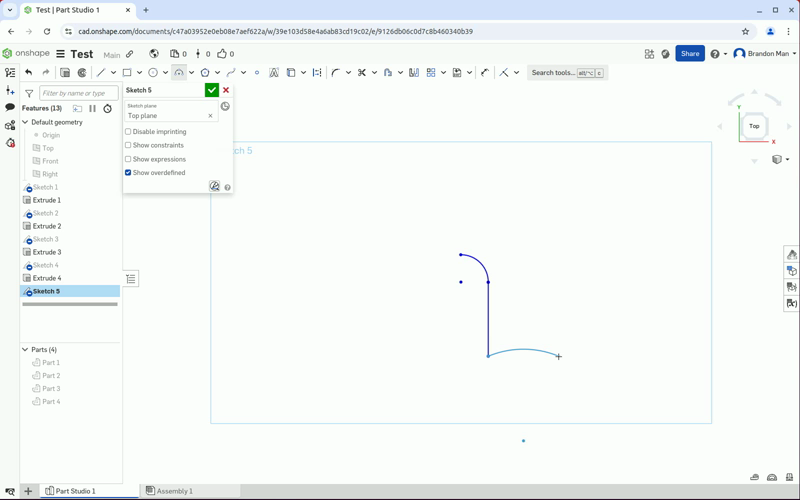
mouse_move(523, 374)
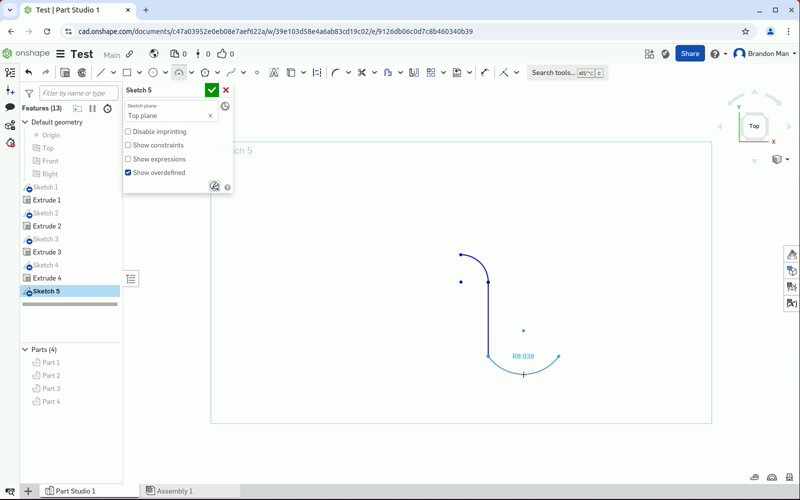
click(523, 374)
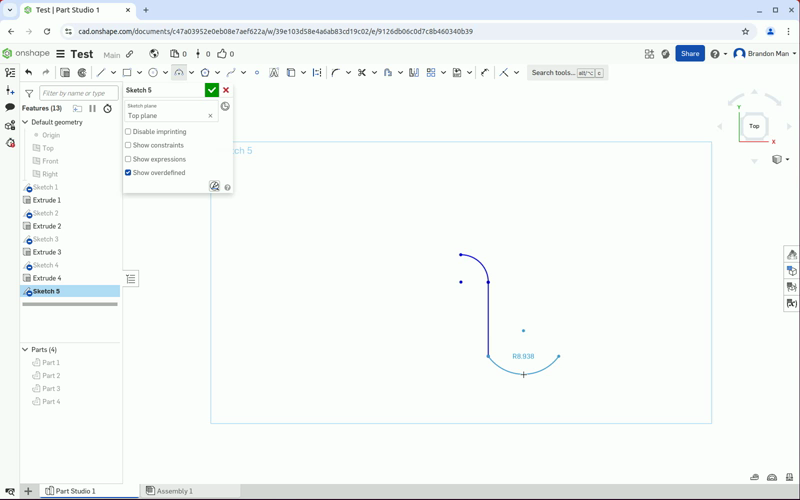
key_up(shift)
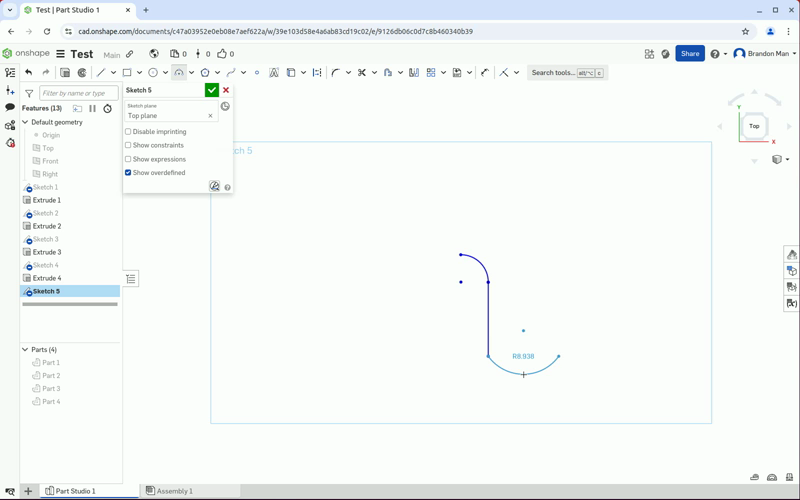
key(esc)
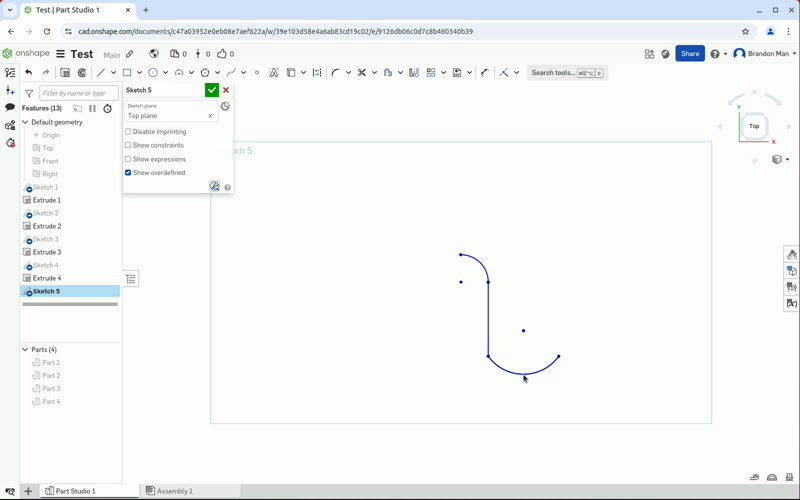
key(l)
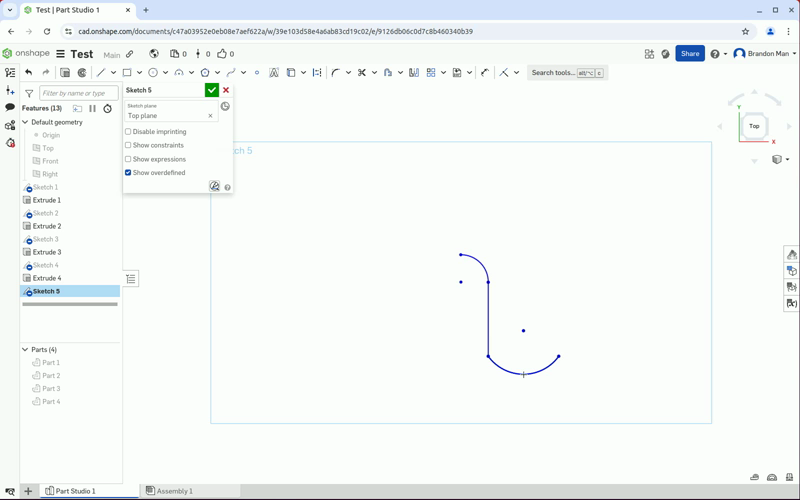
mouse_move(558, 356)
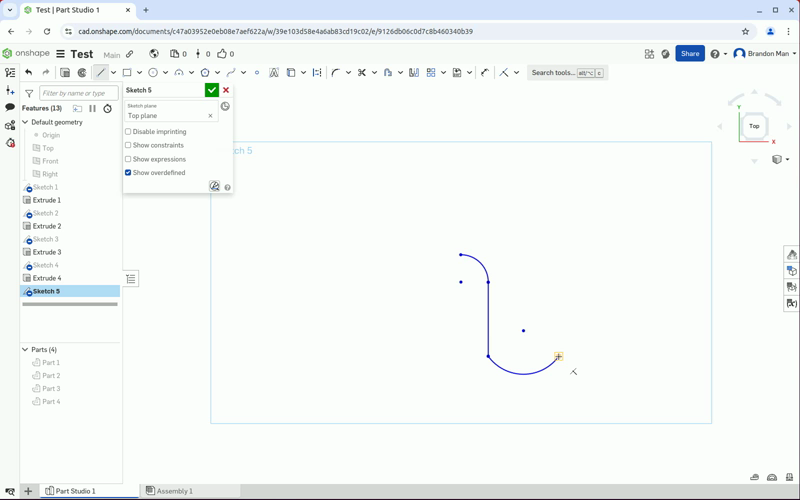
click(558, 356)
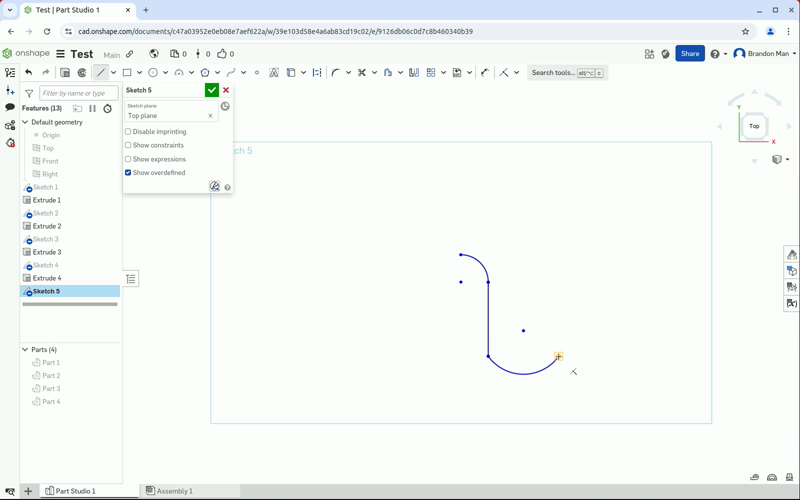
key_down(shift)
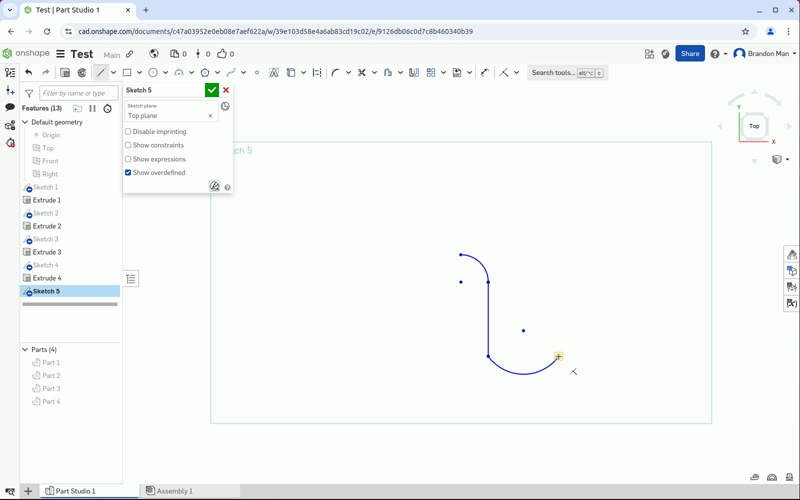
mouse_move(558, 282)
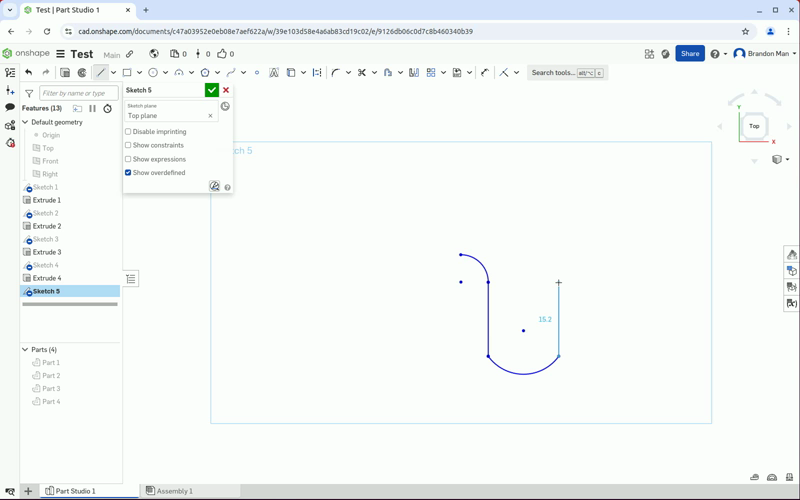
click(558, 282)
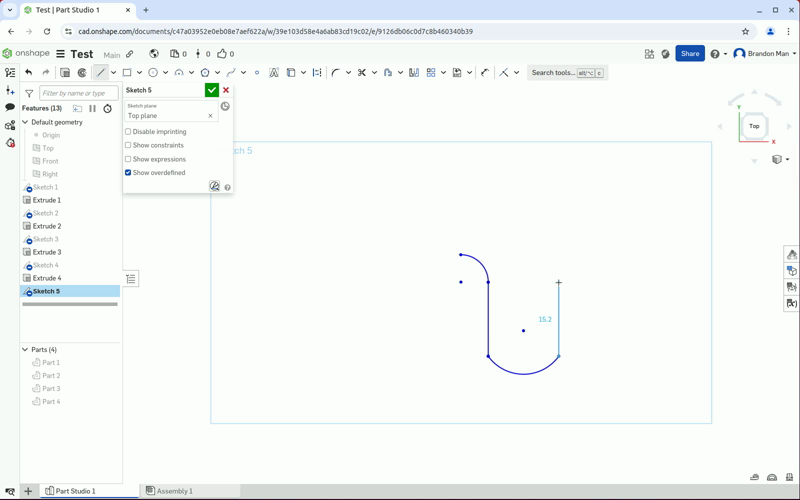
key_up(shift)
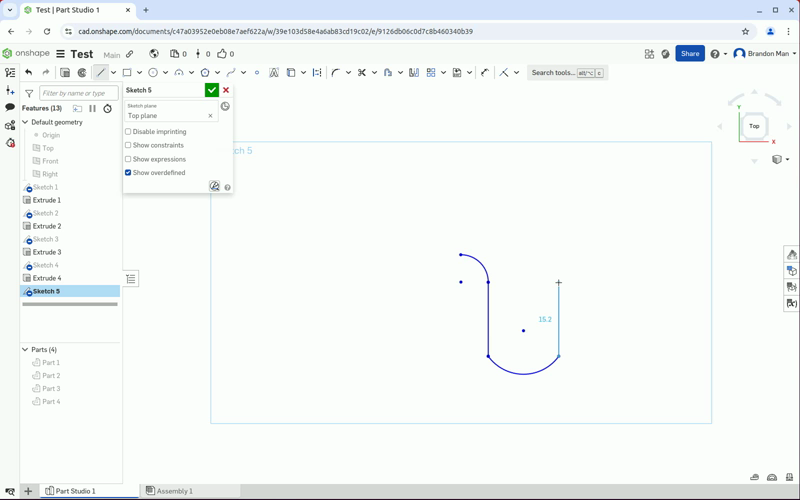
key_down(shift)
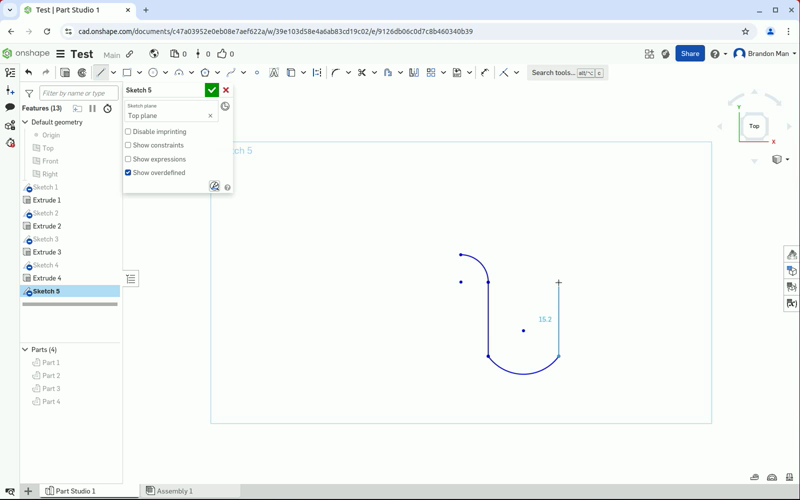
mouse_move(588, 282)
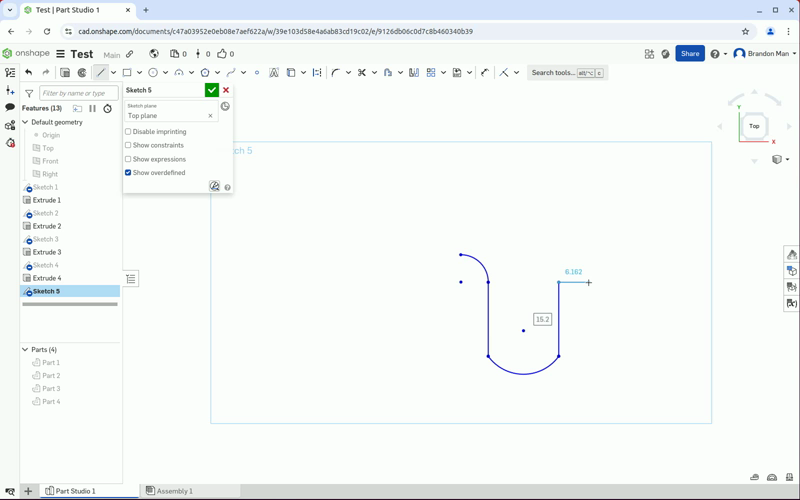
mouse_move(534, 254)
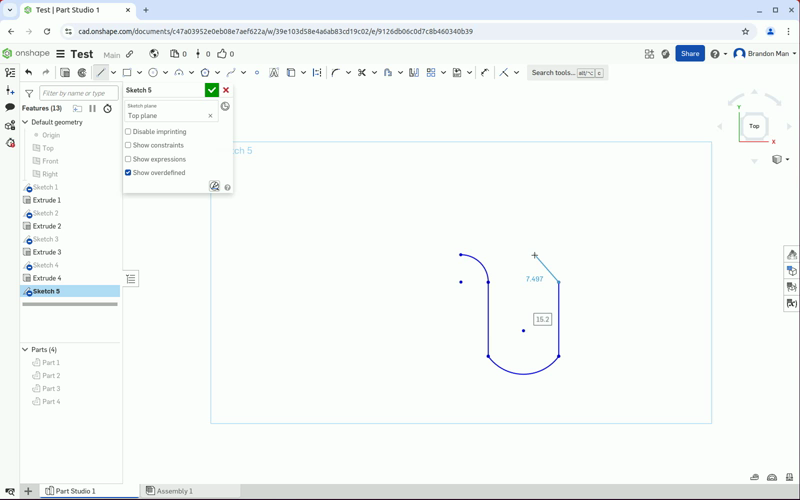
click(534, 254)
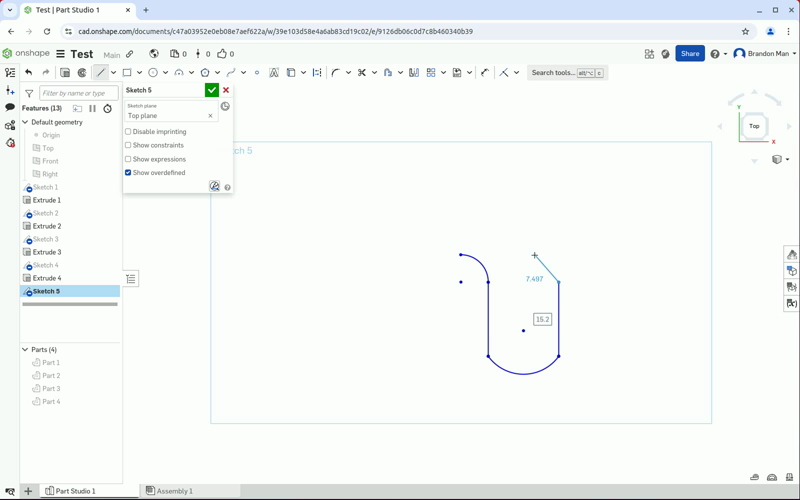
key_up(shift)
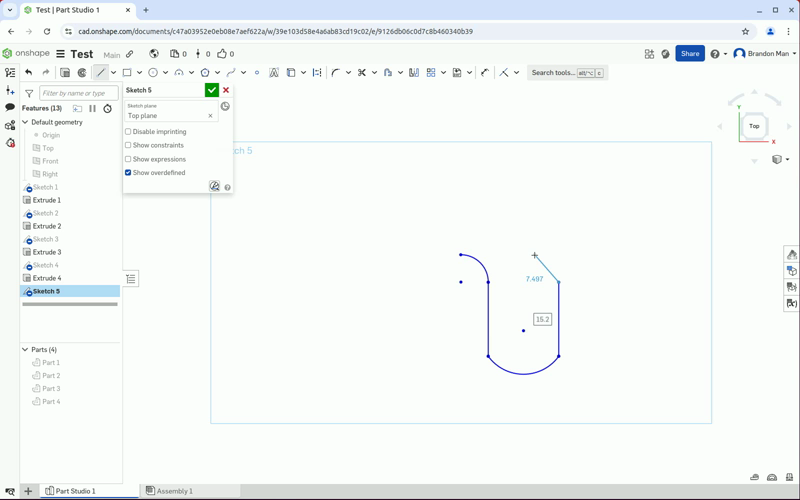
key_down(shift)
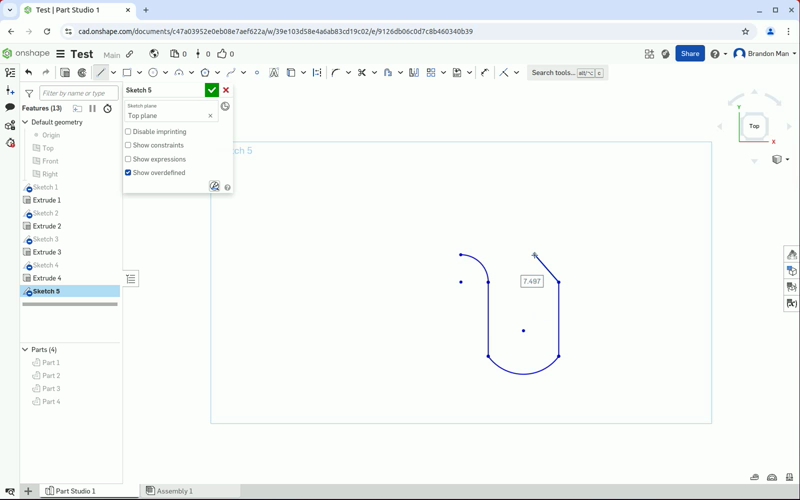
mouse_move(460, 254)
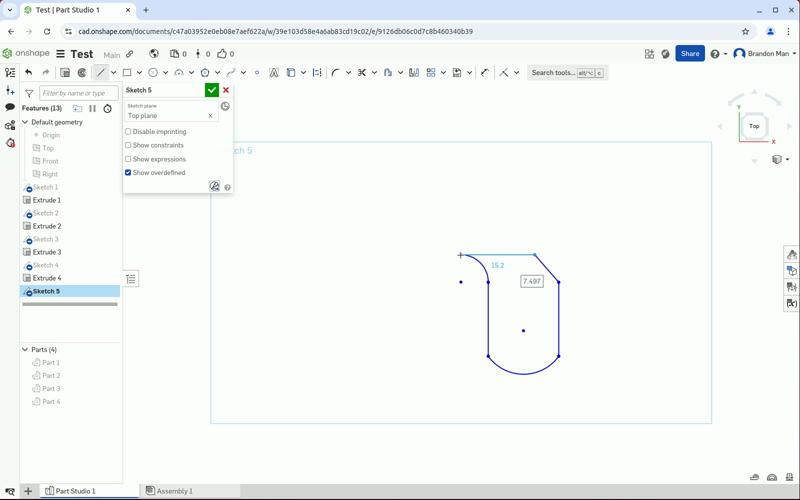
key_up(shift)
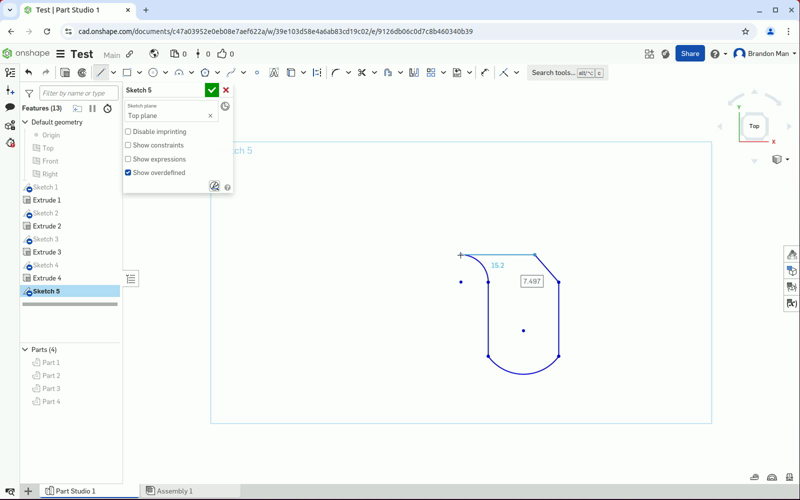
click(460, 254)
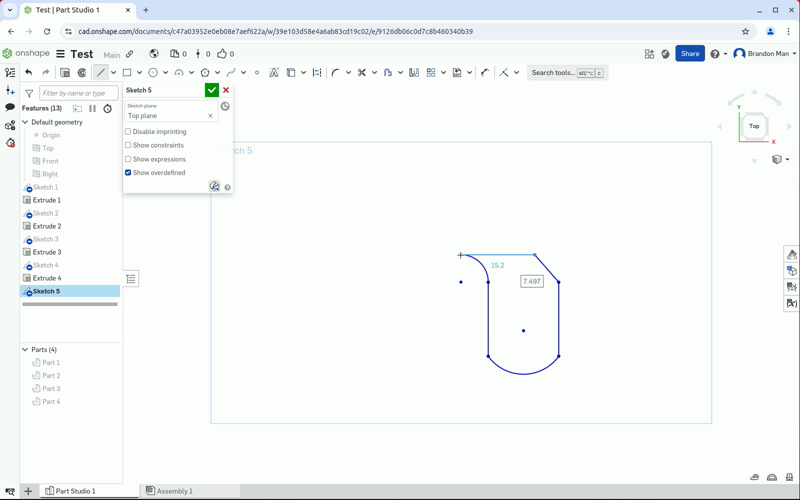
key(esc)
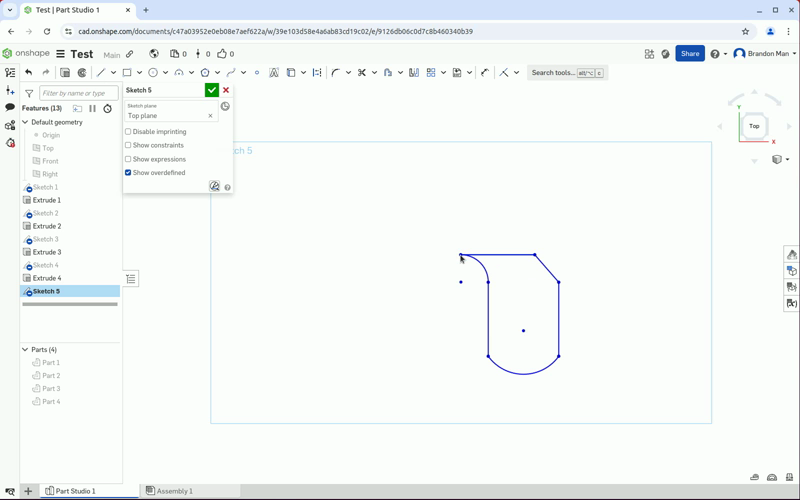
key(c)
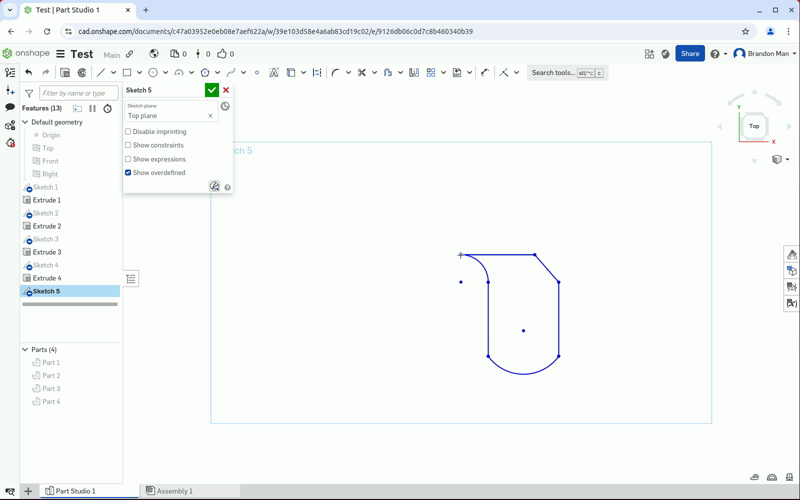
key_down(shift)
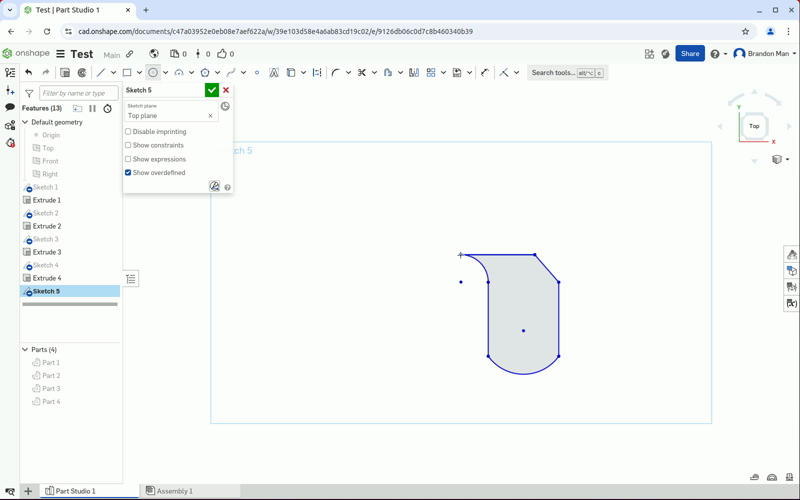
mouse_move(523, 330)
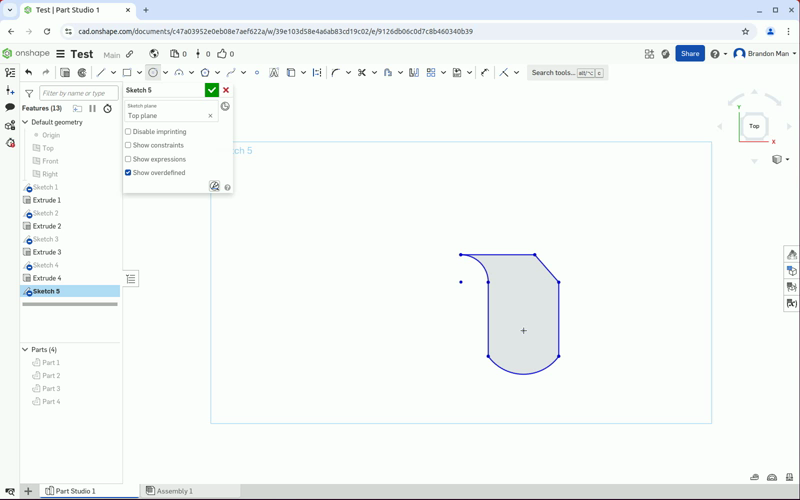
click(523, 330)
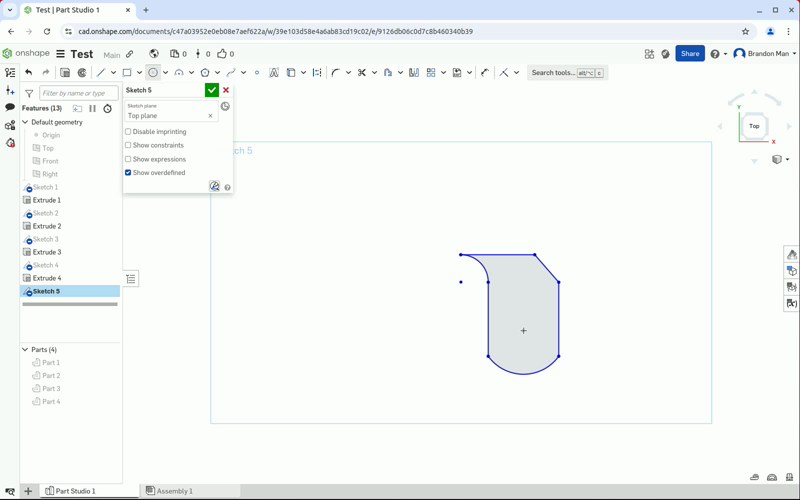
key_up(shift)
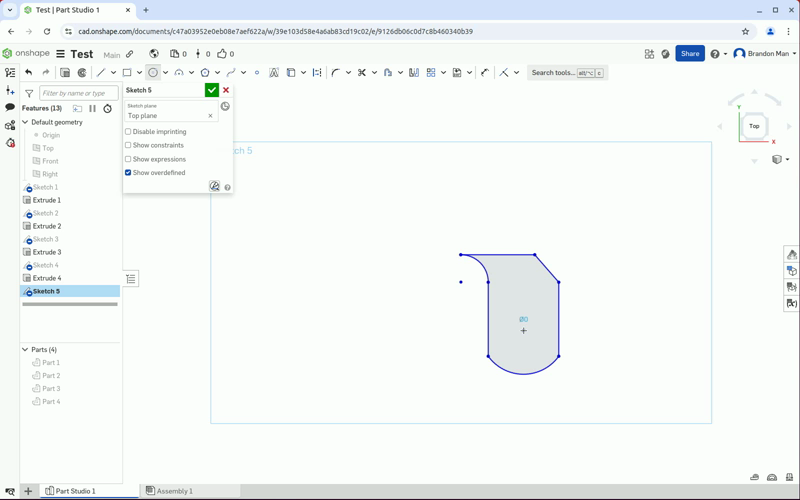
mouse_move(551, 330)
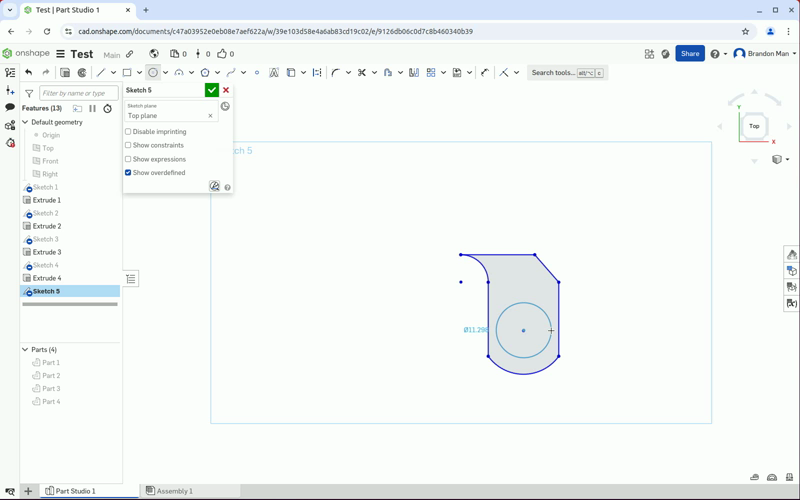
click(551, 330)
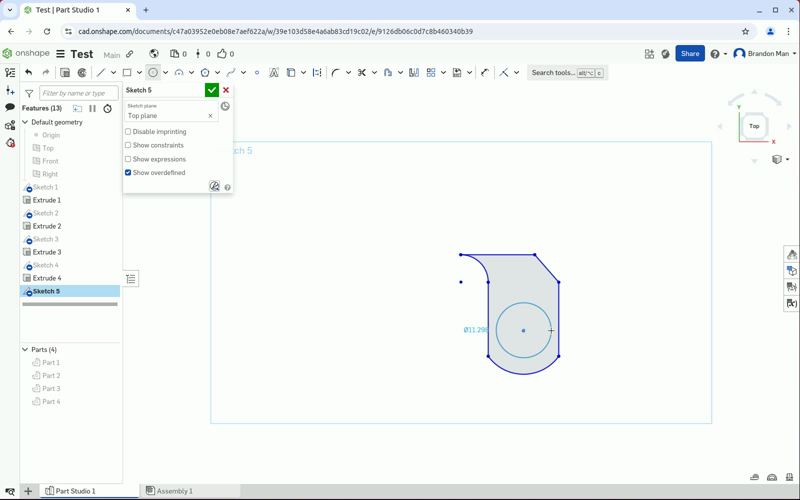
key(esc)
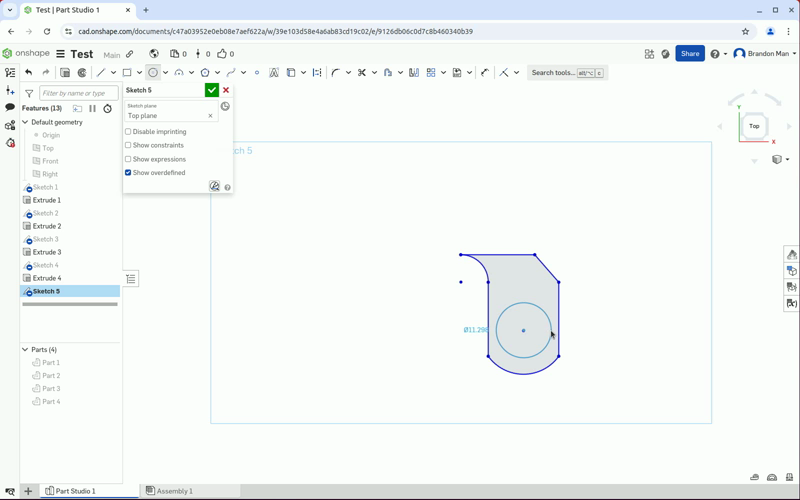
mouse_move(504, 302)
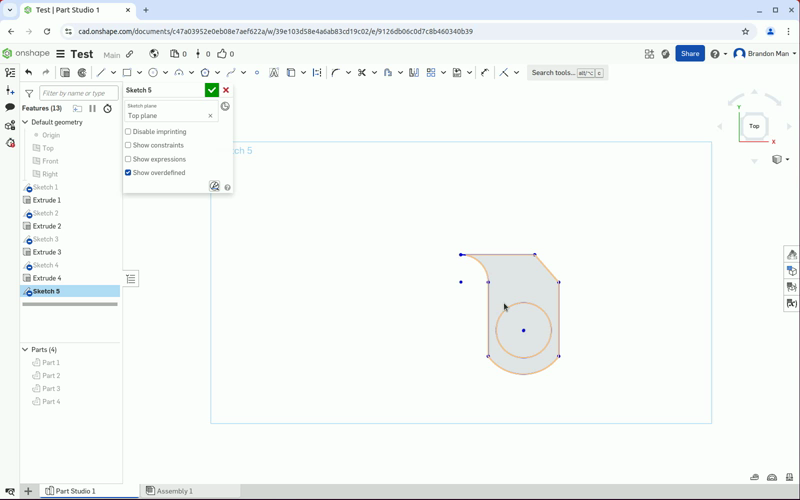
click(504, 302)
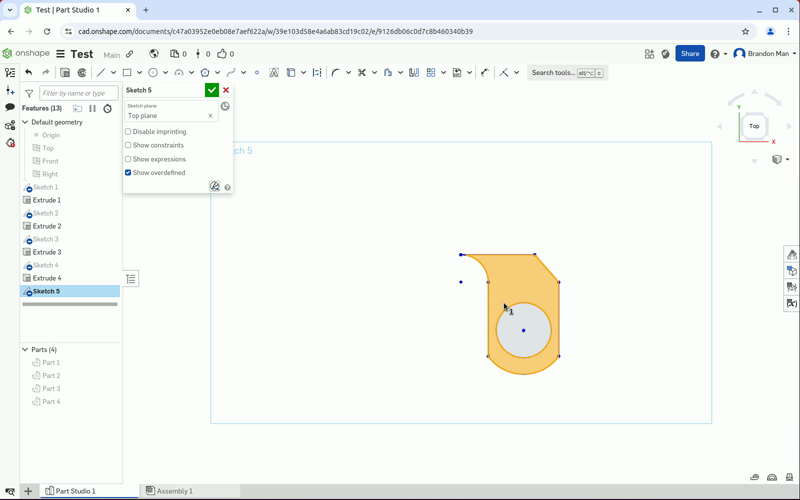
mouse_move(73, 352)
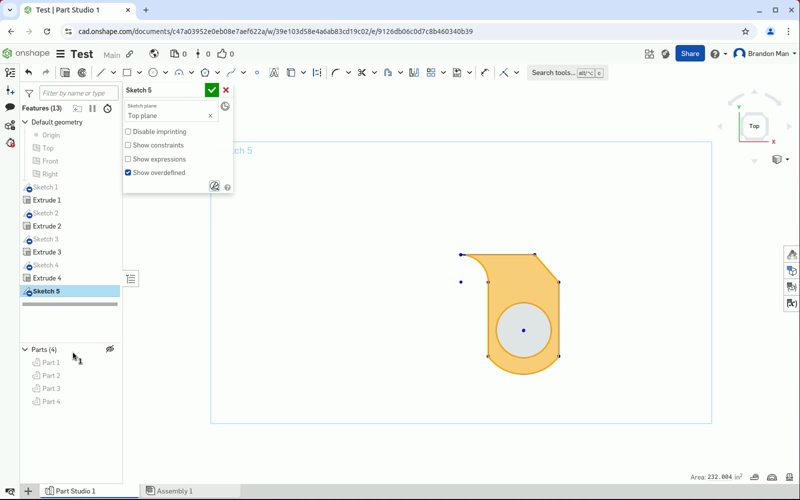
key(shift+y)
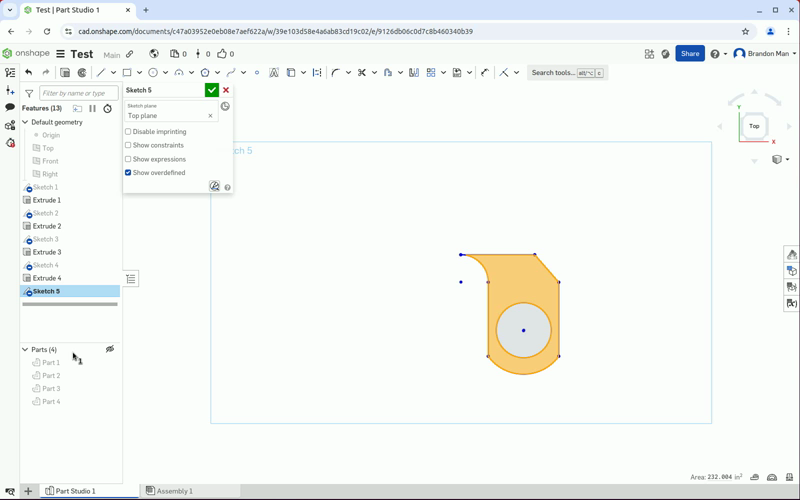
key(shift+e)
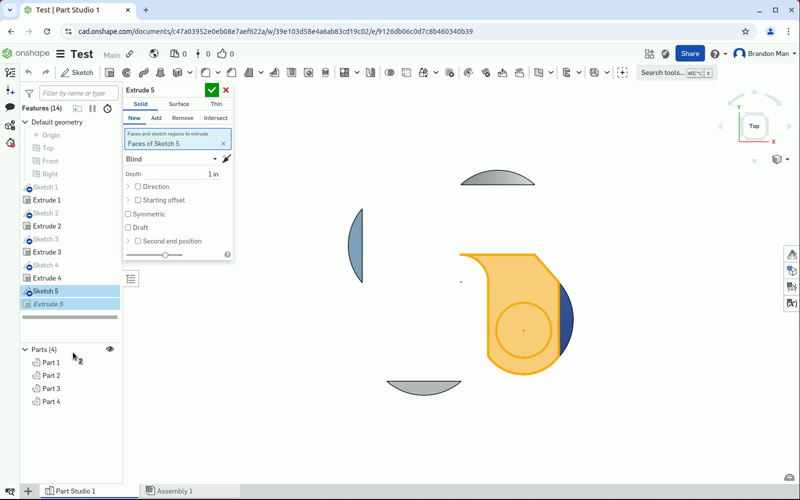
mouse_move(143, 106)
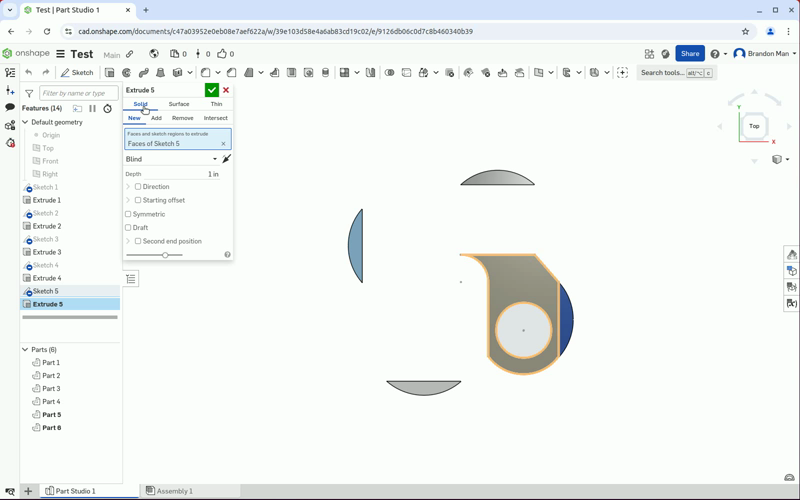
click(143, 106)
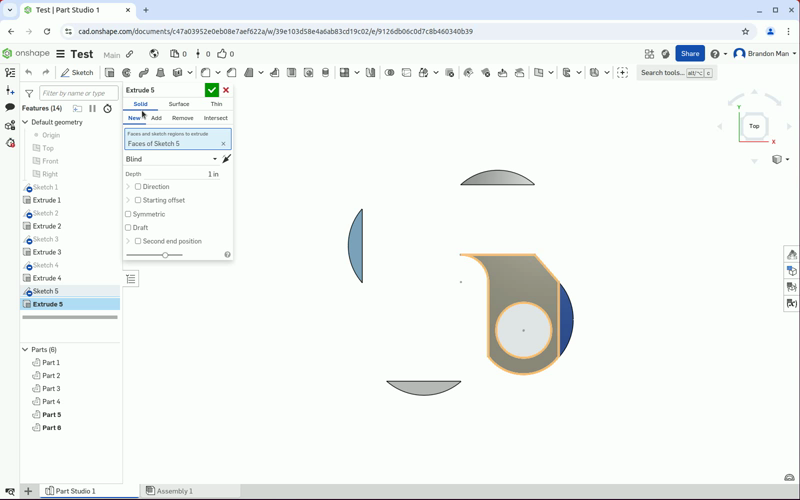
mouse_move(137, 120)
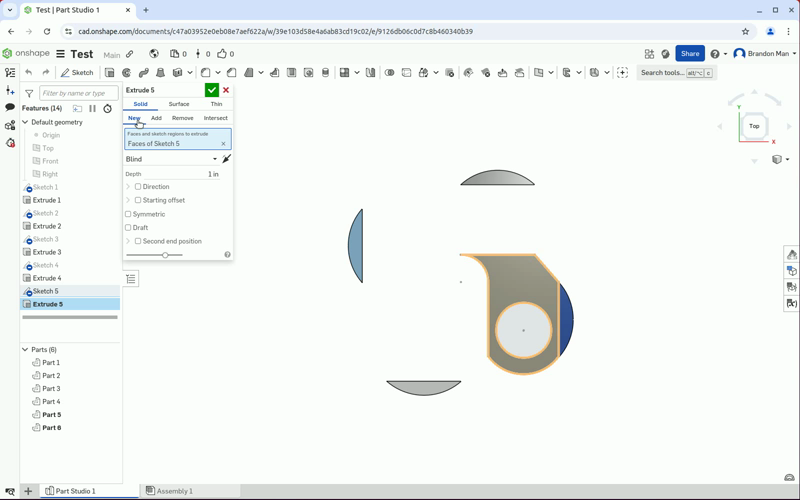
click(137, 120)
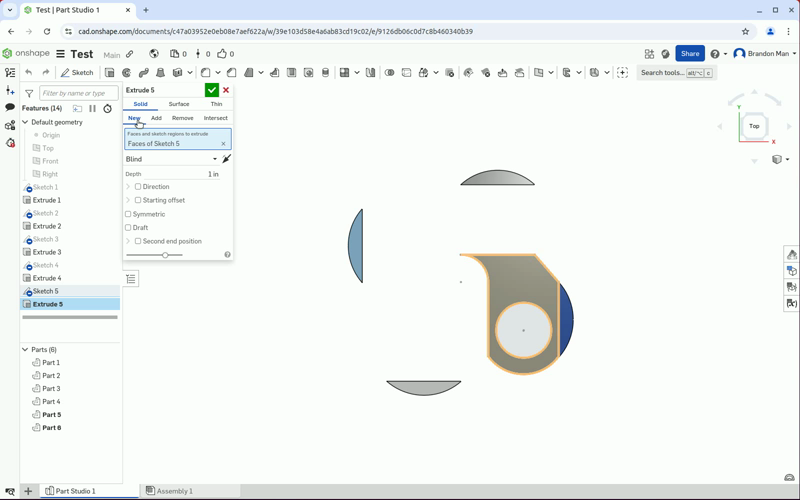
key(tab, 4)
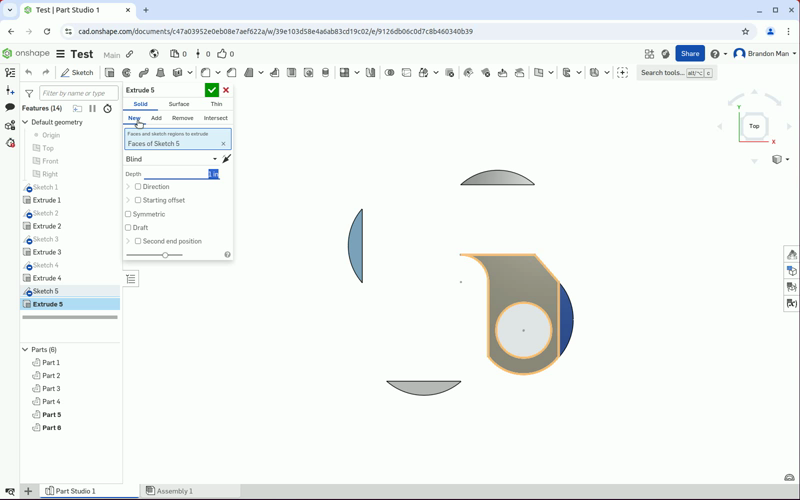
text(3.611)
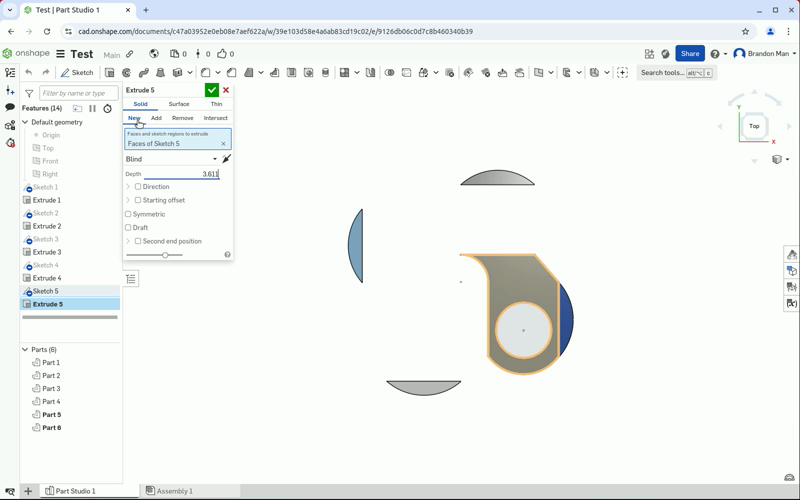
key(enter)
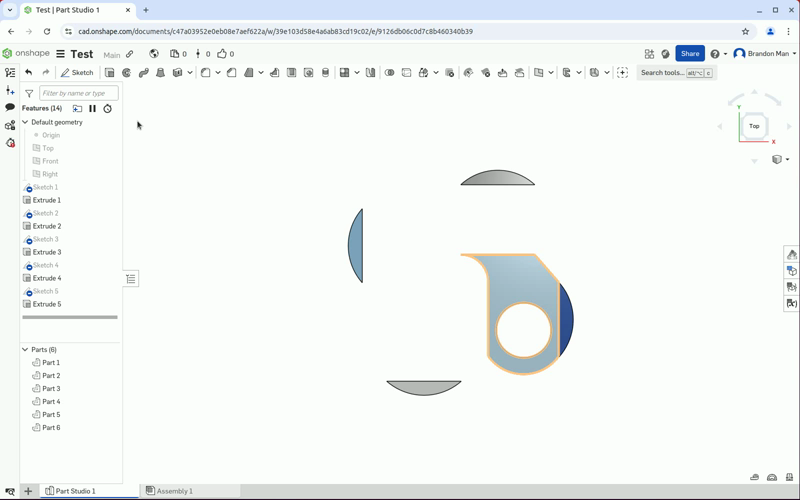
key(shift+h)
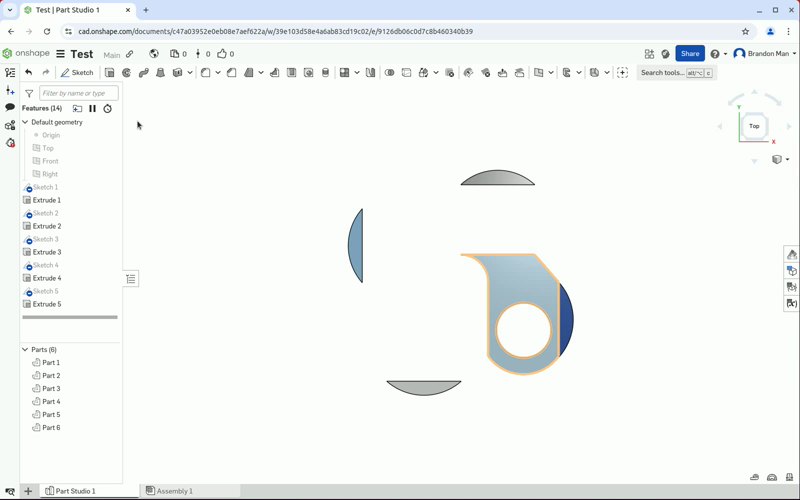
key(shift+h)
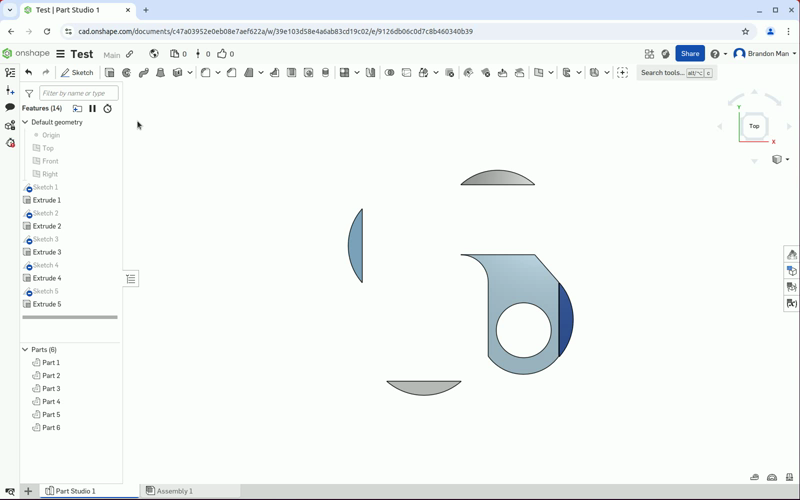
mouse_move(73, 189)
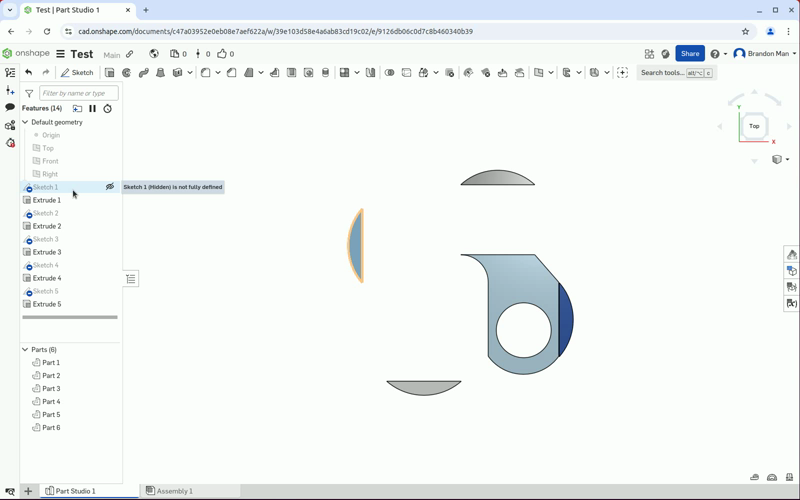
click(73, 189)
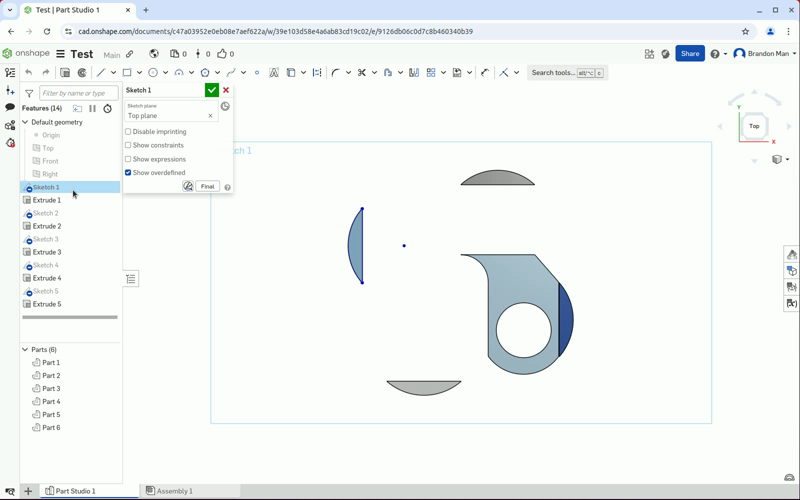
mouse_move(229, 92)
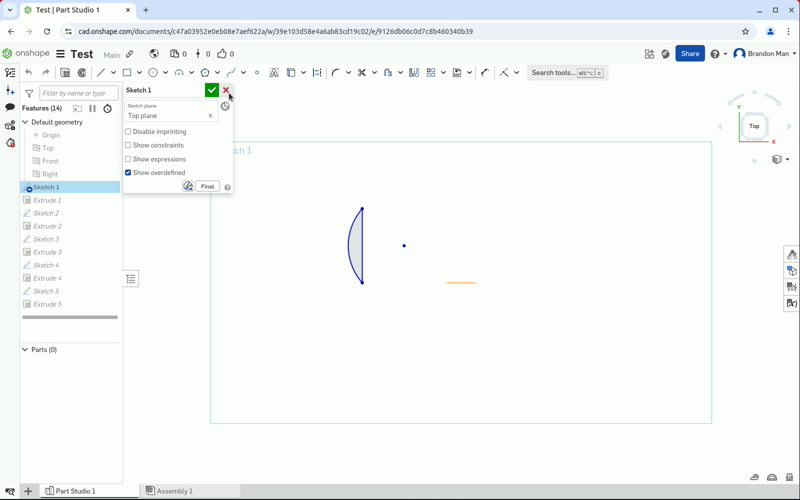
click(229, 92)
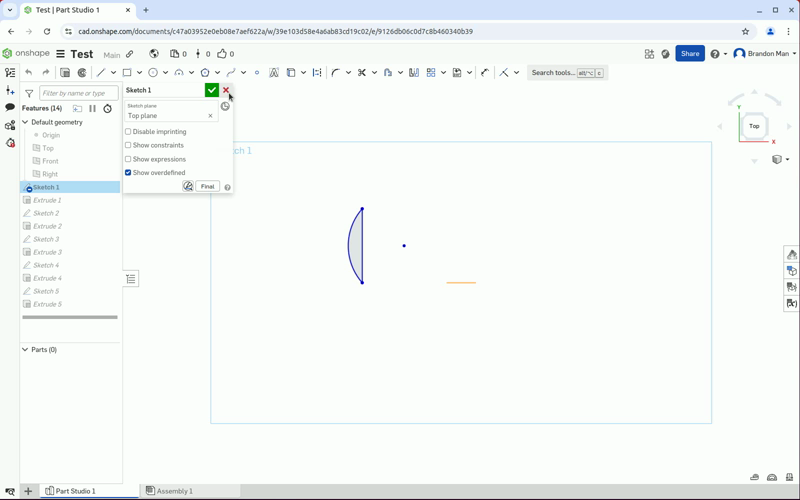
key(shift+s)
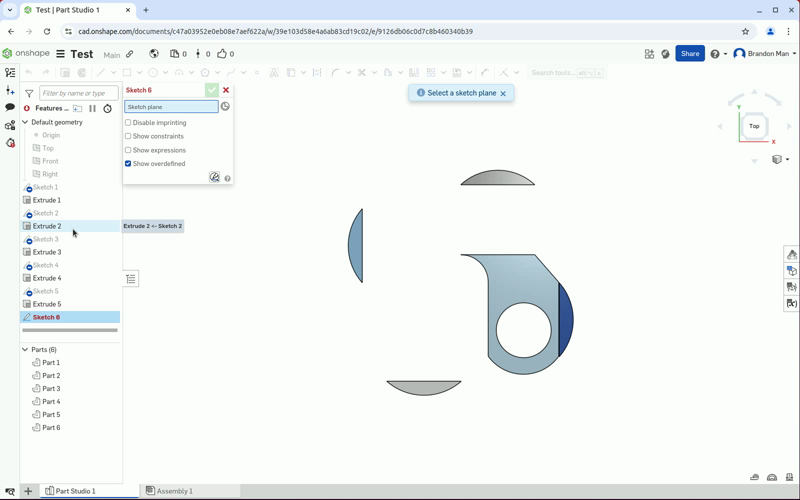
scroll(3)
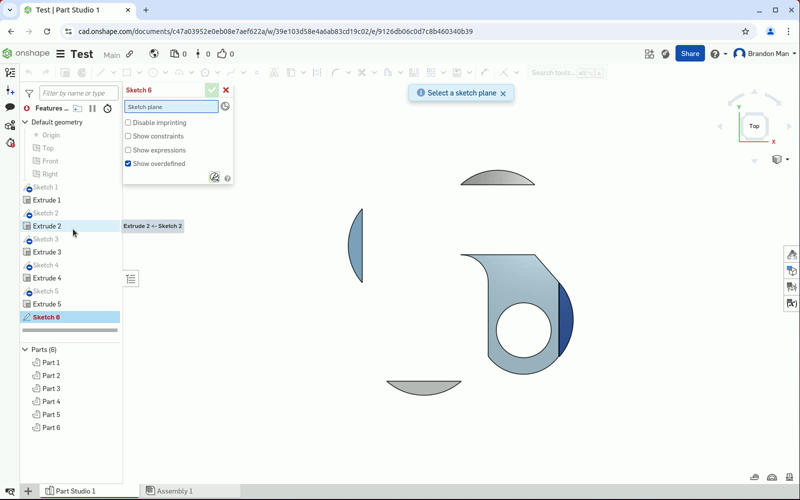
mouse_move(73, 150)
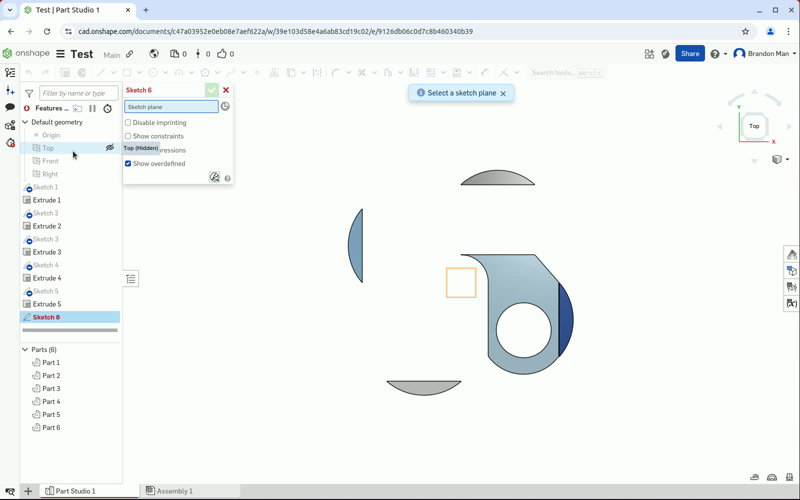
click(73, 150)
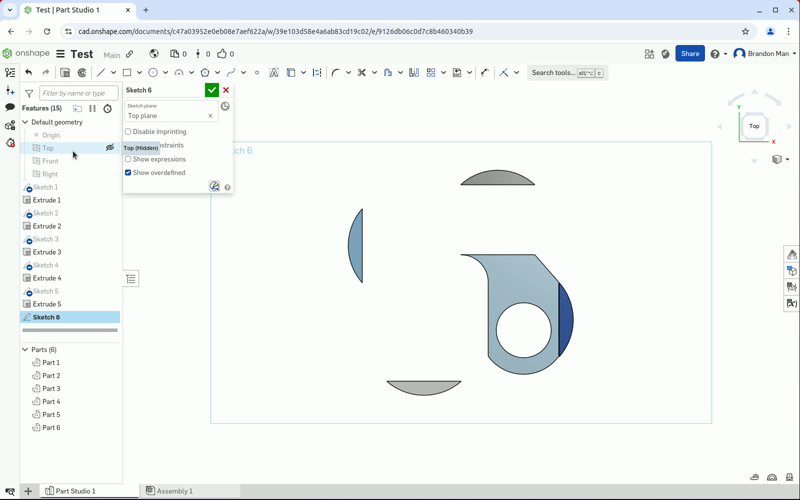
mouse_move(73, 352)
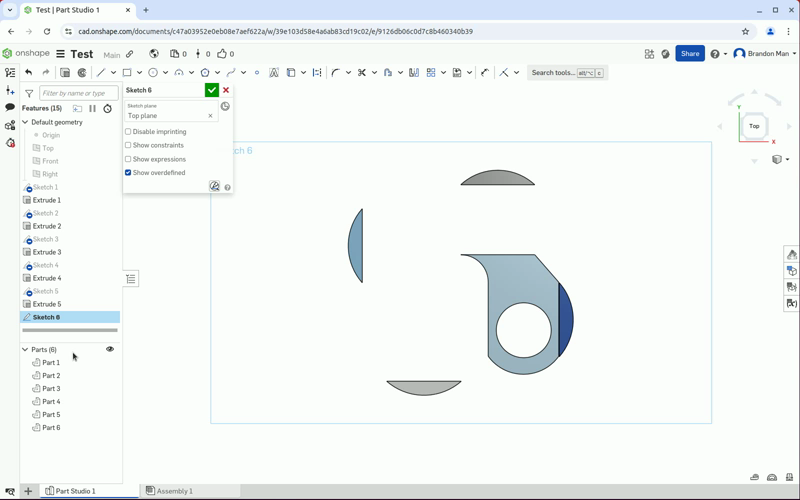
key(y)
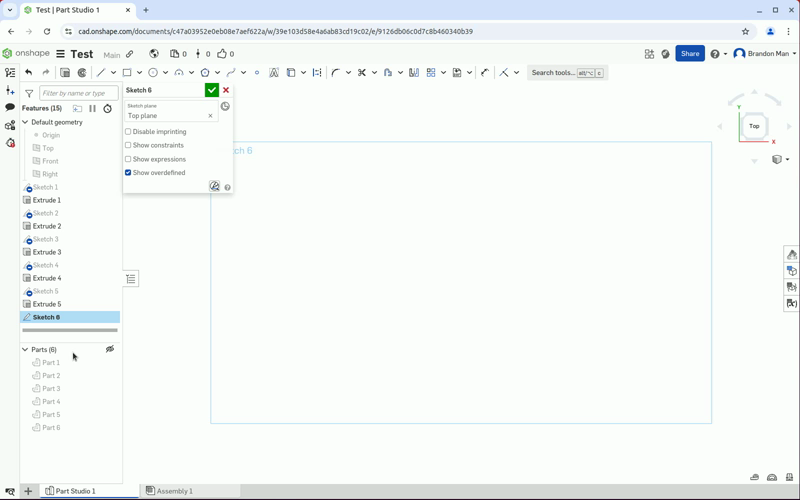
key(a)
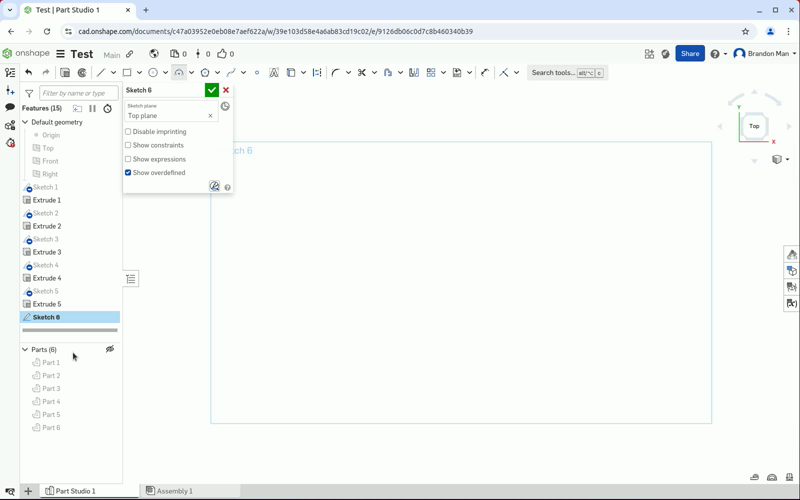
key_down(shift)
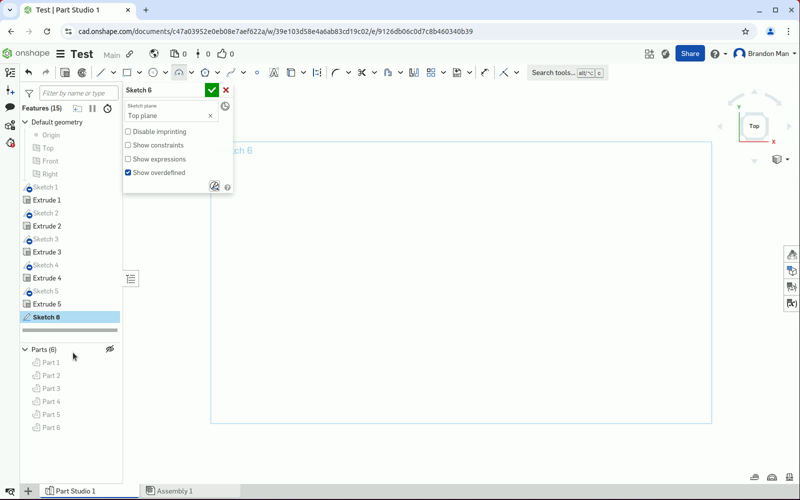
mouse_move(432, 282)
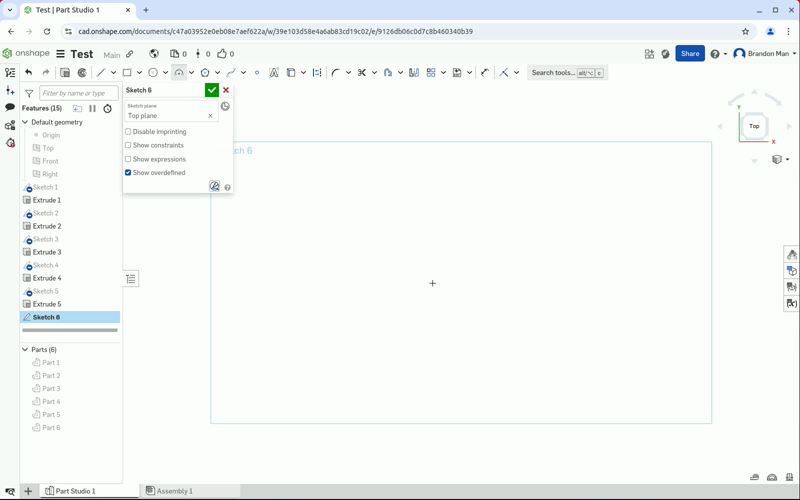
click(432, 282)
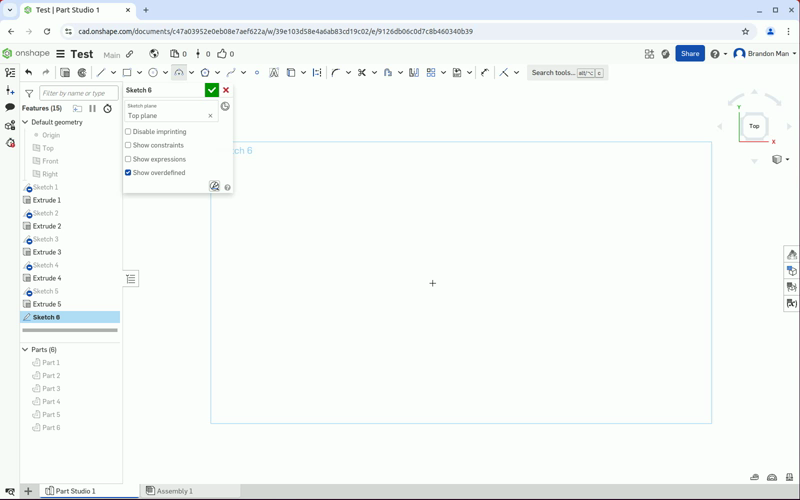
key_up(shift)
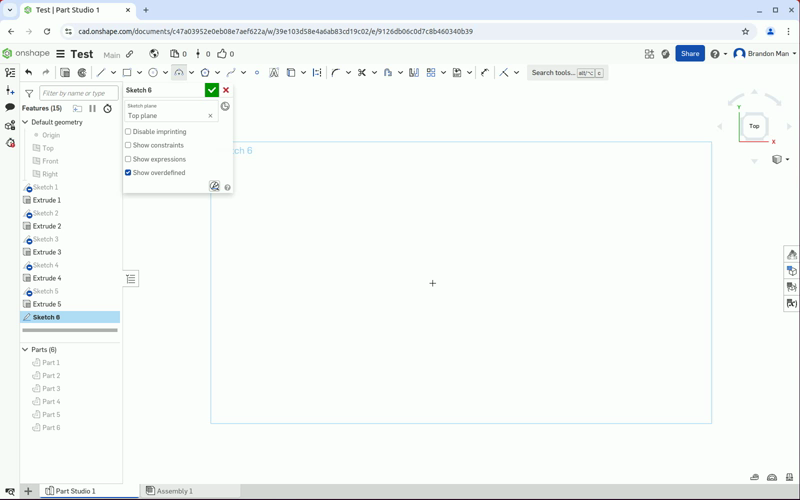
key_down(shift)
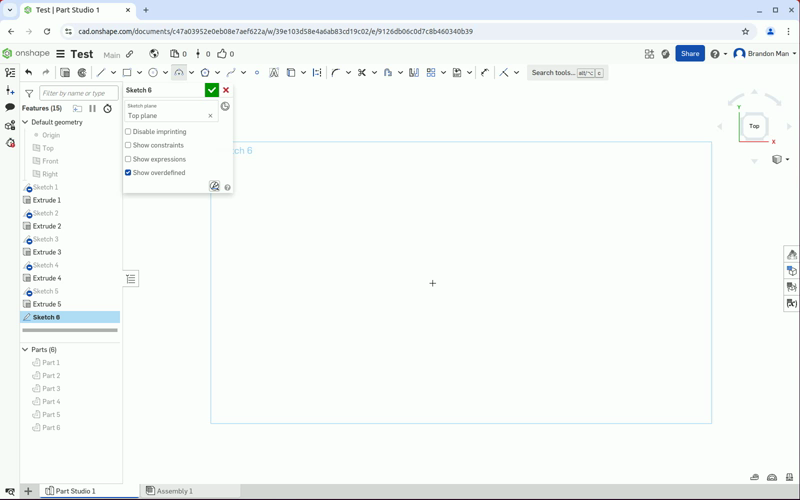
mouse_move(460, 255)
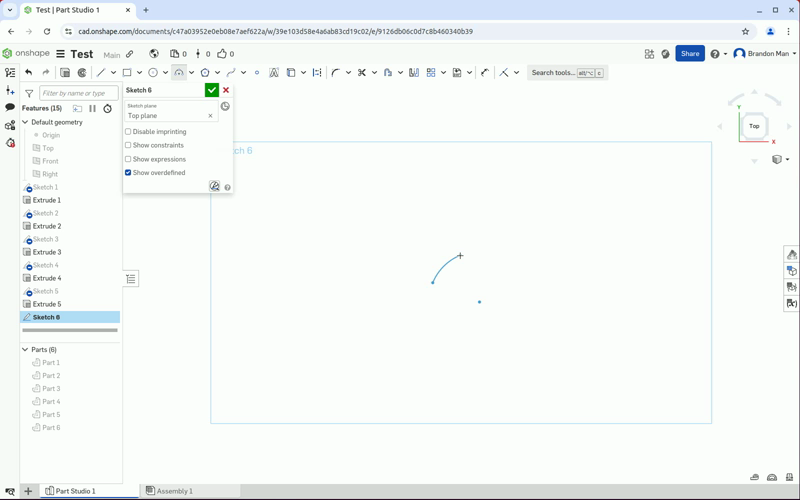
click(460, 255)
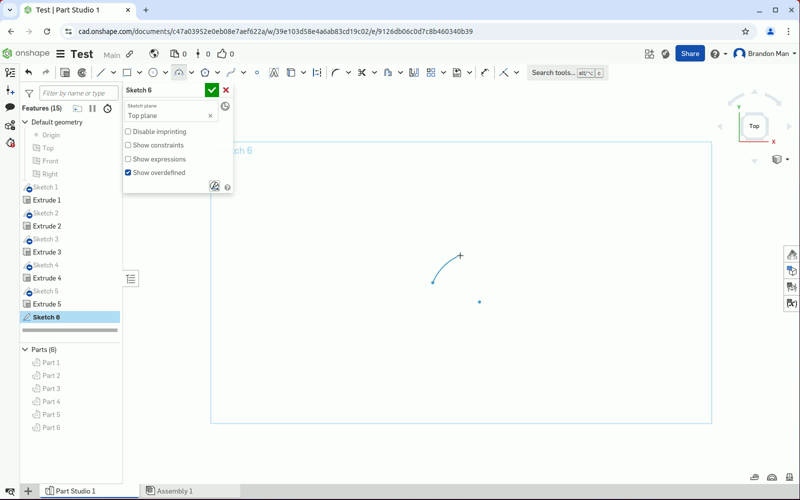
mouse_move(440, 263)
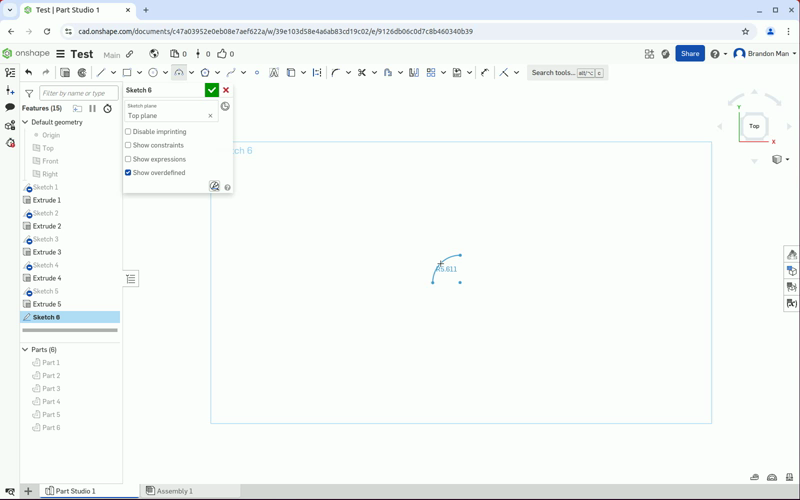
click(440, 263)
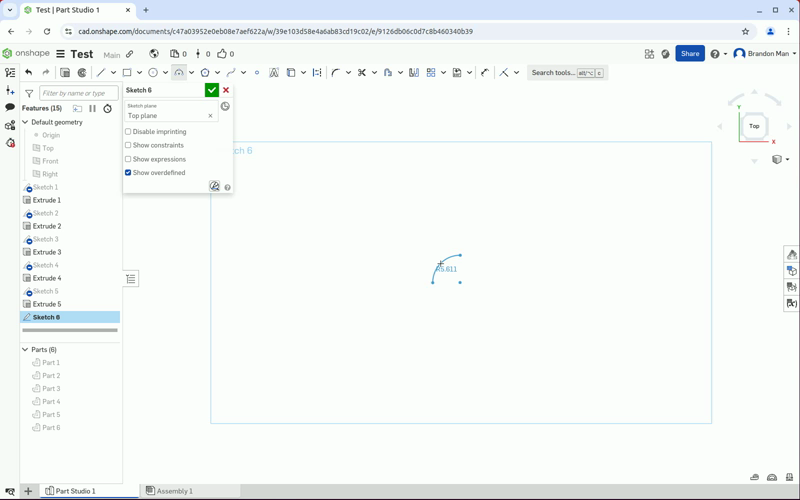
key_up(shift)
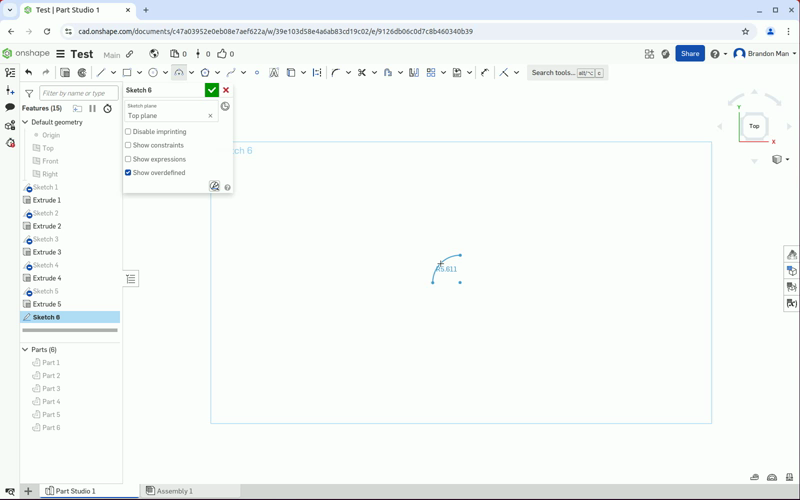
key(esc)
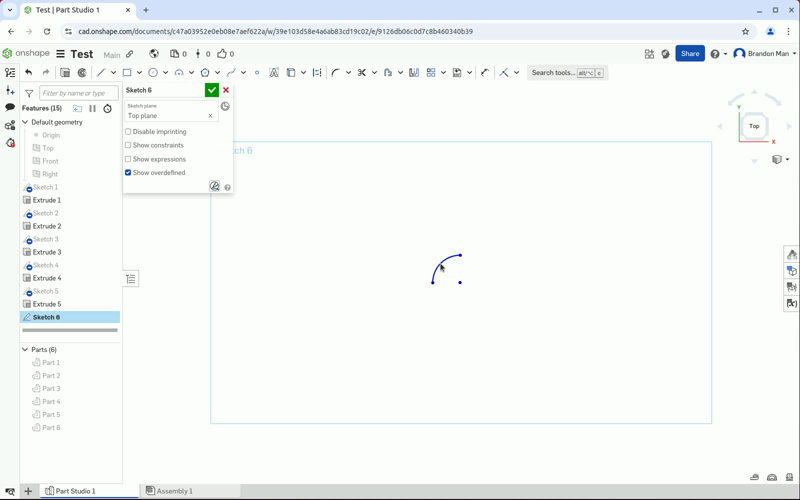
key(l)
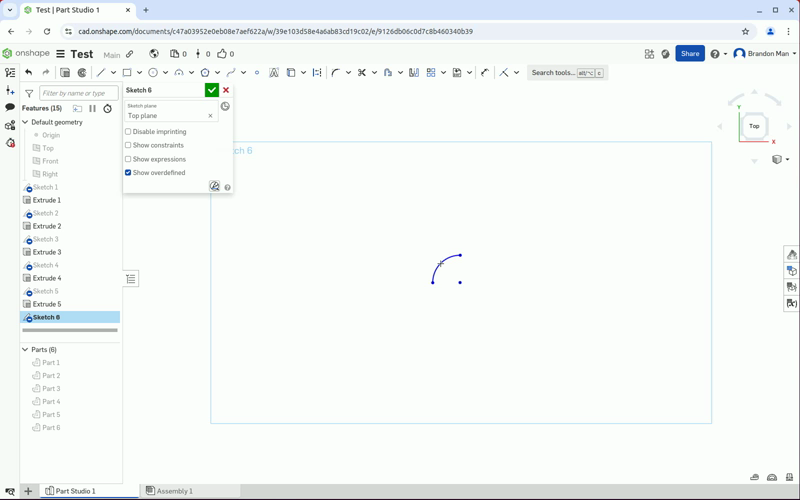
mouse_move(460, 255)
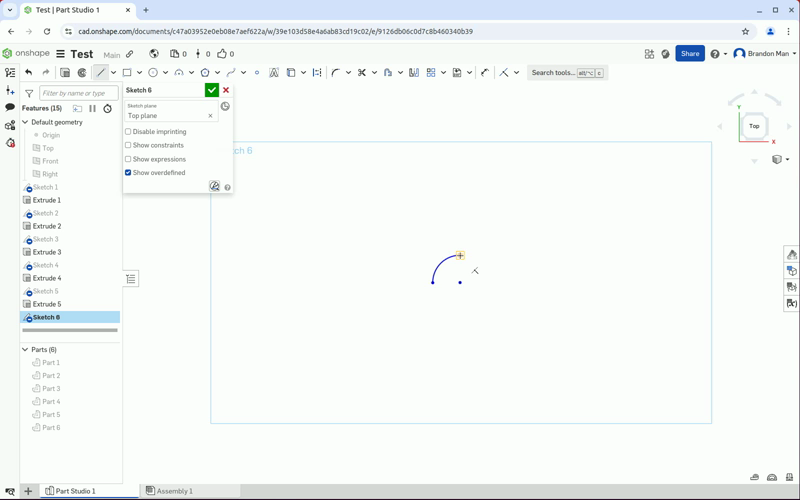
click(460, 255)
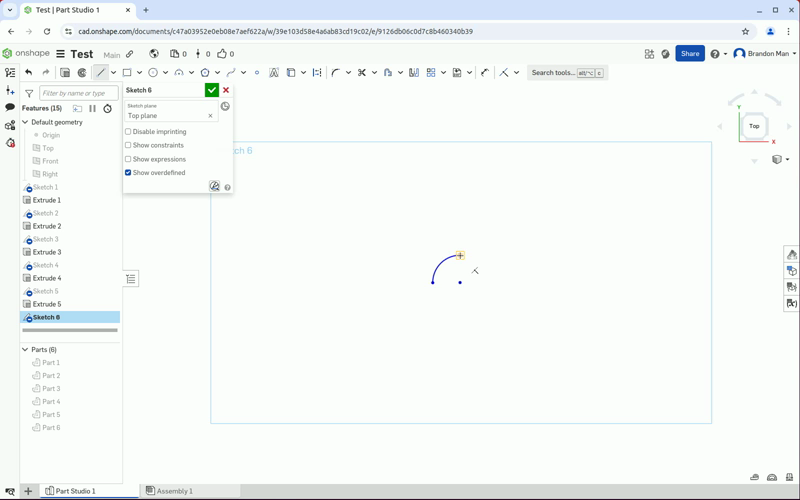
key_down(shift)
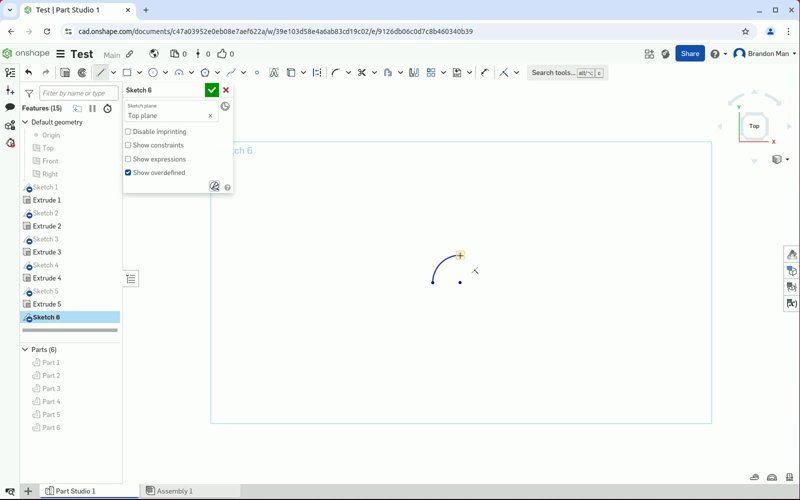
mouse_move(534, 255)
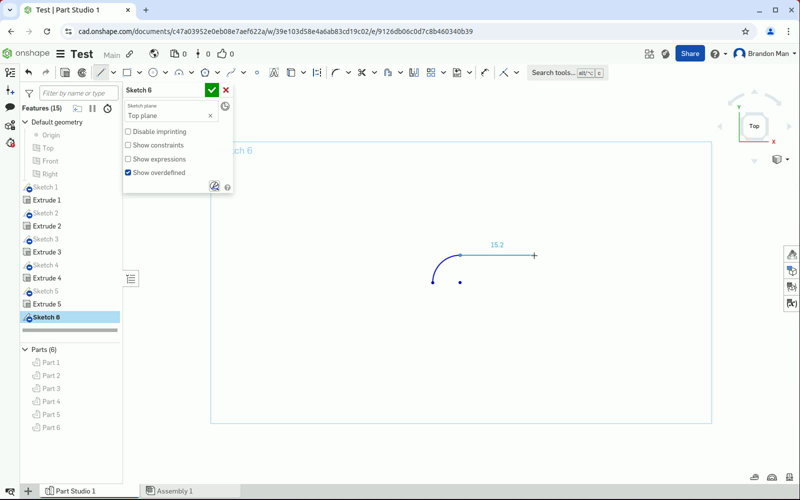
click(534, 255)
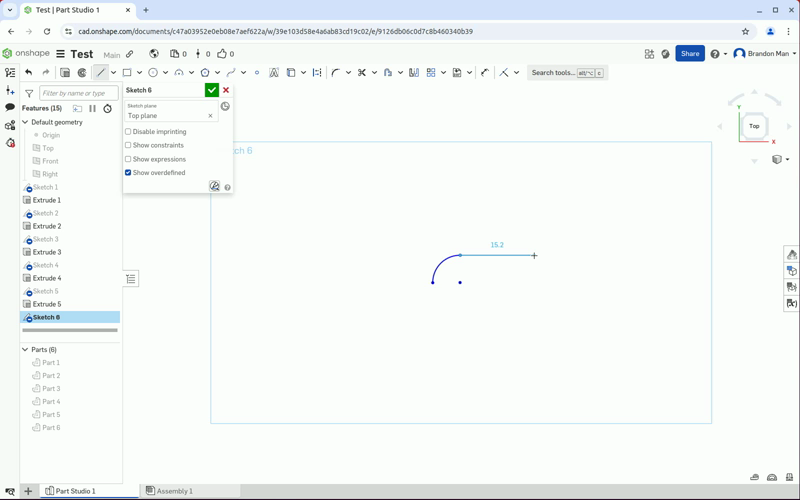
key_up(shift)
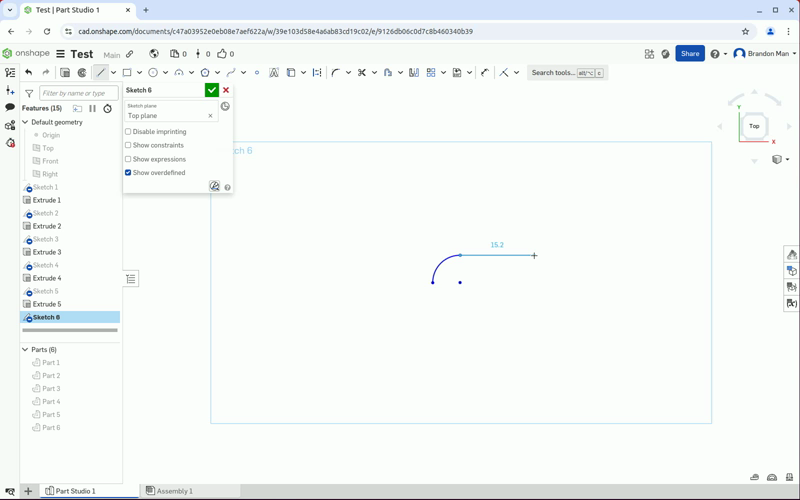
key(esc)
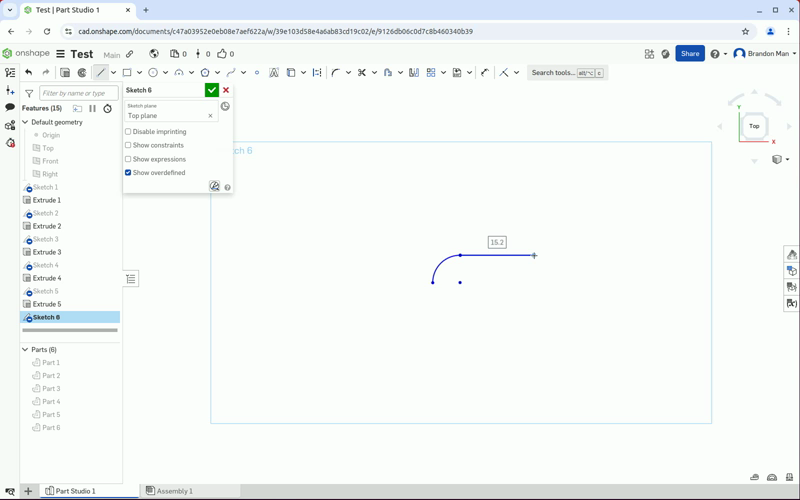
key(a)
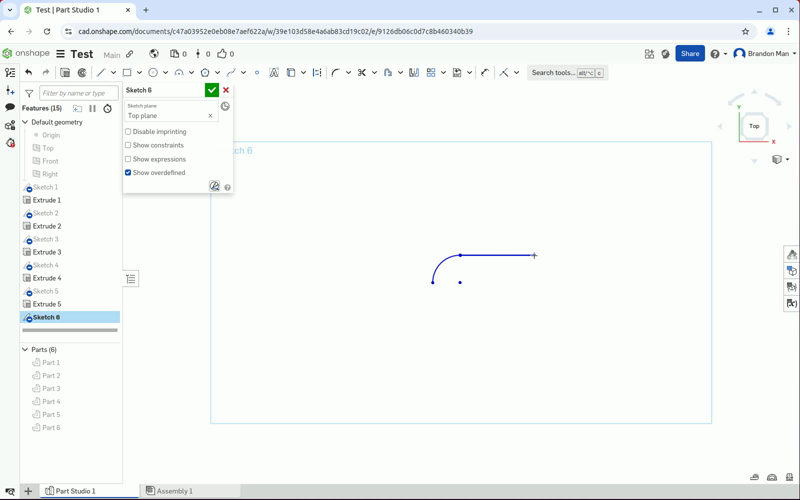
mouse_move(534, 255)
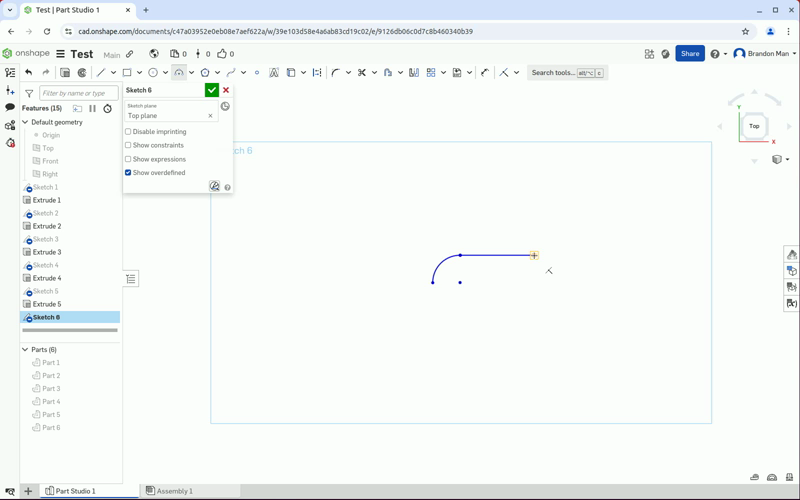
click(534, 255)
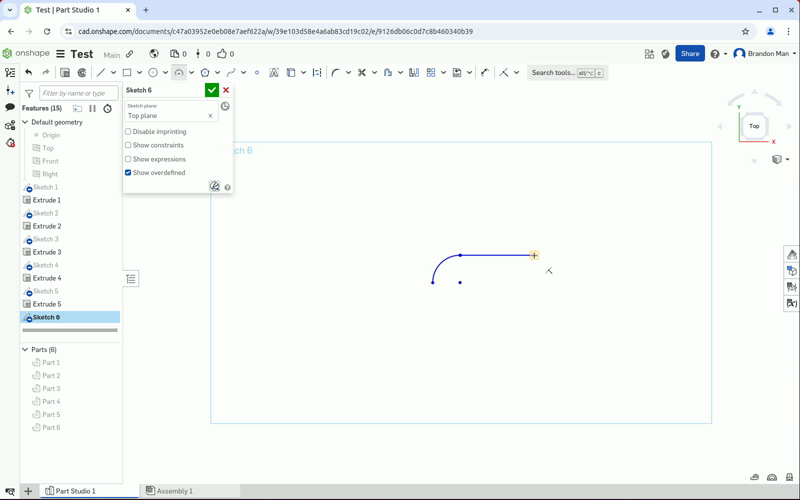
key_down(shift)
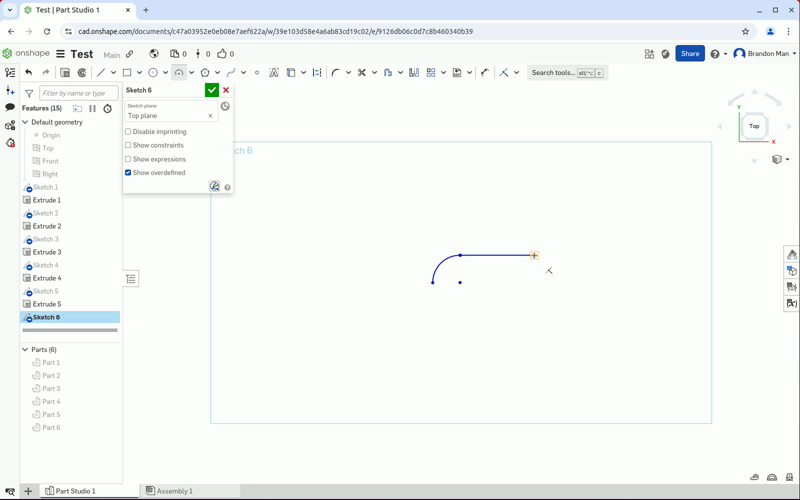
mouse_move(534, 184)
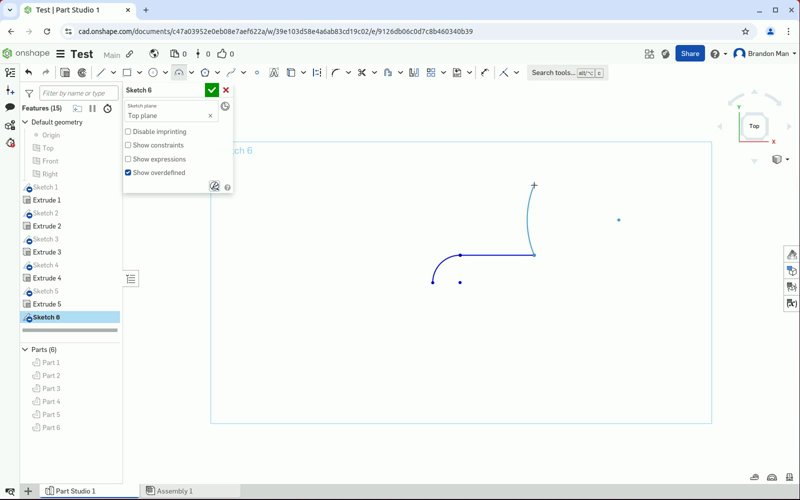
click(534, 184)
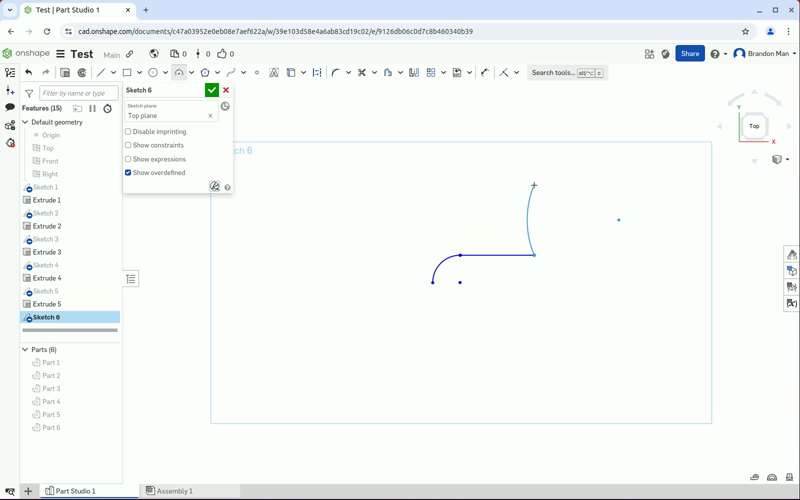
mouse_move(552, 219)
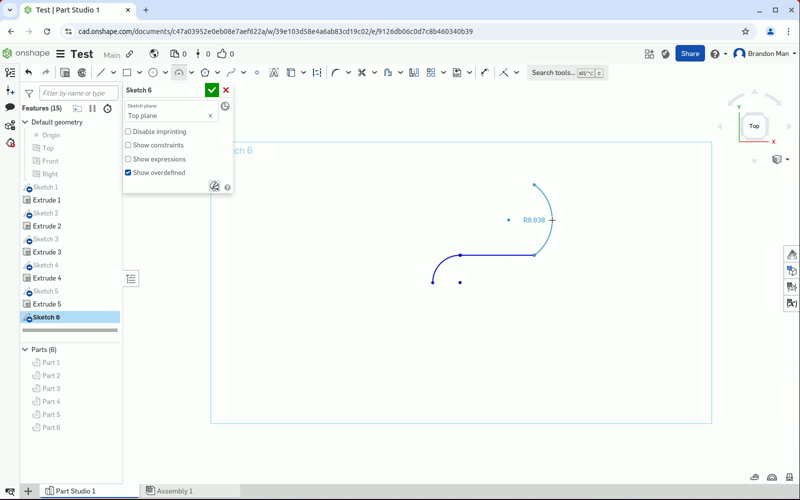
click(552, 219)
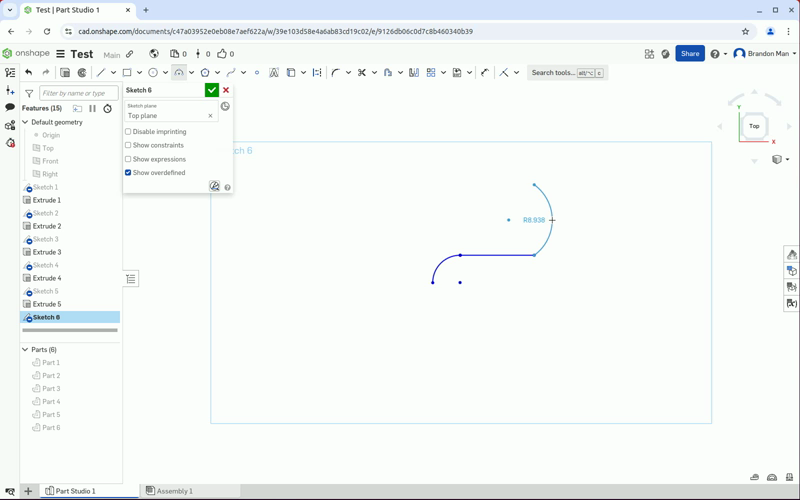
key_up(shift)
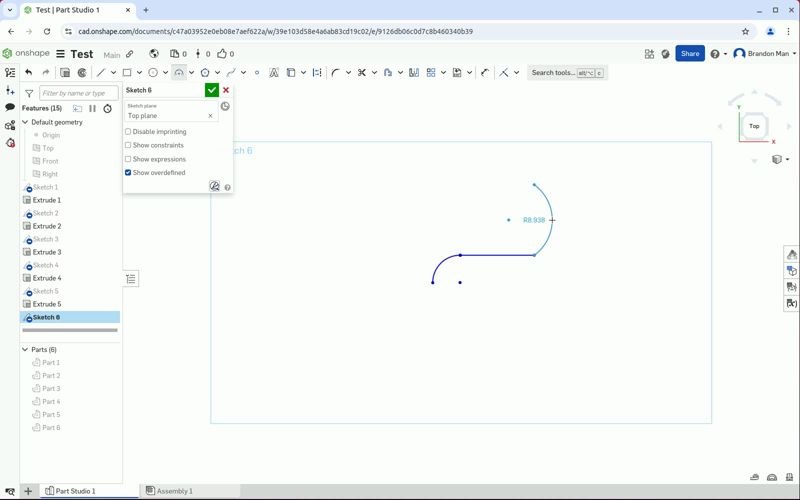
key(esc)
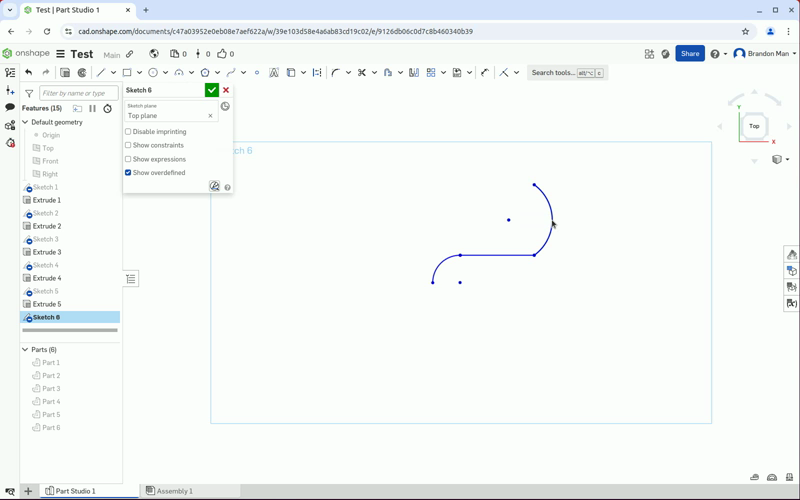
key(l)
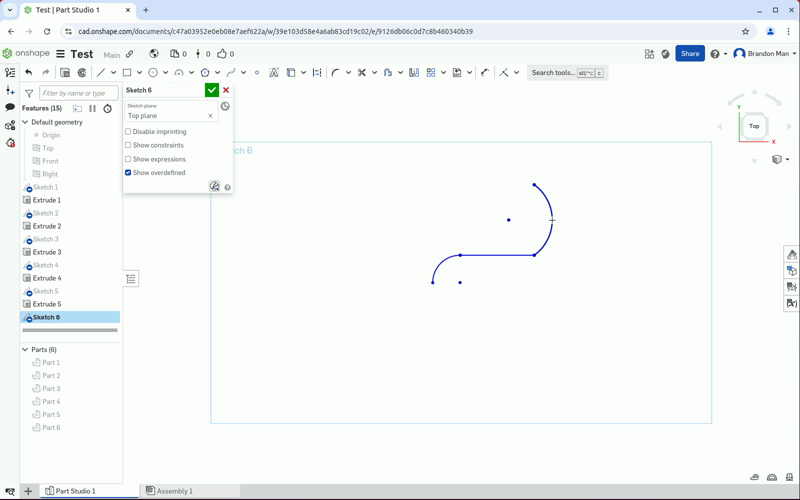
mouse_move(534, 184)
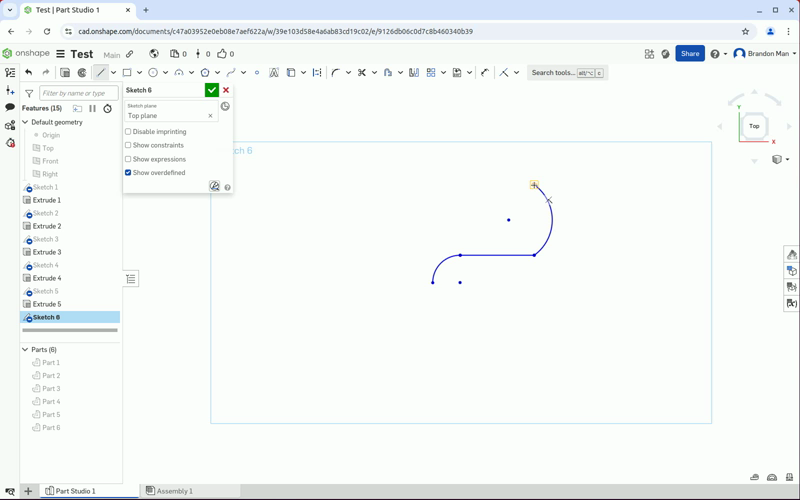
click(534, 184)
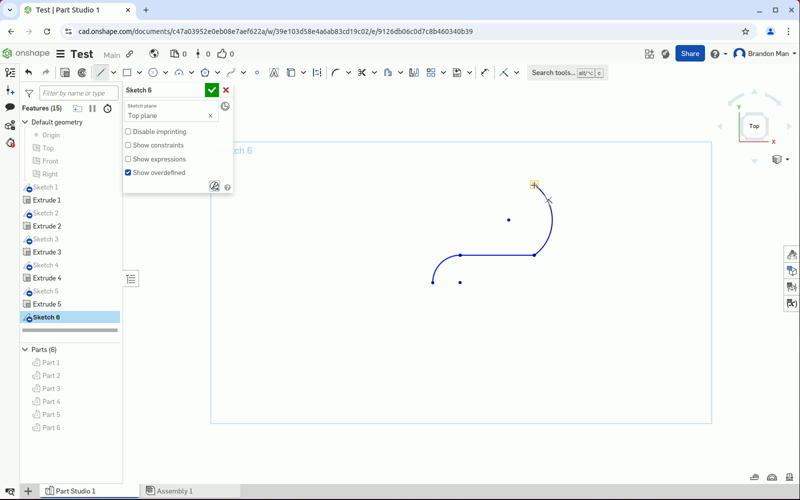
key_down(shift)
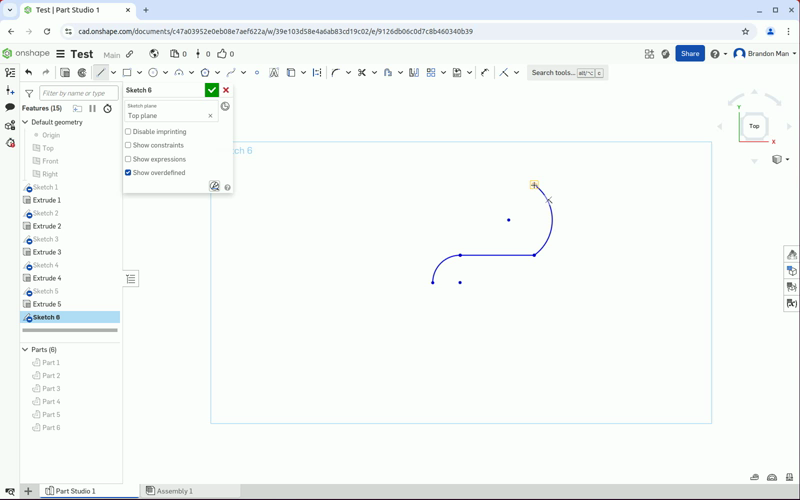
mouse_move(460, 184)
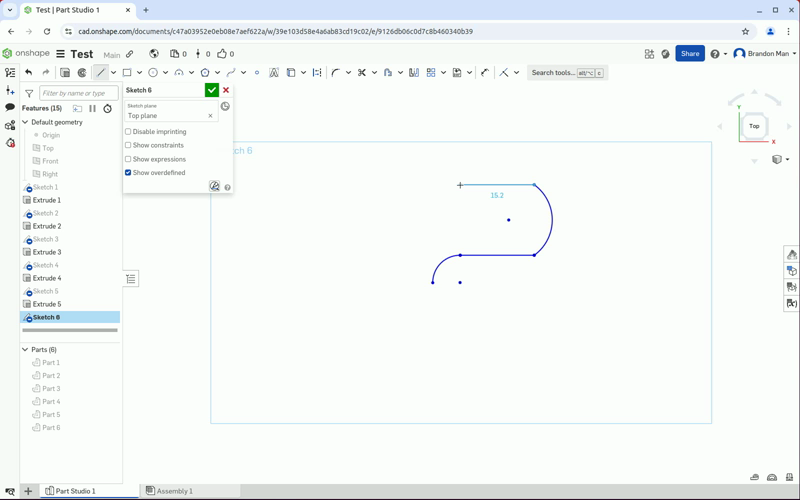
click(460, 184)
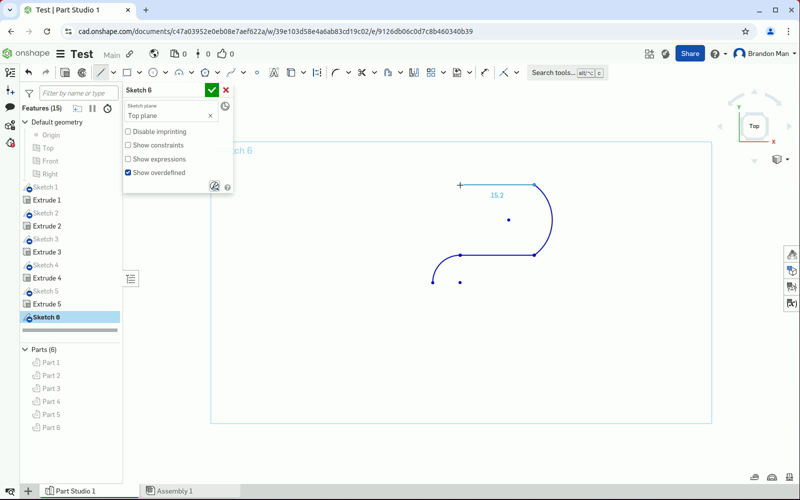
key_up(shift)
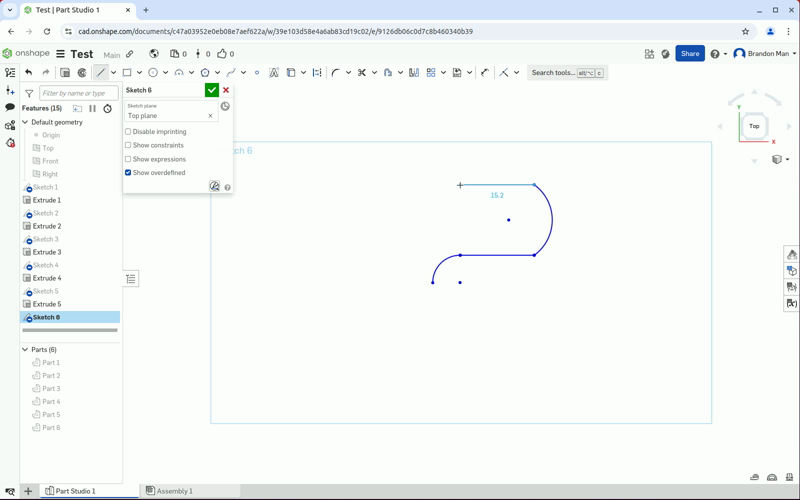
key_down(shift)
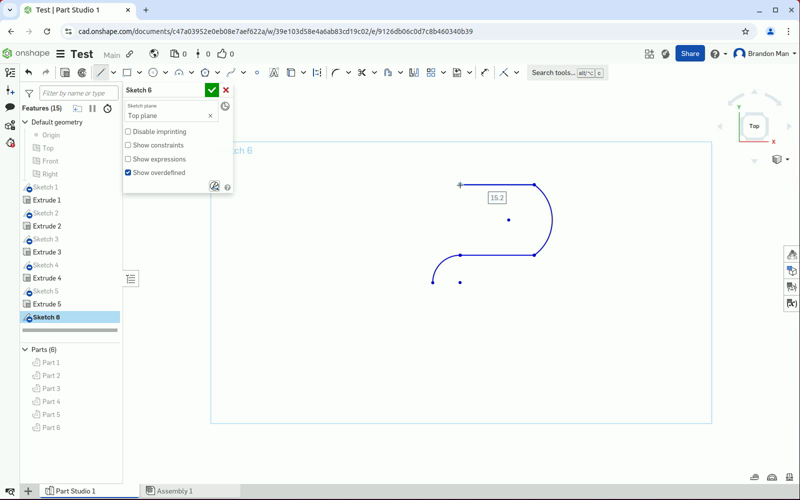
mouse_move(490, 184)
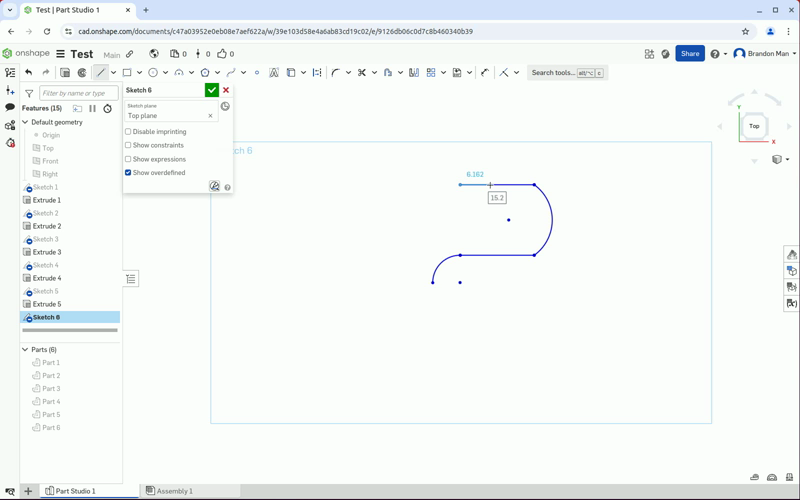
mouse_move(432, 208)
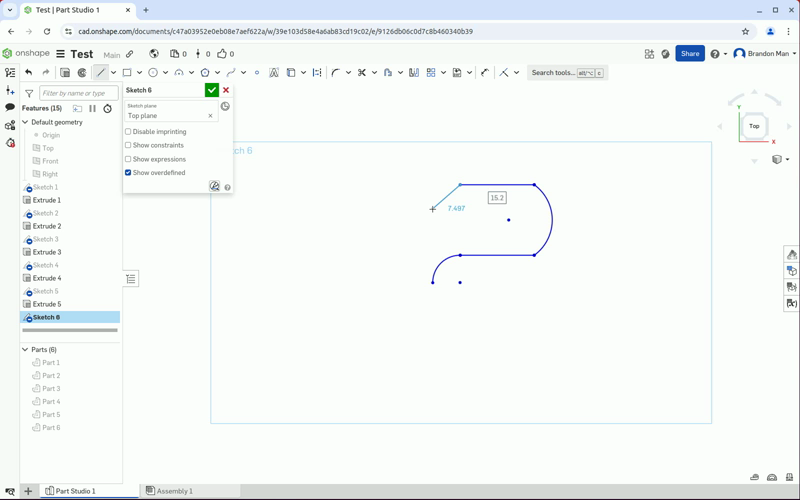
click(432, 208)
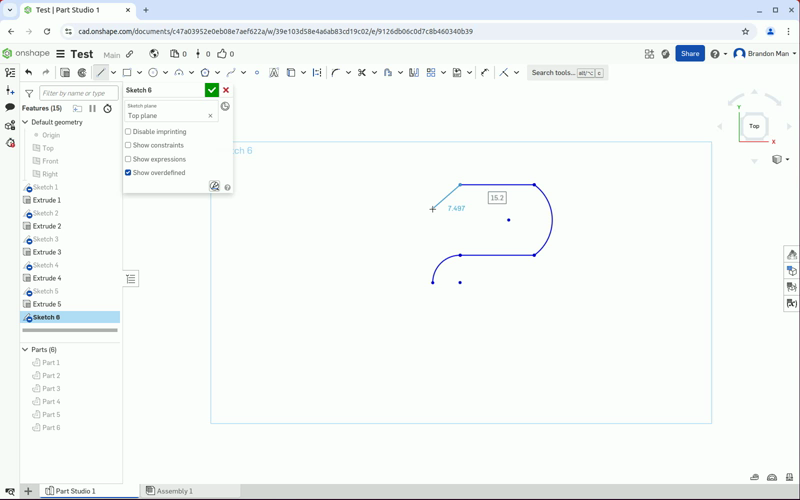
key_up(shift)
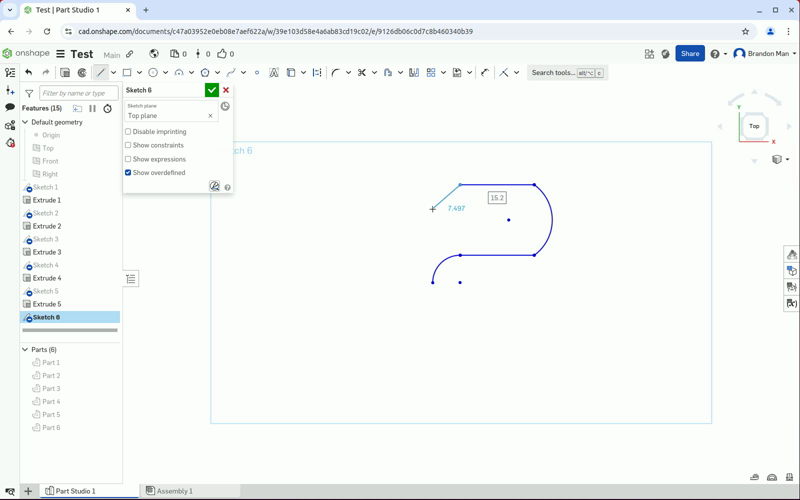
key_down(shift)
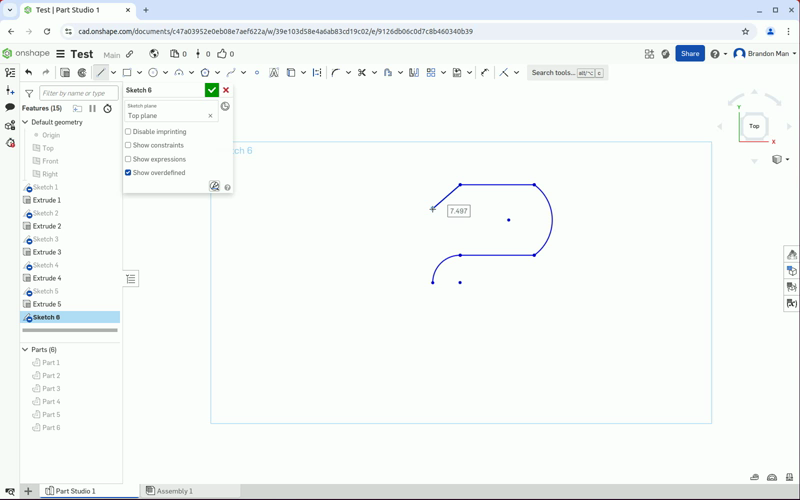
mouse_move(432, 282)
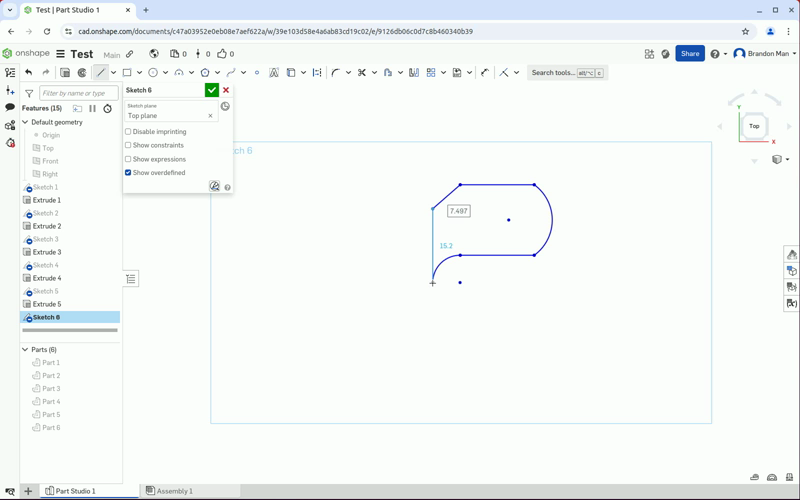
key_up(shift)
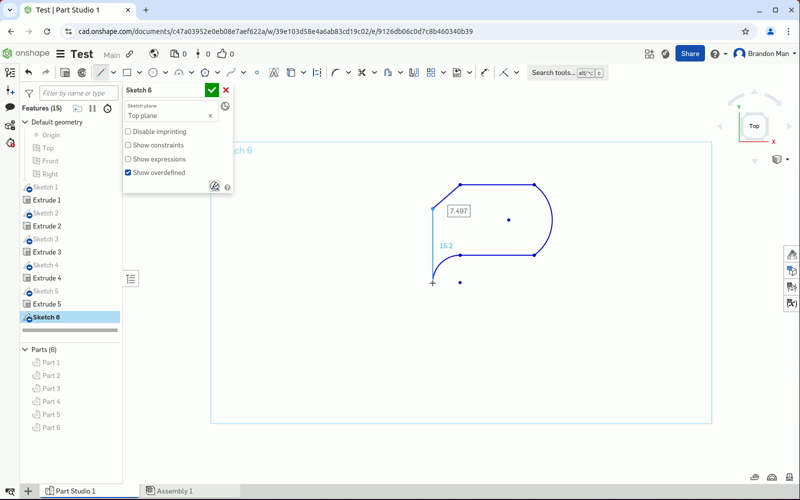
click(432, 282)
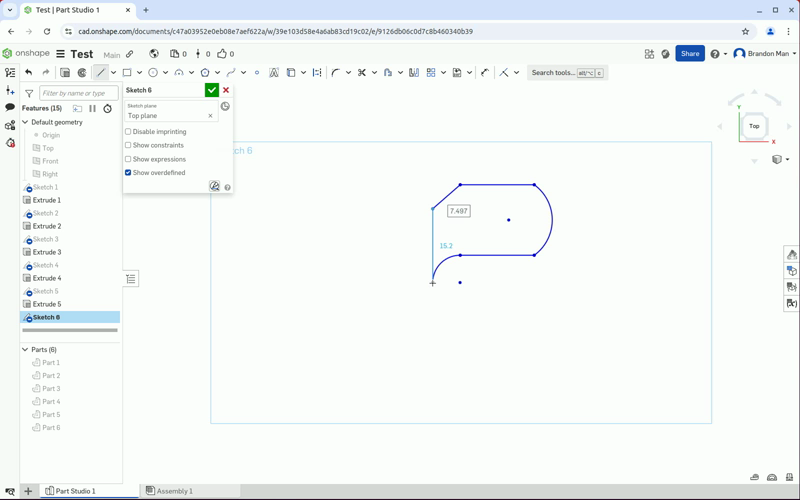
key(esc)
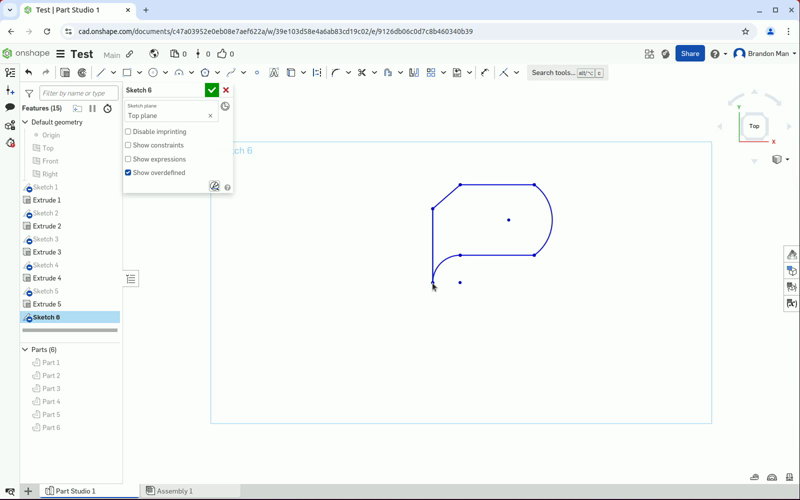
key(c)
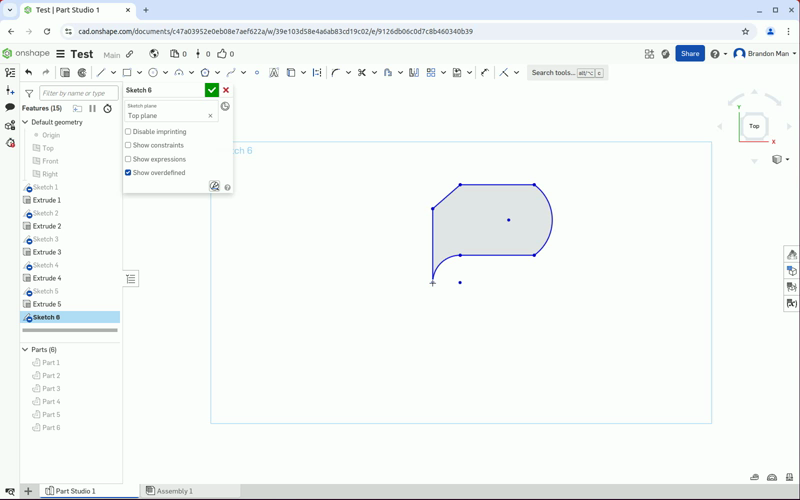
key_down(shift)
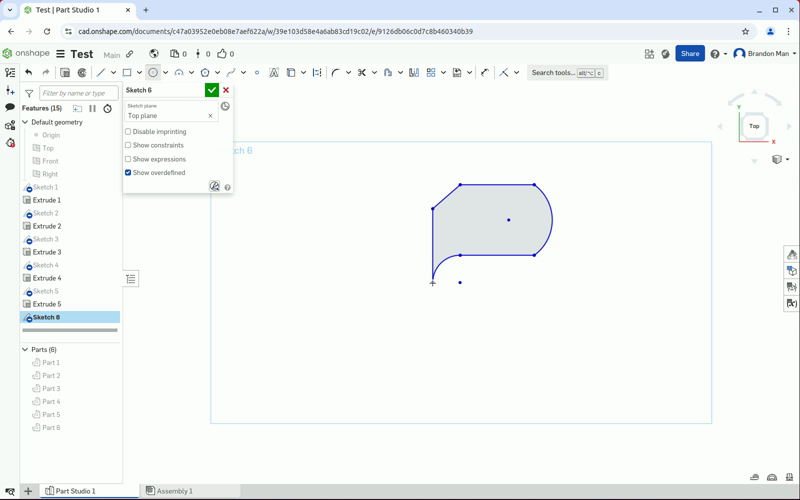
mouse_move(507, 219)
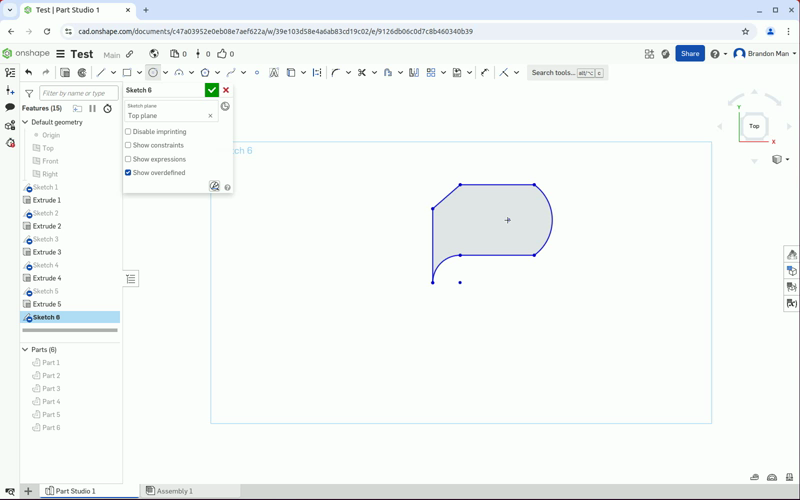
click(507, 219)
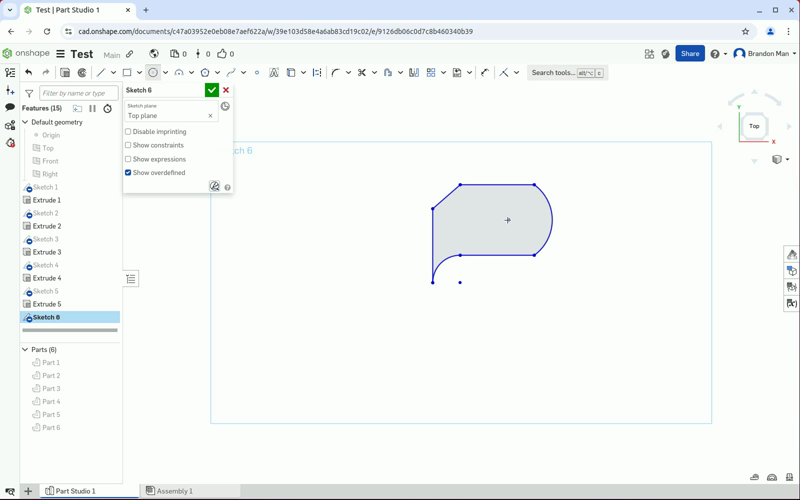
key_up(shift)
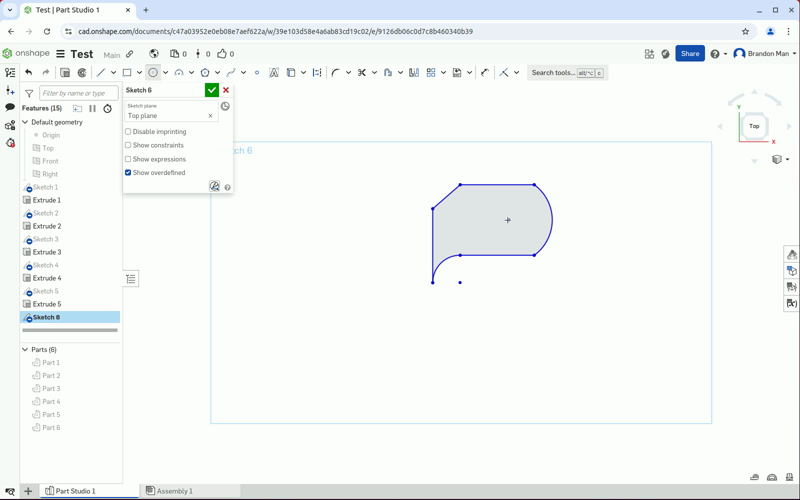
mouse_move(535, 219)
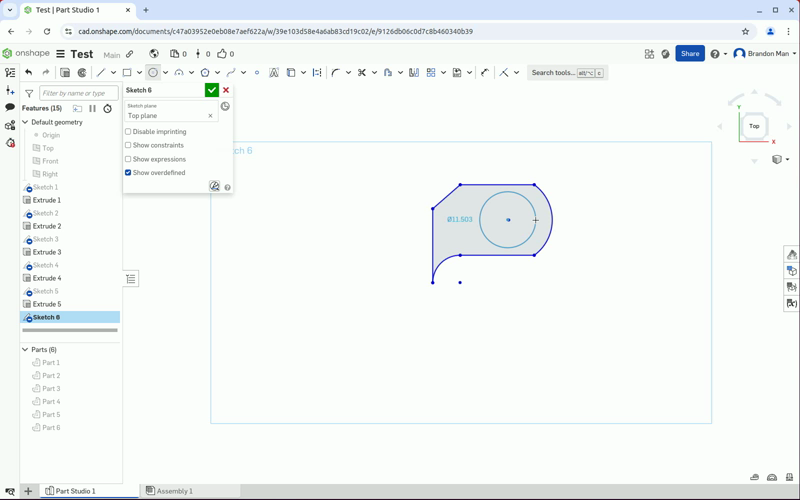
click(535, 219)
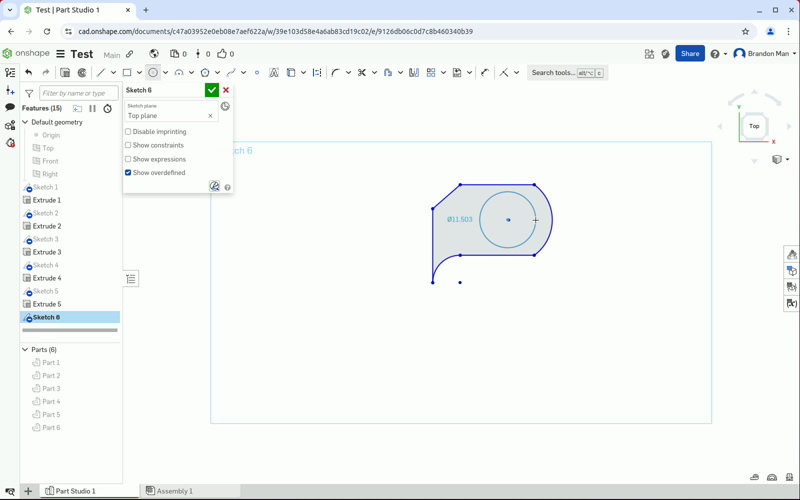
key(esc)
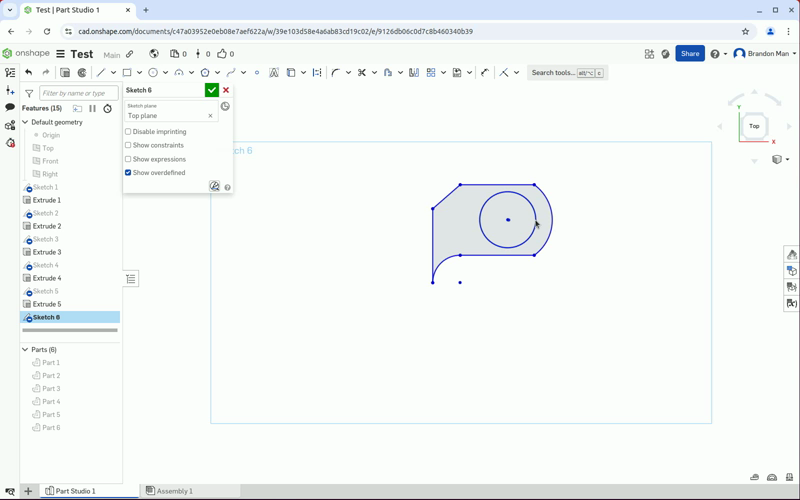
mouse_move(446, 208)
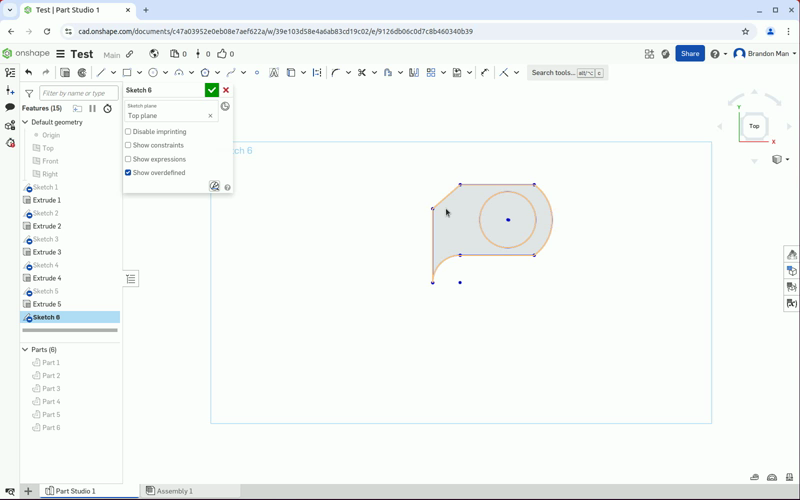
click(446, 208)
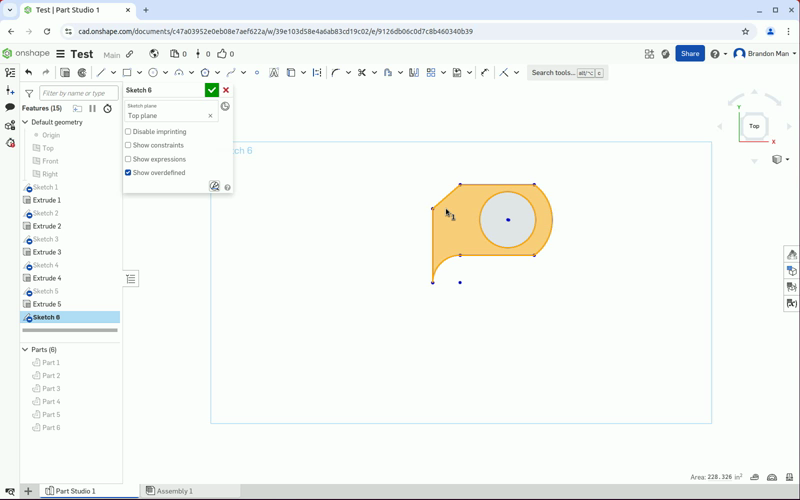
mouse_move(73, 352)
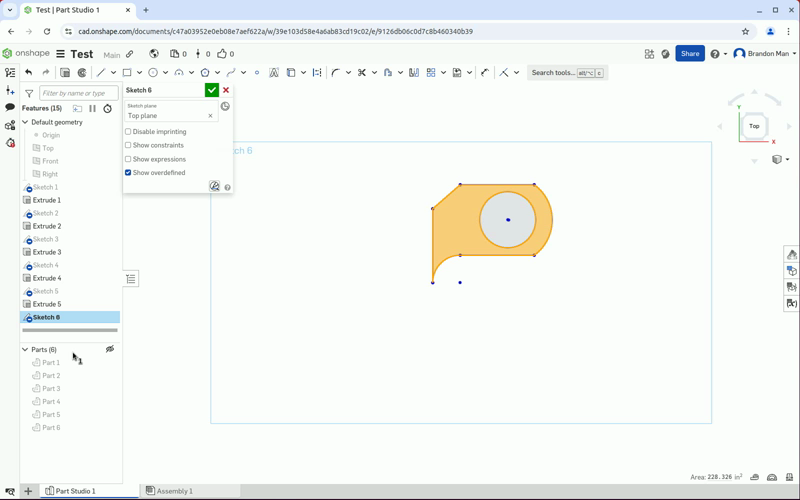
key(shift+y)
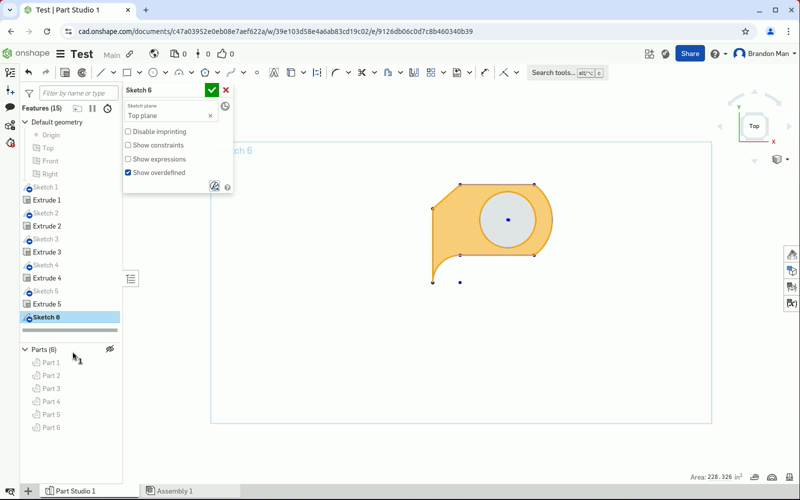
key(shift+e)
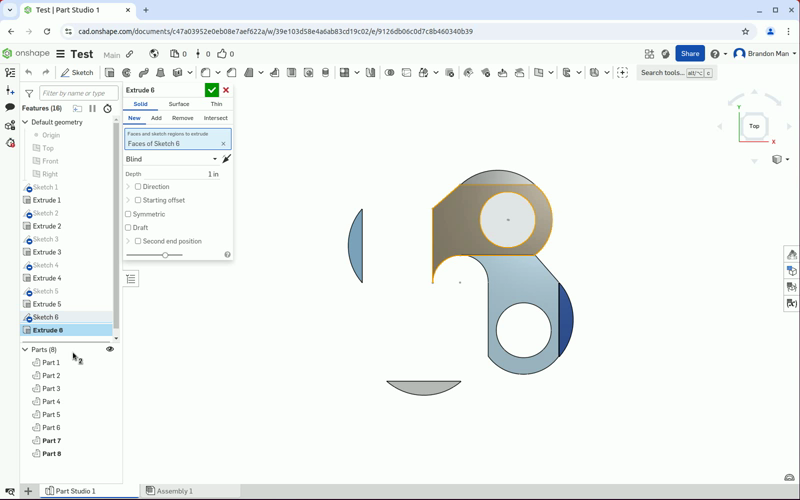
mouse_move(143, 106)
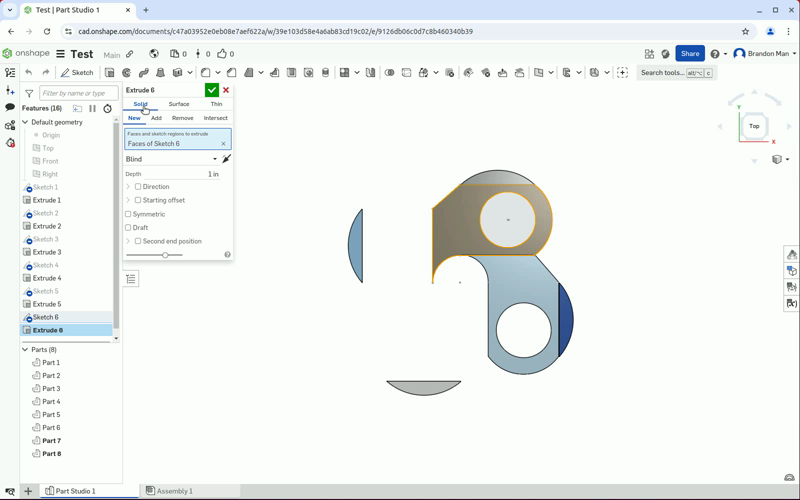
click(143, 106)
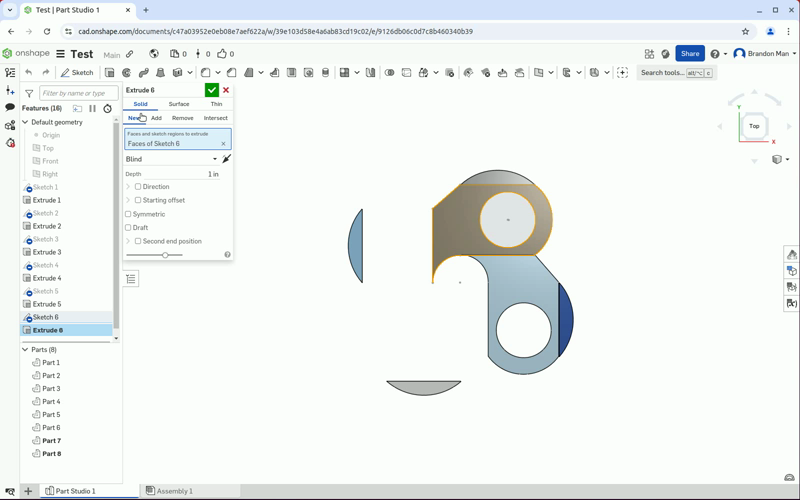
mouse_move(137, 120)
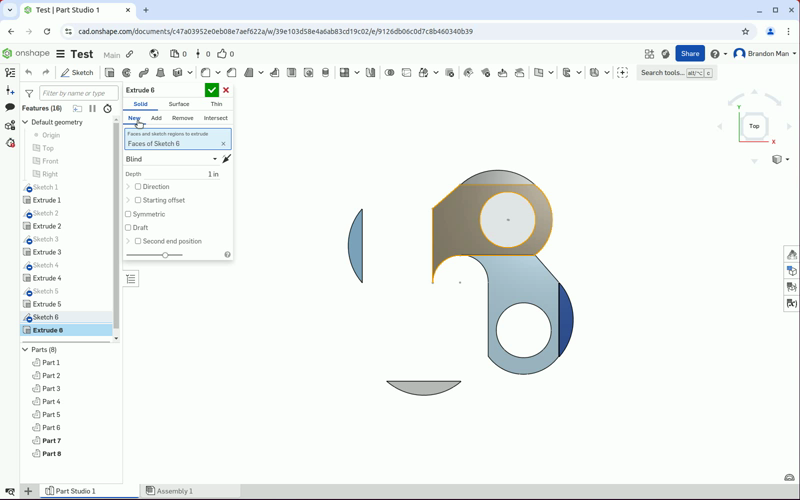
click(137, 120)
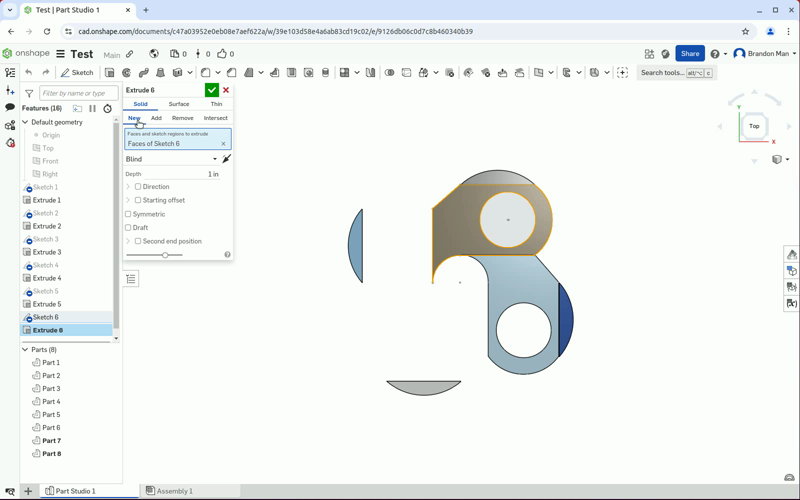
key(tab, 4)
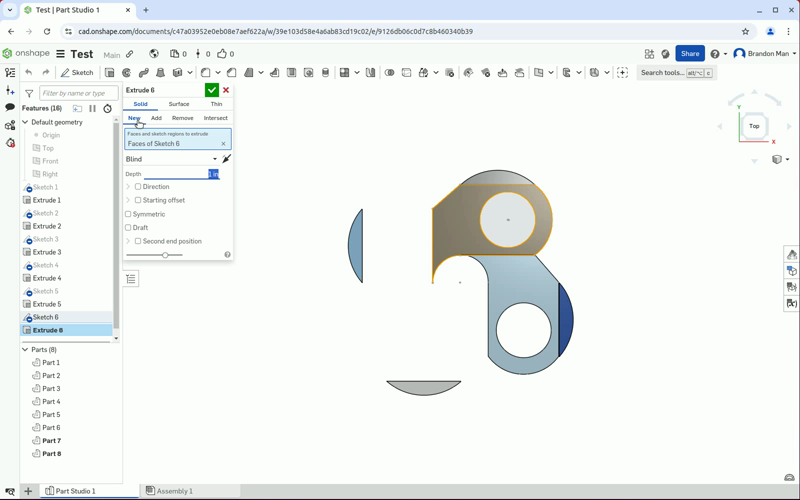
text(3.611)
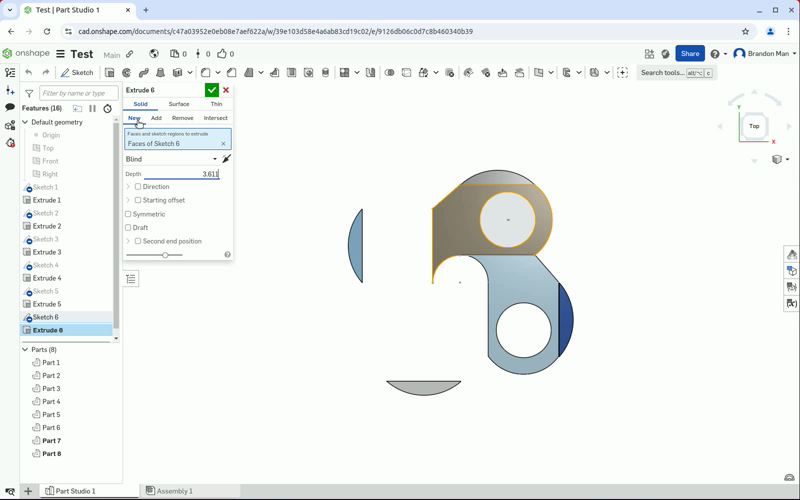
key(enter)
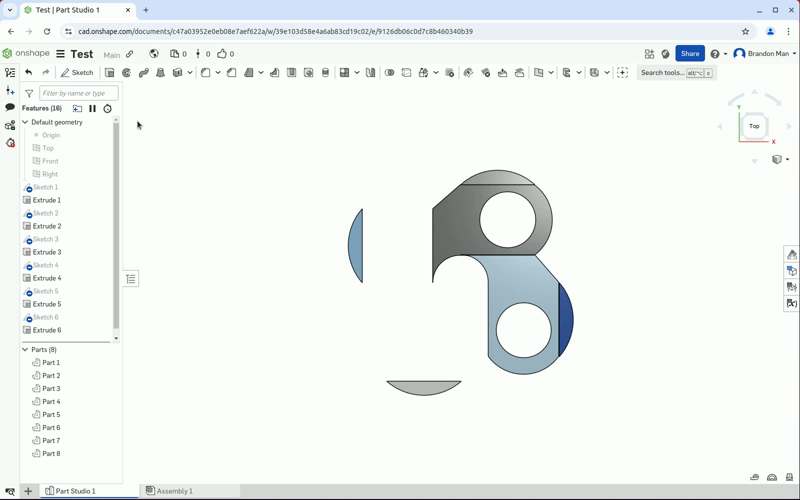
key(shift+h)
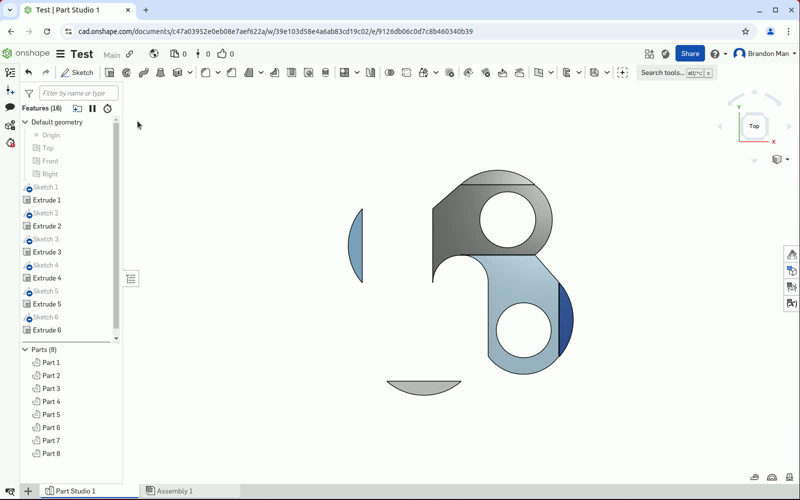
key(shift+h)
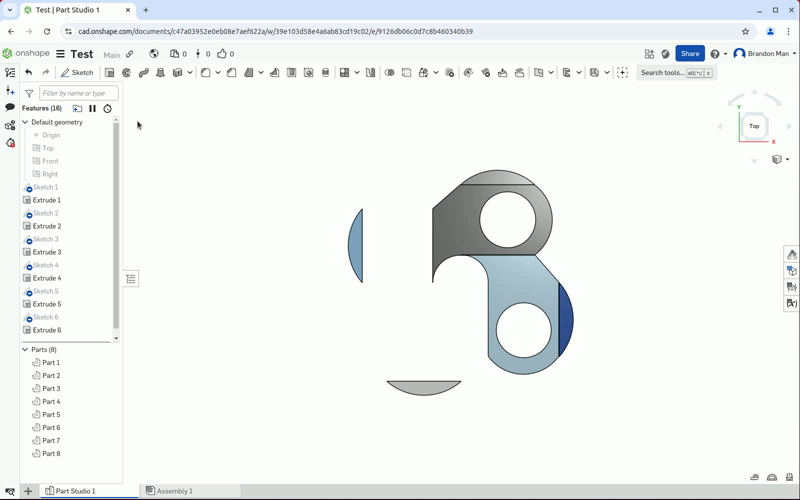
mouse_move(69, 189)
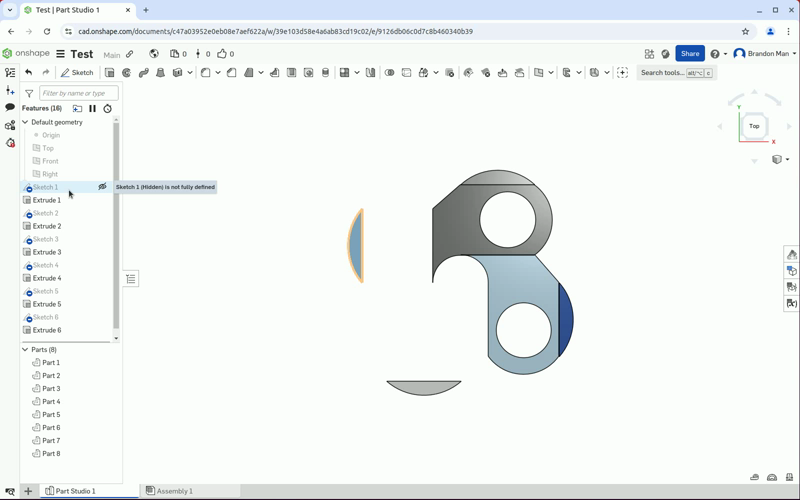
click(69, 189)
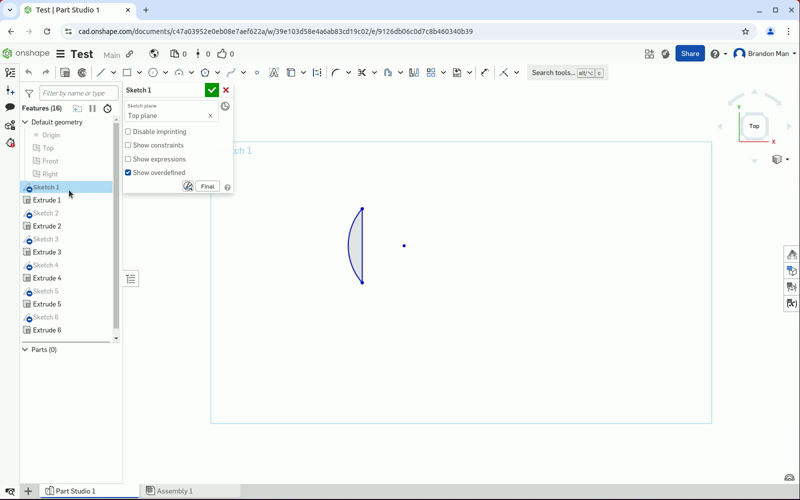
mouse_move(229, 92)
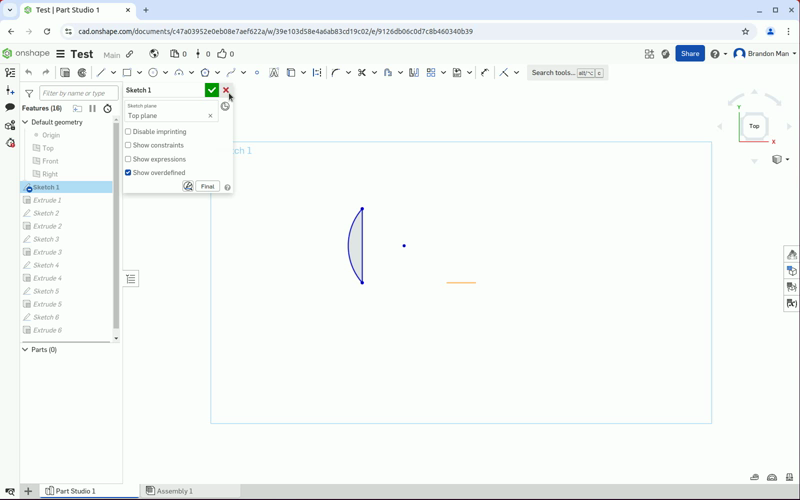
click(229, 92)
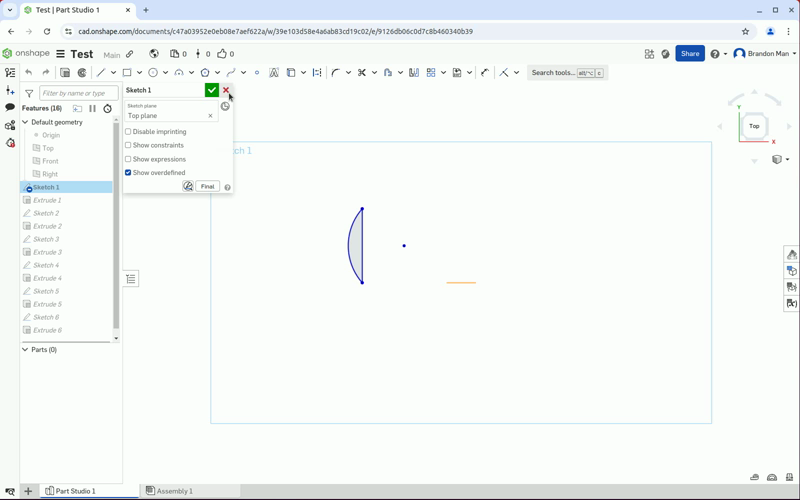
key(shift+s)
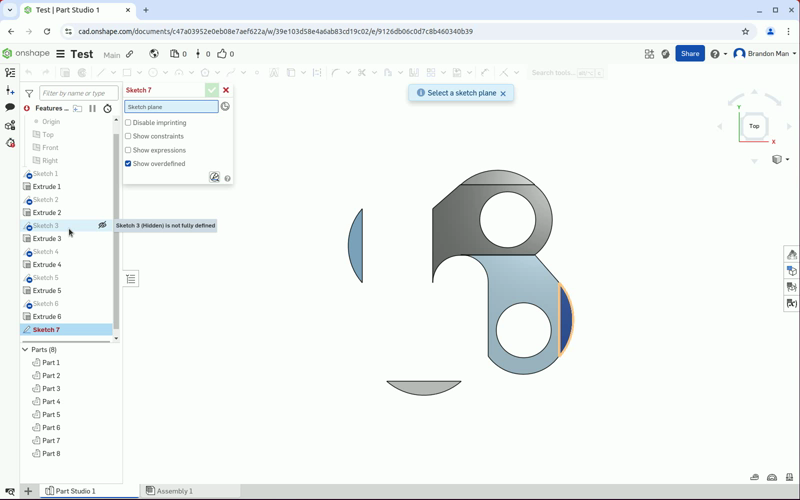
scroll(3)
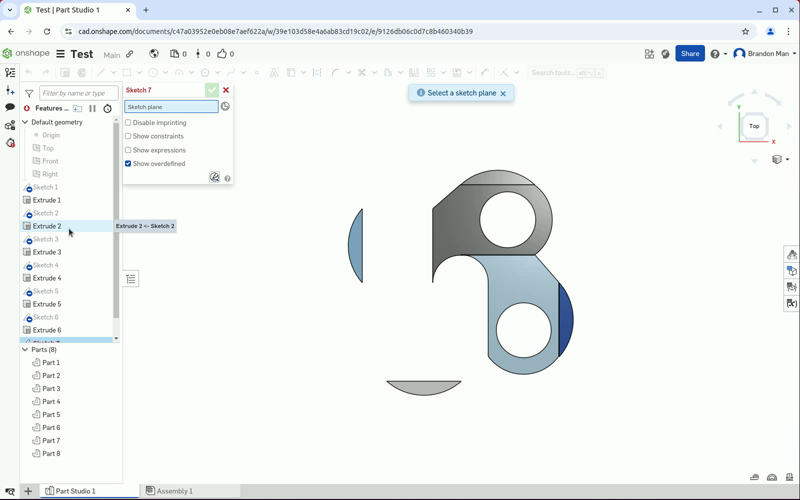
mouse_move(69, 150)
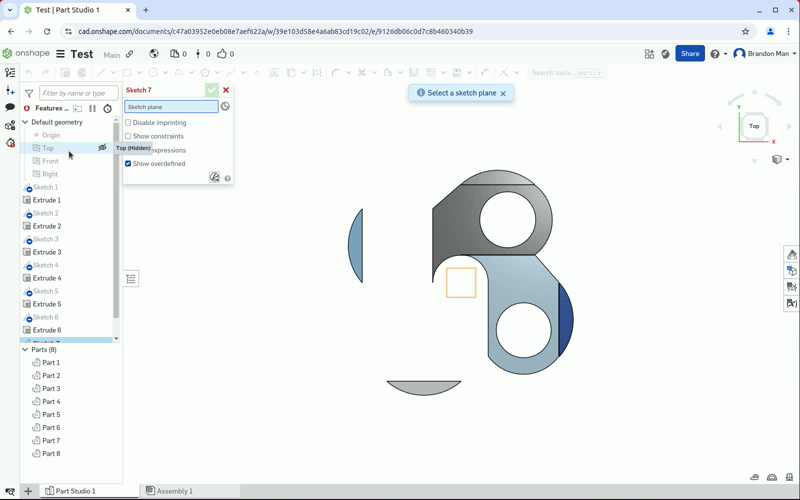
click(69, 150)
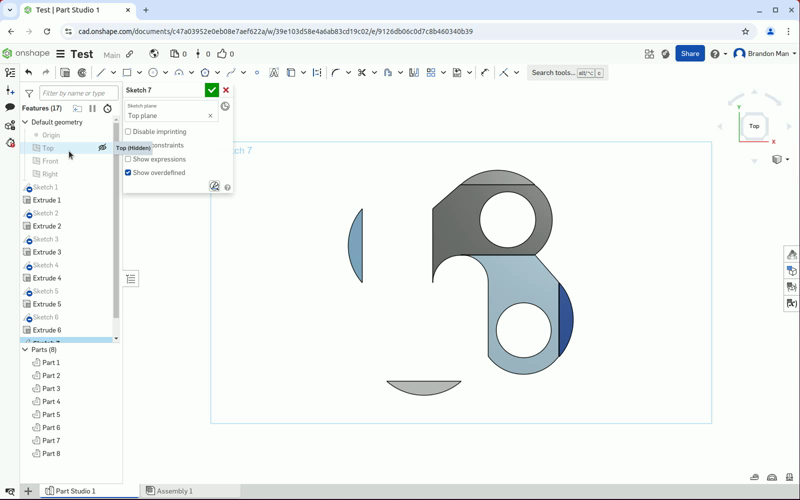
mouse_move(73, 352)
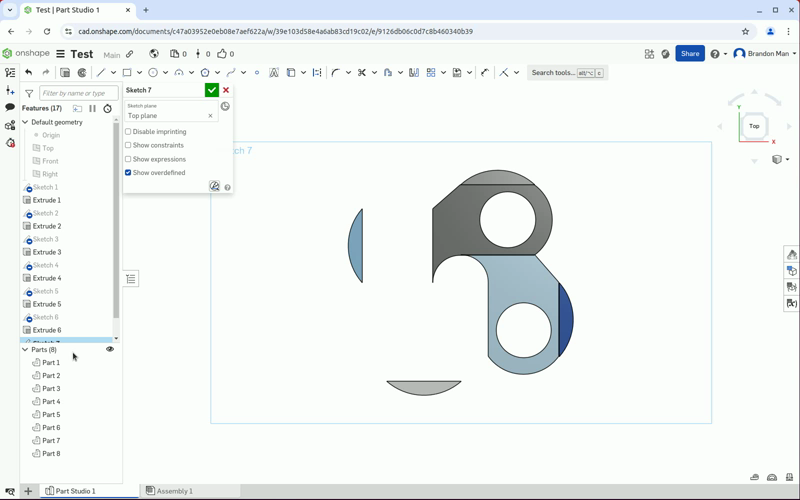
key(y)
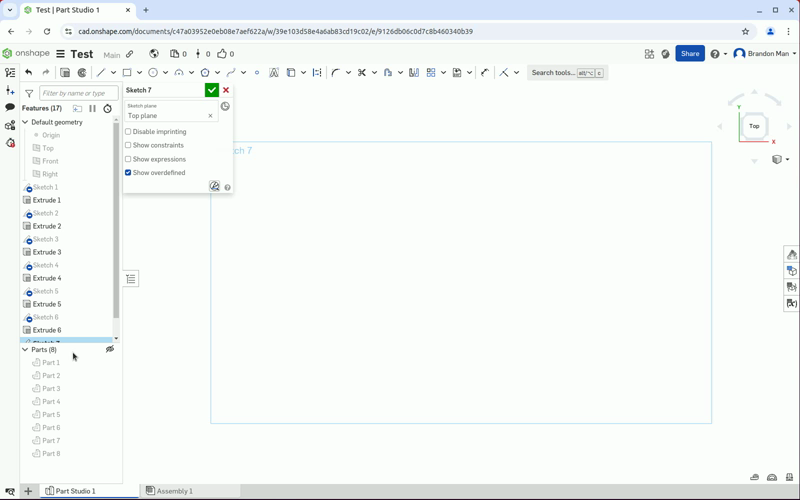
key(l)
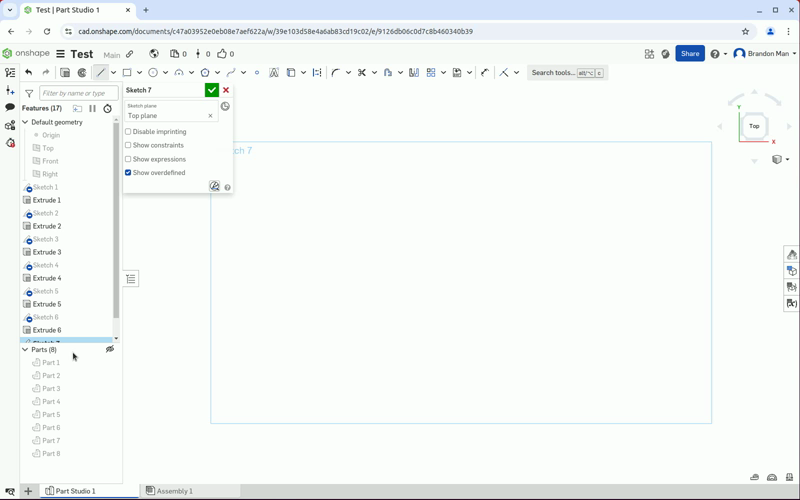
key_down(shift)
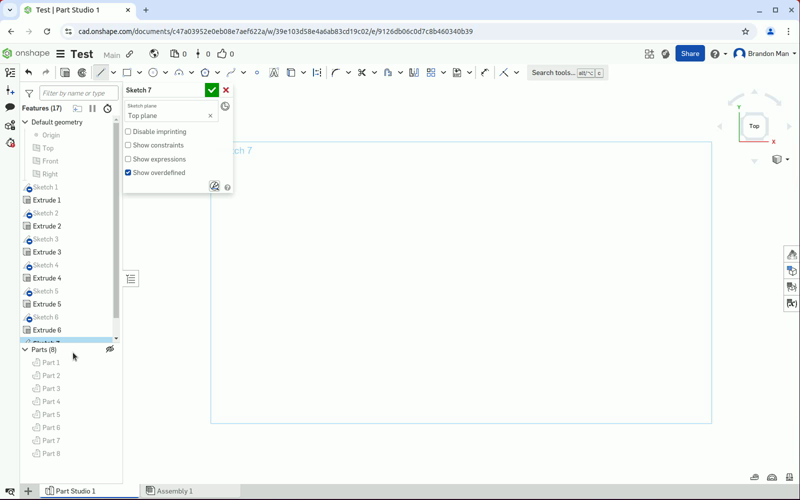
mouse_move(362, 282)
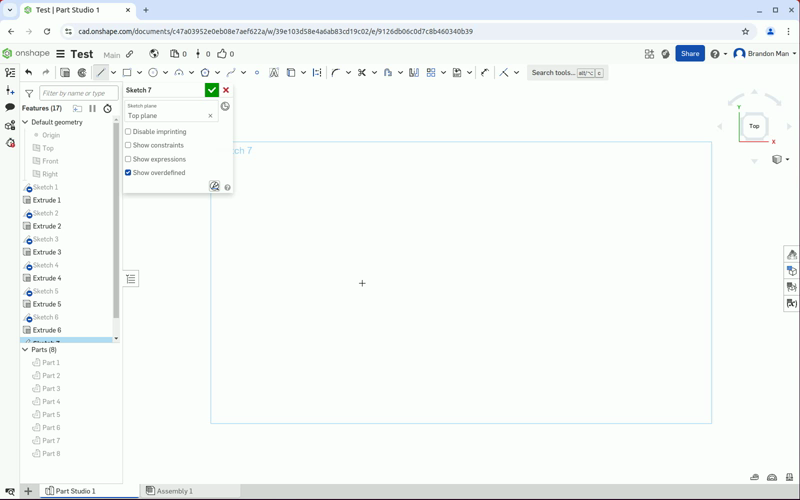
click(362, 282)
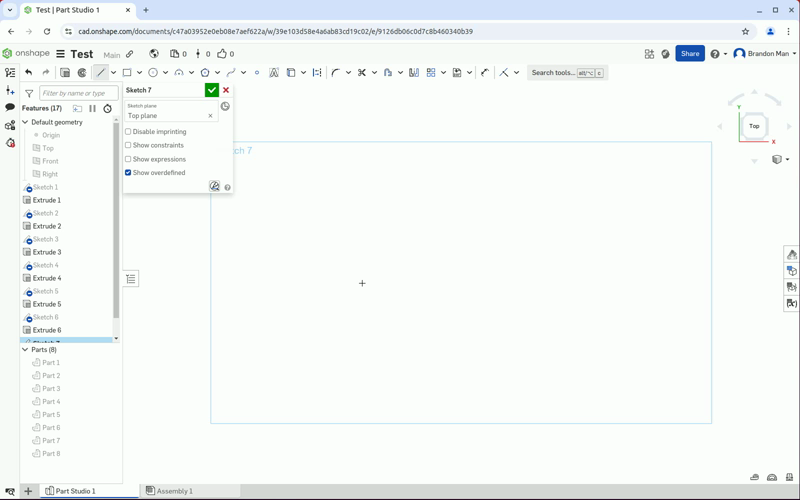
key_up(shift)
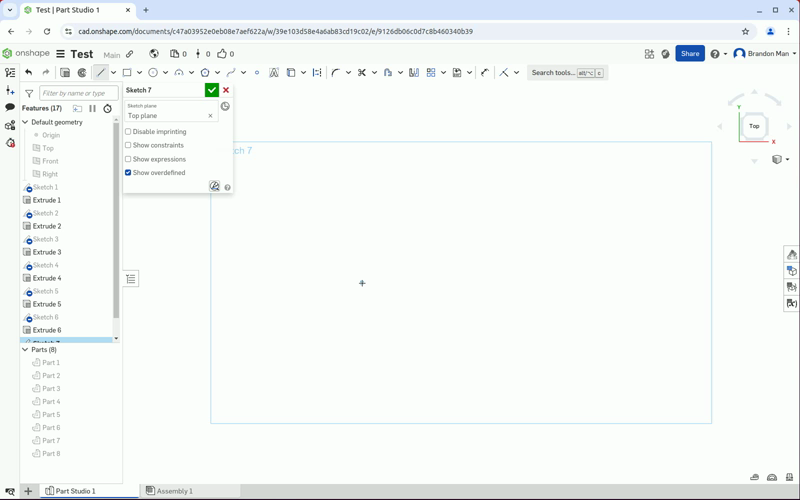
key_down(shift)
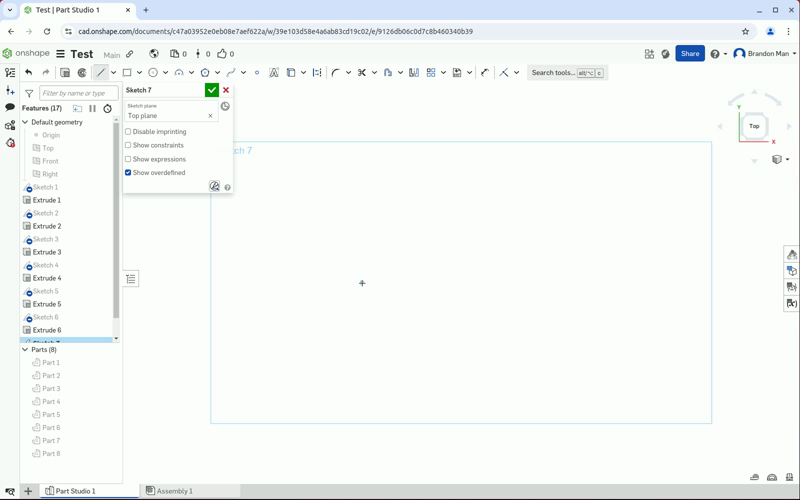
mouse_move(392, 282)
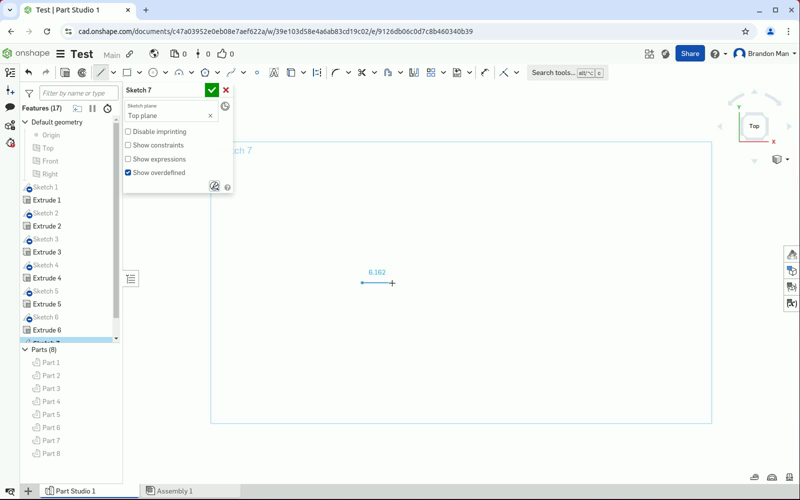
mouse_move(387, 310)
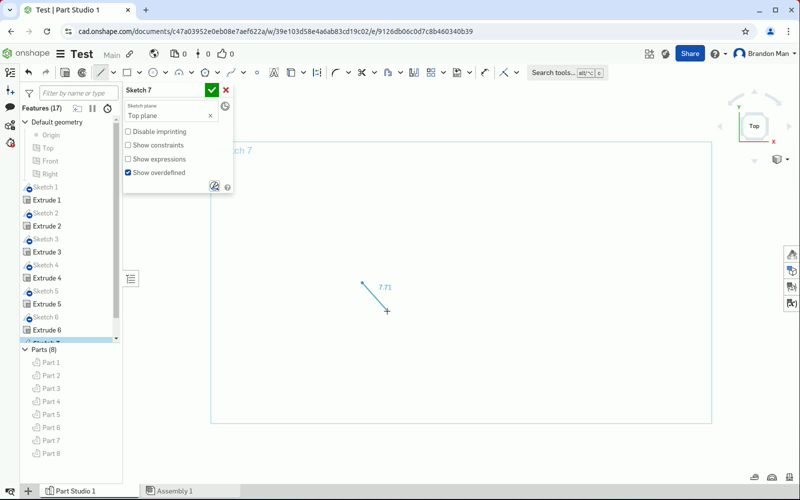
click(387, 310)
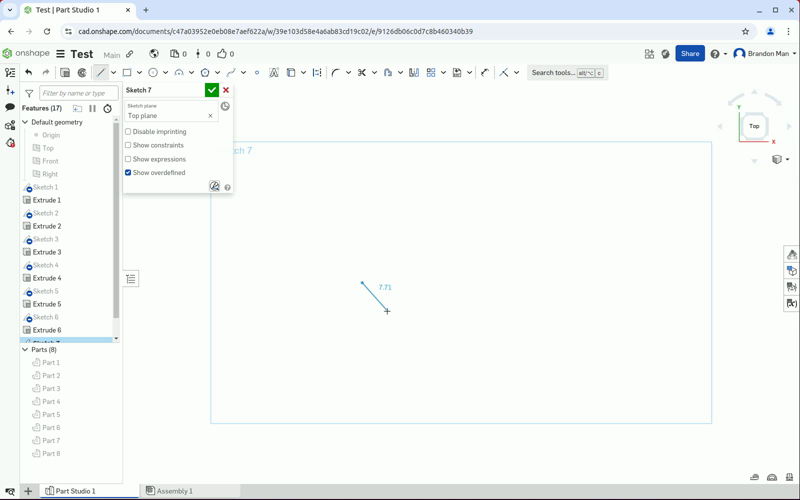
key_up(shift)
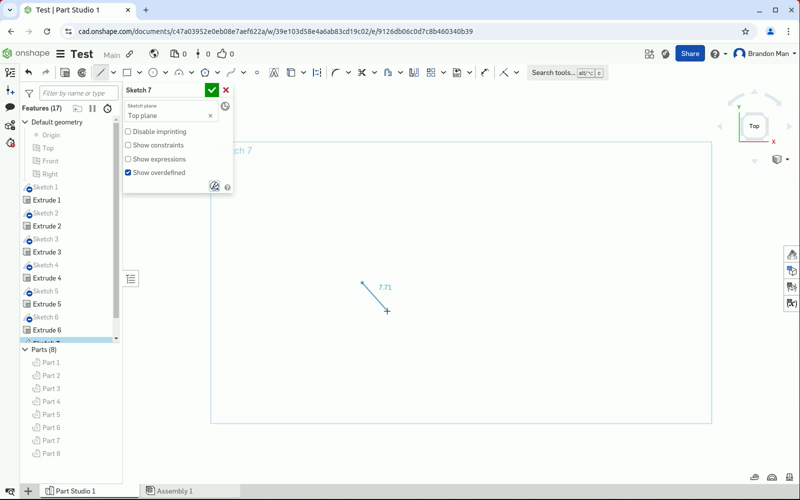
key_down(shift)
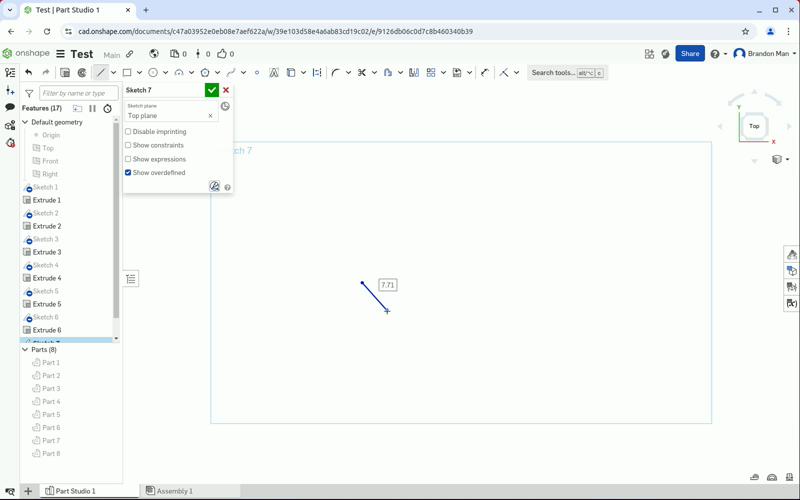
mouse_move(461, 310)
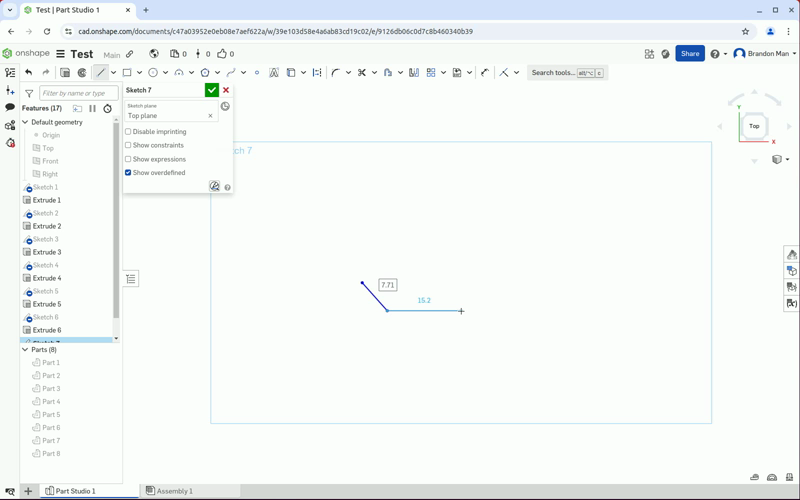
click(461, 310)
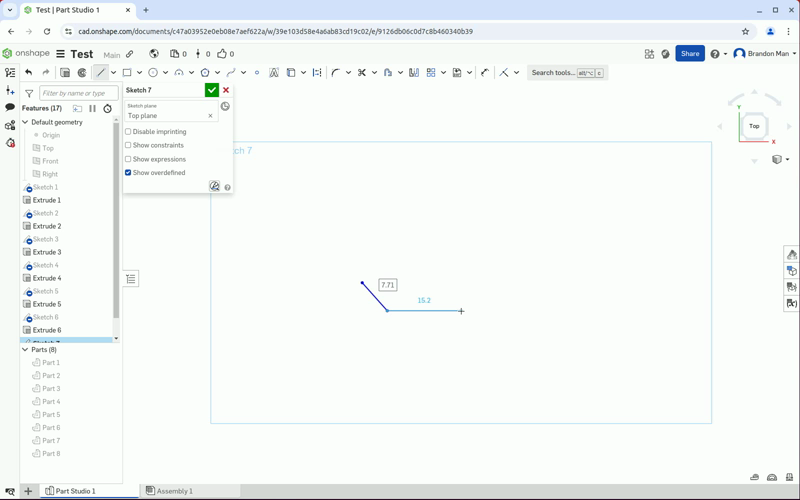
key_up(shift)
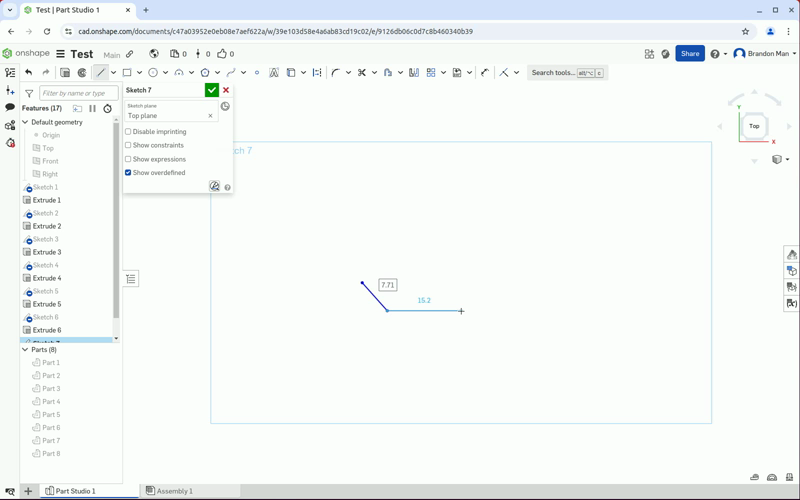
key(esc)
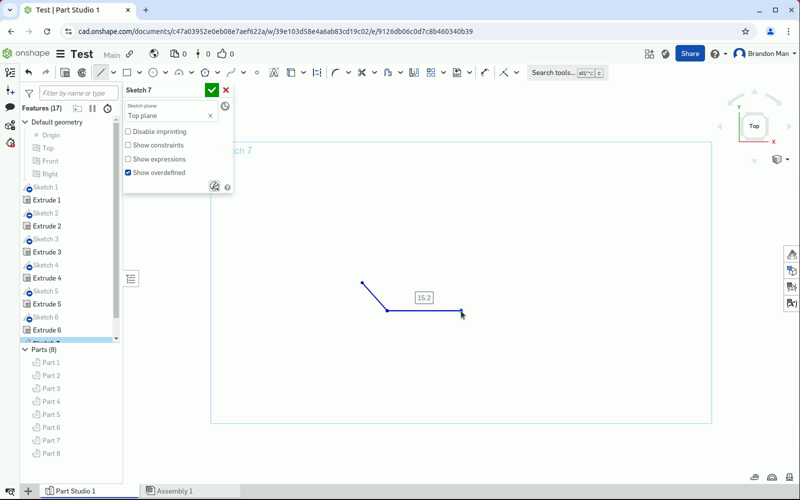
key(a)
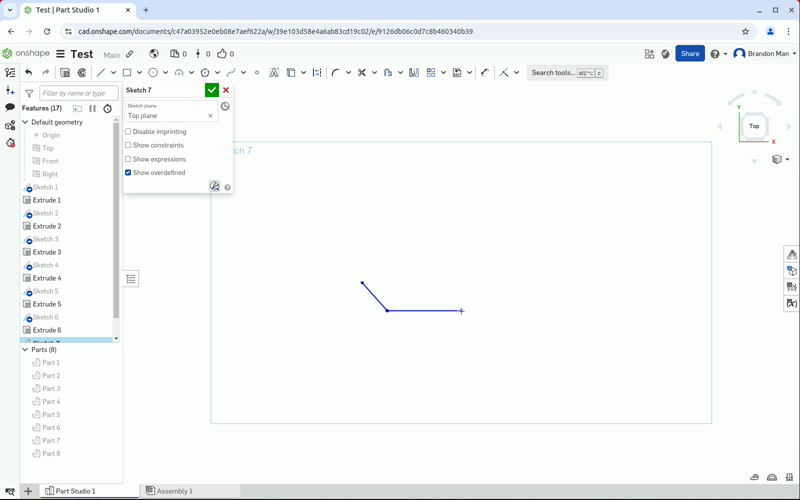
mouse_move(461, 310)
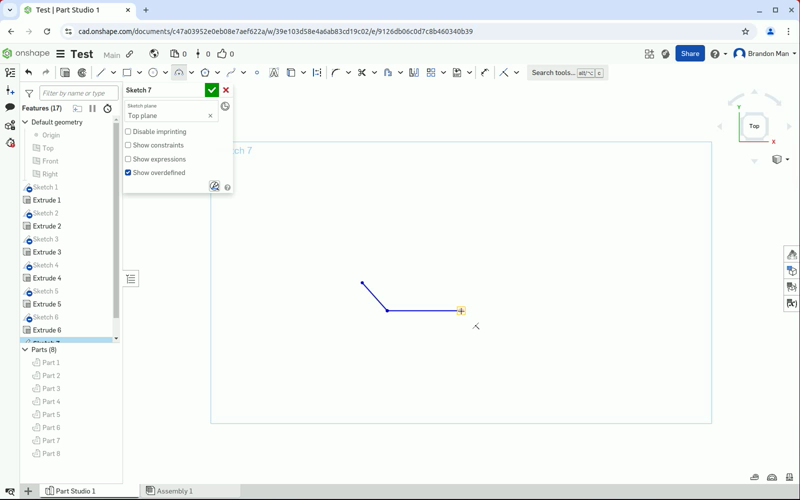
click(461, 310)
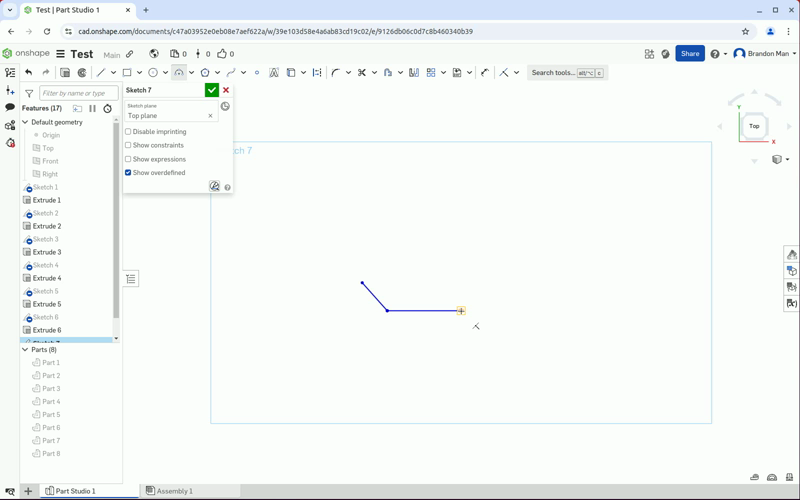
key_down(shift)
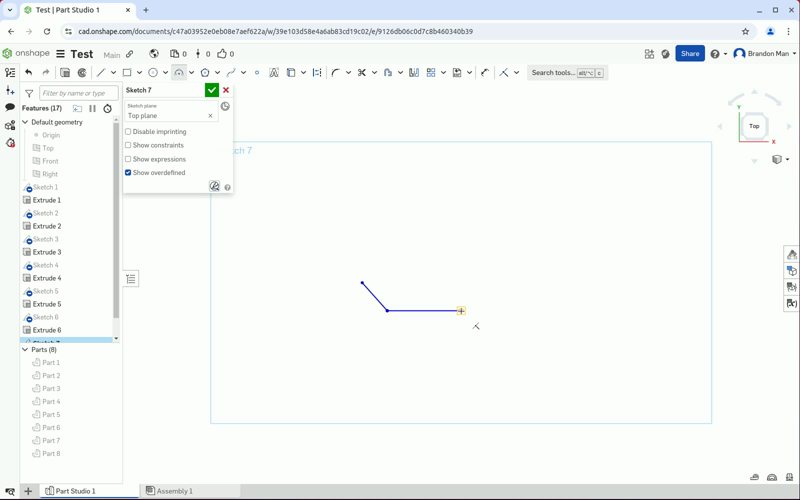
mouse_move(432, 282)
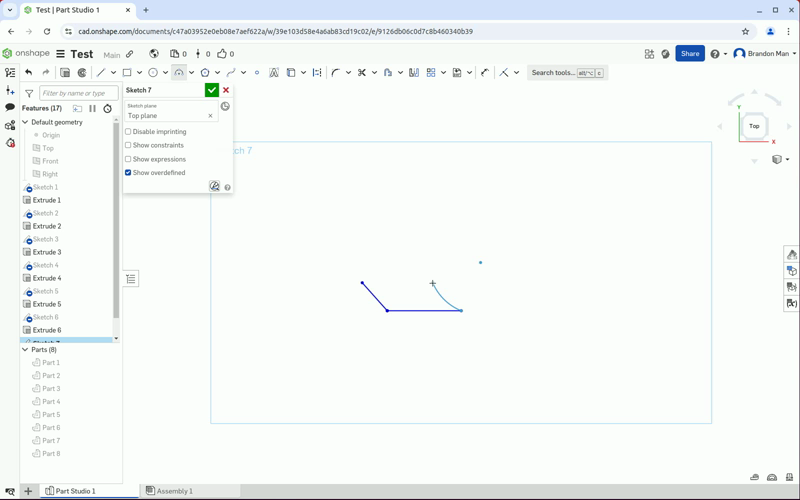
click(432, 282)
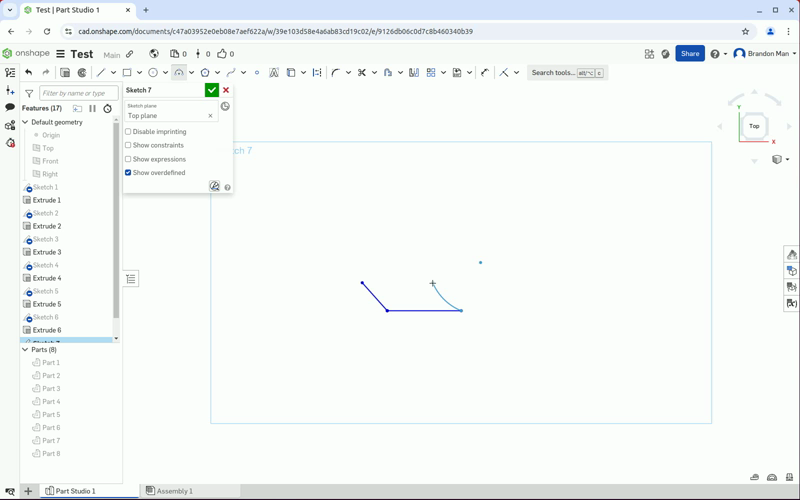
mouse_move(441, 302)
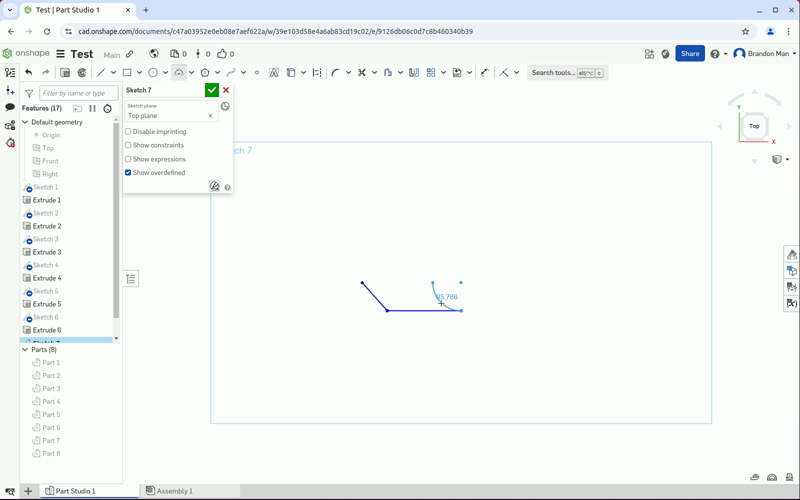
click(441, 302)
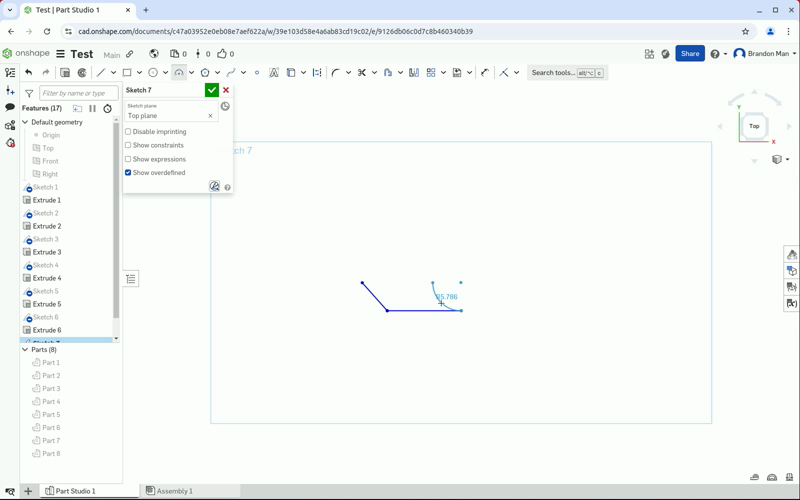
key_up(shift)
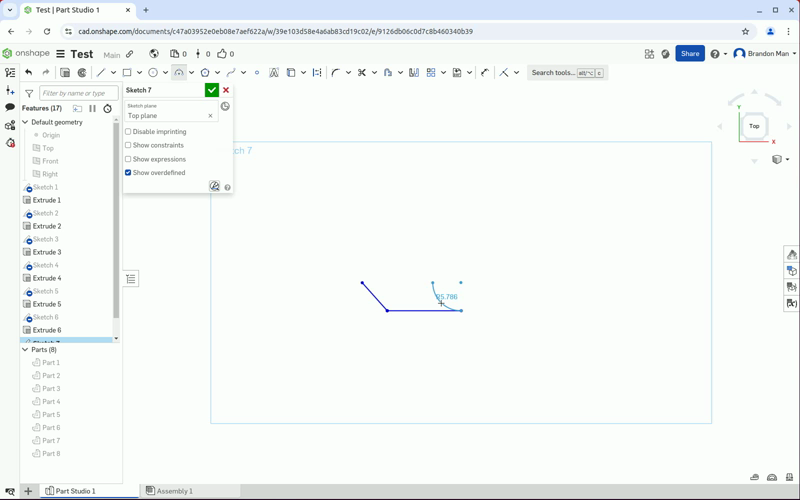
key(esc)
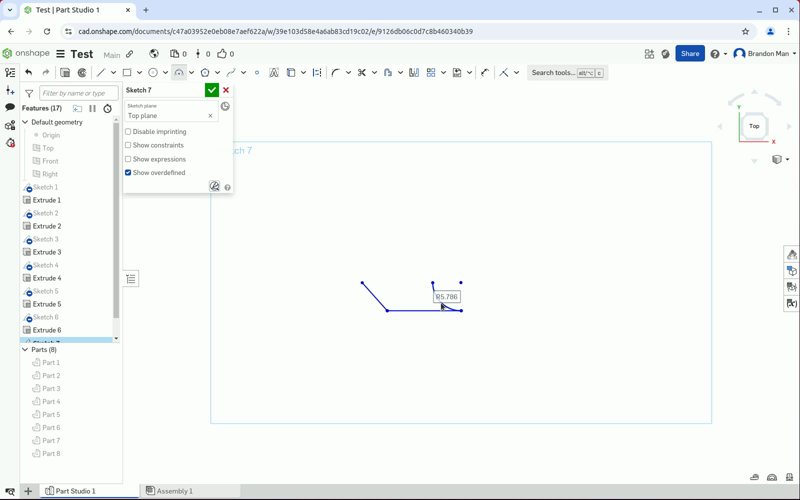
key(l)
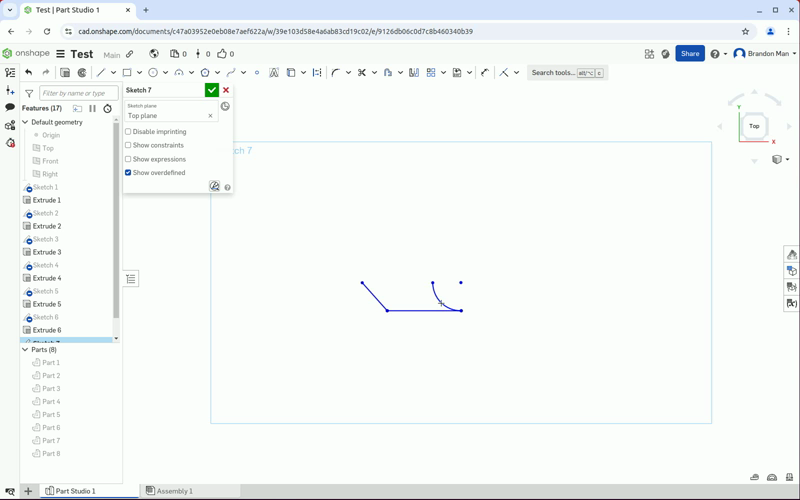
mouse_move(432, 282)
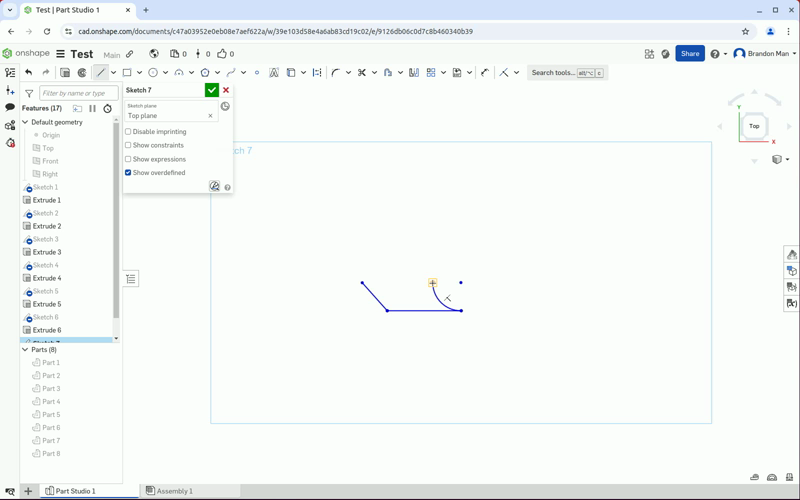
click(432, 282)
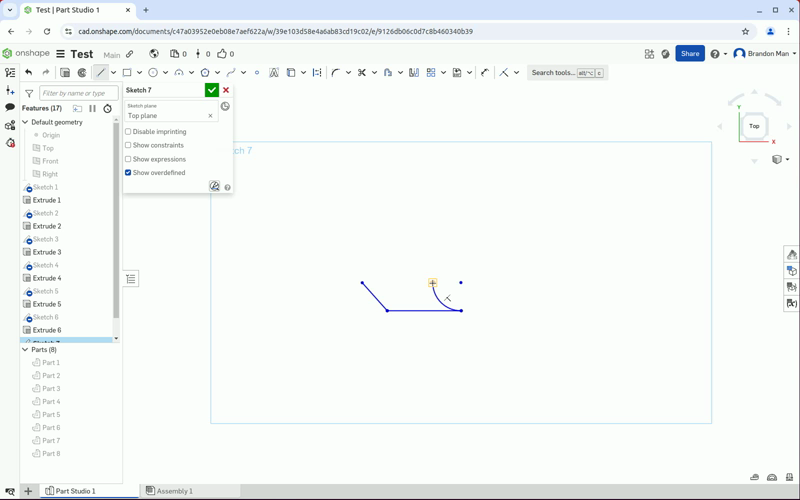
key_down(shift)
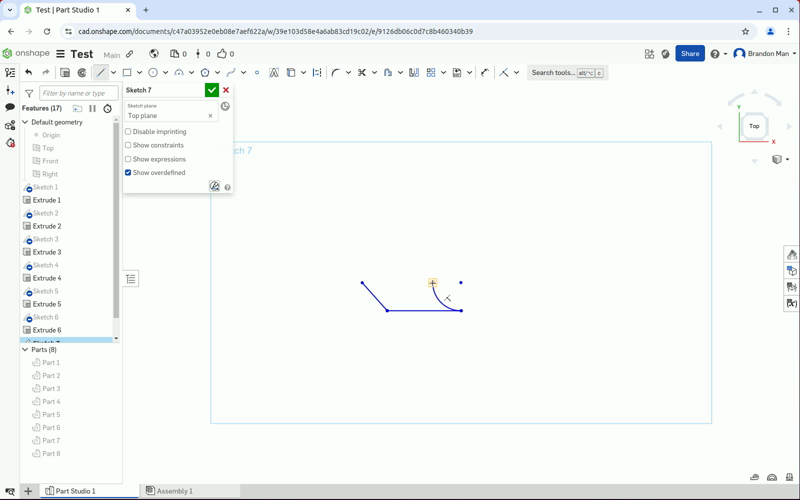
mouse_move(432, 209)
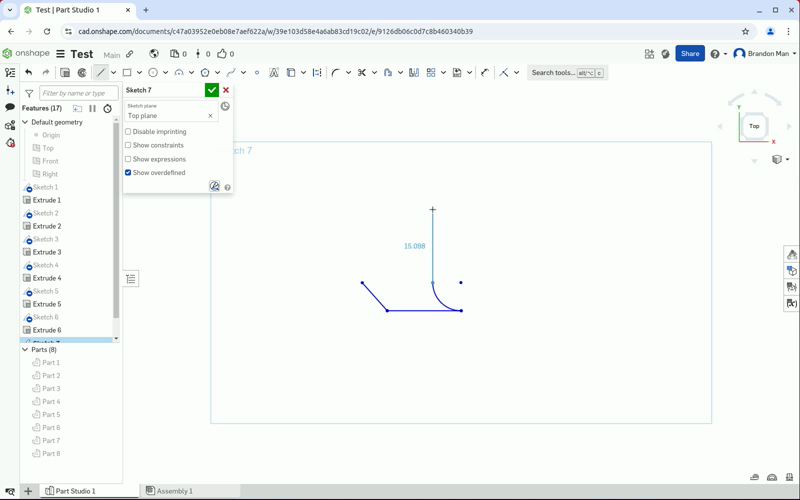
click(432, 209)
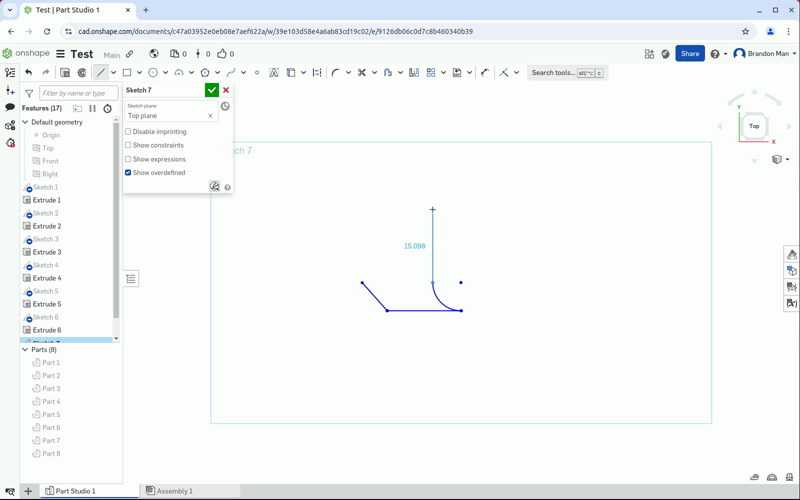
key_up(shift)
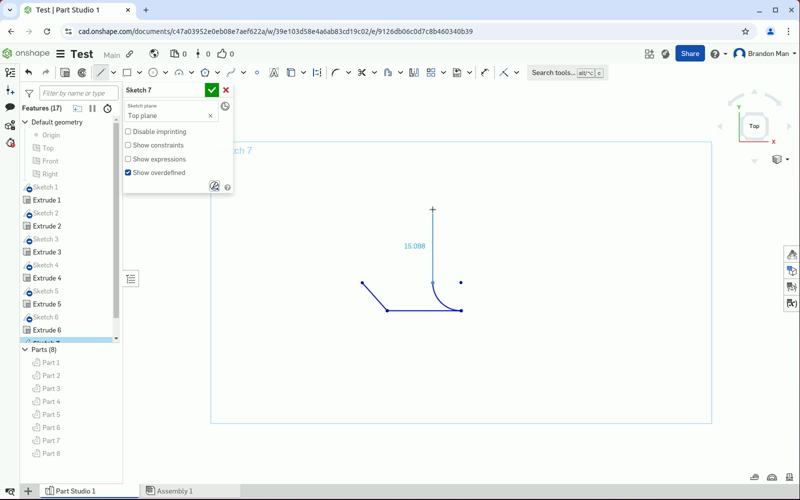
key(esc)
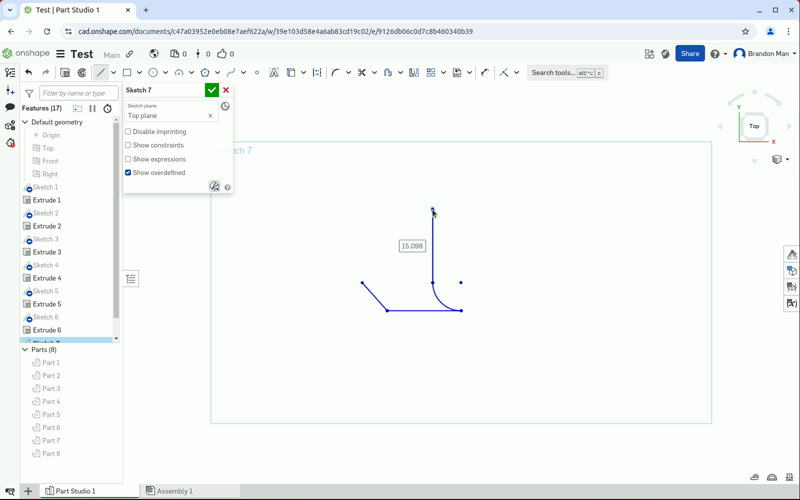
key(a)
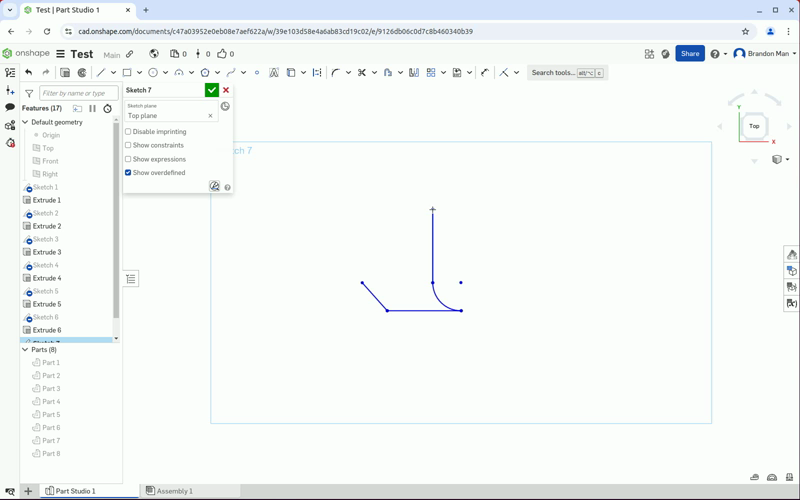
mouse_move(432, 209)
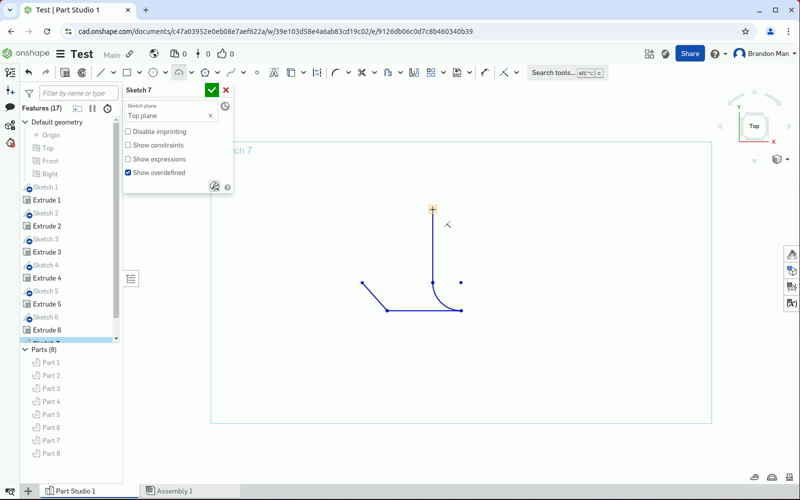
click(432, 209)
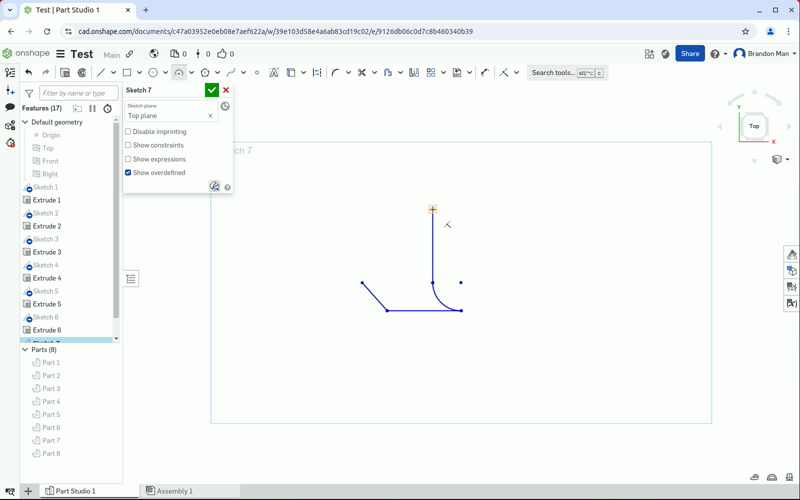
key_down(shift)
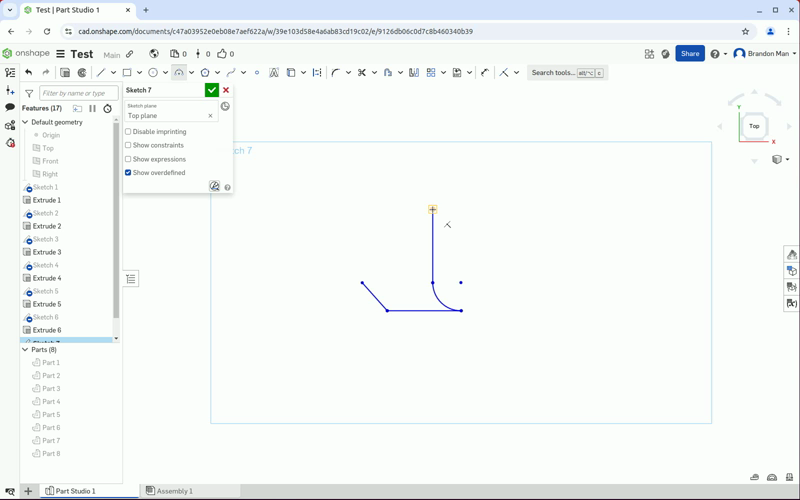
mouse_move(362, 209)
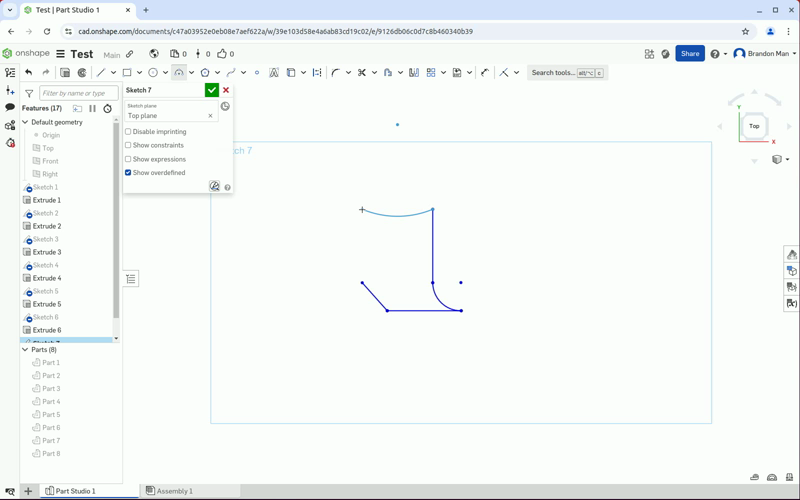
click(362, 209)
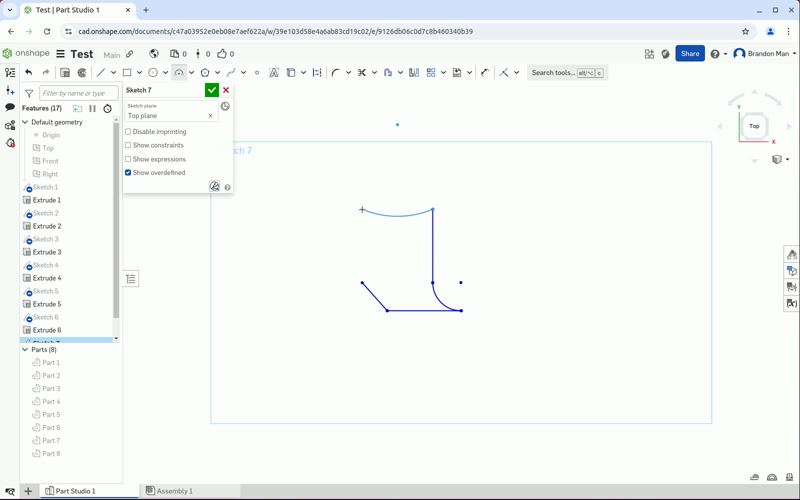
mouse_move(397, 191)
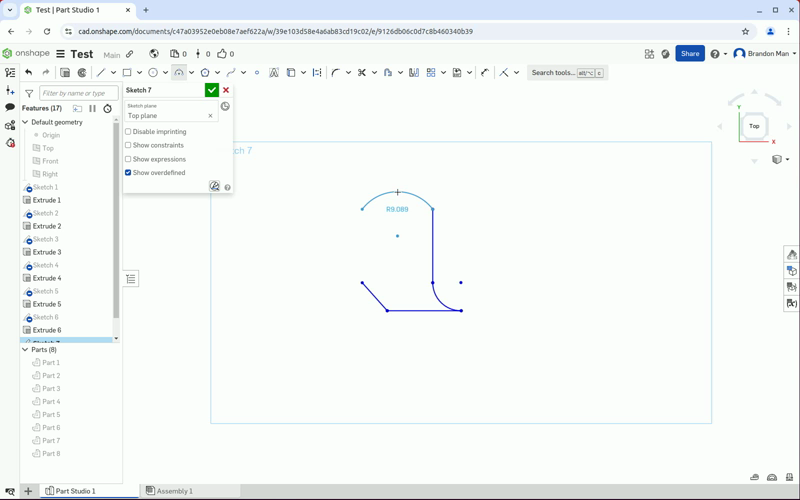
click(397, 191)
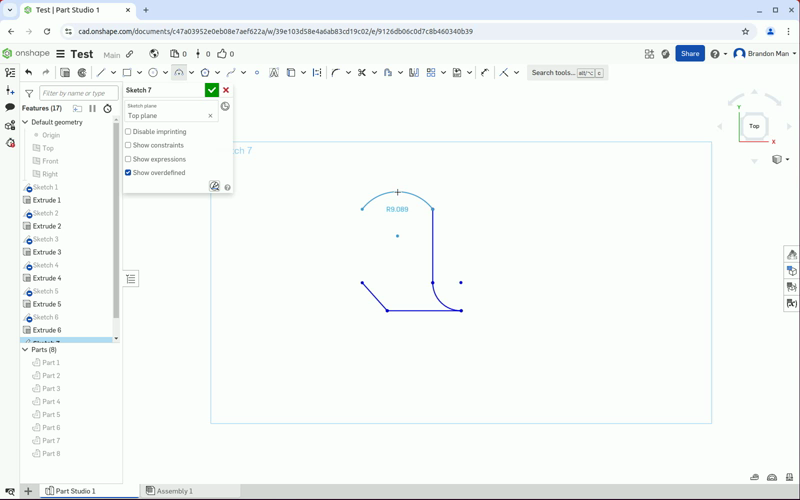
key_up(shift)
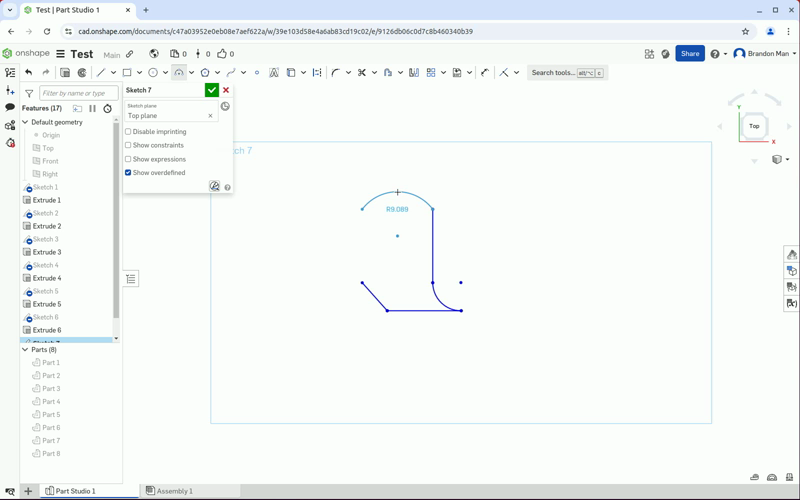
key(esc)
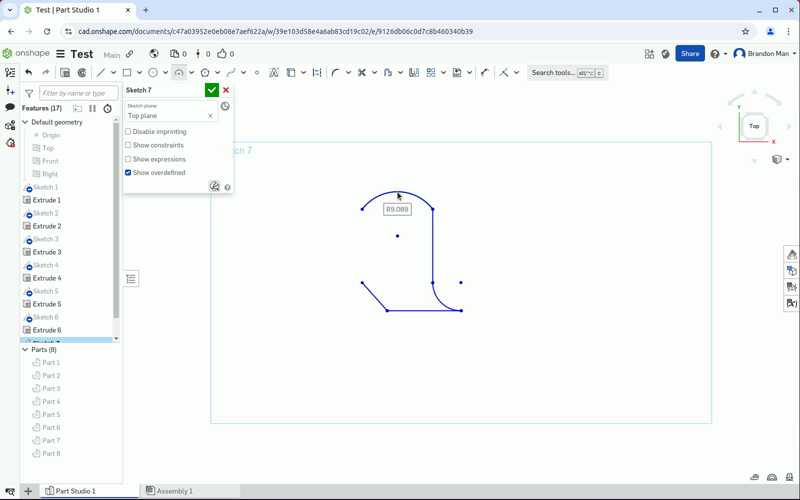
key(l)
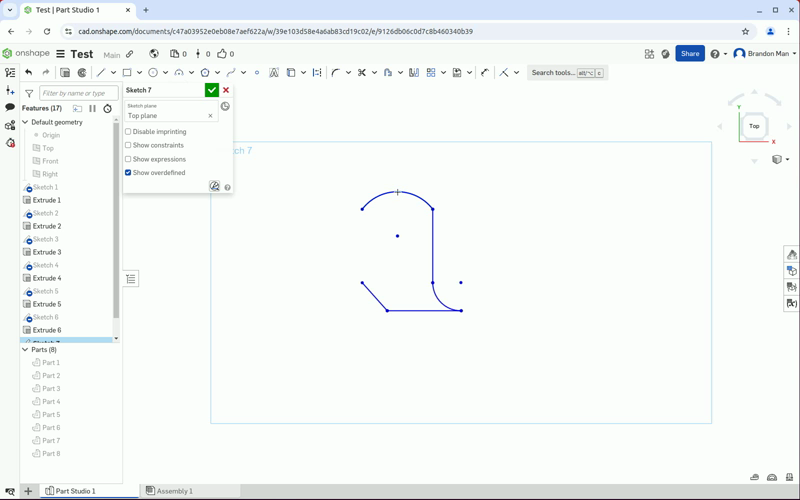
mouse_move(362, 209)
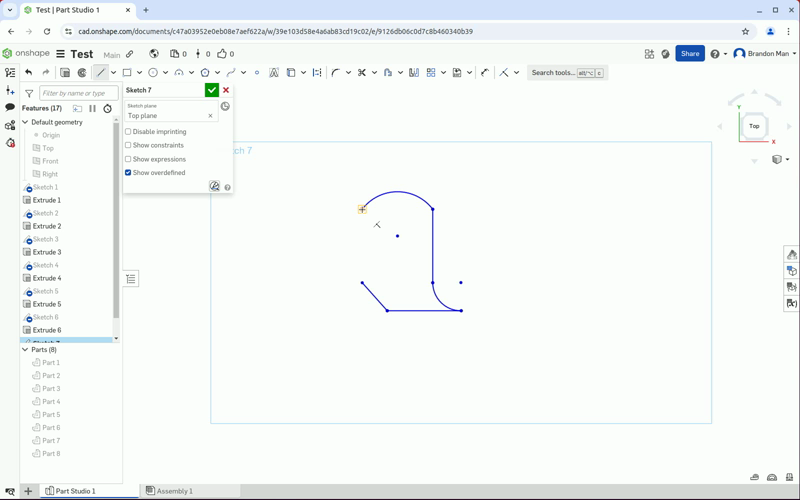
click(362, 209)
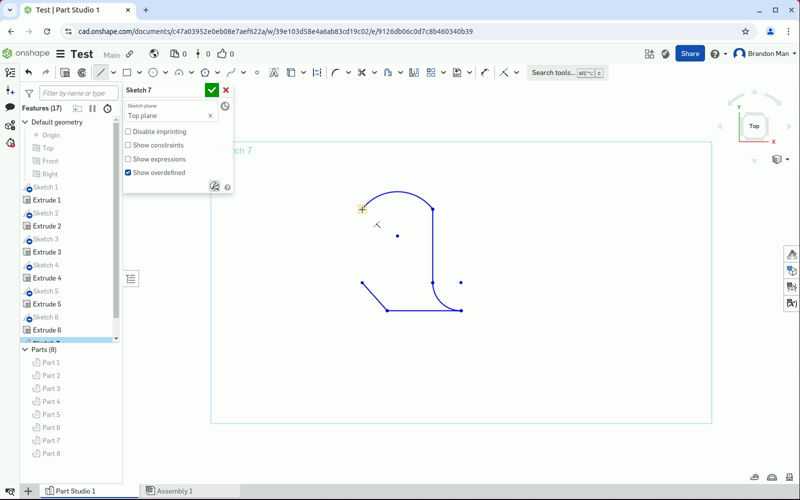
key_down(shift)
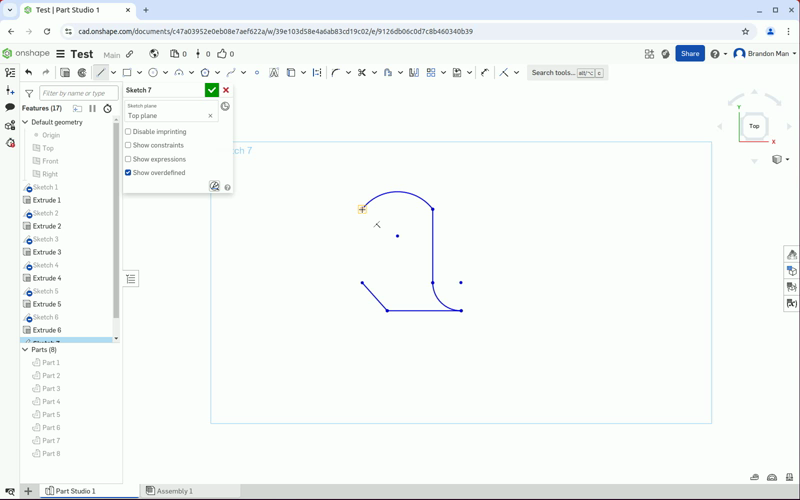
mouse_move(362, 282)
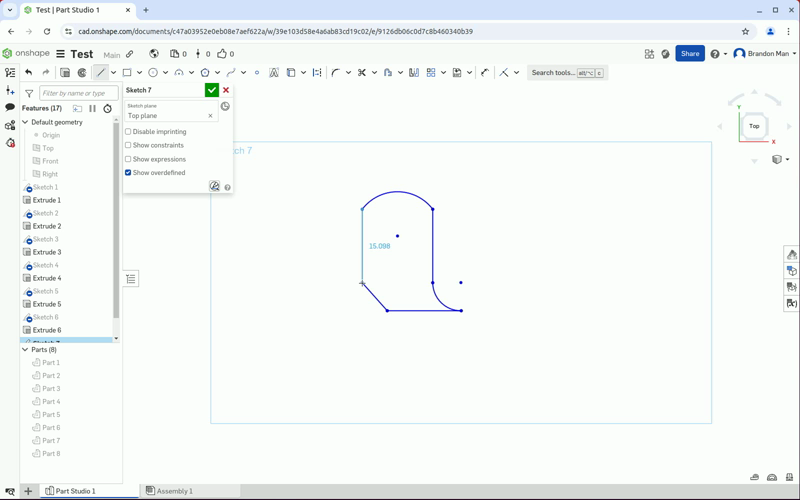
key_up(shift)
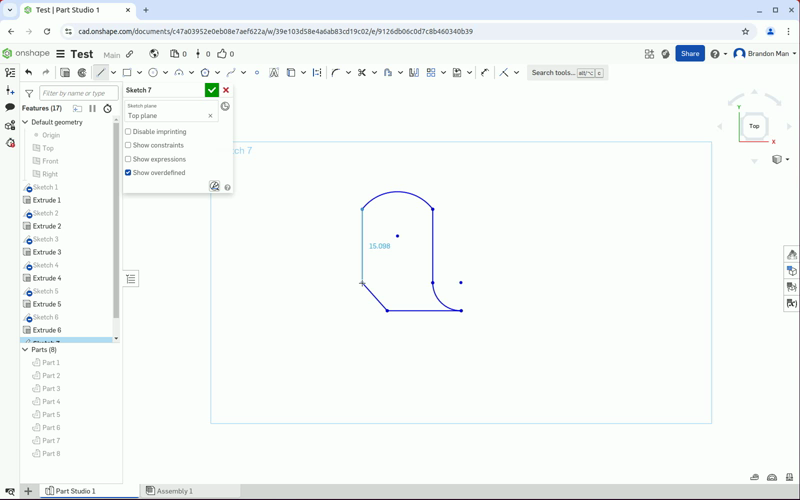
click(362, 282)
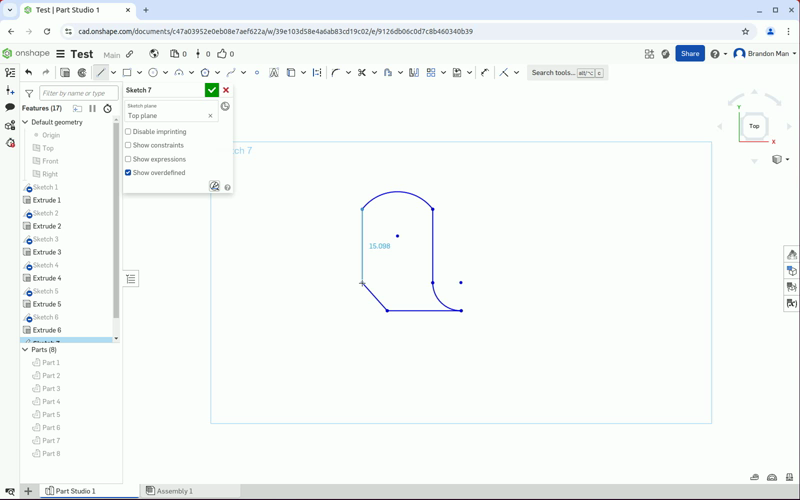
key(esc)
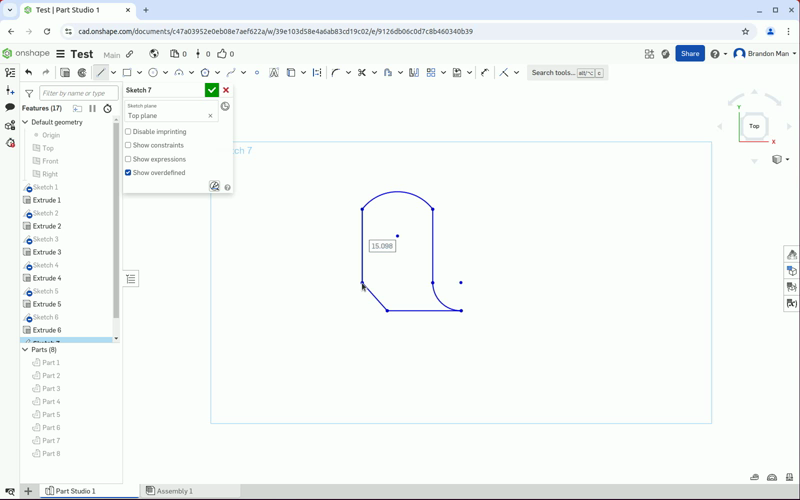
key(c)
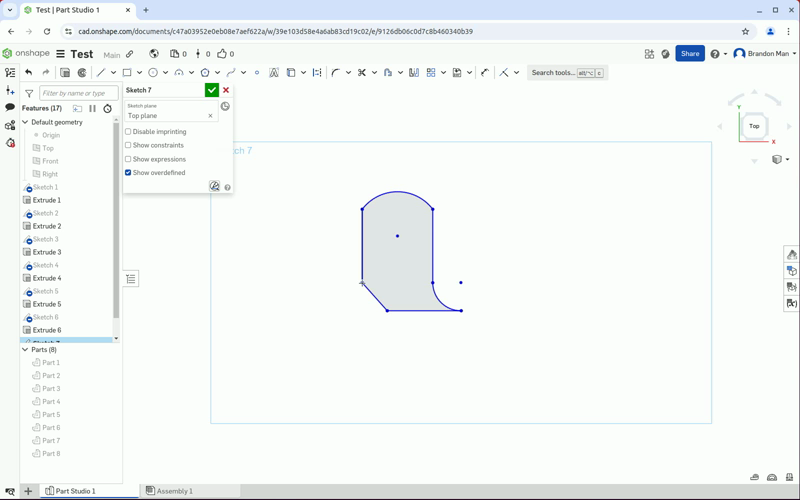
key_down(shift)
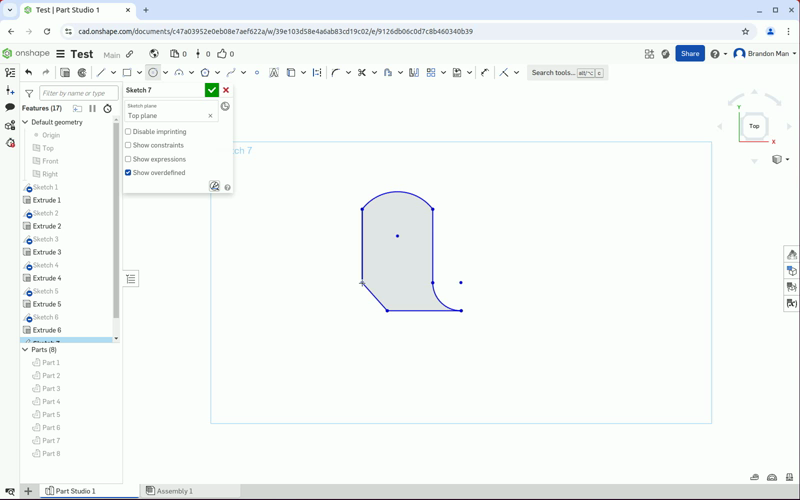
mouse_move(397, 235)
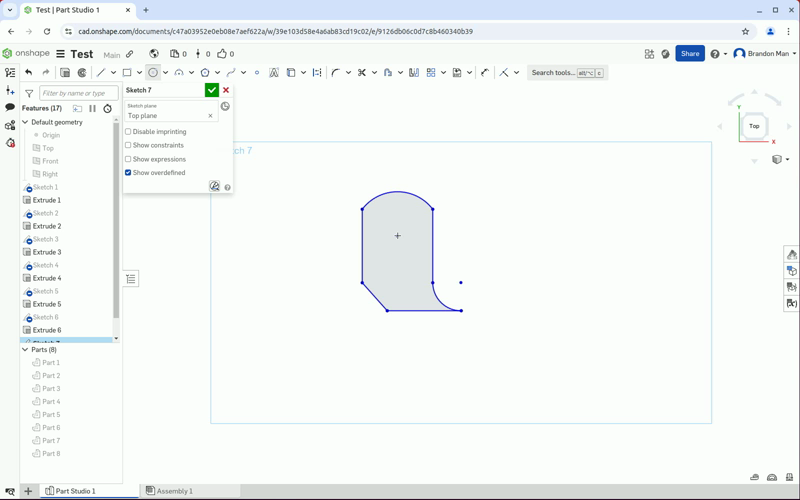
scroll(6)
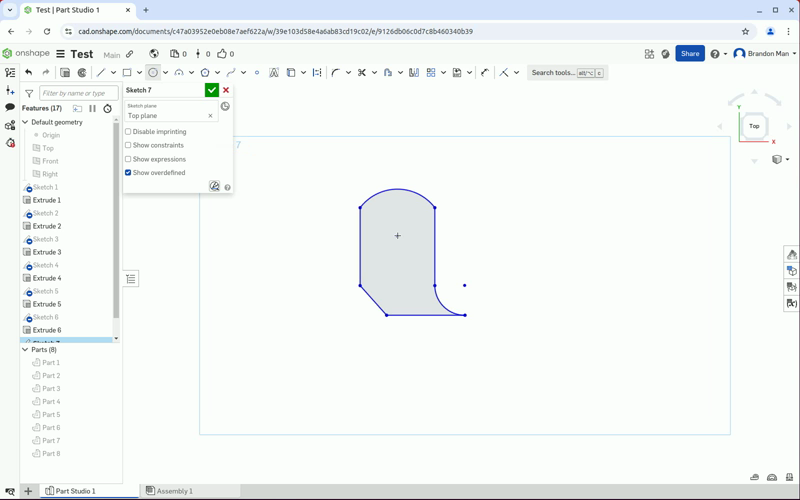
scroll(6)
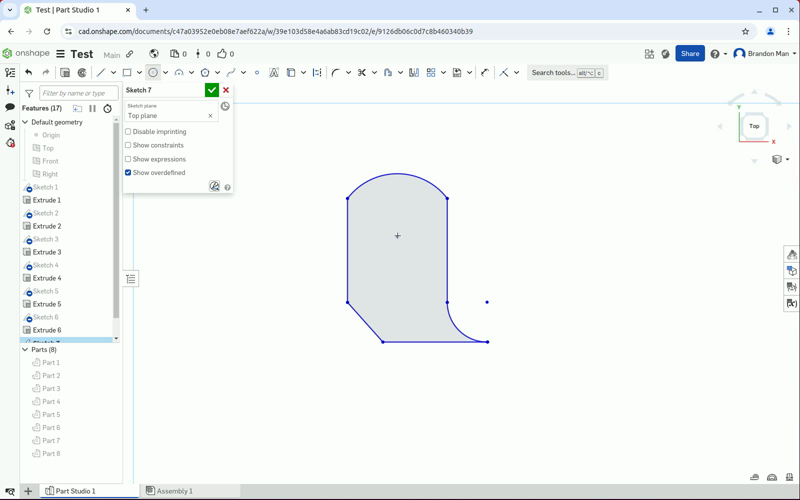
scroll(6)
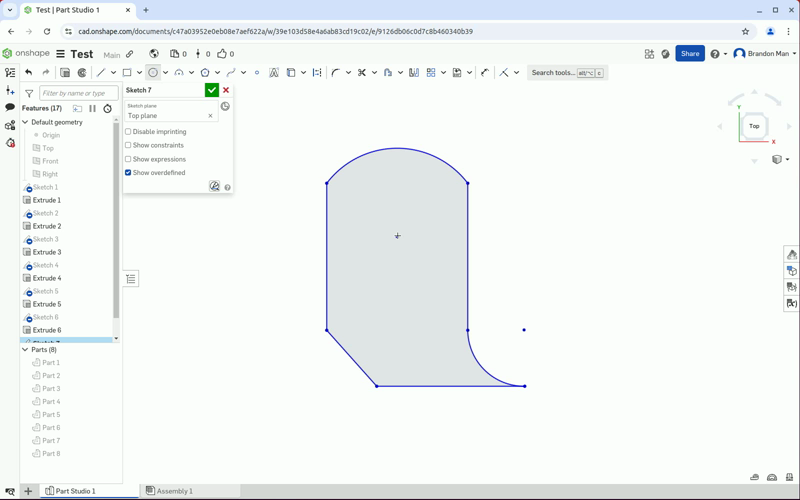
scroll(6)
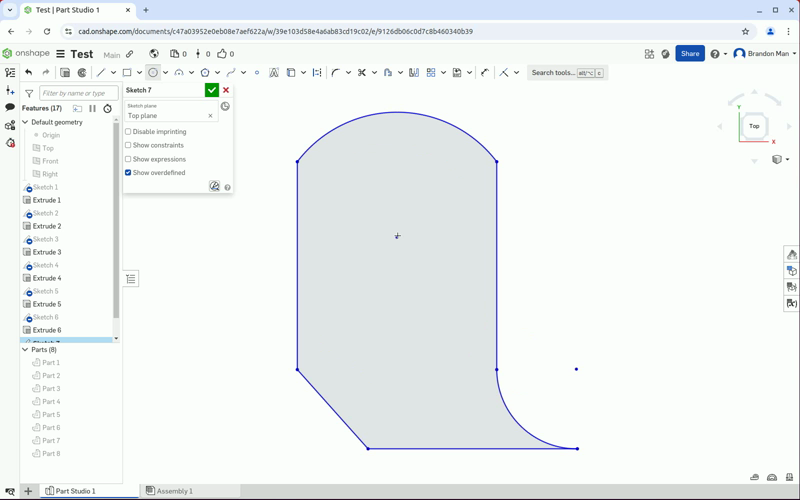
scroll(6)
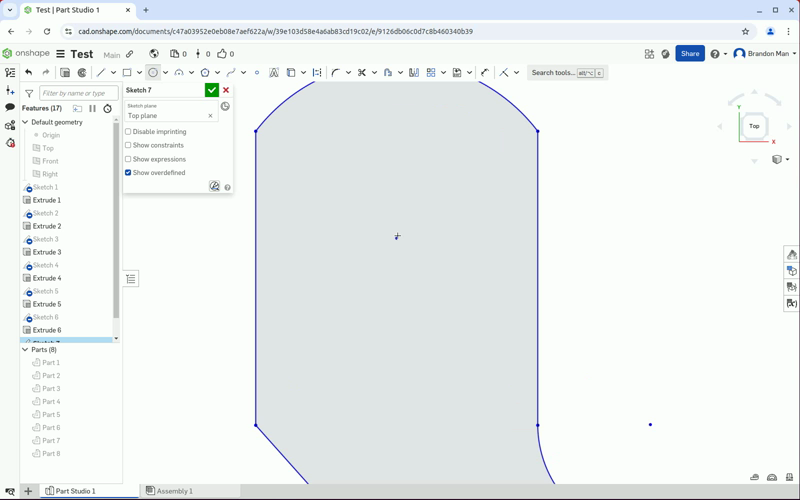
scroll(6)
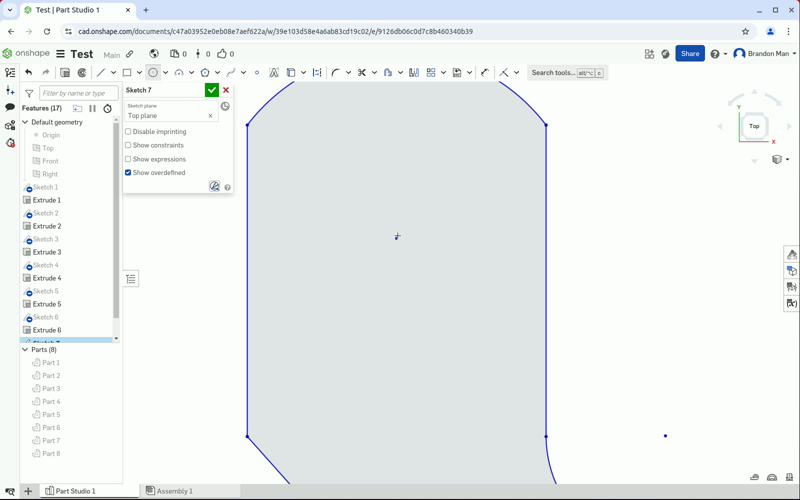
scroll(6)
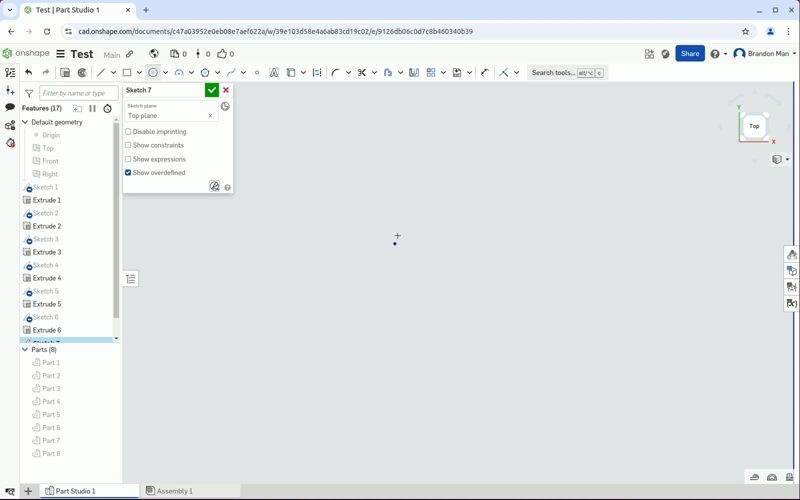
click(397, 235)
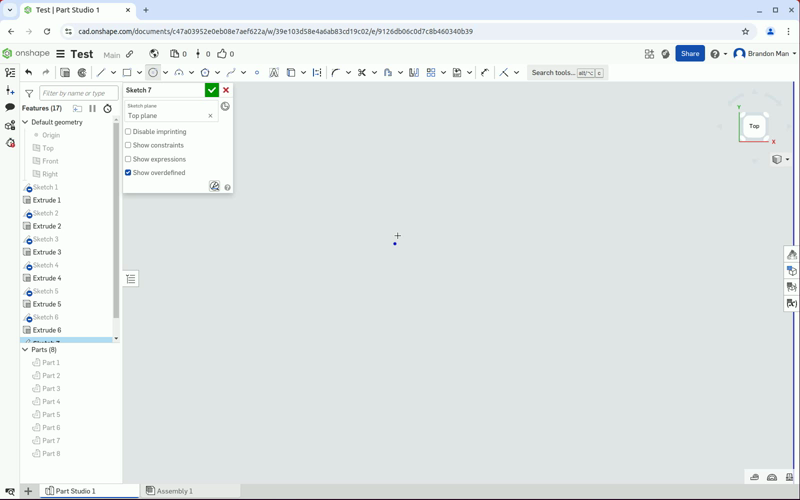
scroll(-6)
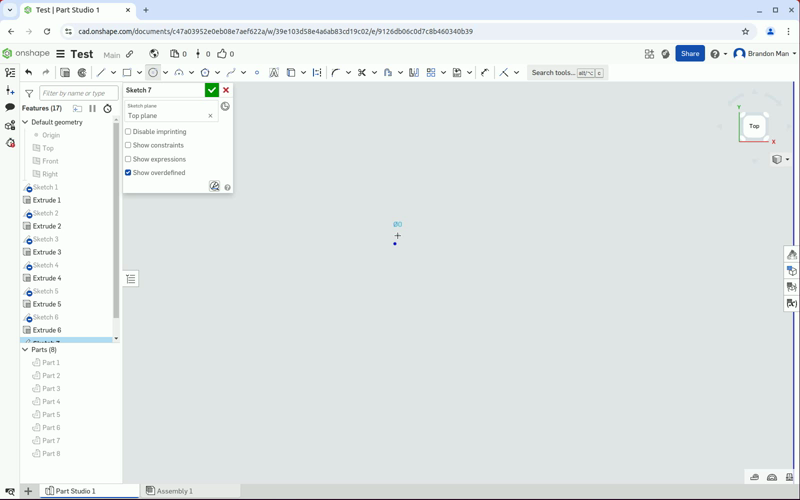
scroll(-6)
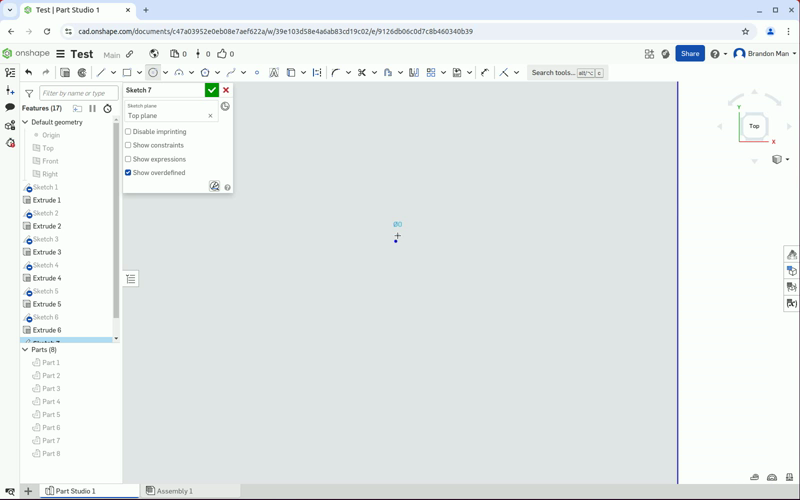
scroll(-6)
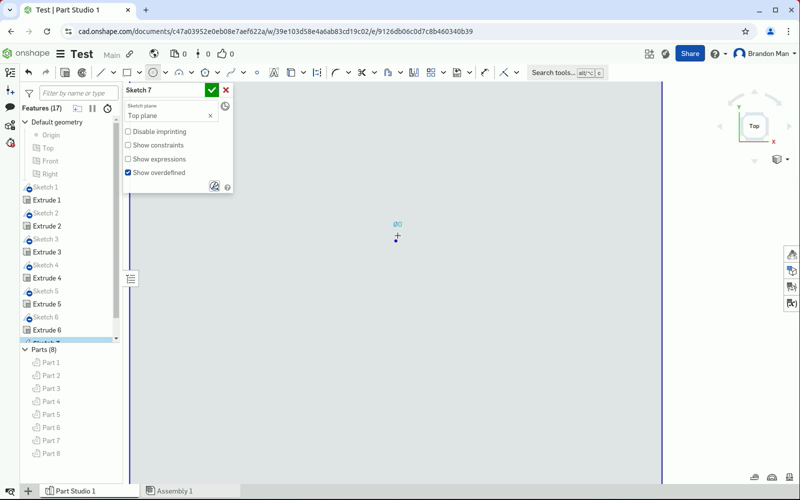
scroll(-6)
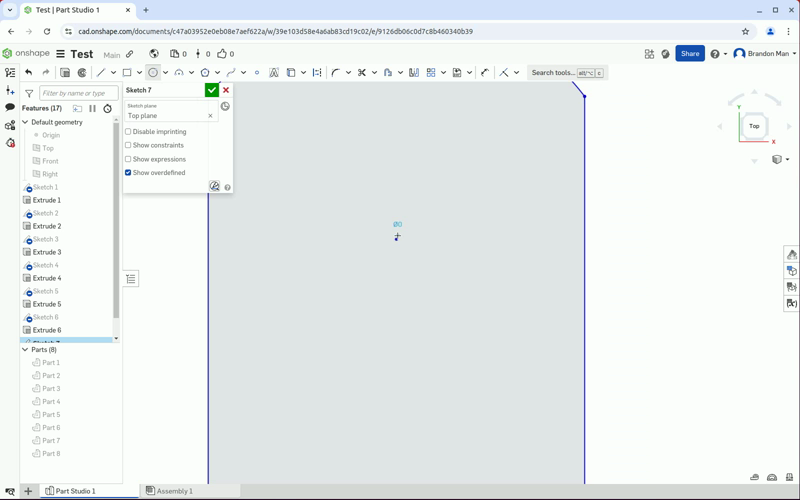
scroll(-6)
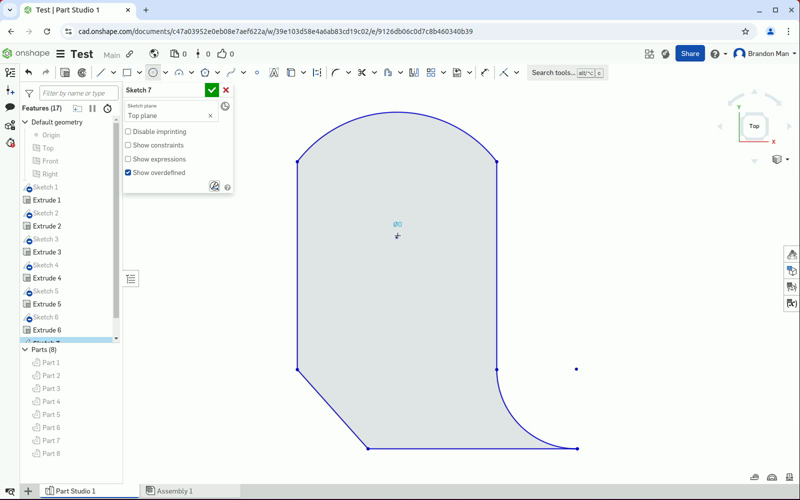
scroll(-6)
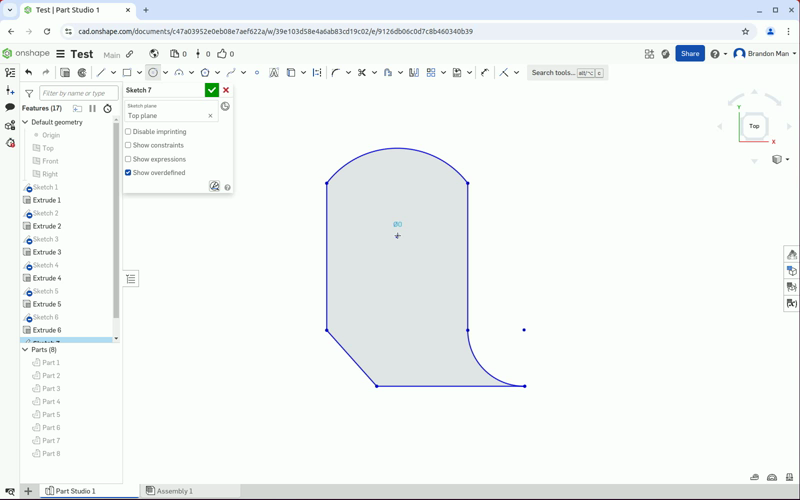
scroll(-6)
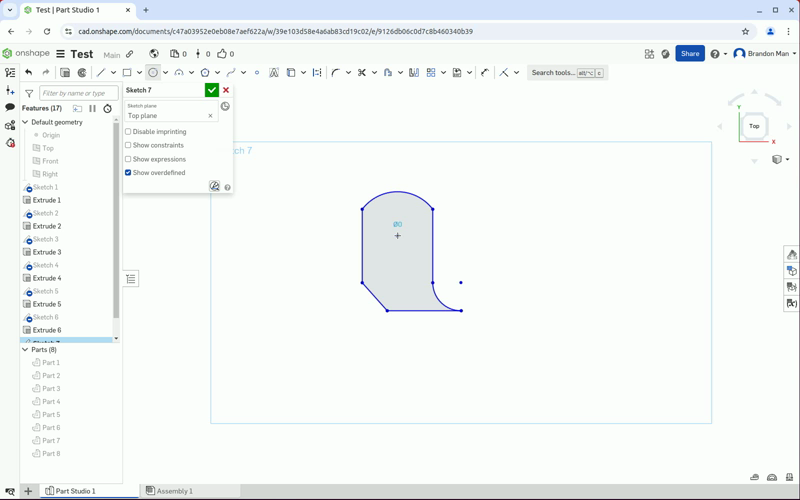
key_up(shift)
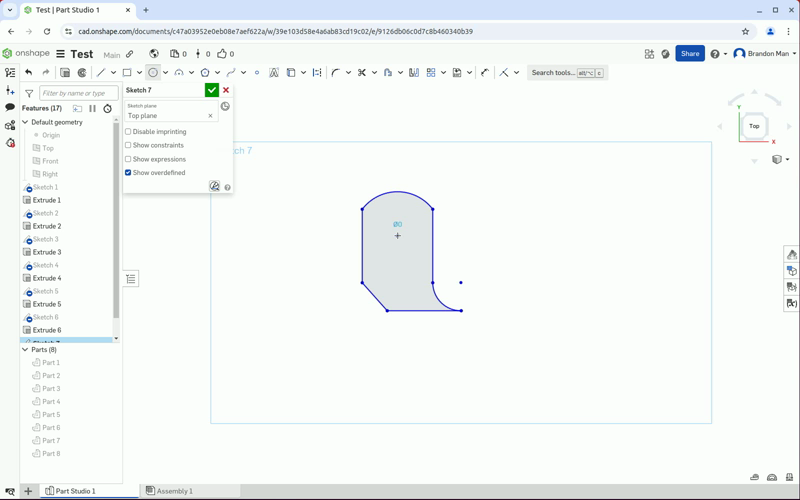
mouse_move(425, 235)
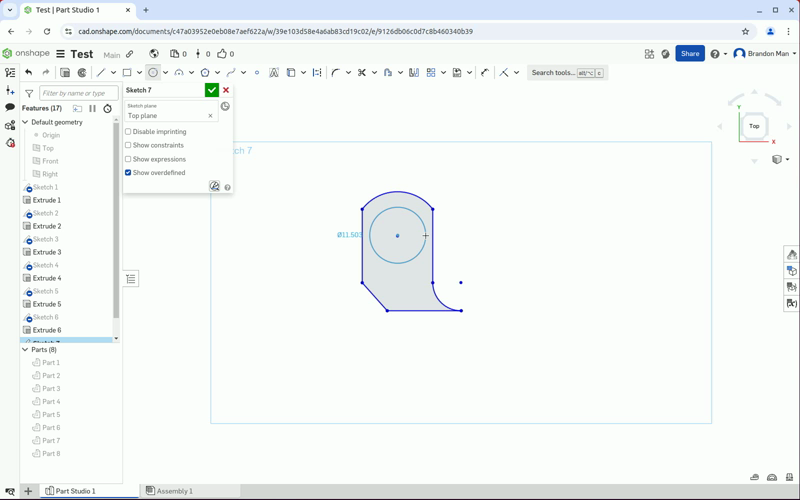
click(425, 235)
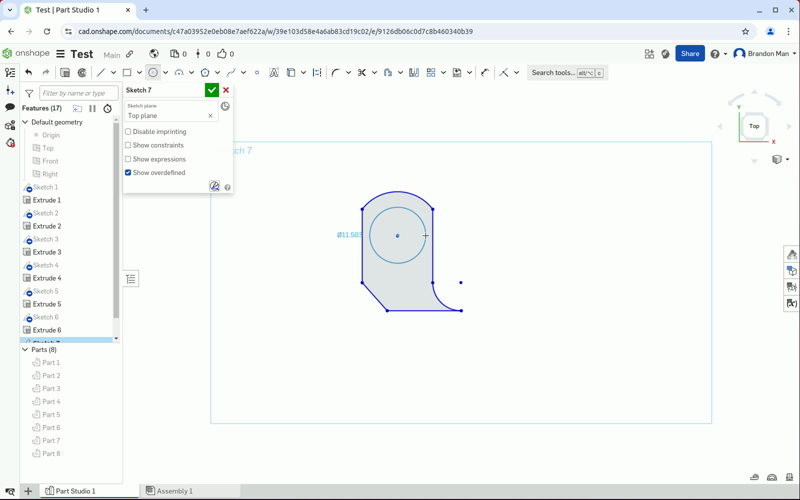
key(esc)
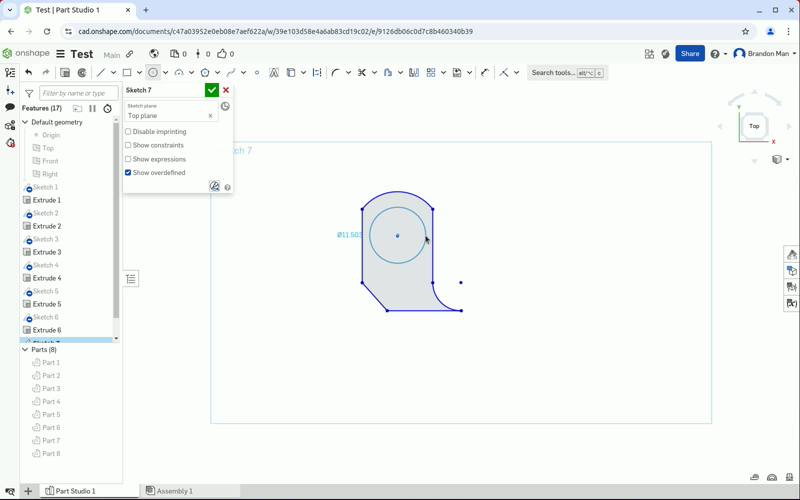
mouse_move(393, 202)
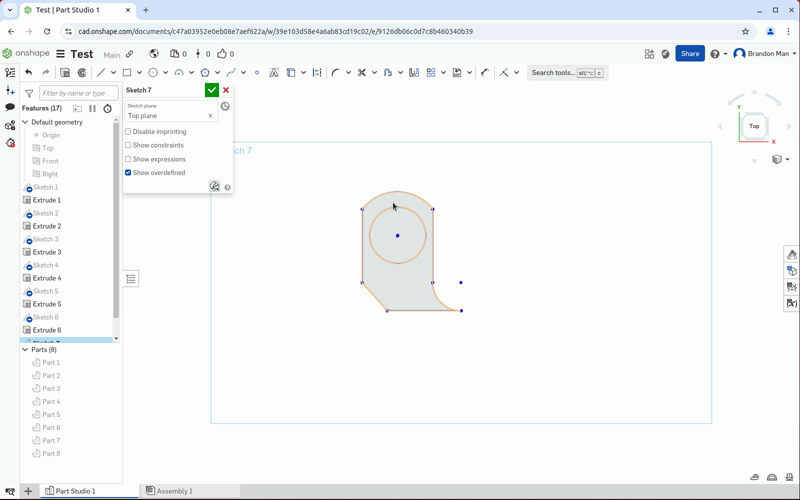
click(393, 202)
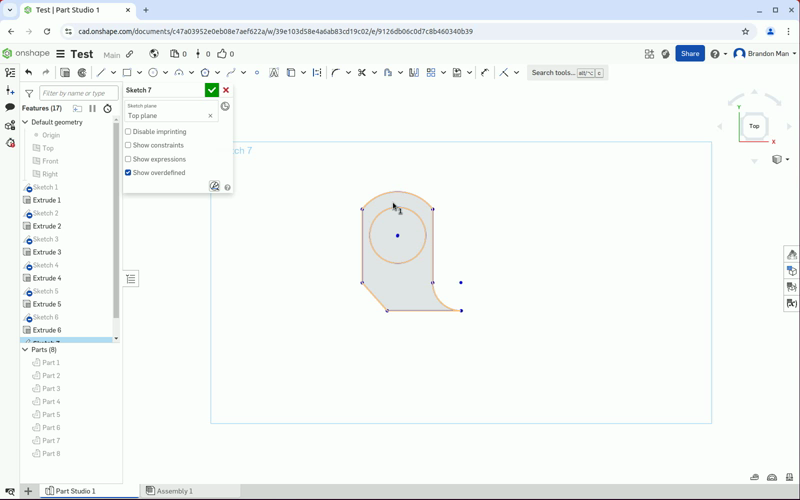
mouse_move(73, 352)
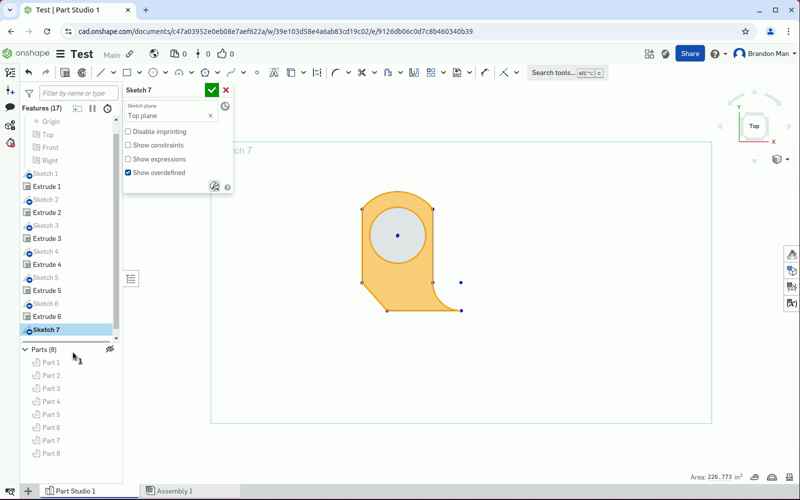
key(shift+y)
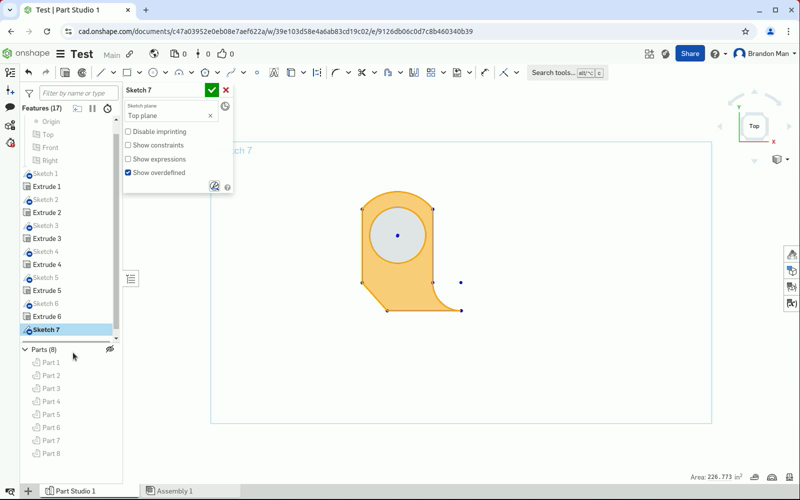
key(shift+e)
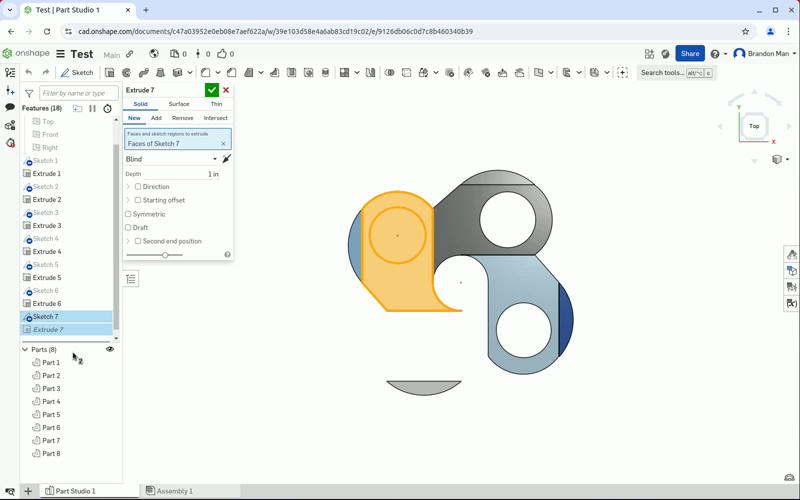
mouse_move(143, 106)
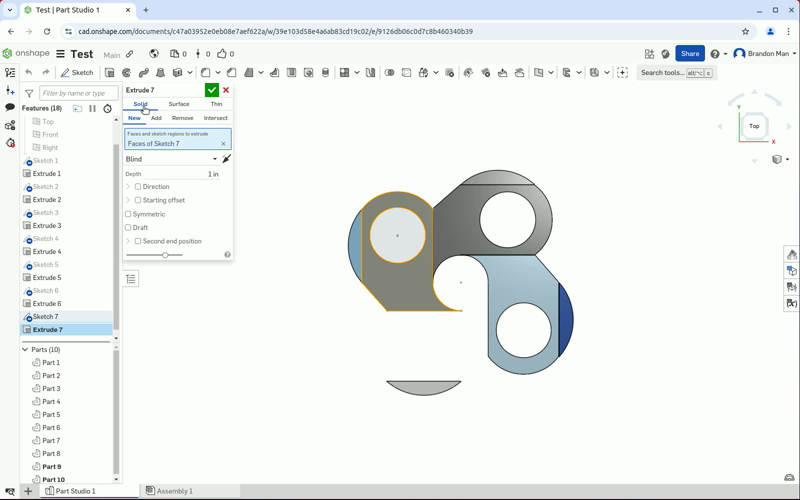
click(143, 106)
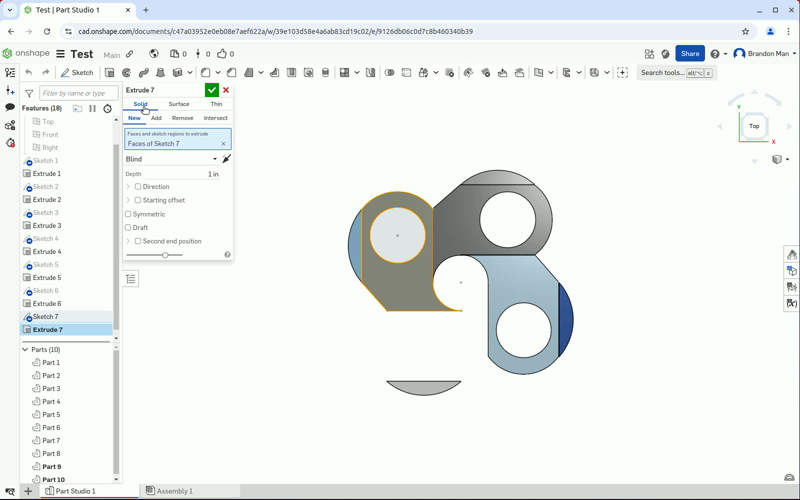
mouse_move(137, 120)
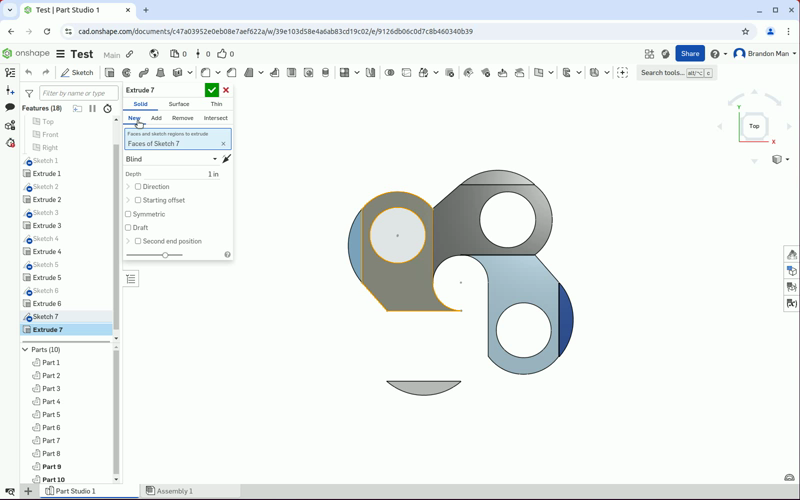
click(137, 120)
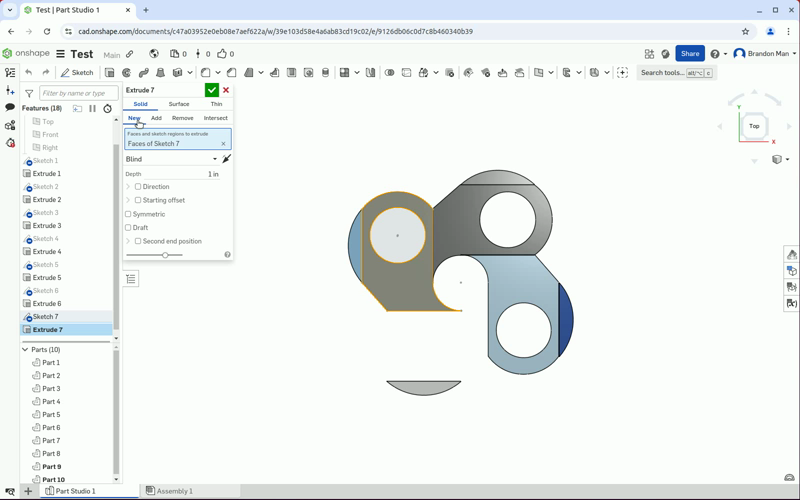
key(tab, 4)
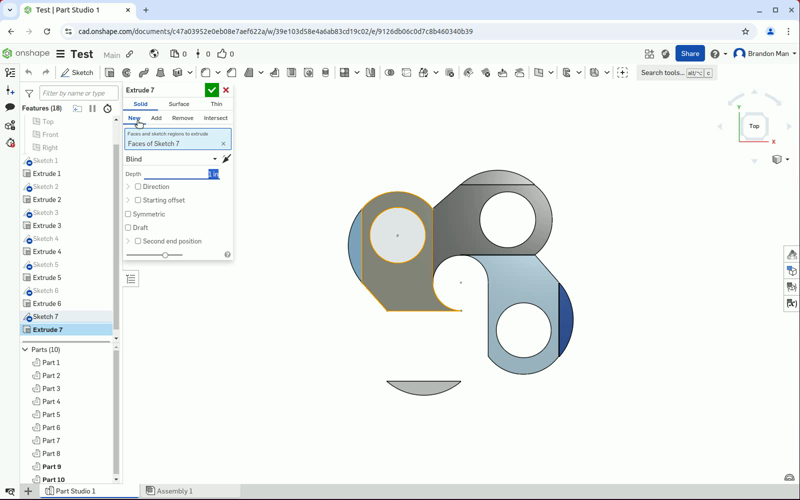
text(3.611)
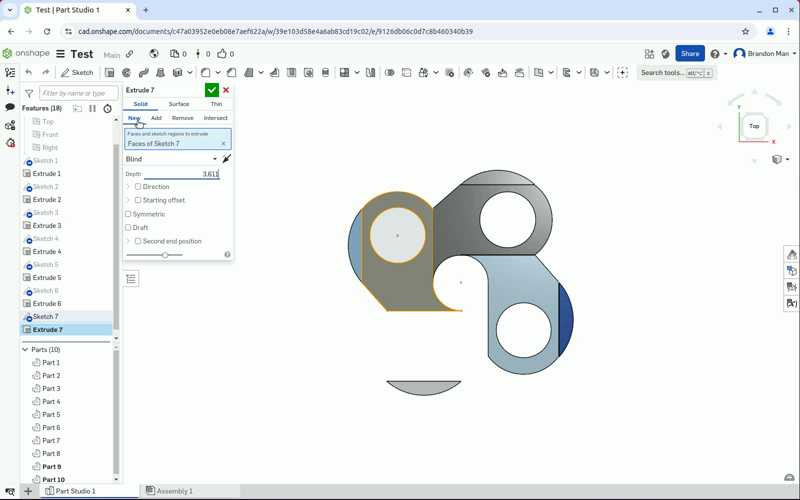
key(enter)
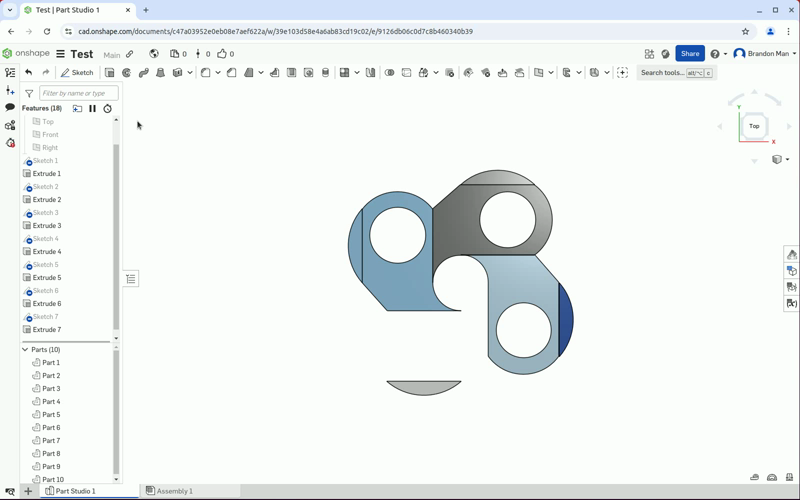
key(shift+h)
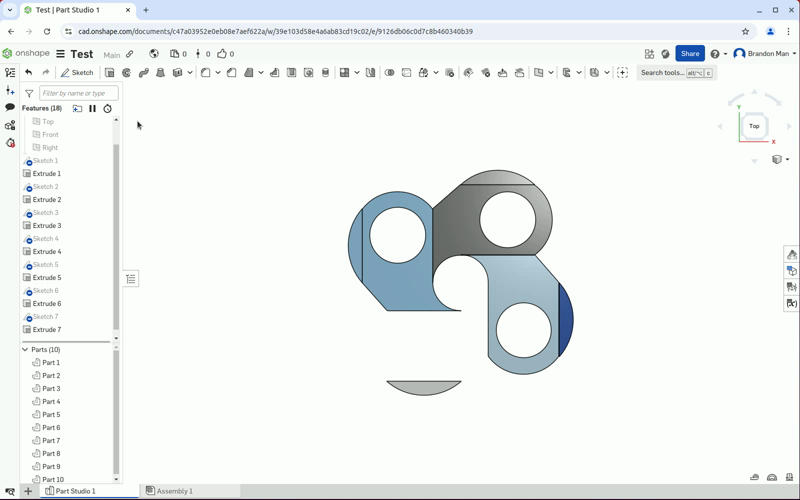
key(shift+h)
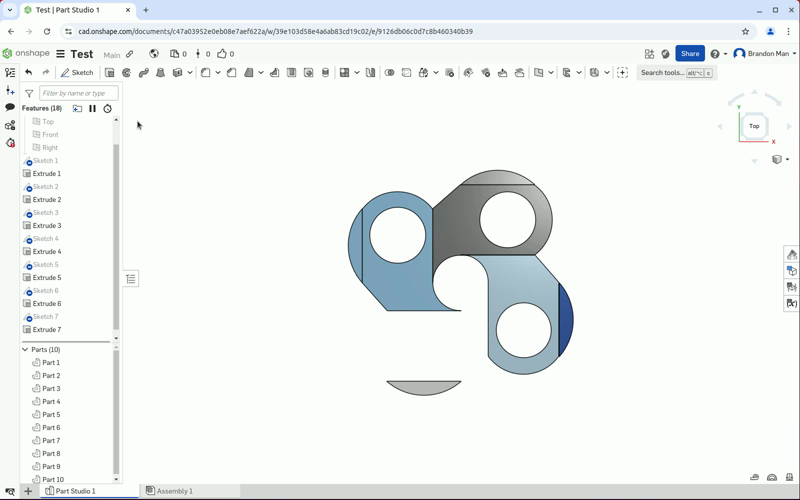
mouse_move(69, 163)
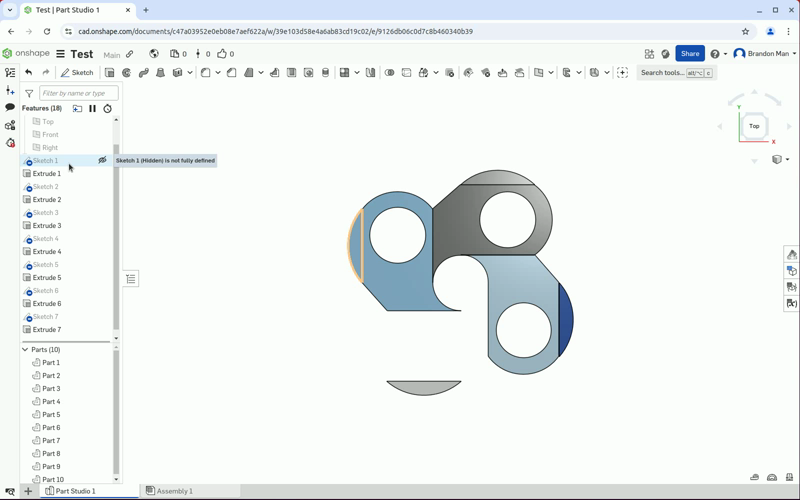
click(69, 163)
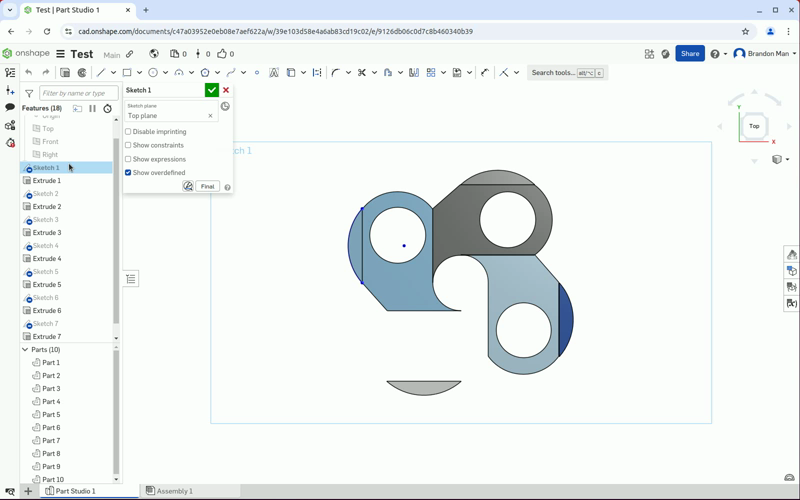
mouse_move(229, 92)
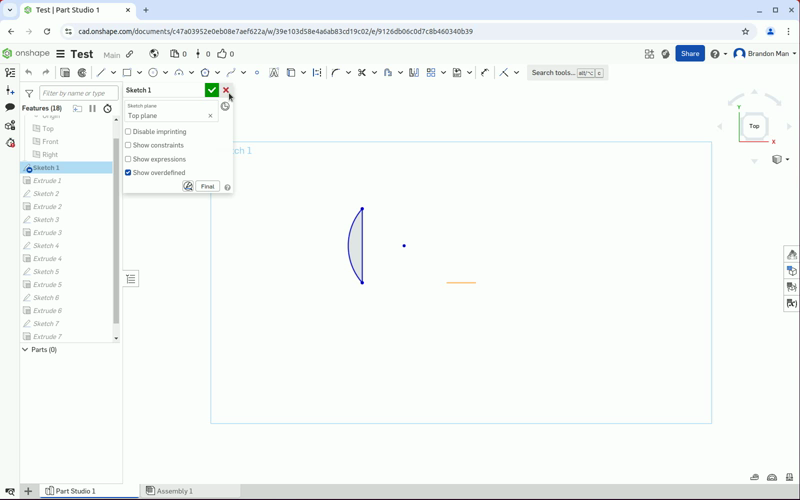
click(229, 92)
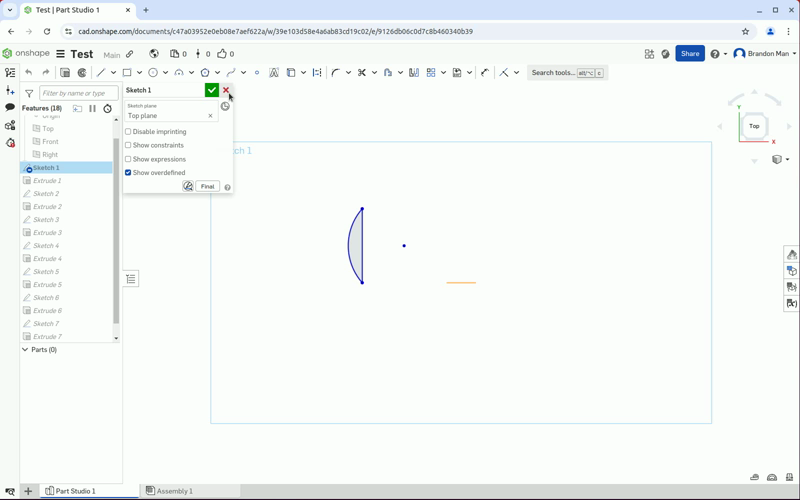
key(shift+s)
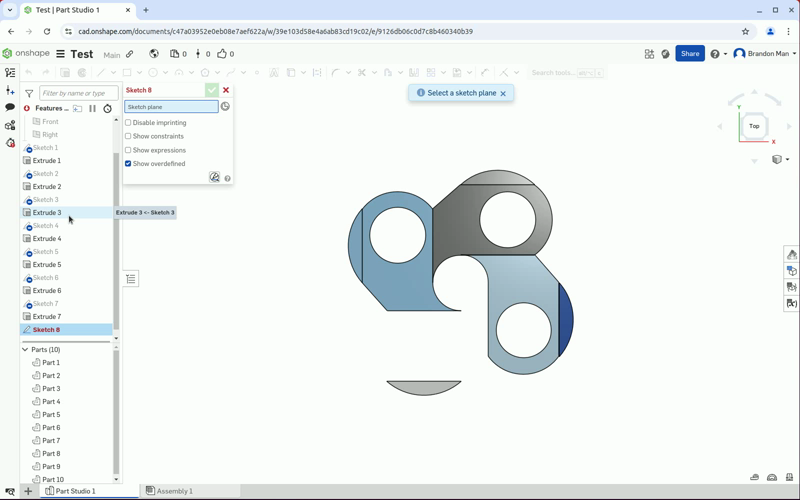
scroll(3)
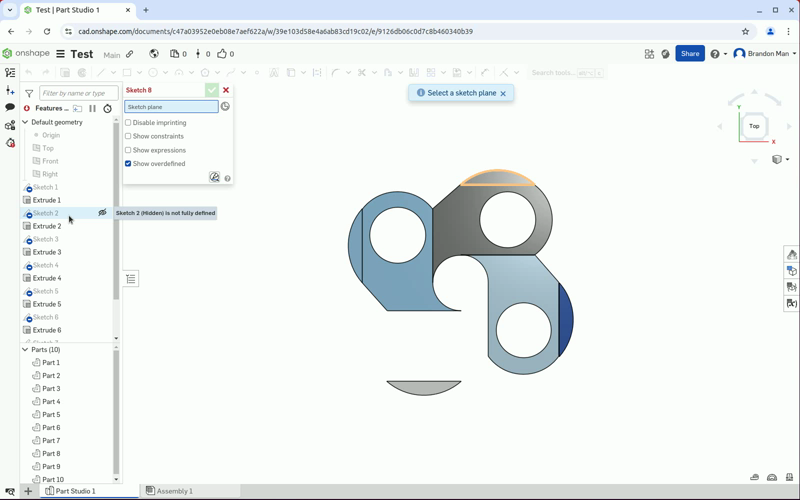
mouse_move(69, 150)
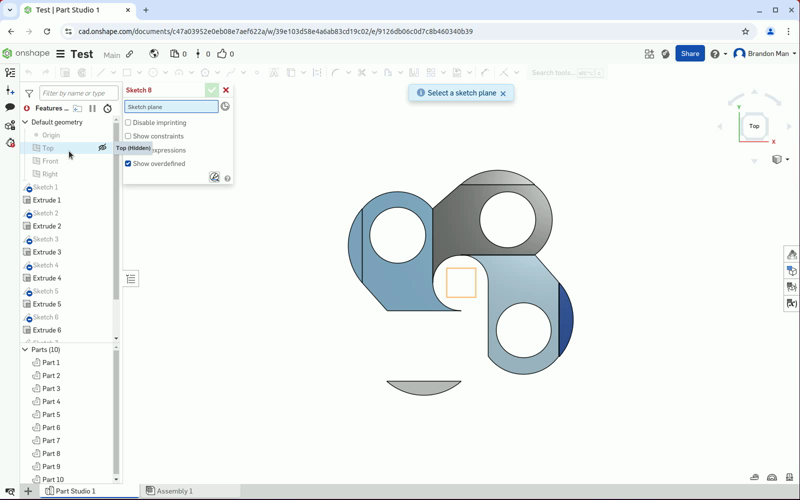
click(69, 150)
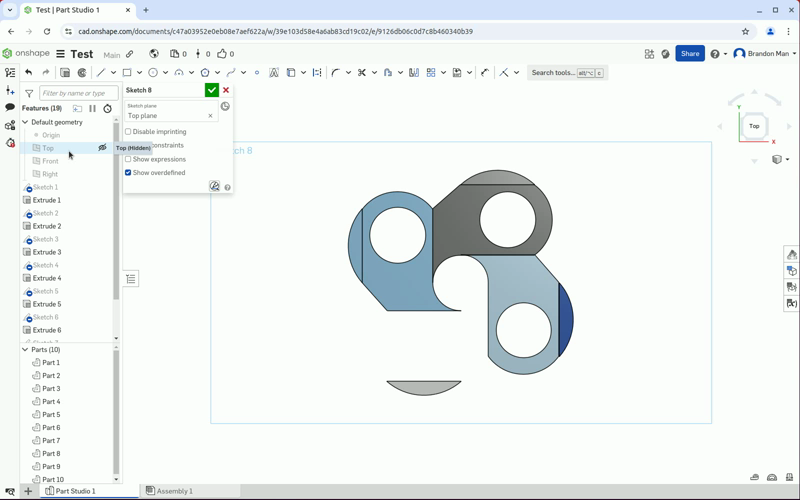
mouse_move(69, 352)
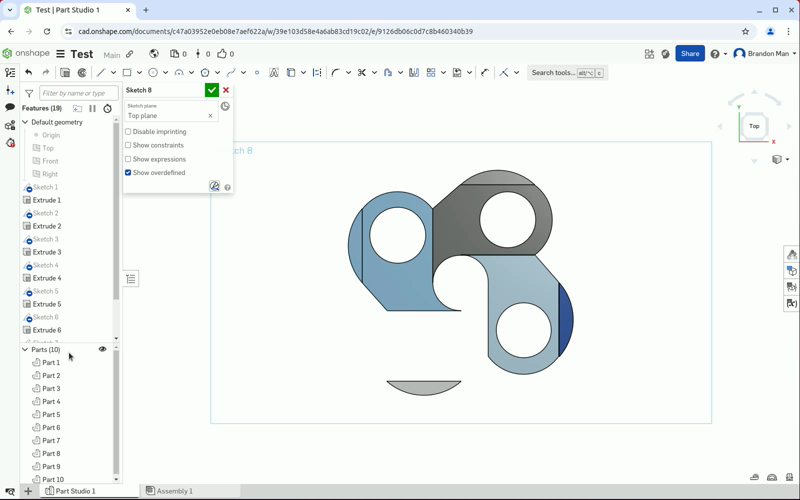
key(y)
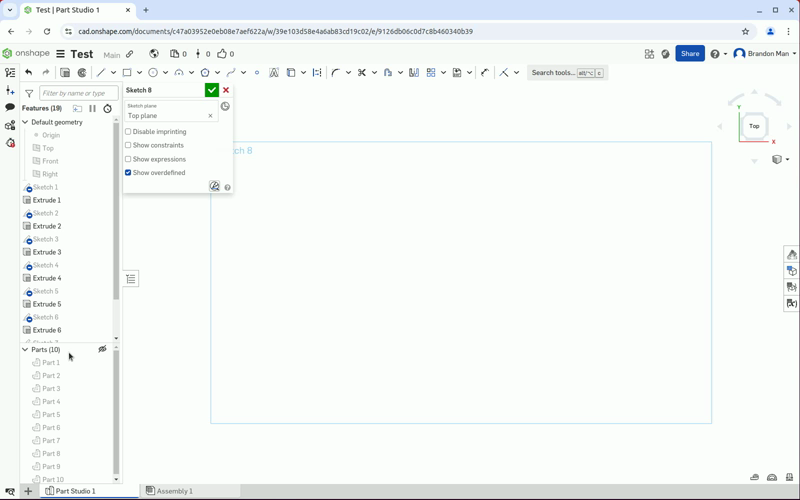
key(l)
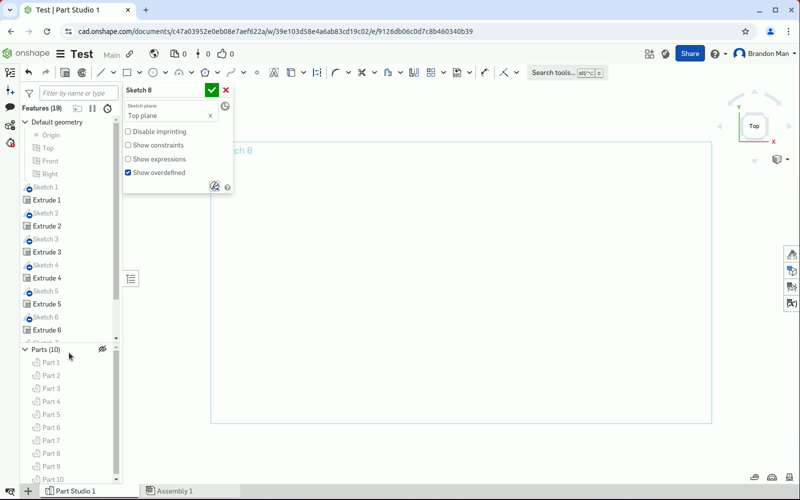
key_down(shift)
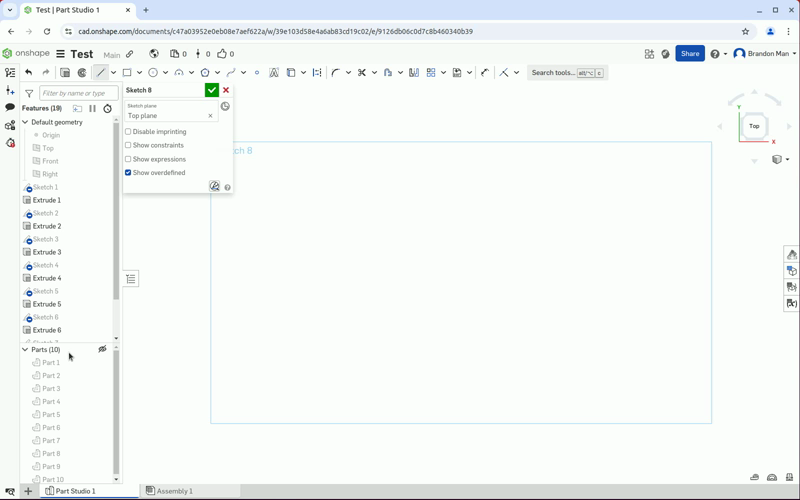
mouse_move(386, 381)
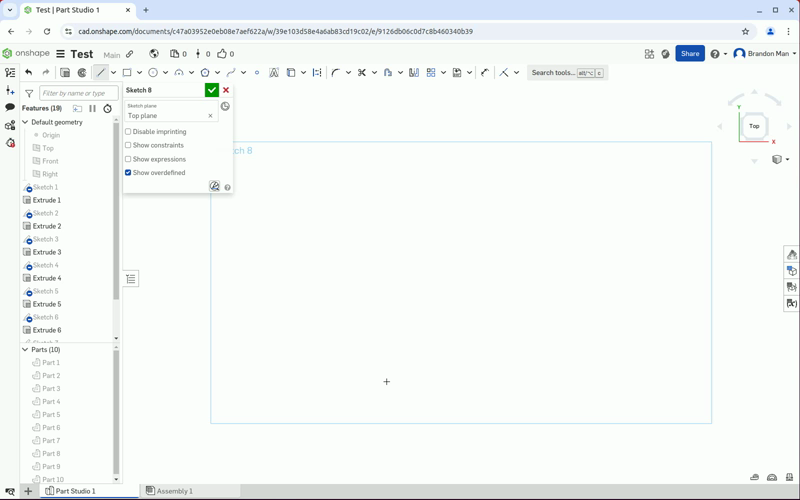
click(386, 381)
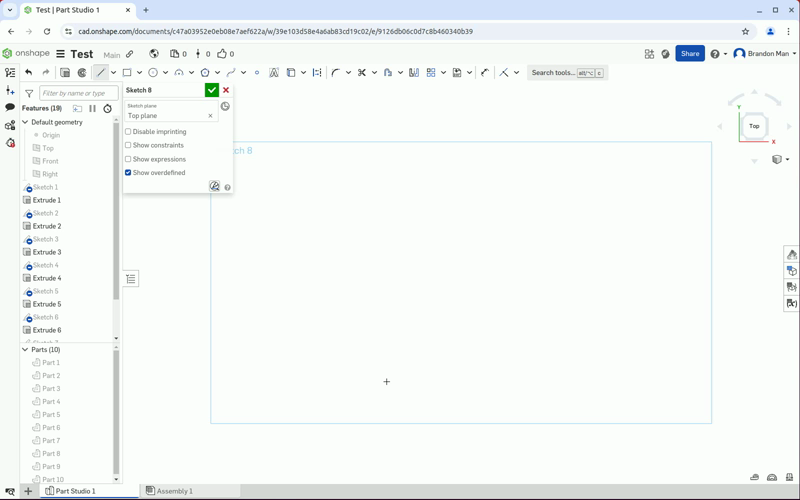
key_up(shift)
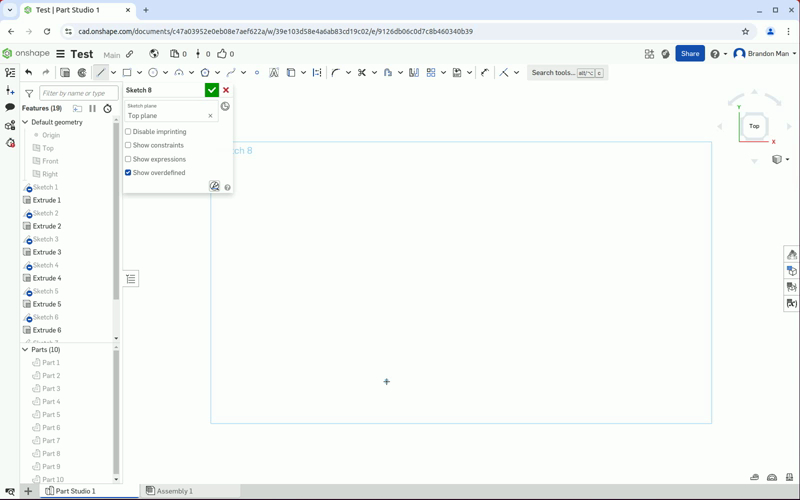
key_down(shift)
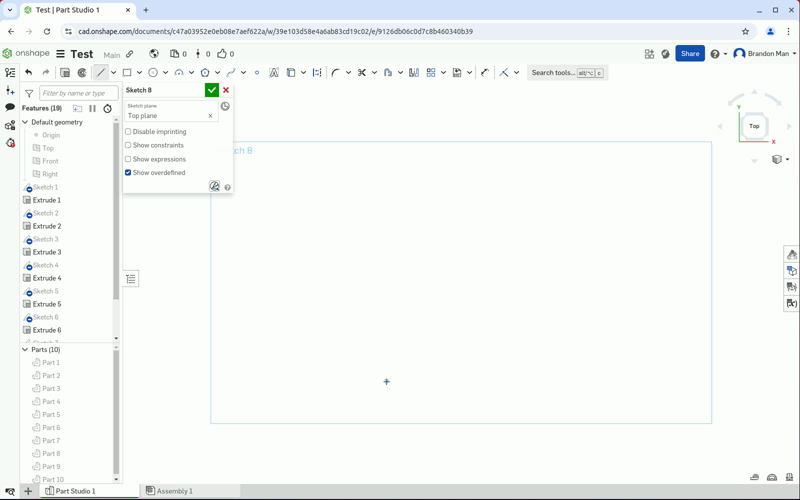
mouse_move(461, 381)
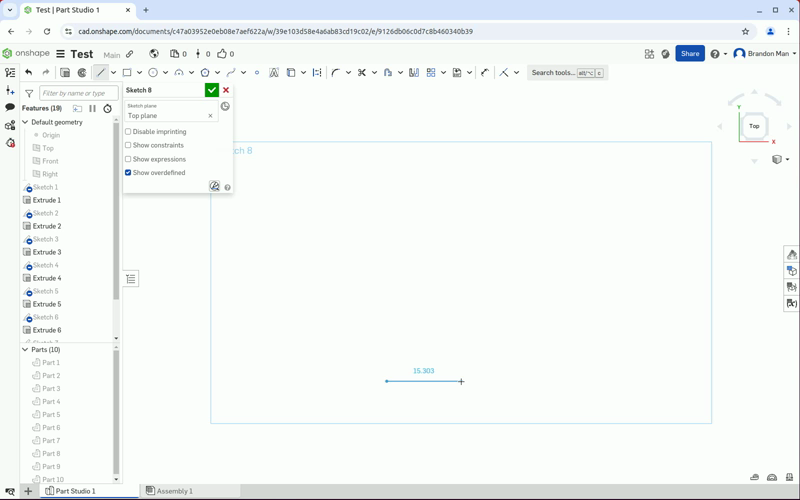
click(461, 381)
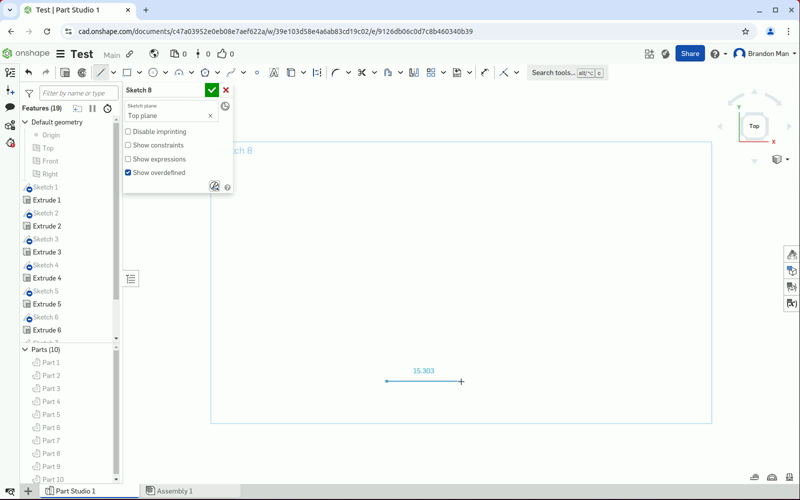
key_up(shift)
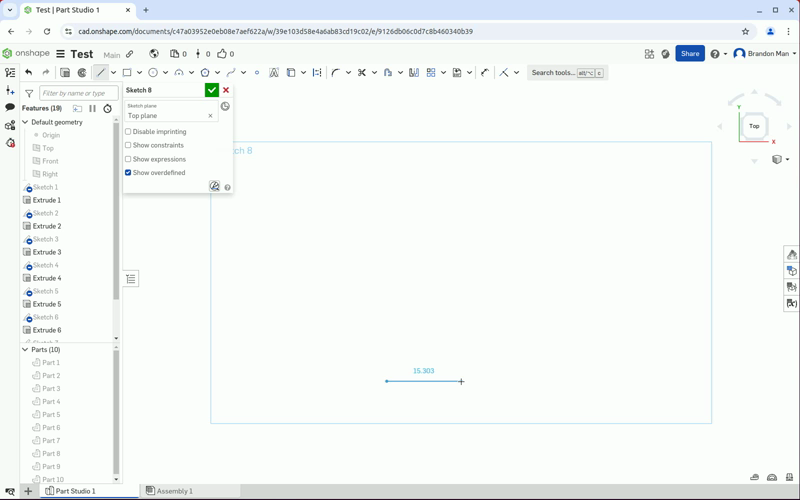
key_down(shift)
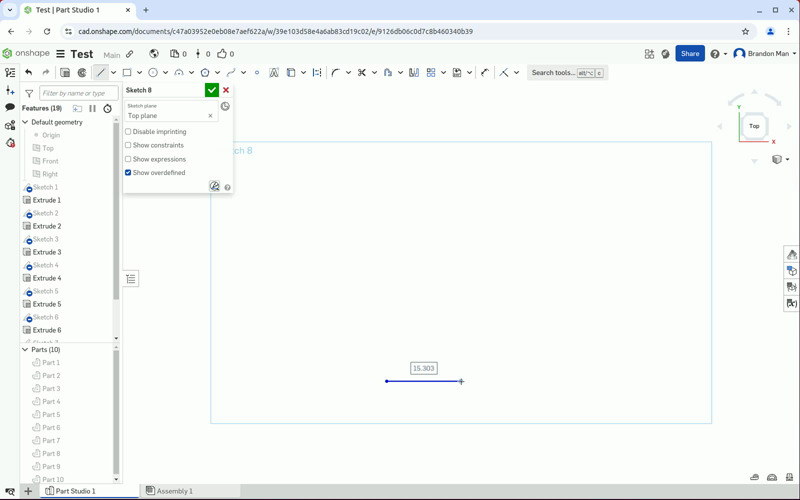
mouse_move(491, 381)
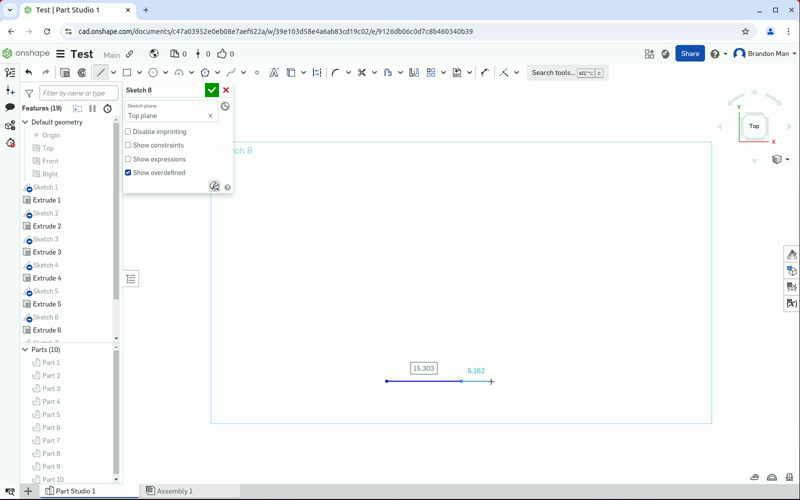
mouse_move(489, 356)
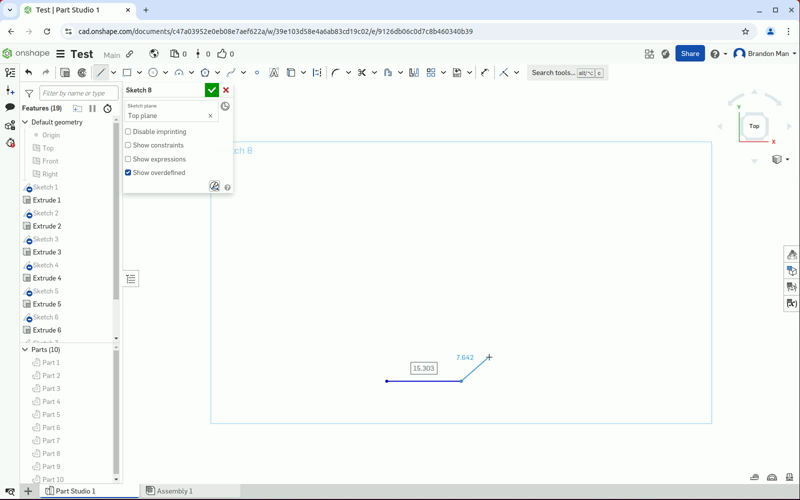
click(489, 356)
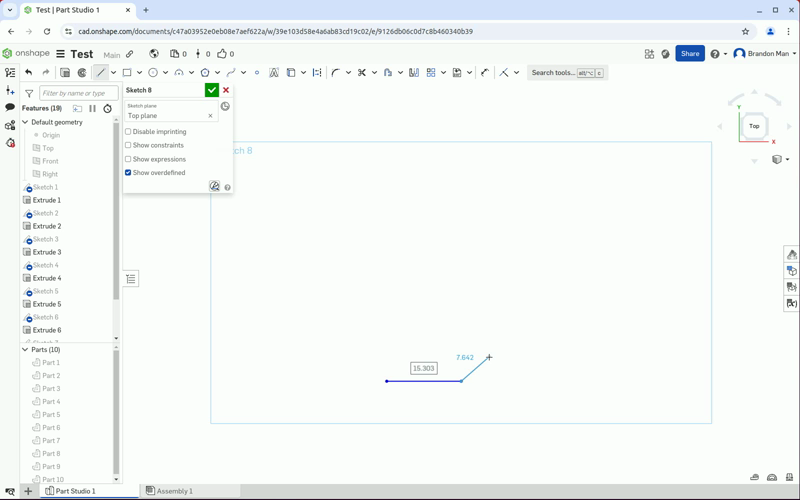
key_up(shift)
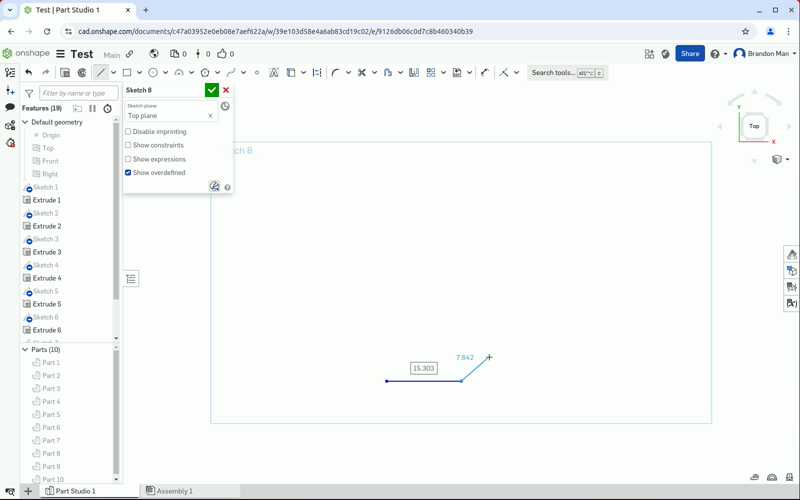
key_down(shift)
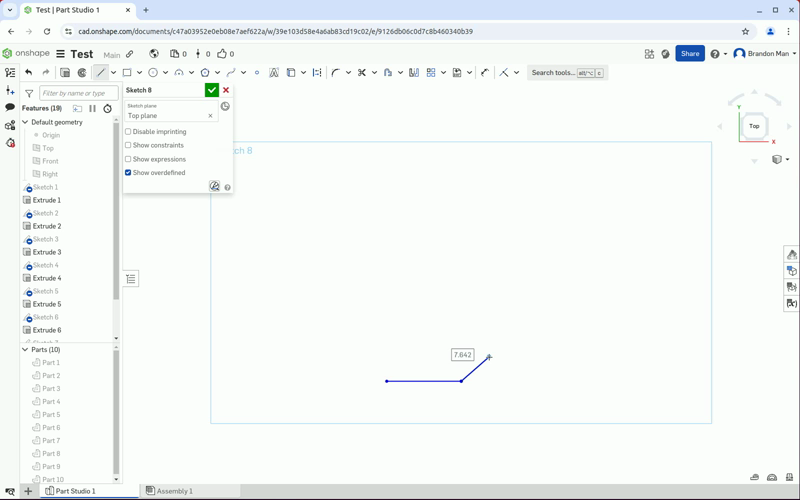
mouse_move(489, 282)
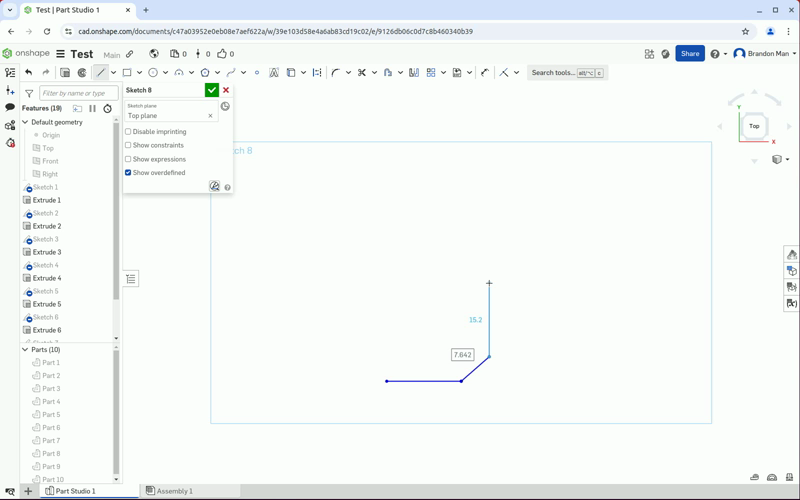
click(489, 282)
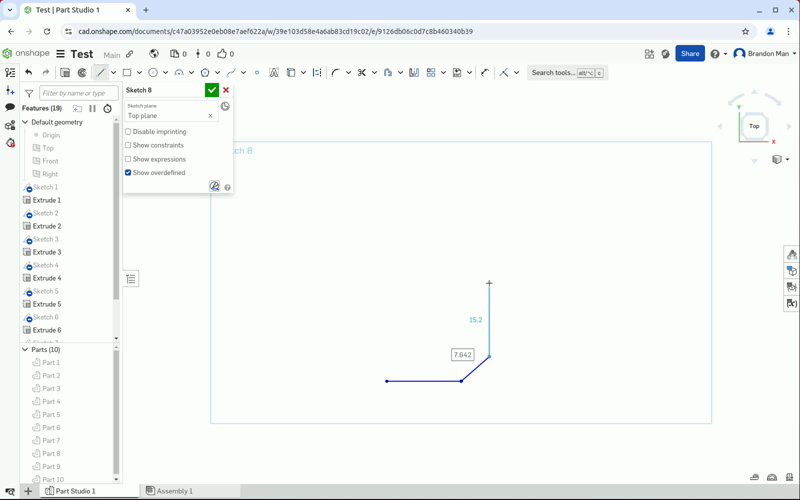
key_up(shift)
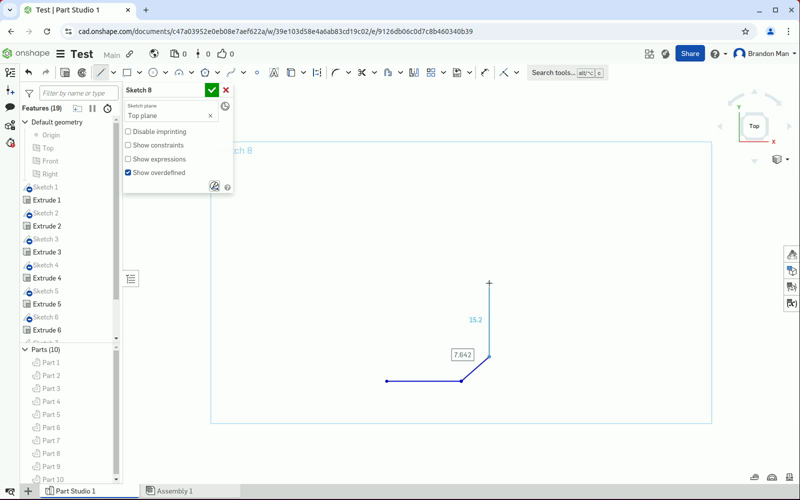
key(esc)
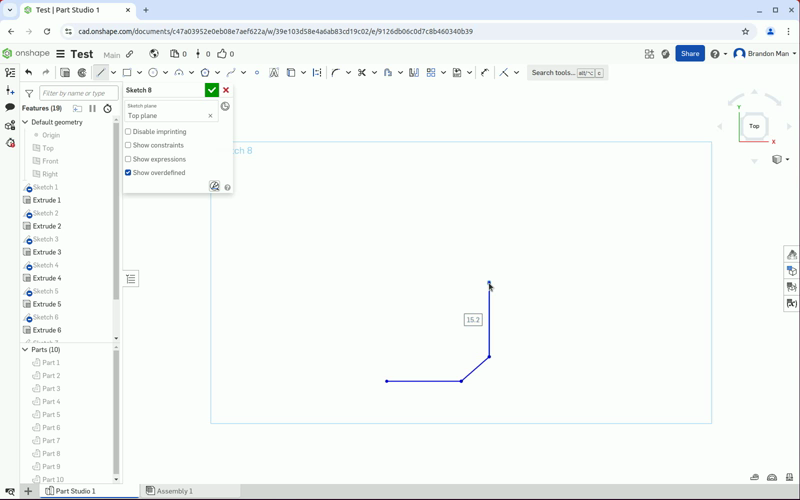
key(a)
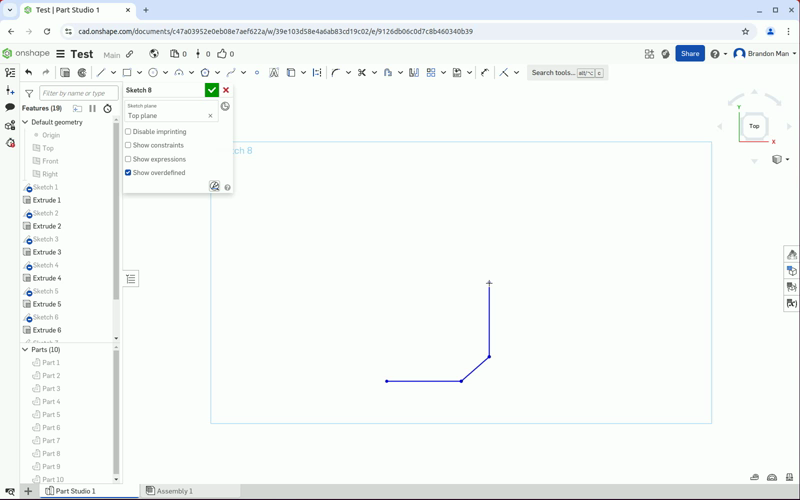
mouse_move(489, 282)
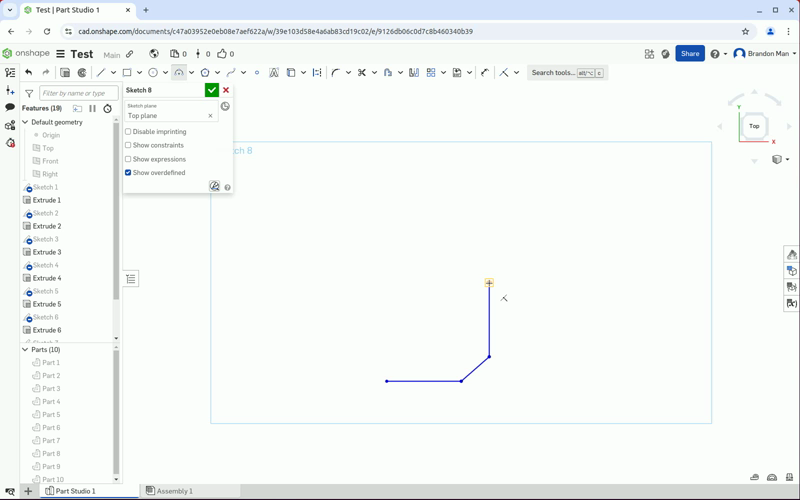
click(489, 282)
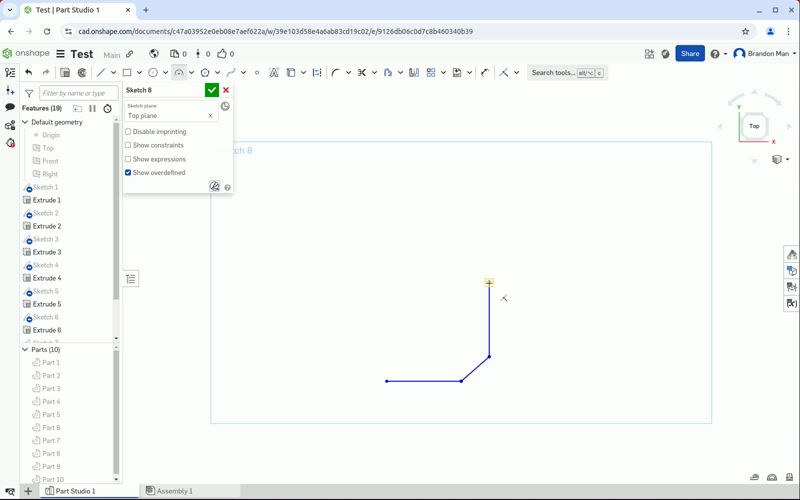
key_down(shift)
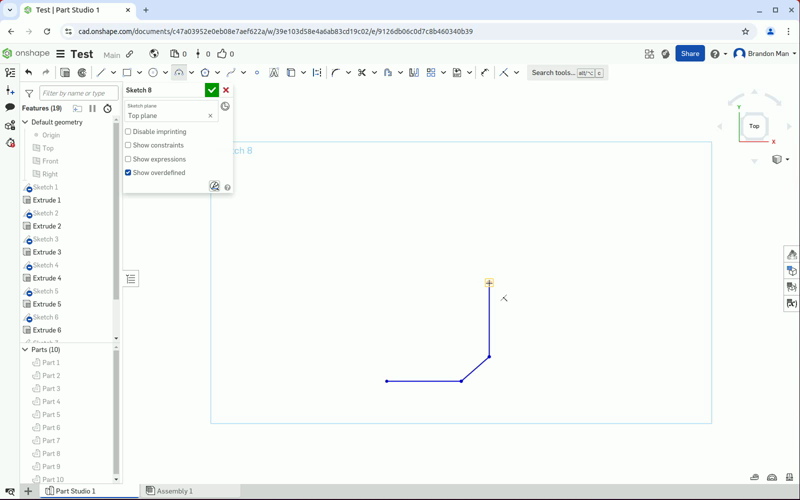
mouse_move(461, 310)
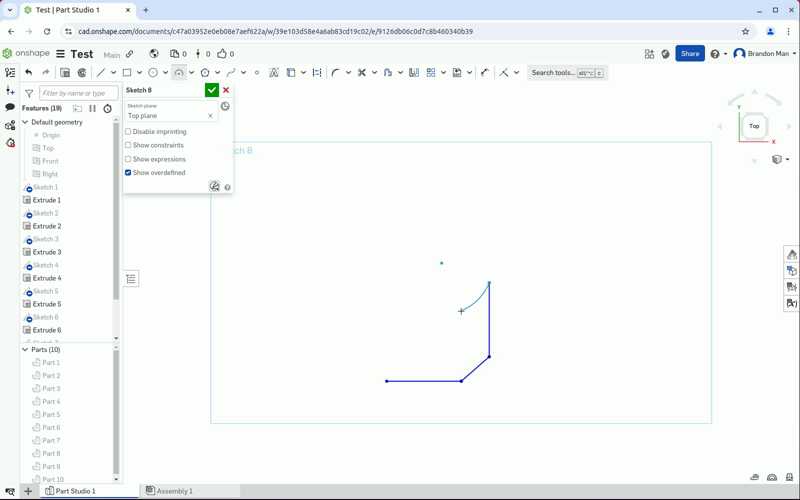
click(461, 310)
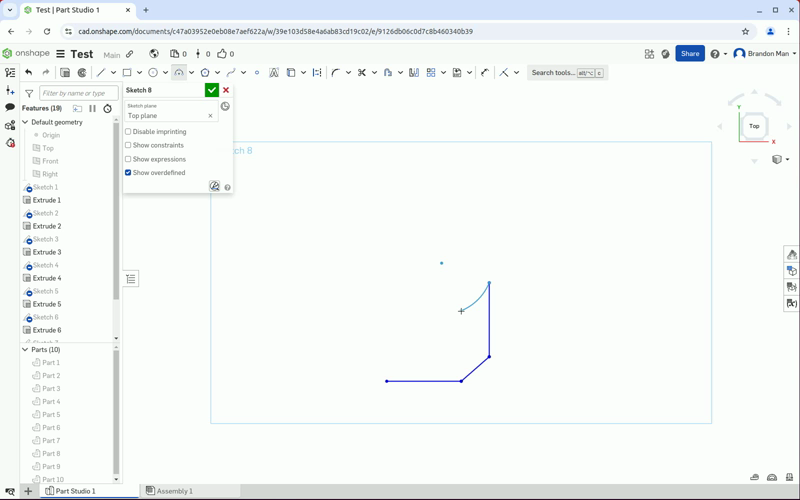
mouse_move(480, 302)
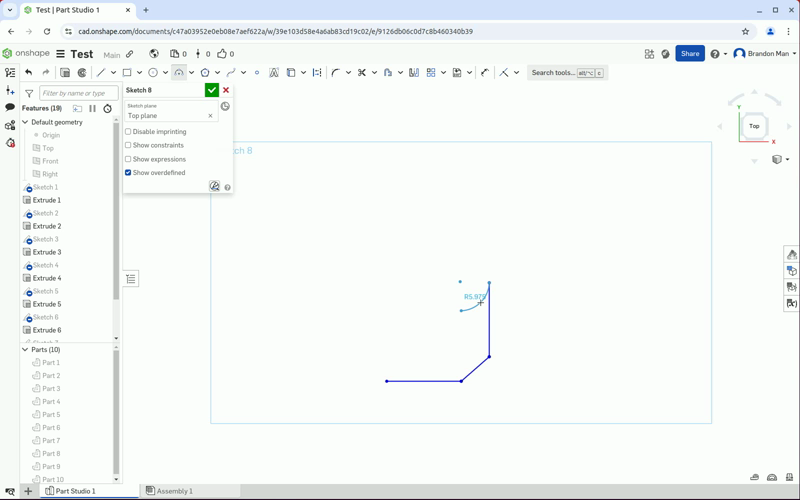
click(480, 302)
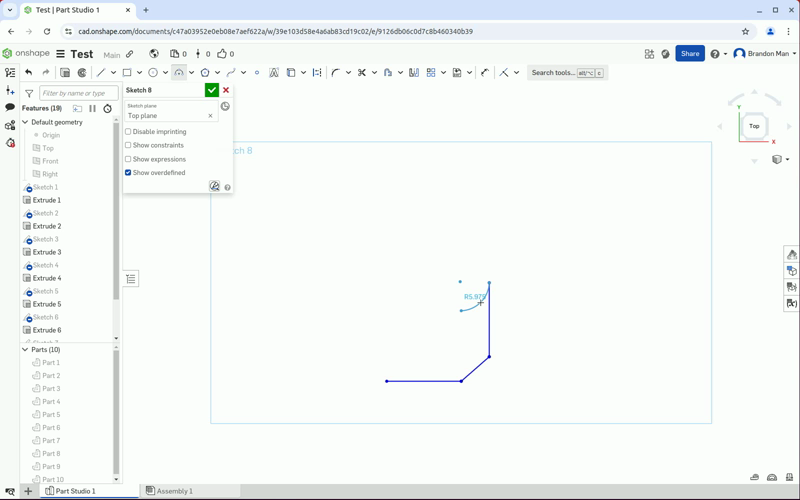
key_up(shift)
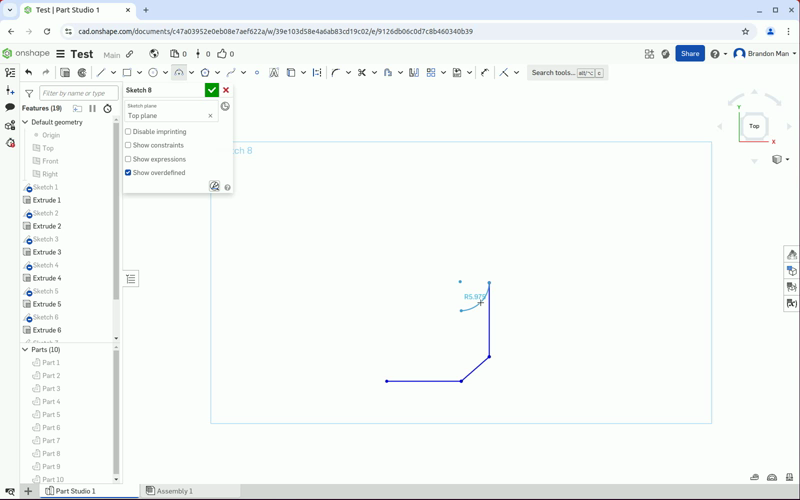
key(esc)
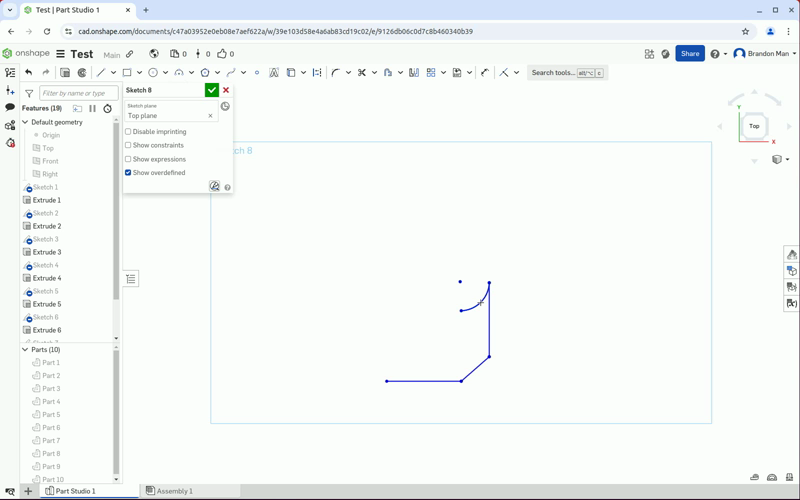
key(l)
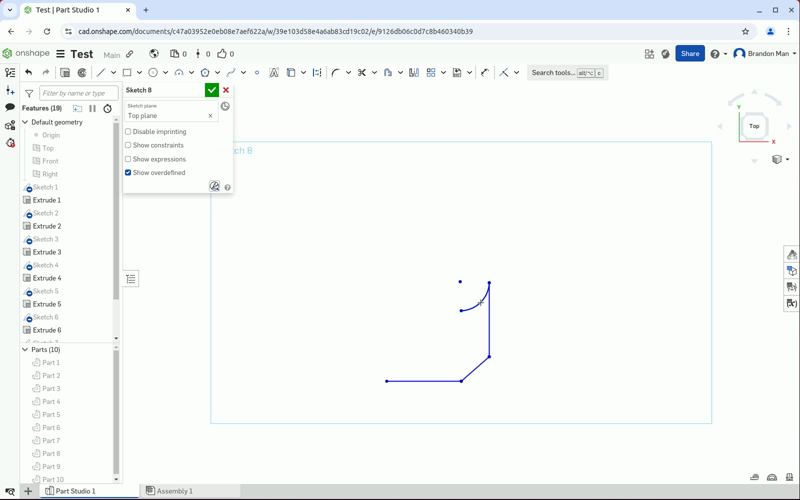
mouse_move(461, 310)
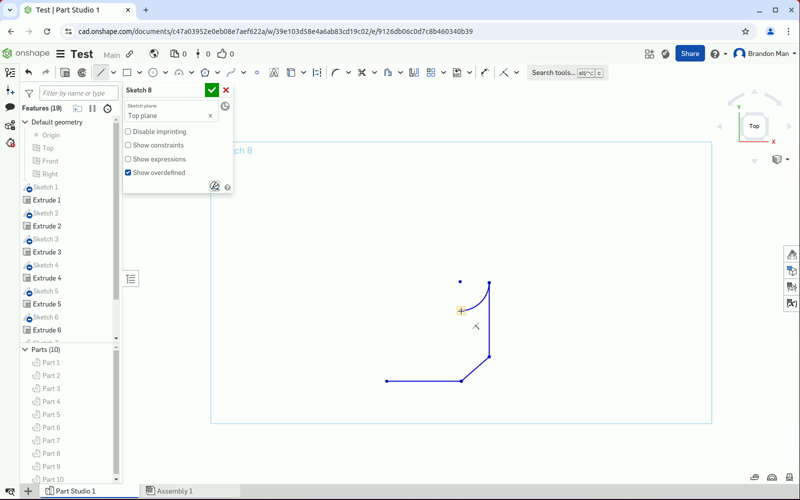
click(461, 310)
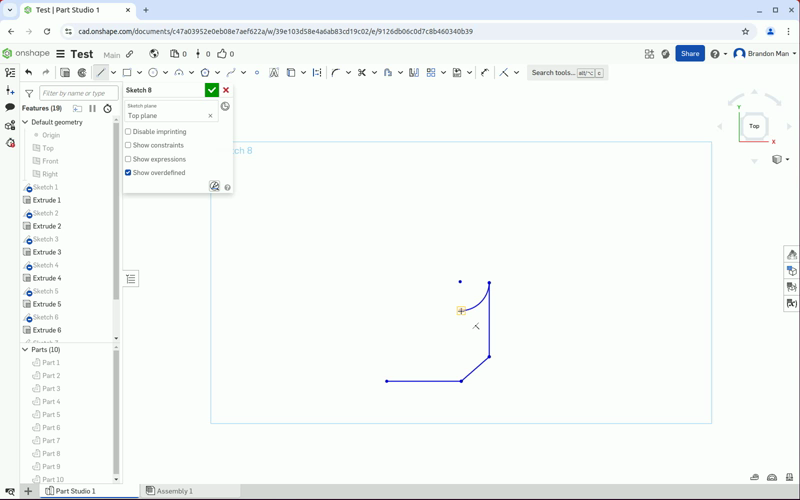
key_down(shift)
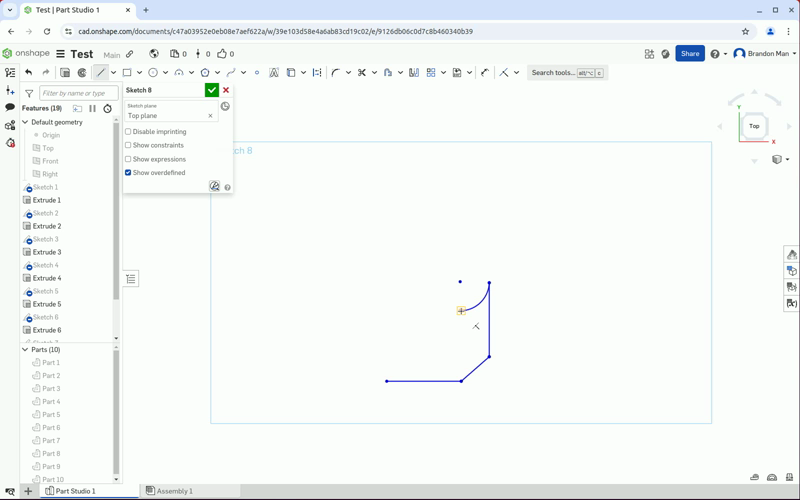
mouse_move(386, 310)
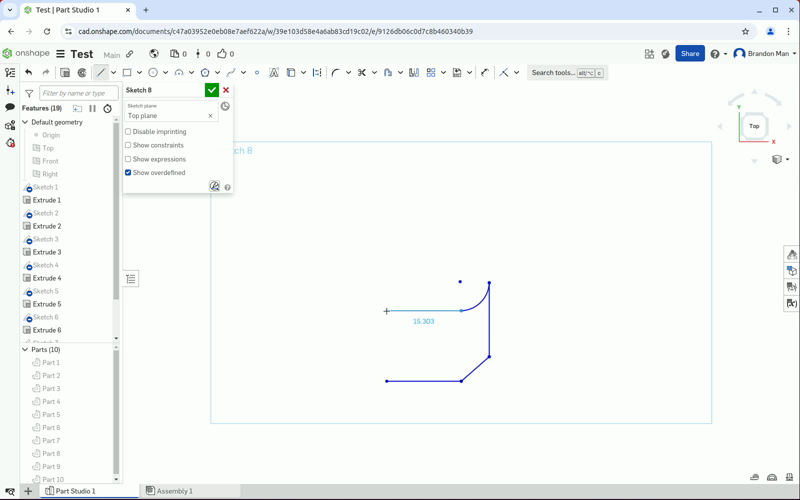
click(386, 310)
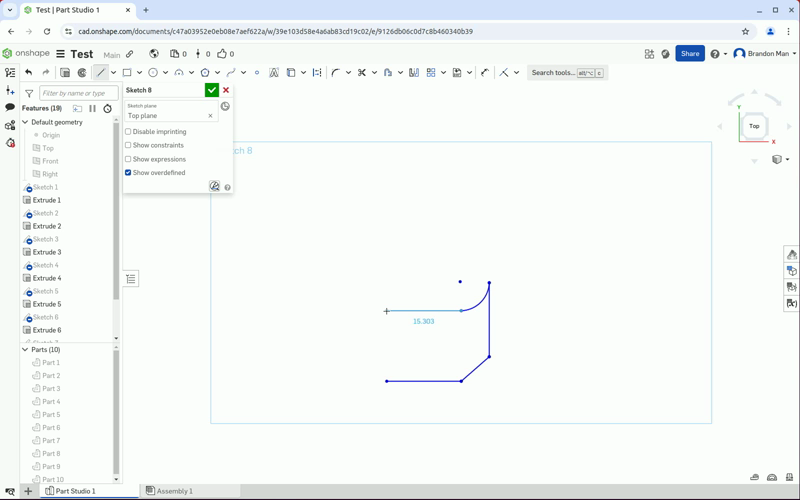
key_up(shift)
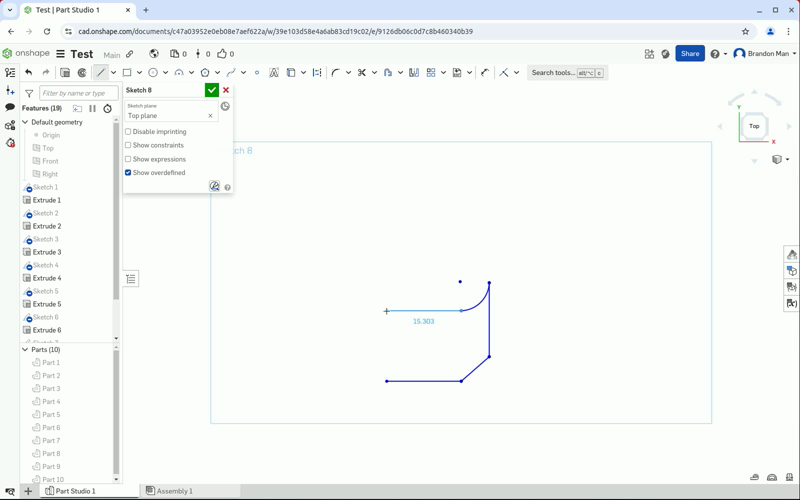
key(esc)
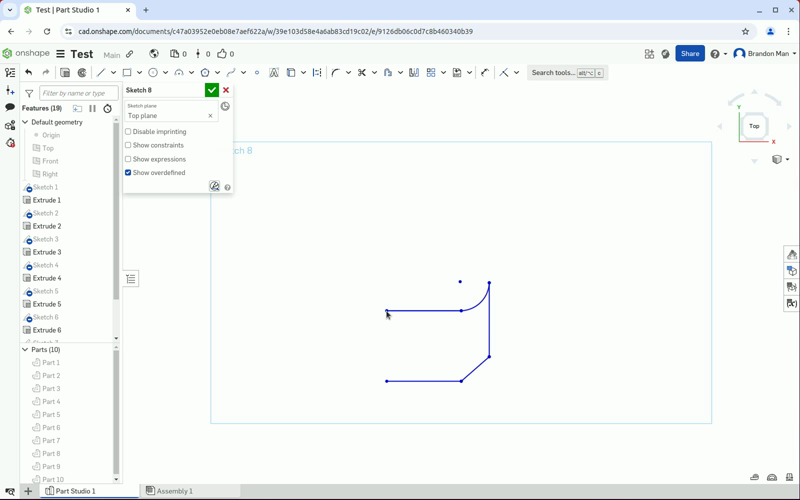
key(a)
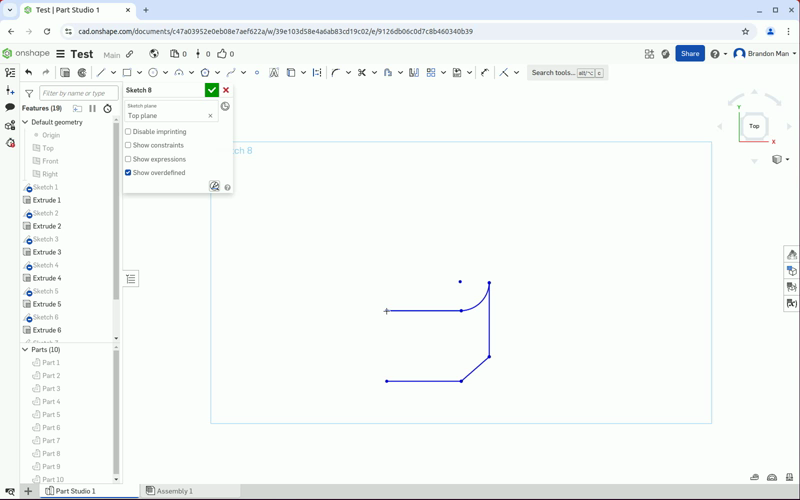
mouse_move(386, 310)
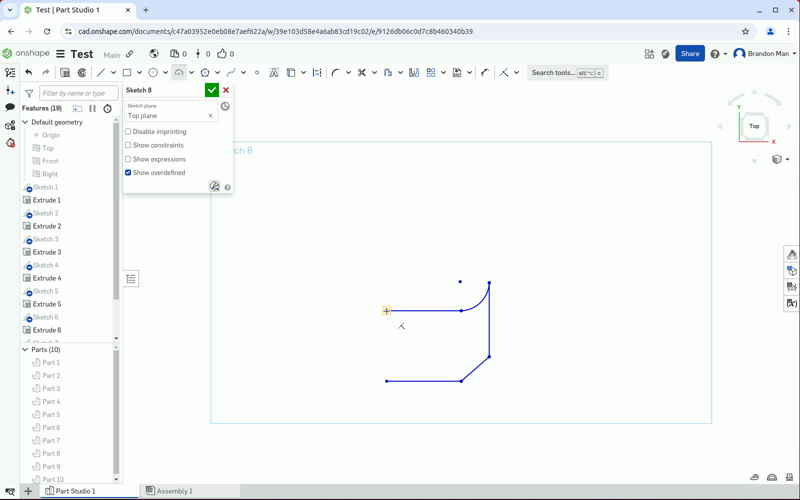
click(386, 310)
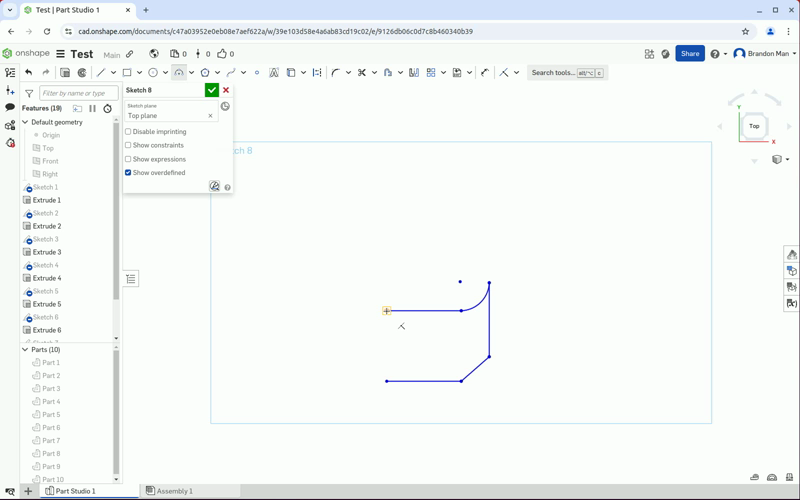
mouse_move(386, 381)
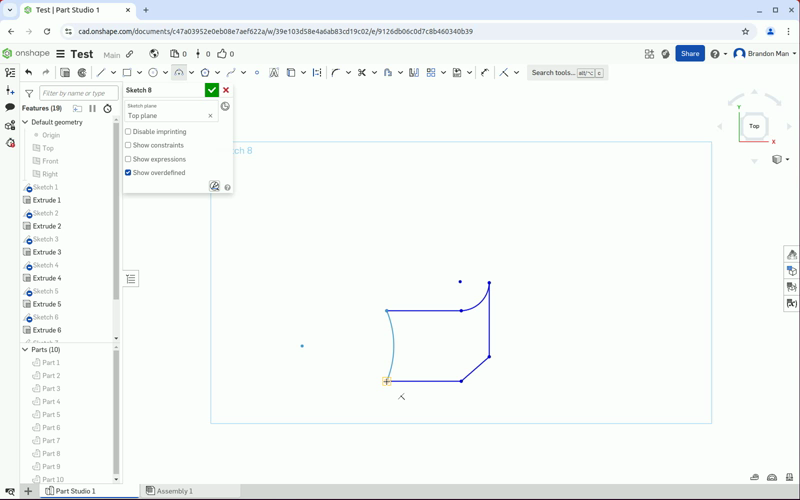
click(386, 381)
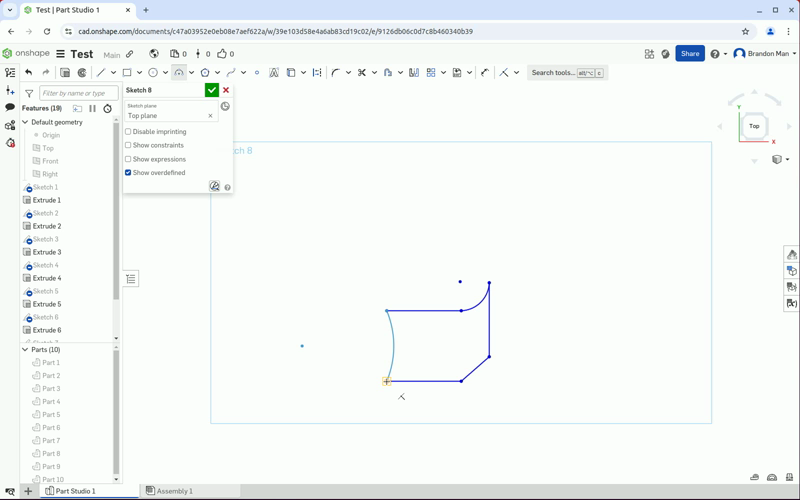
key_down(shift)
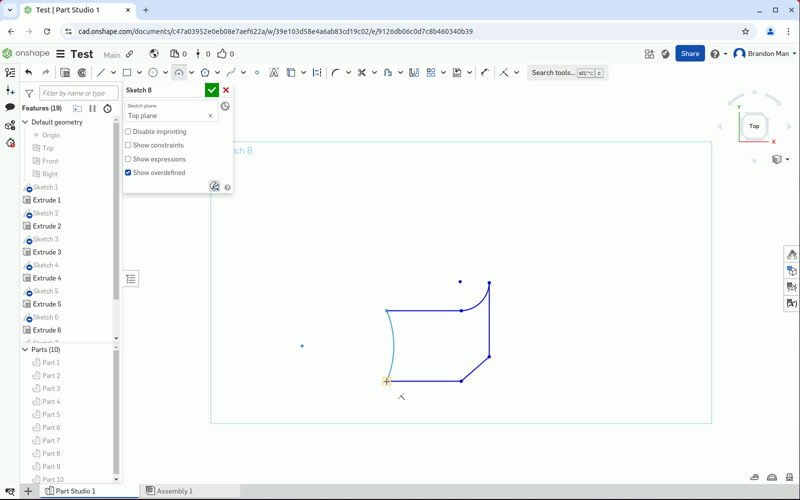
mouse_move(369, 345)
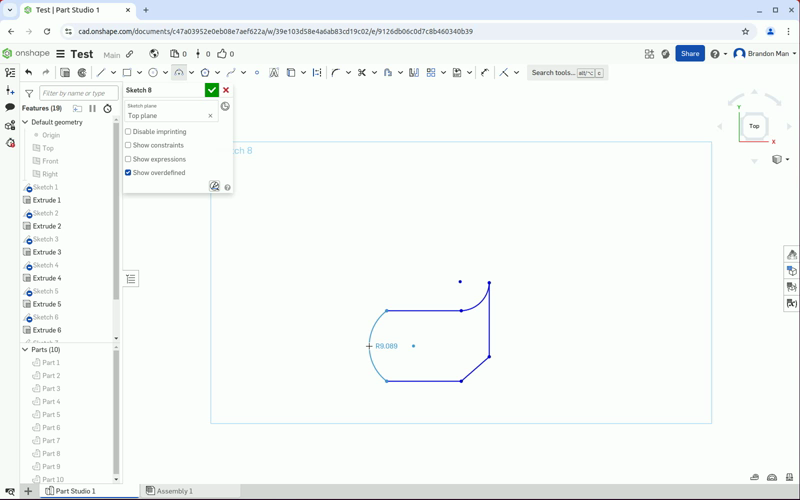
click(369, 345)
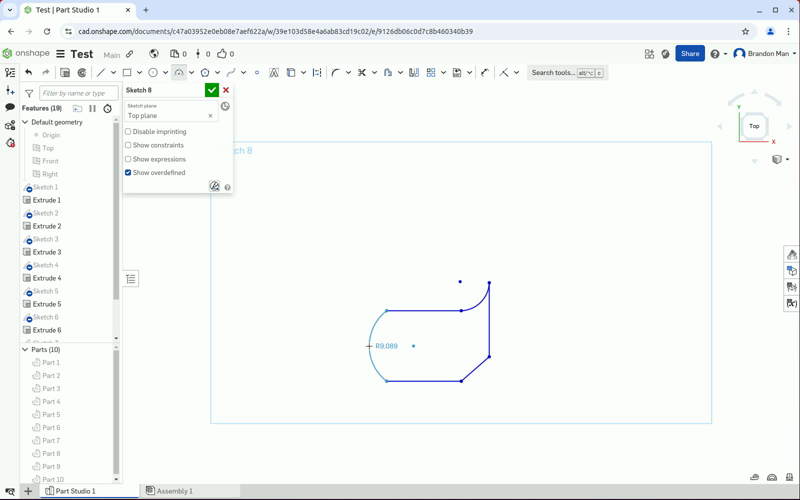
key_up(shift)
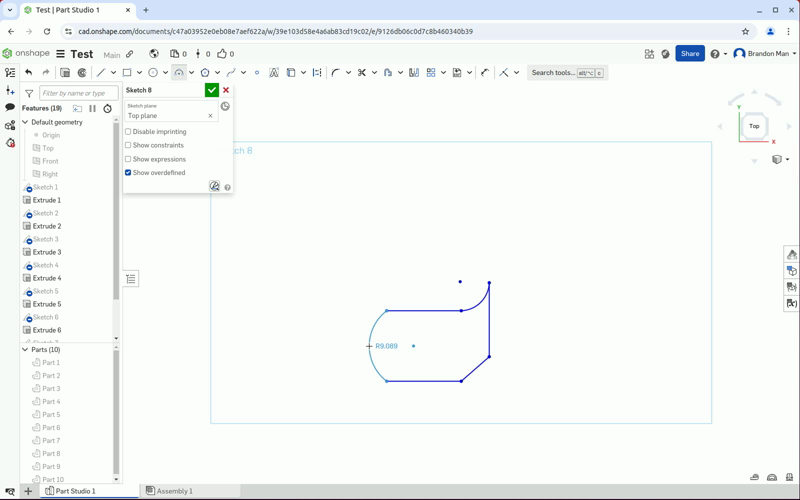
key(esc)
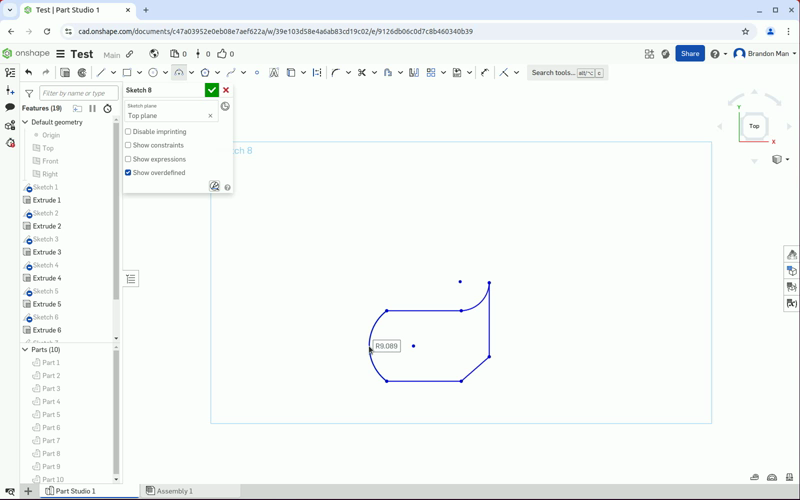
key(c)
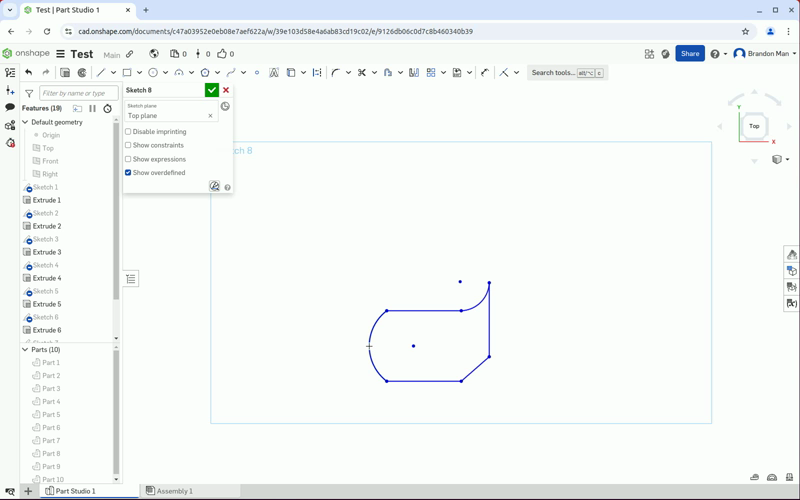
key_down(shift)
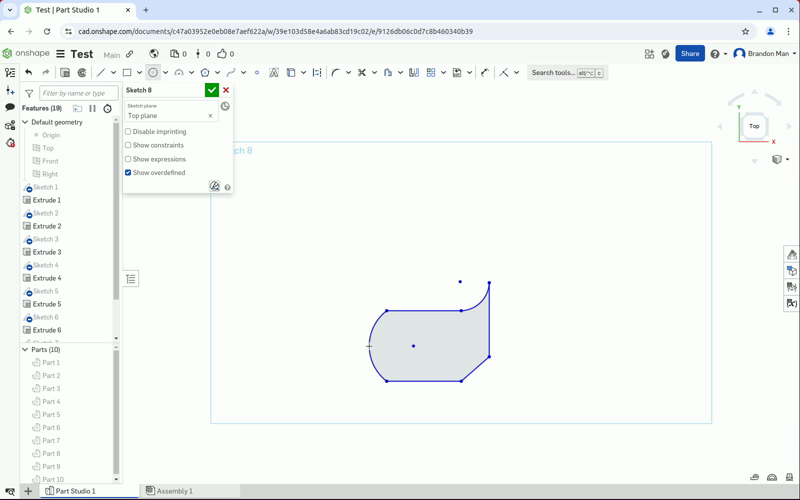
mouse_move(413, 345)
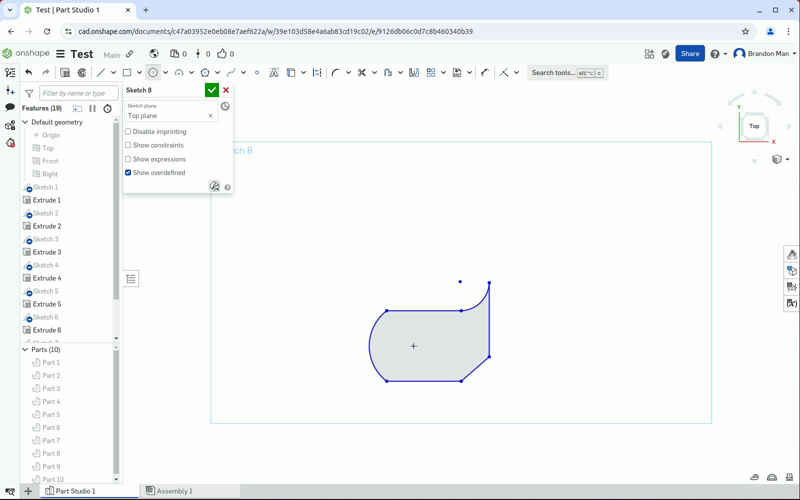
click(413, 345)
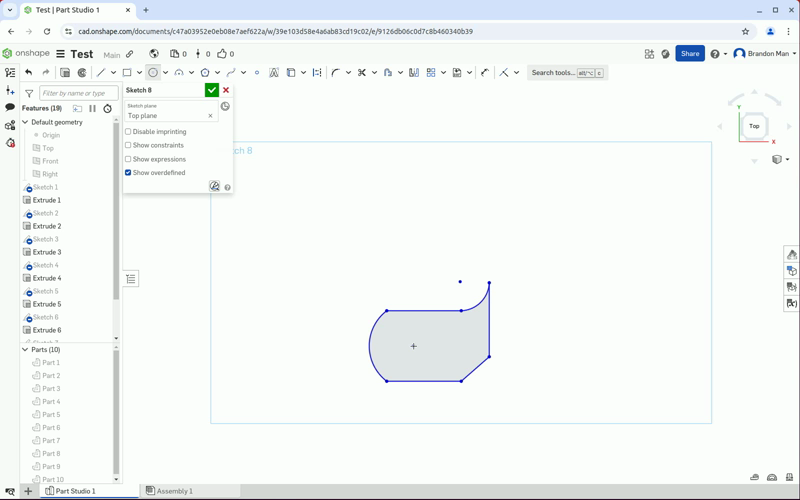
key_up(shift)
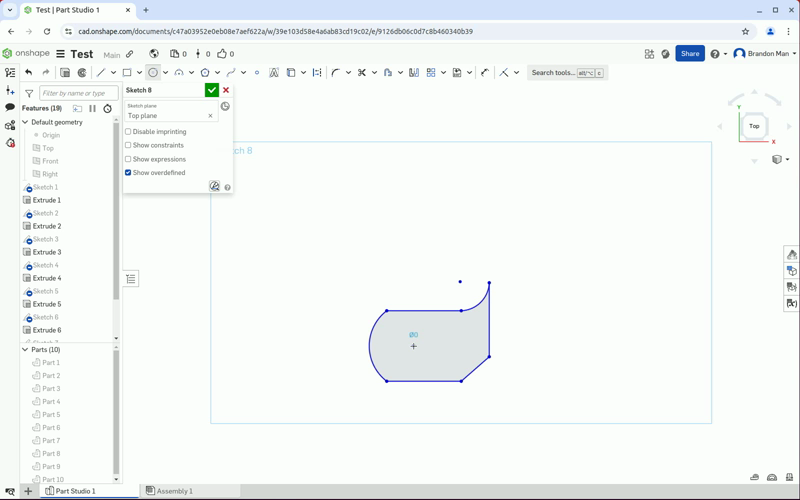
mouse_move(441, 345)
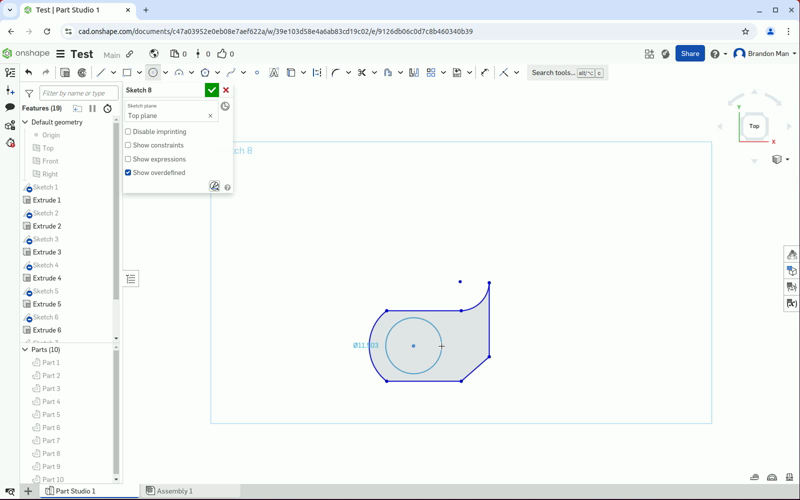
click(441, 345)
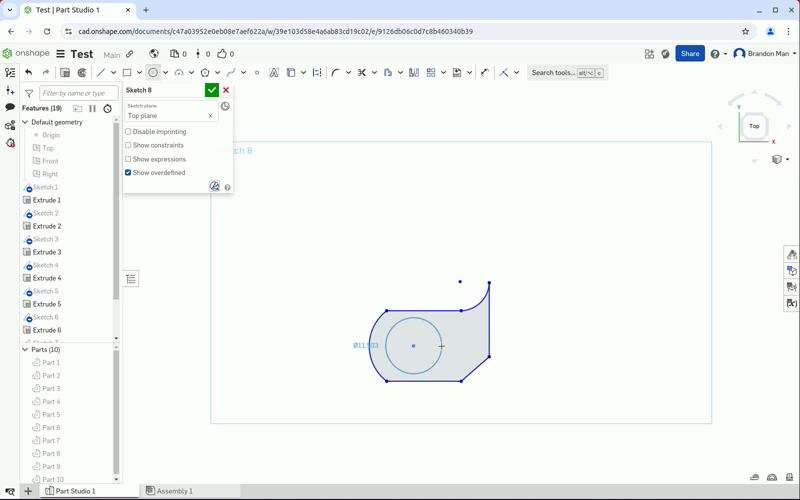
key(esc)
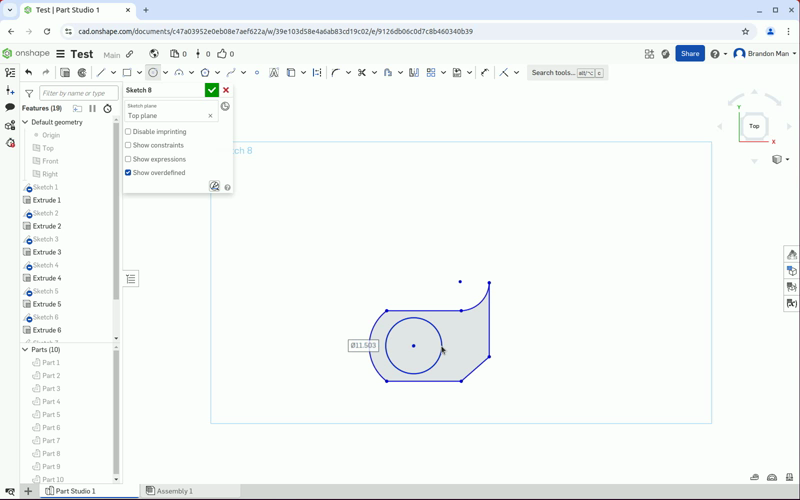
mouse_move(480, 338)
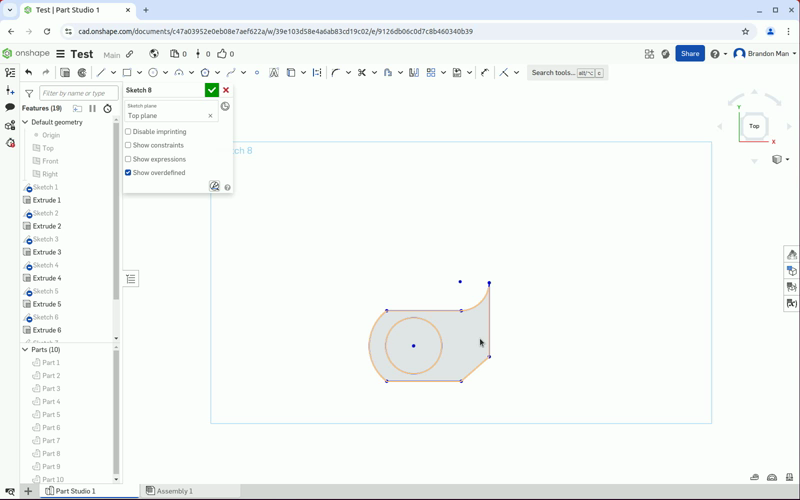
click(480, 338)
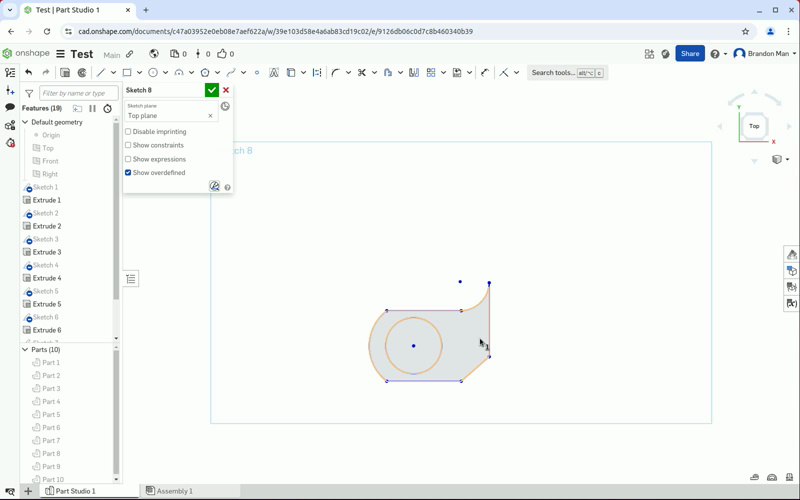
mouse_move(69, 352)
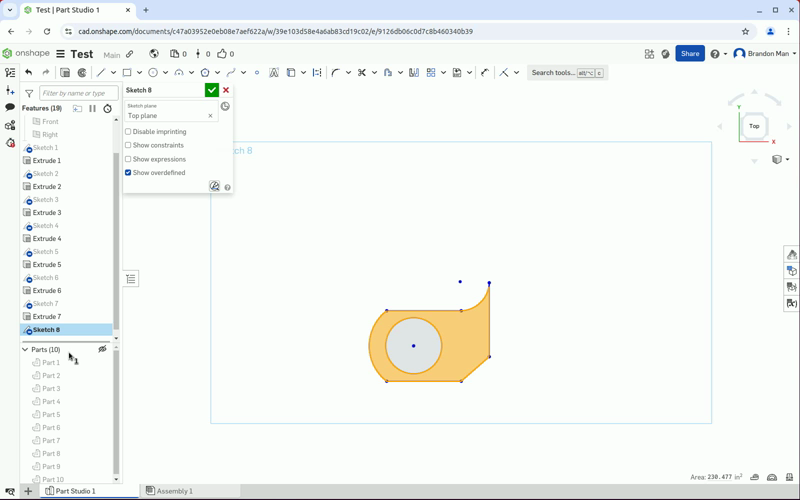
key(shift+y)
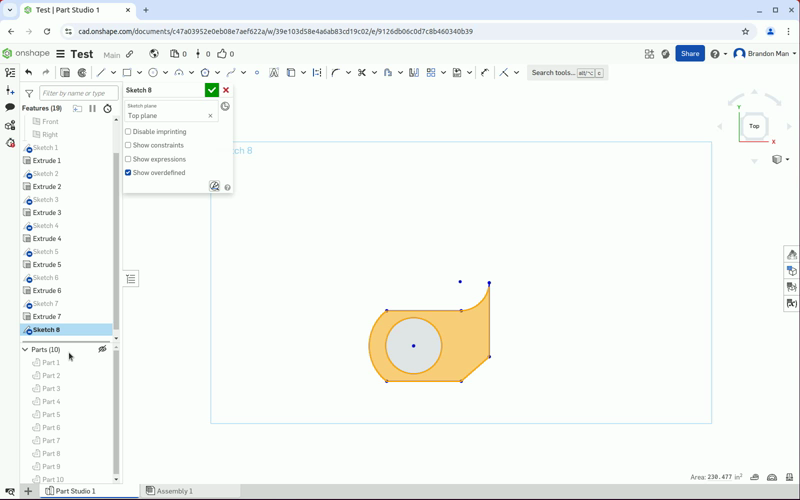
key(shift+e)
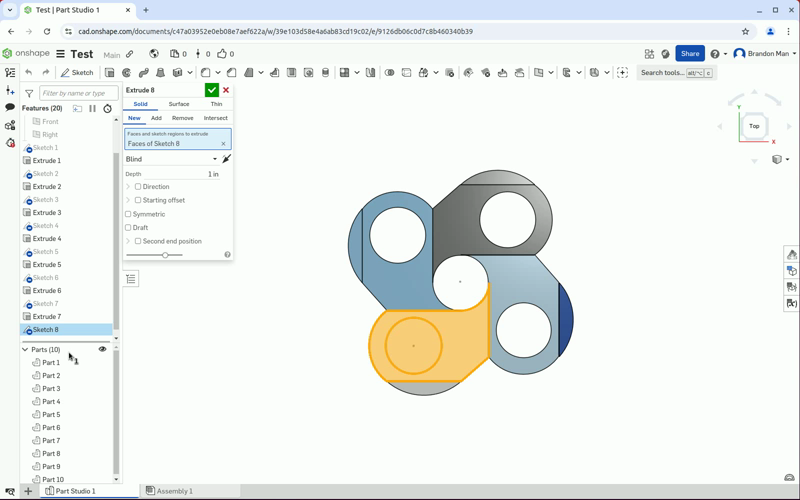
mouse_move(143, 106)
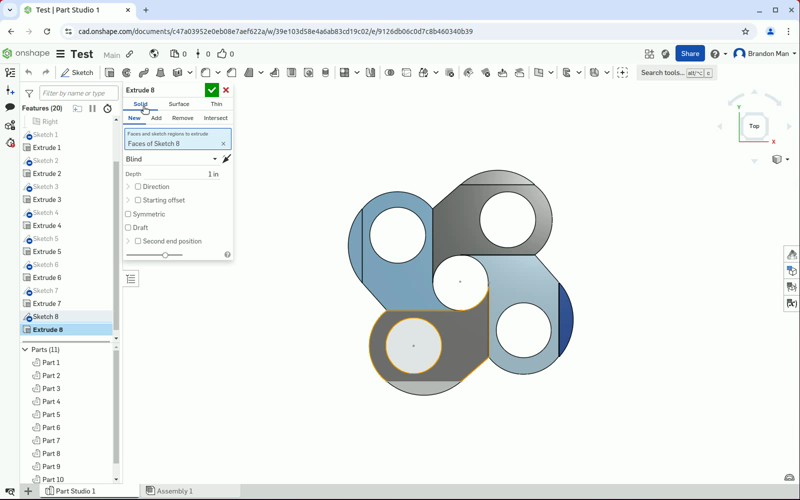
click(143, 106)
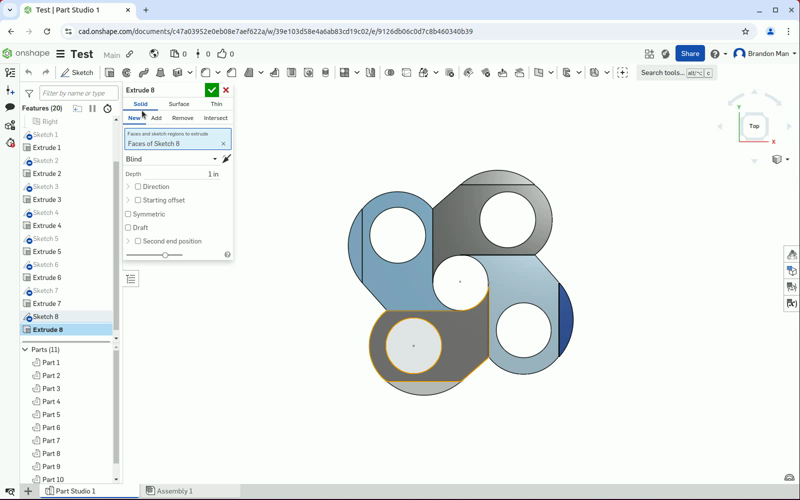
mouse_move(137, 120)
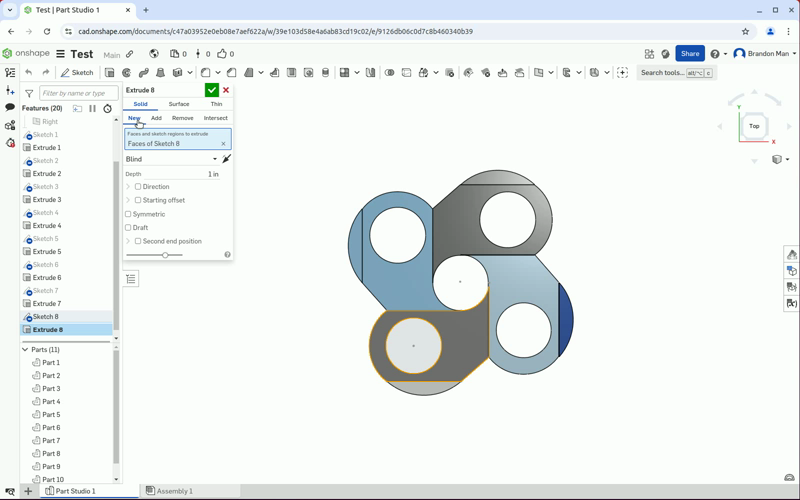
click(137, 120)
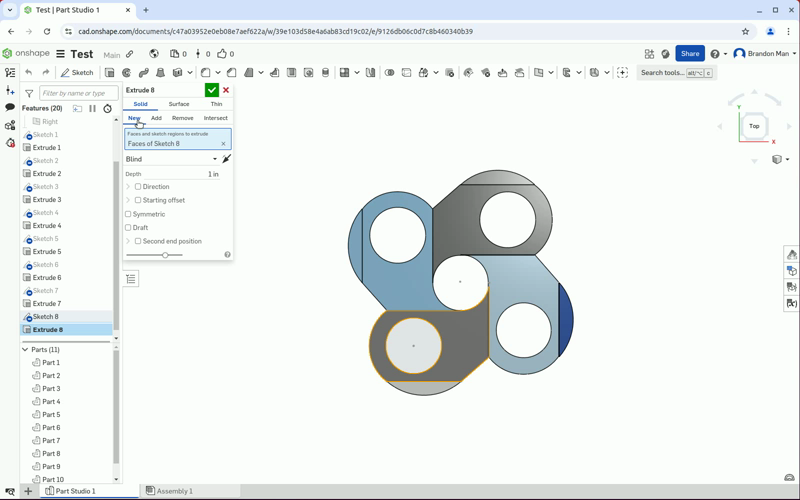
key(tab, 4)
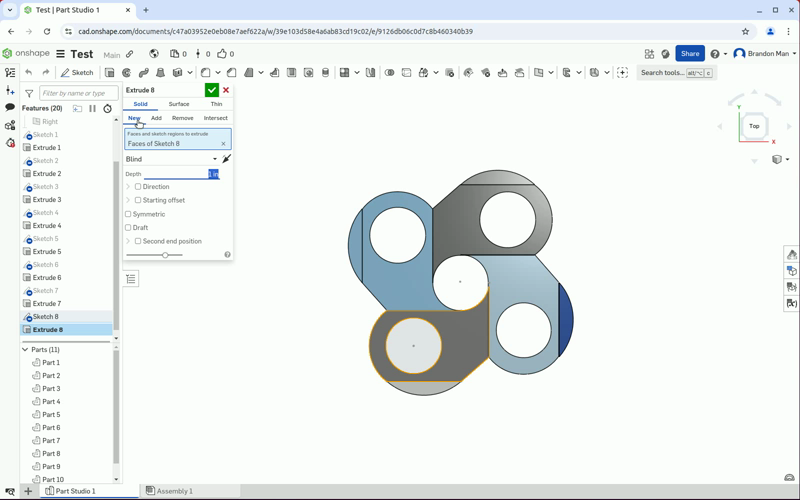
text(3.611)
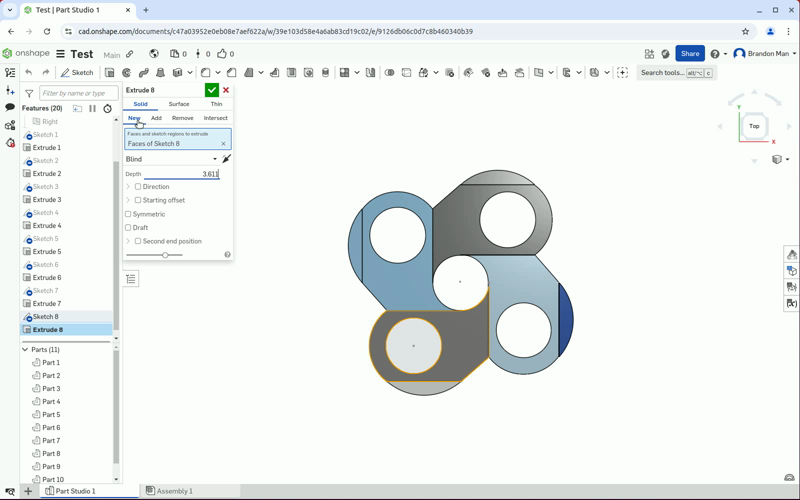
key(enter)
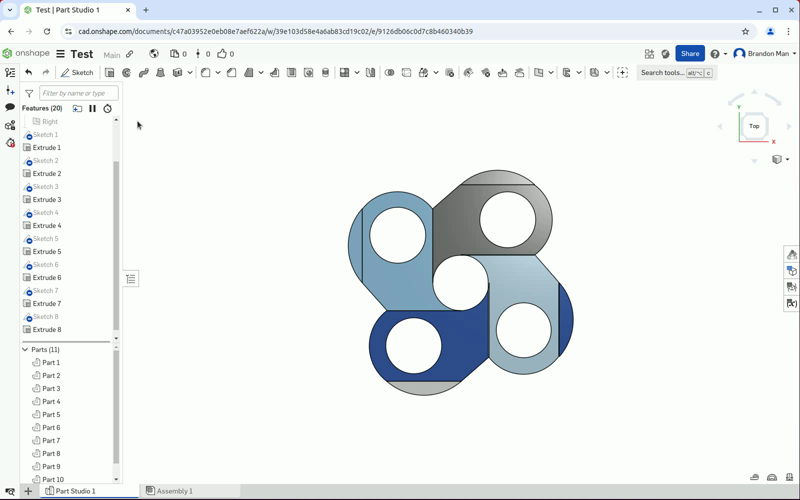
key(shift+h)
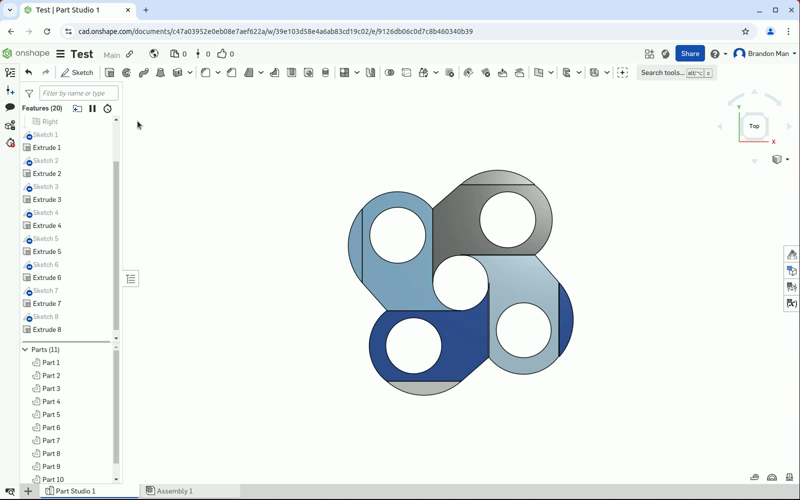
key(shift+h)
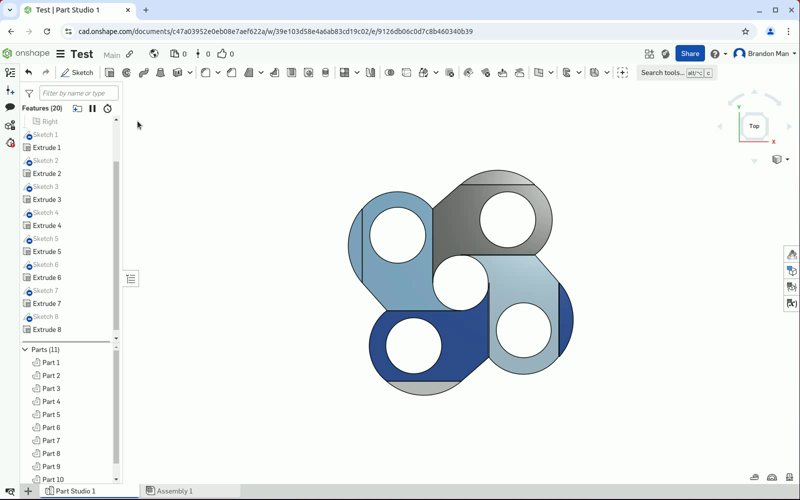
key(shift+7)
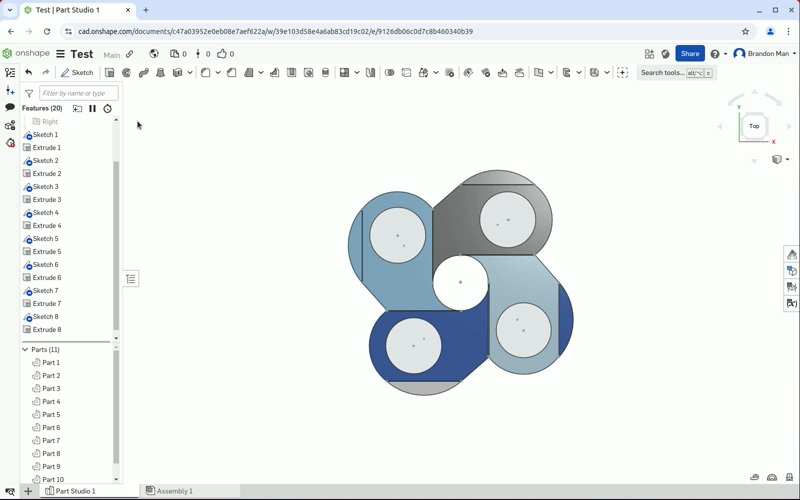
key(up, 3)
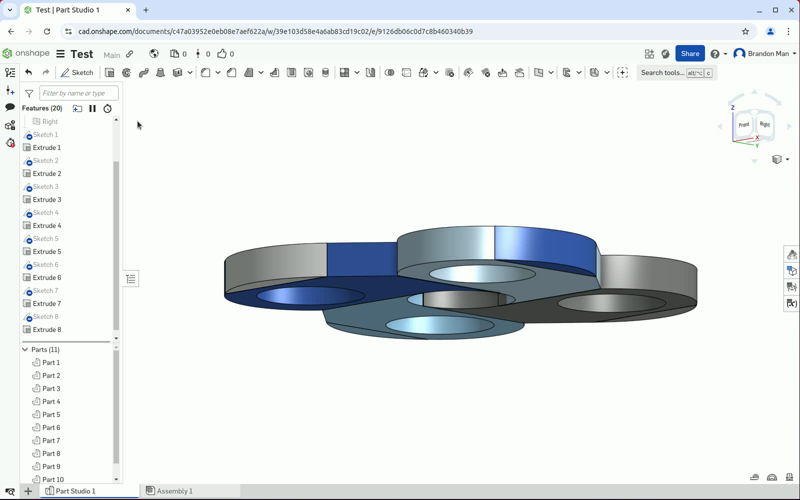
key(left, 3)
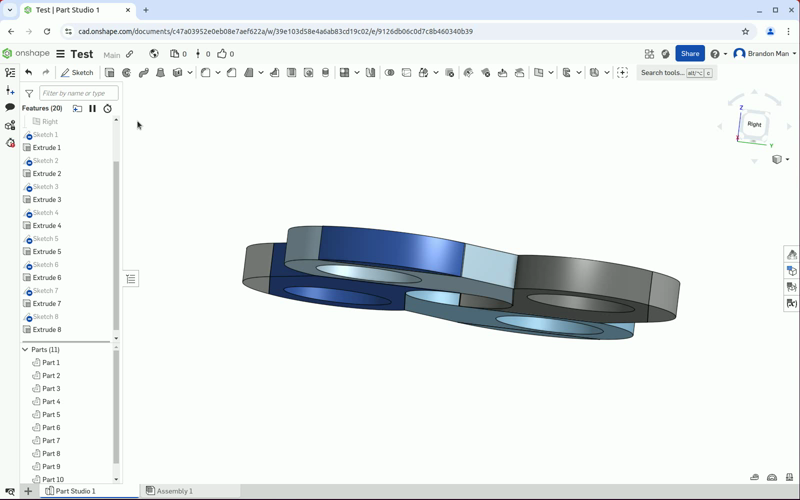
key(right, 3)
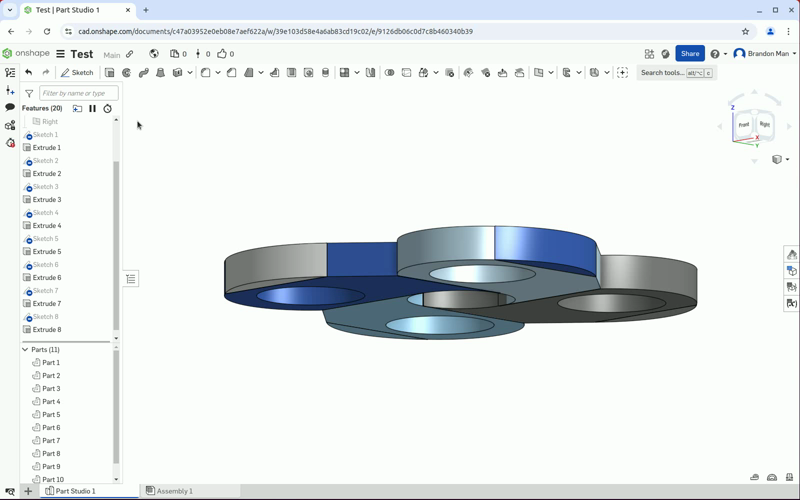
key(down, 3)
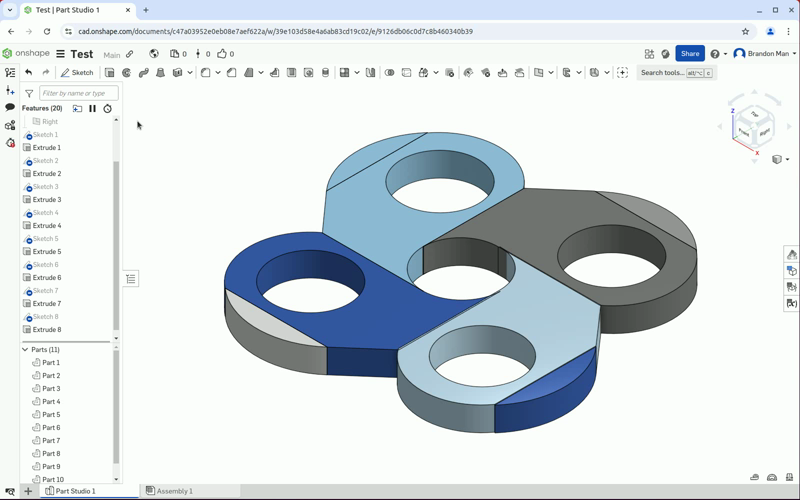
mouse_move(69, 137)
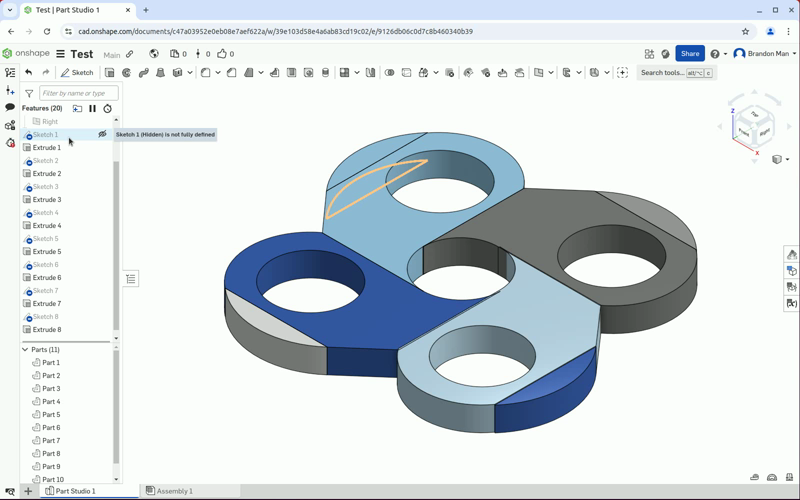
click(69, 137)